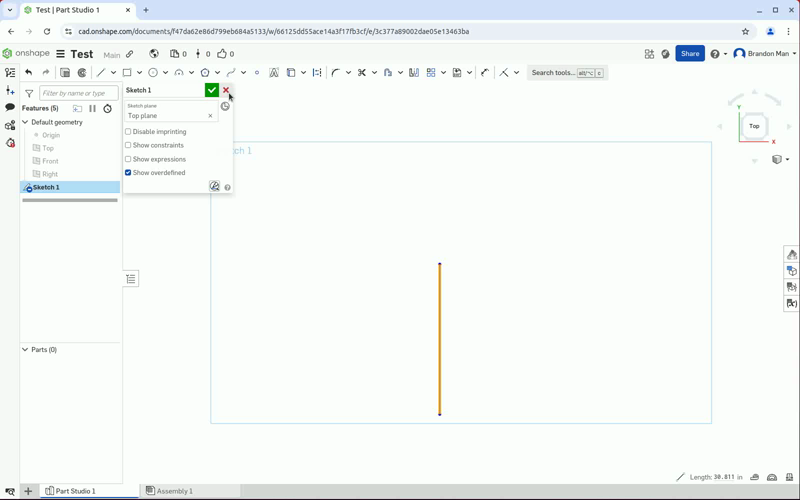
key(shift+h)
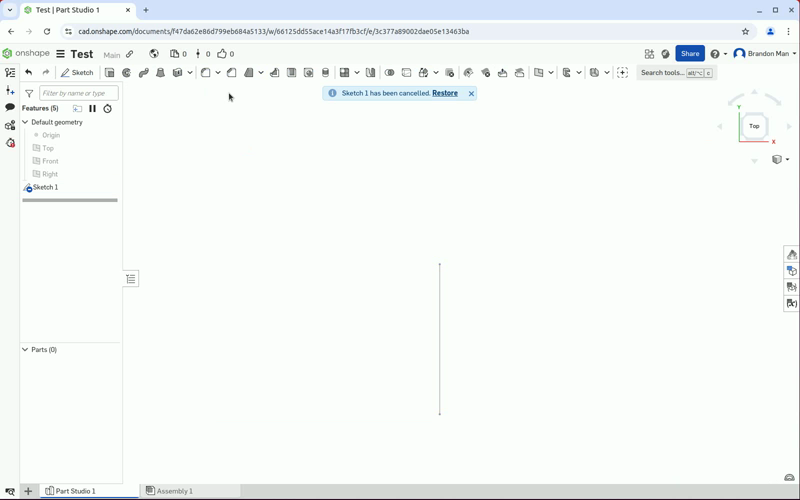
key(shift+s)
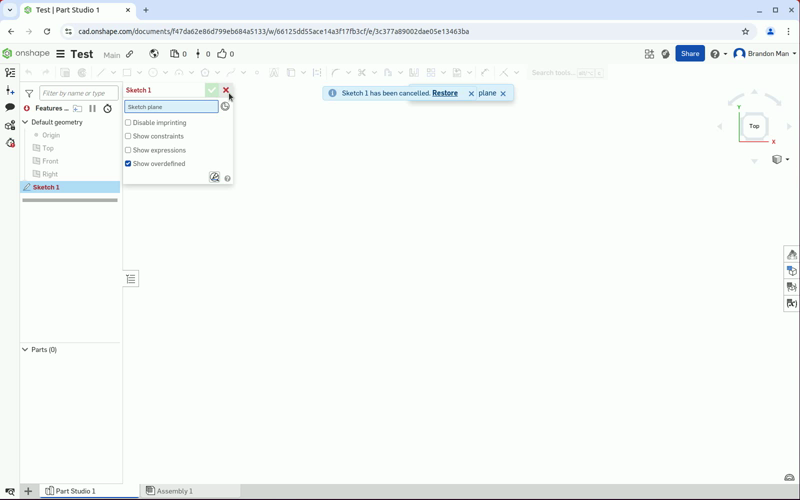
mouse_move(73, 150)
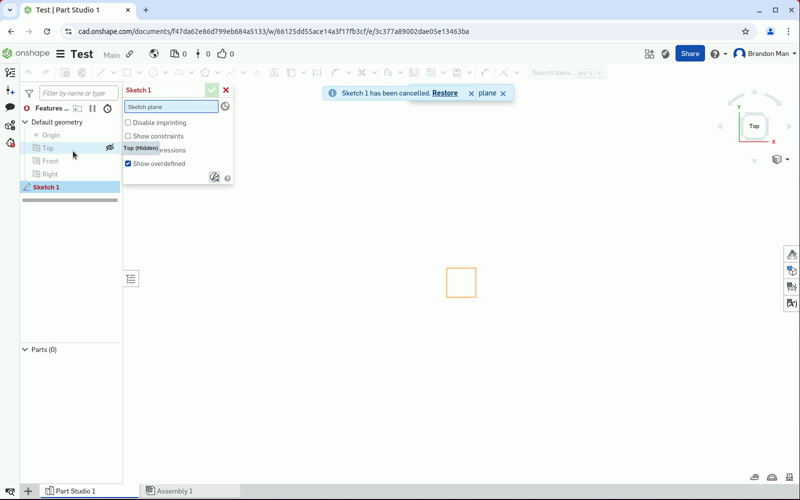
click(73, 150)
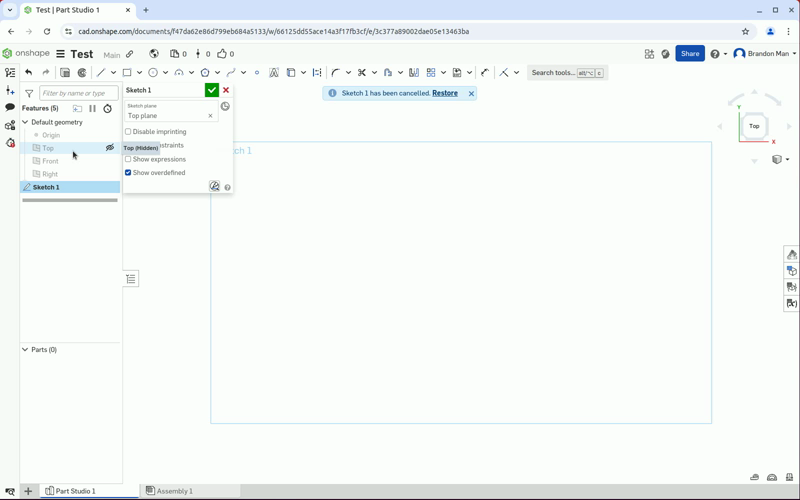
mouse_move(73, 352)
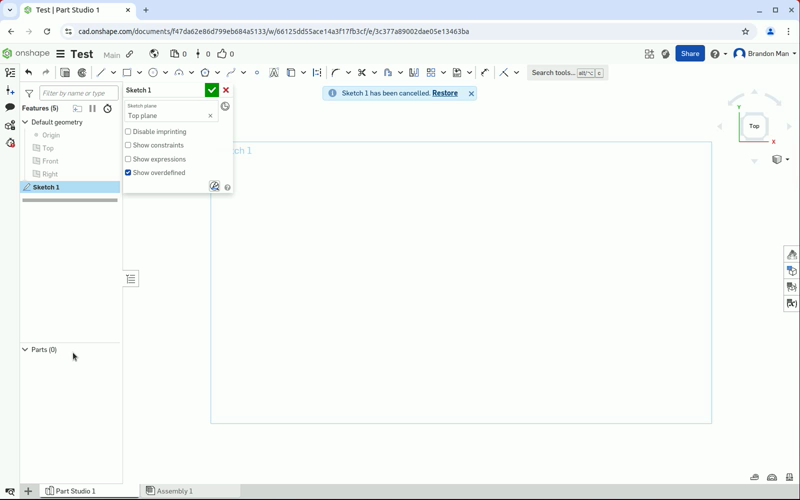
key(y)
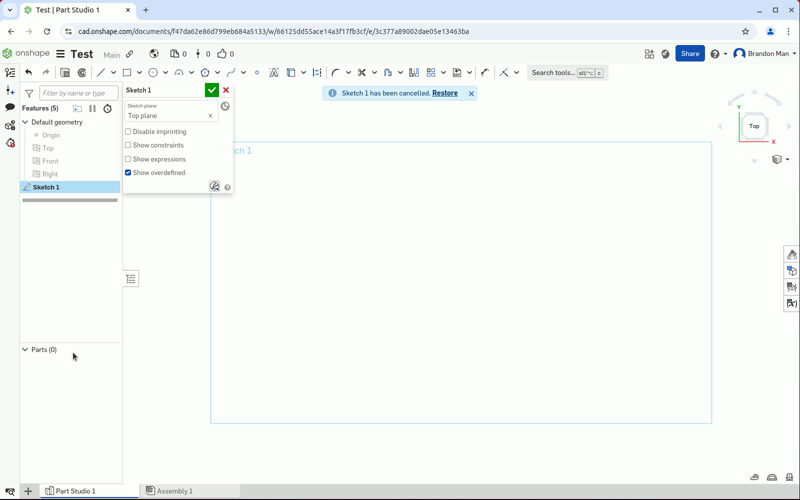
key(l)
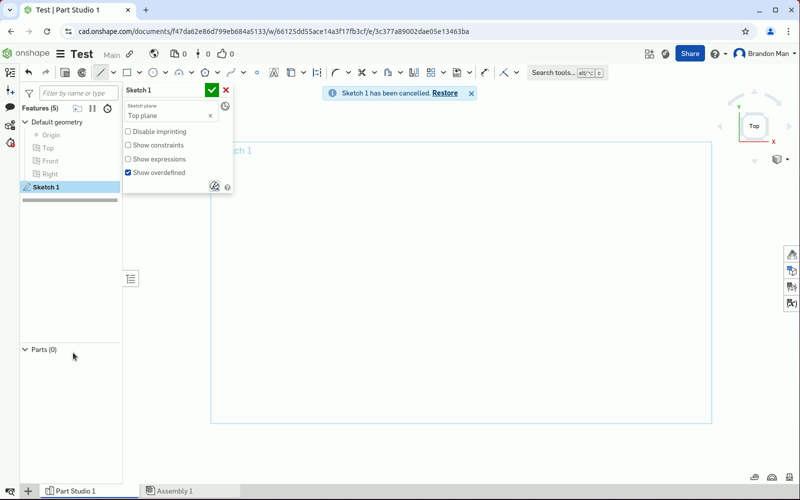
key_down(shift)
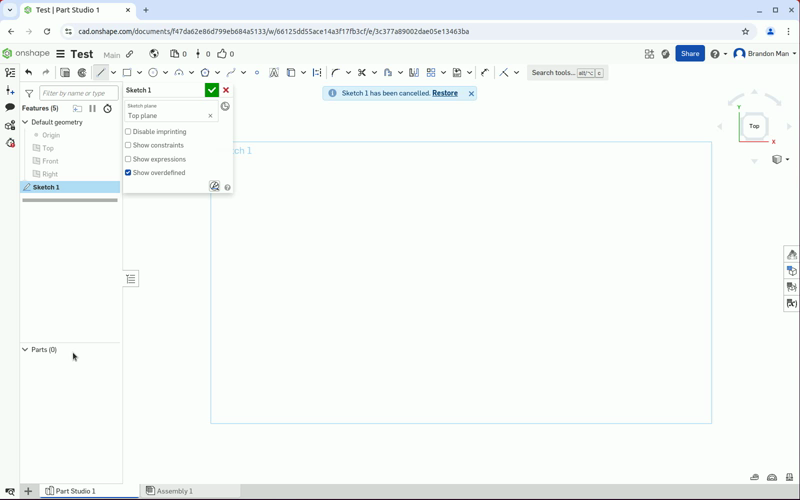
mouse_move(348, 395)
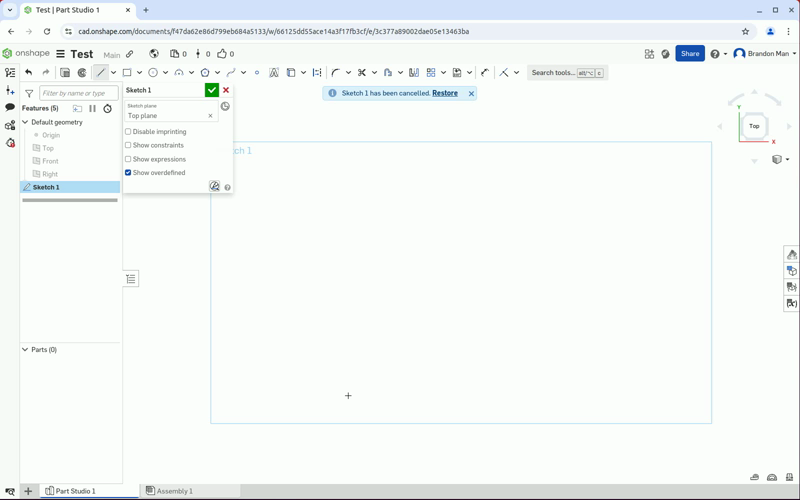
click(348, 395)
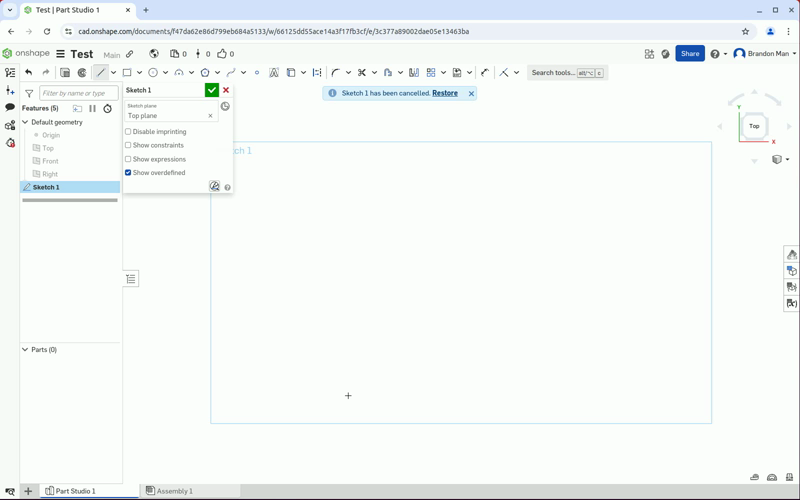
key_up(shift)
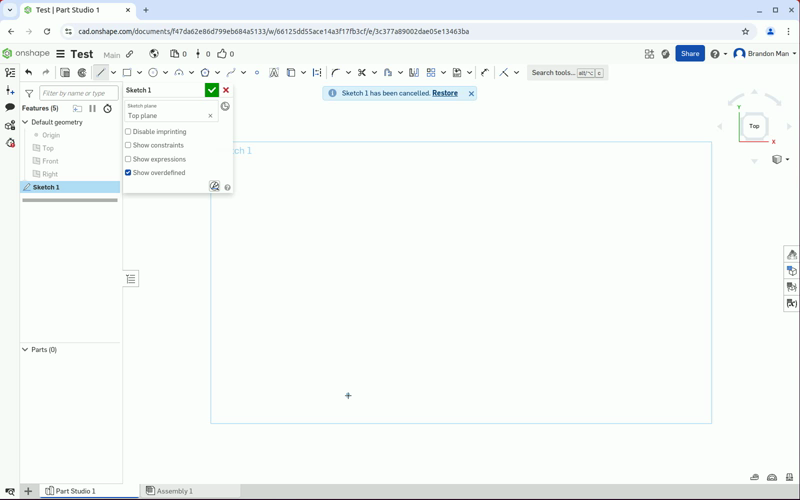
key_down(shift)
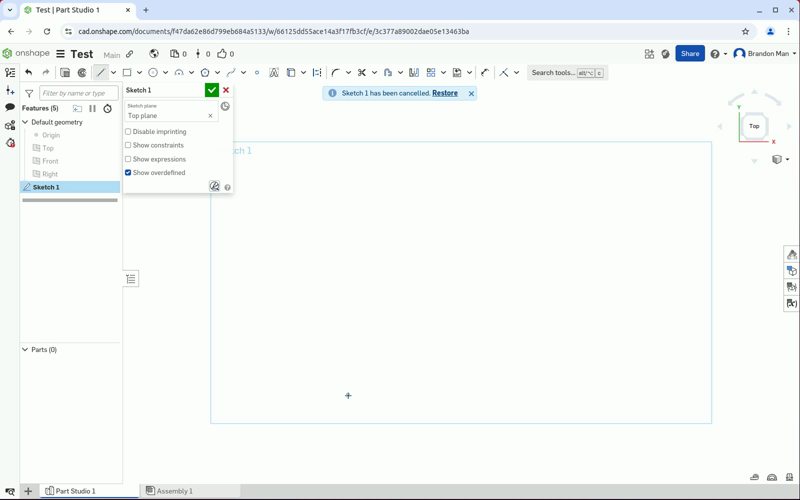
mouse_move(572, 395)
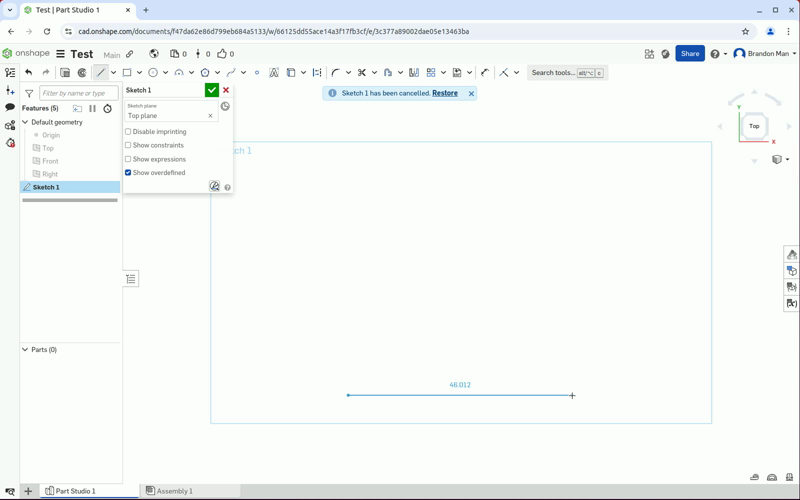
click(572, 395)
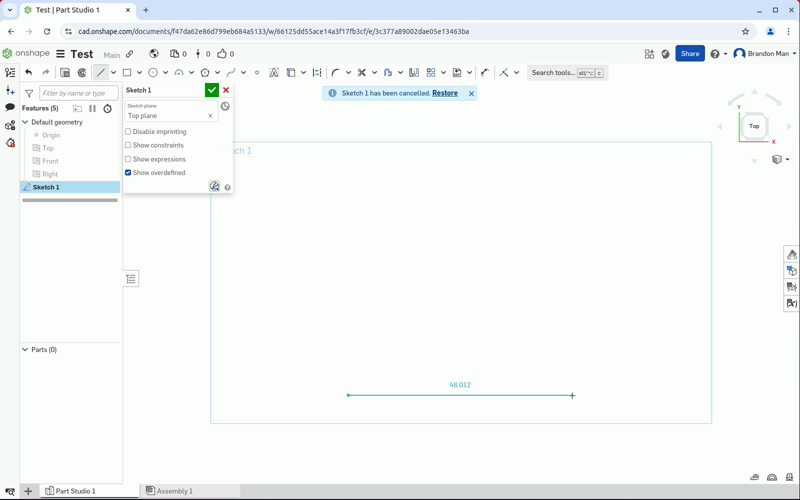
key_up(shift)
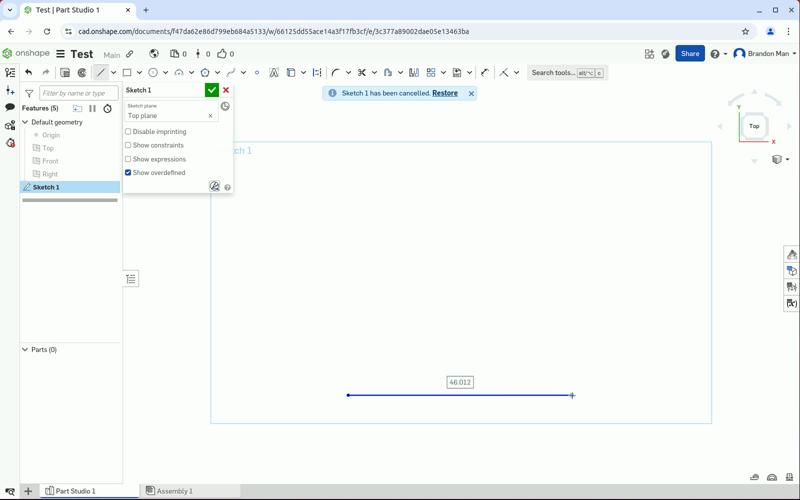
key_down(shift)
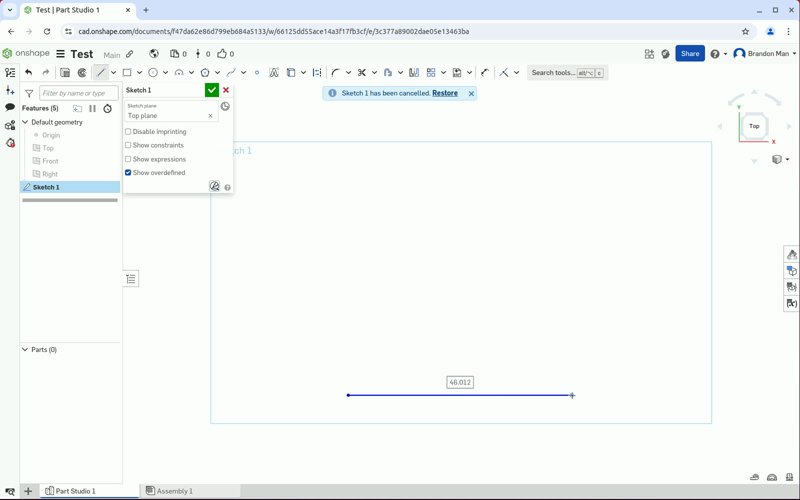
mouse_move(572, 171)
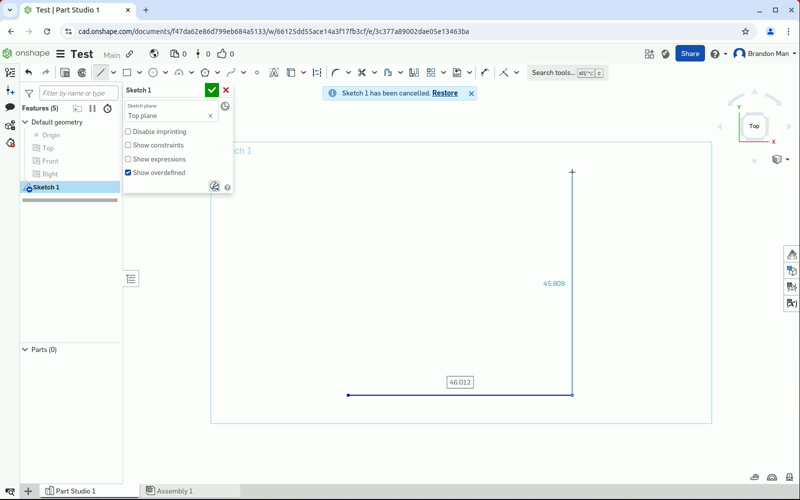
click(572, 171)
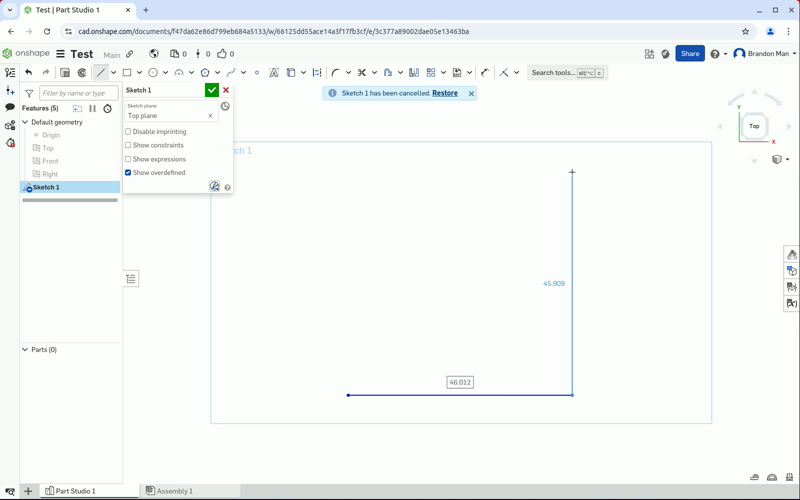
key_up(shift)
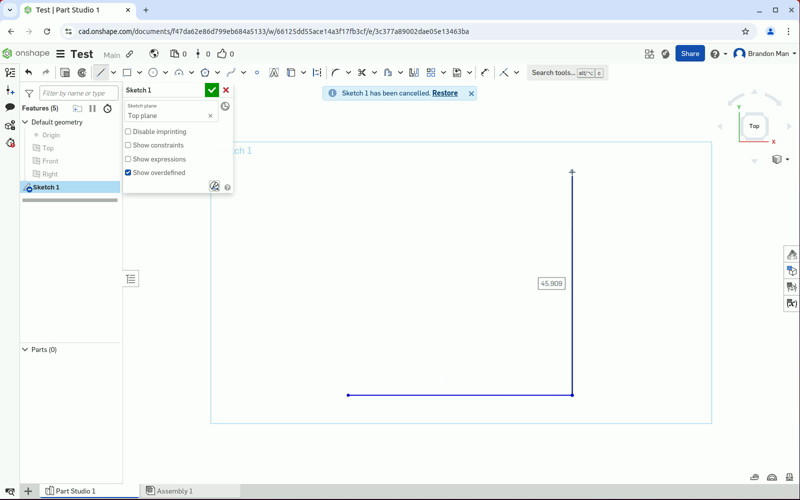
key_down(shift)
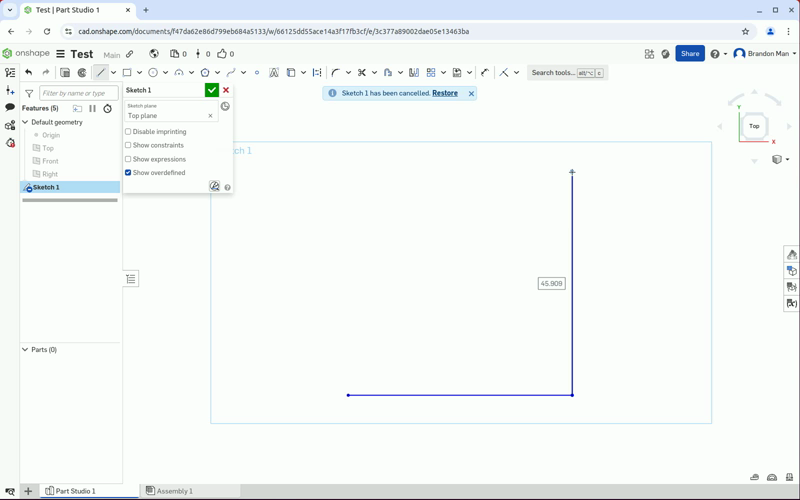
mouse_move(348, 171)
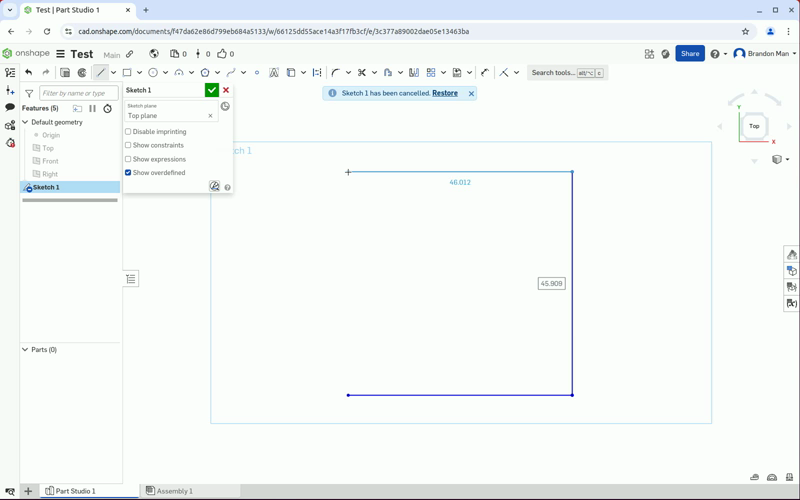
click(348, 171)
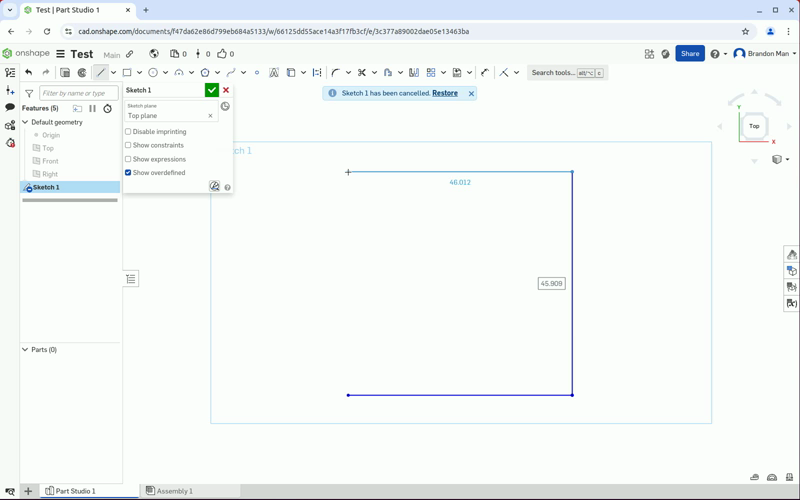
key_up(shift)
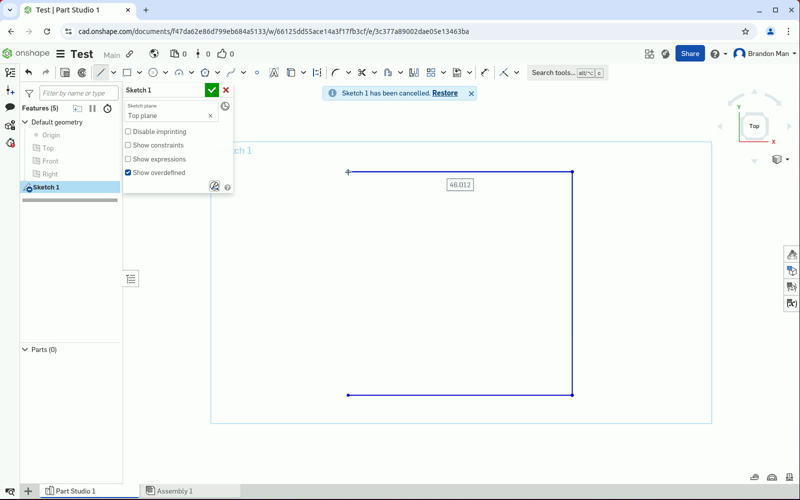
key_down(shift)
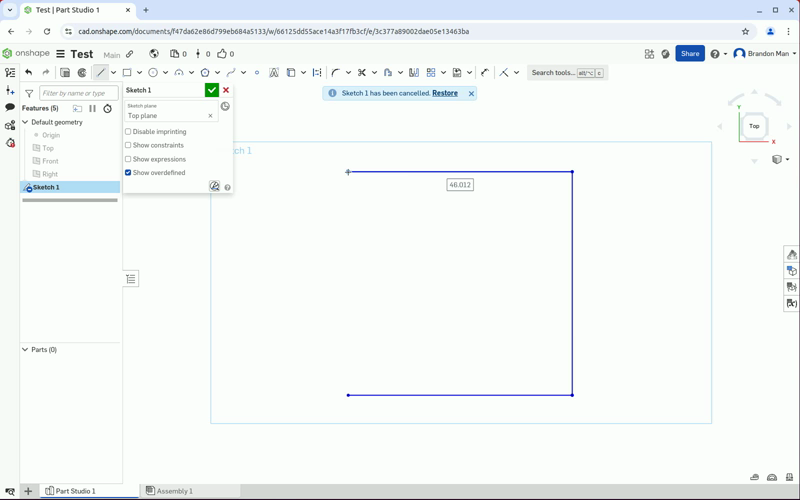
mouse_move(348, 395)
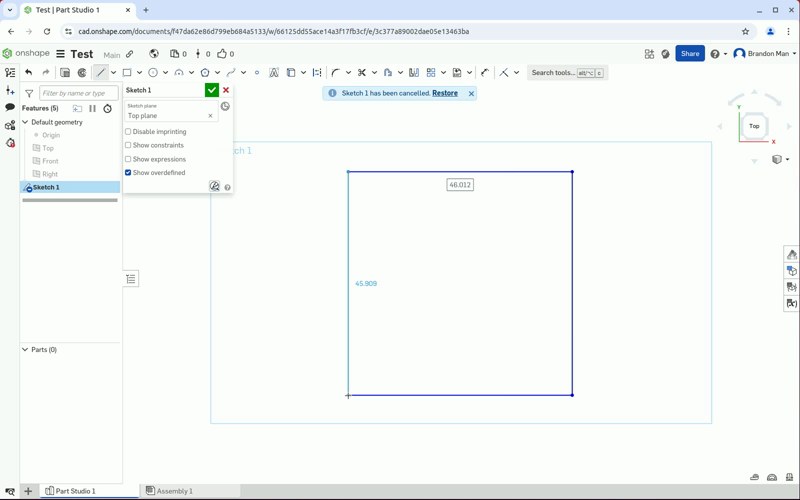
key_up(shift)
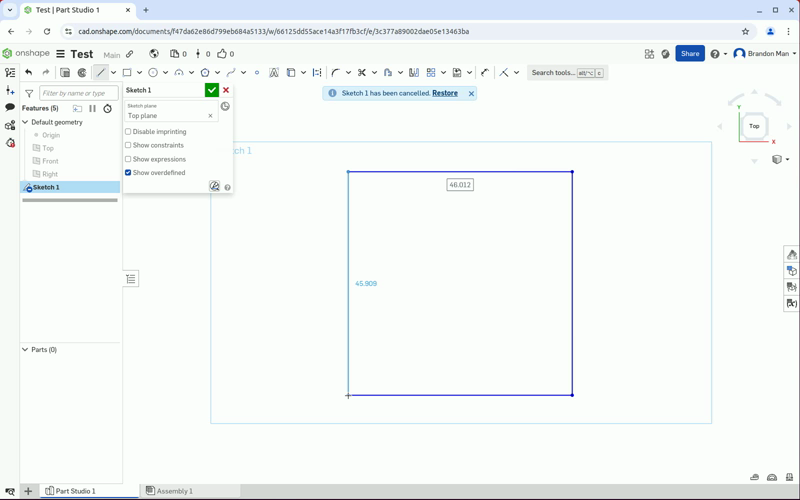
click(348, 395)
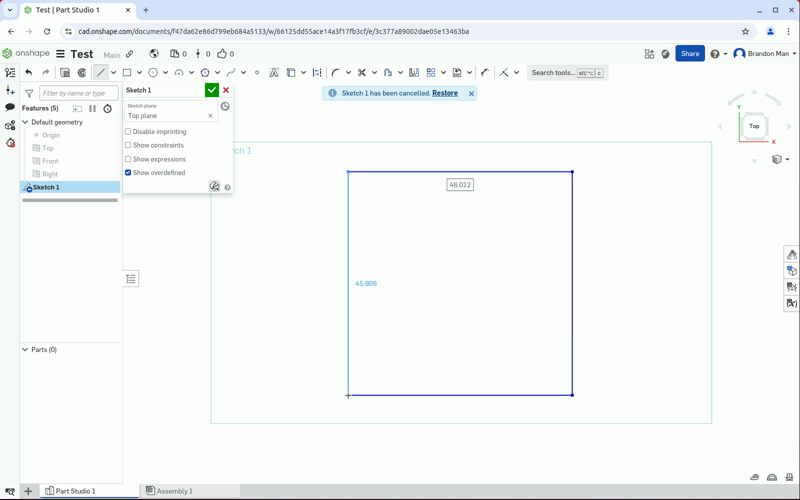
key(esc)
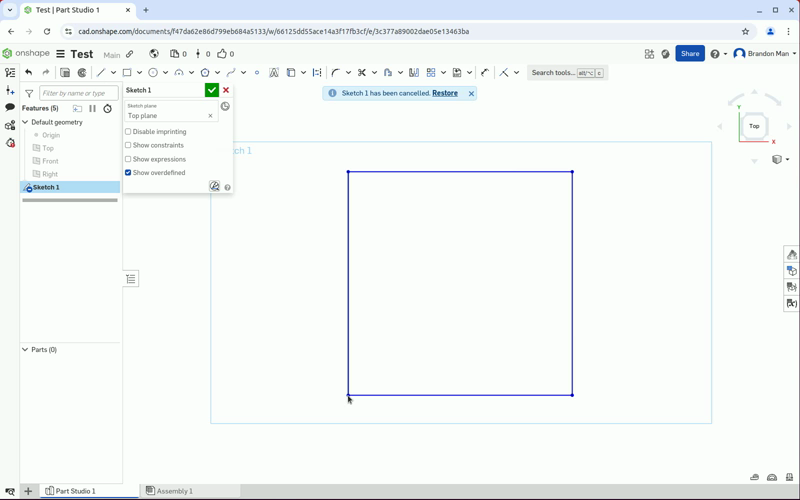
mouse_move(488, 230)
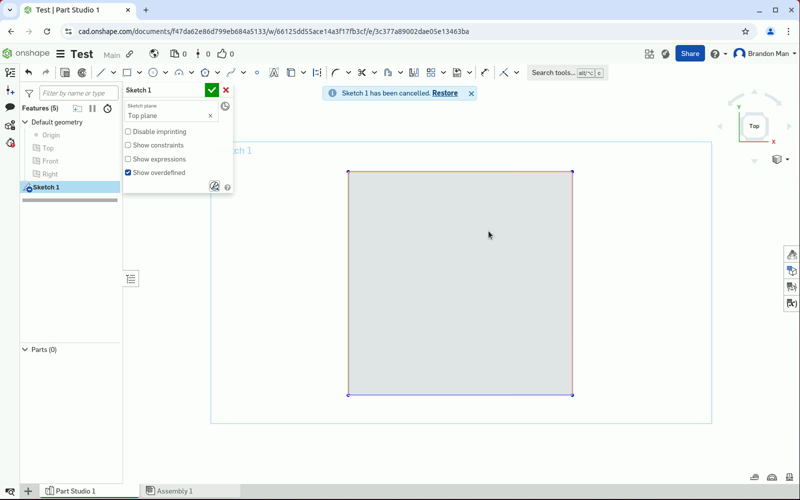
click(488, 230)
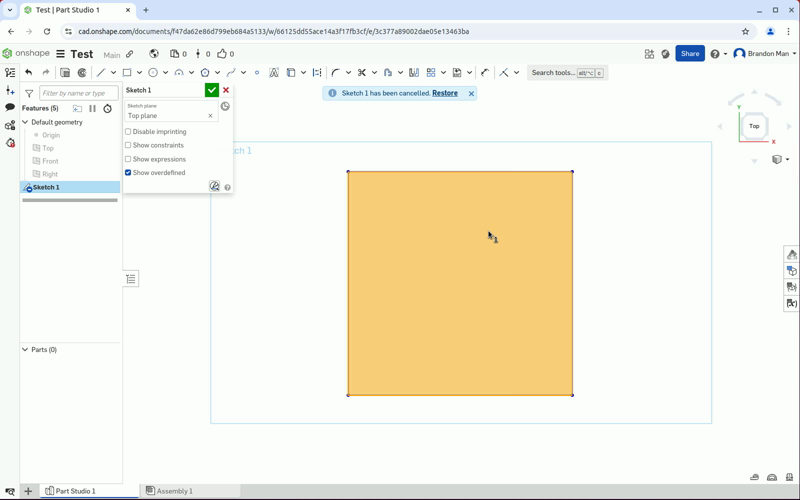
mouse_move(73, 352)
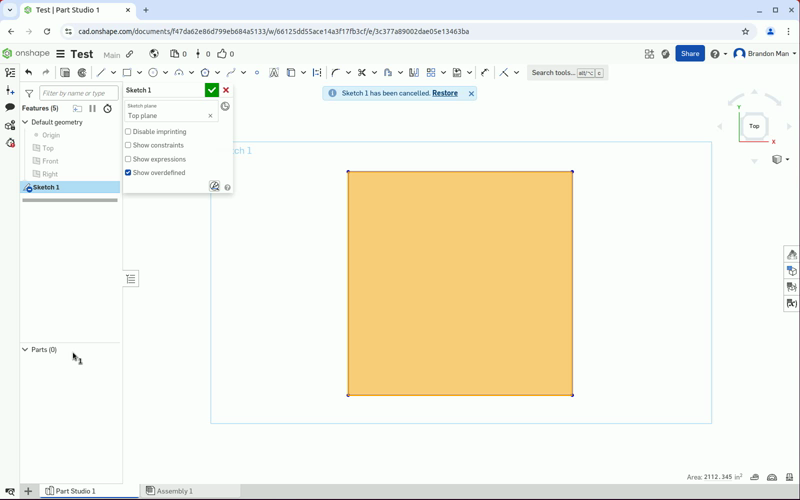
key(shift+y)
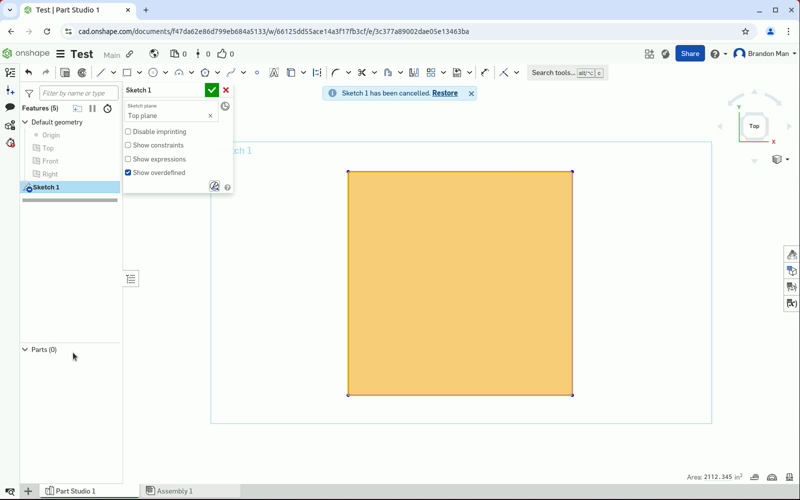
key(shift+e)
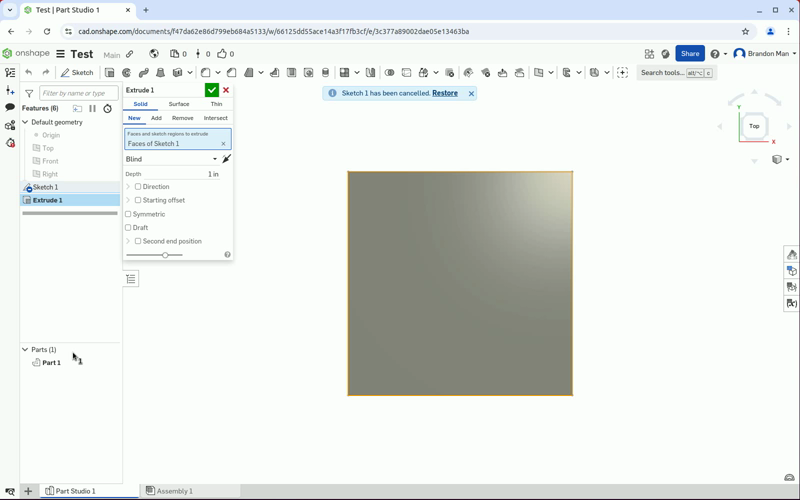
mouse_move(143, 106)
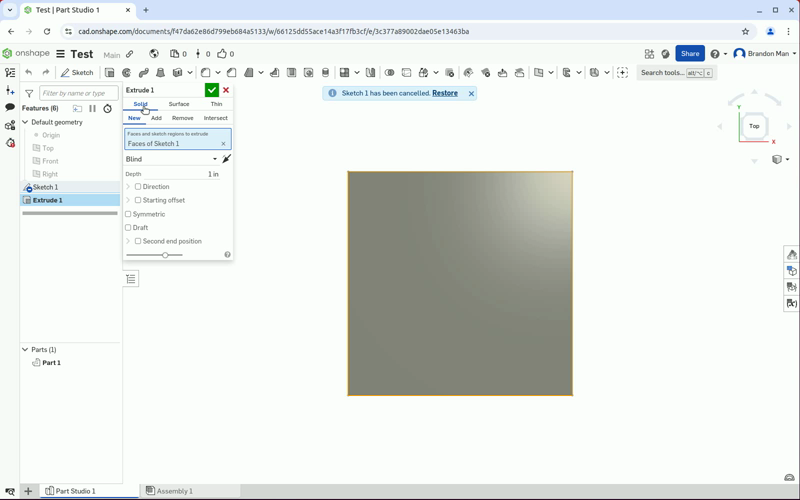
click(143, 106)
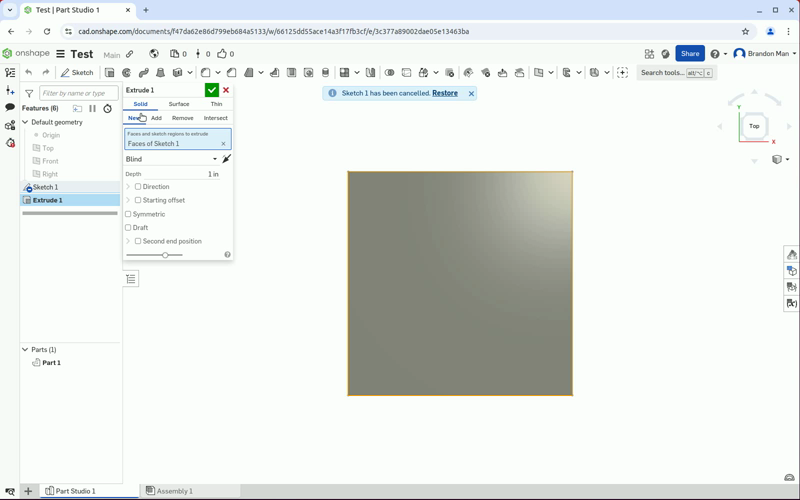
mouse_move(137, 120)
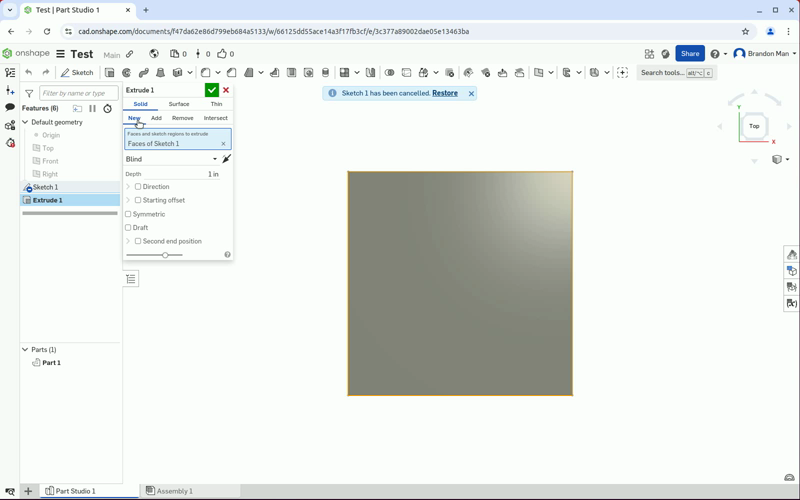
click(137, 120)
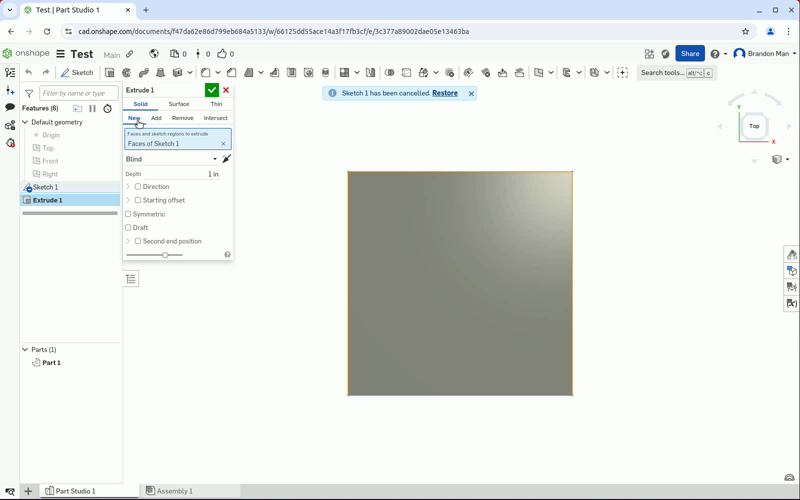
key(tab, 4)
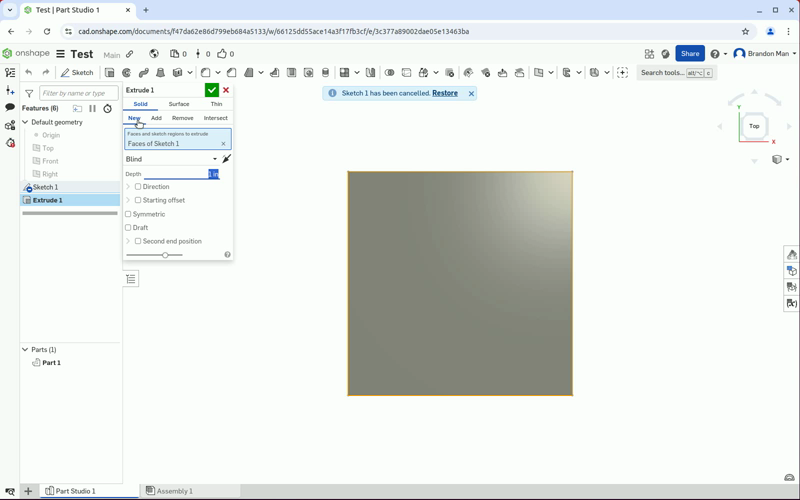
text(0.722)
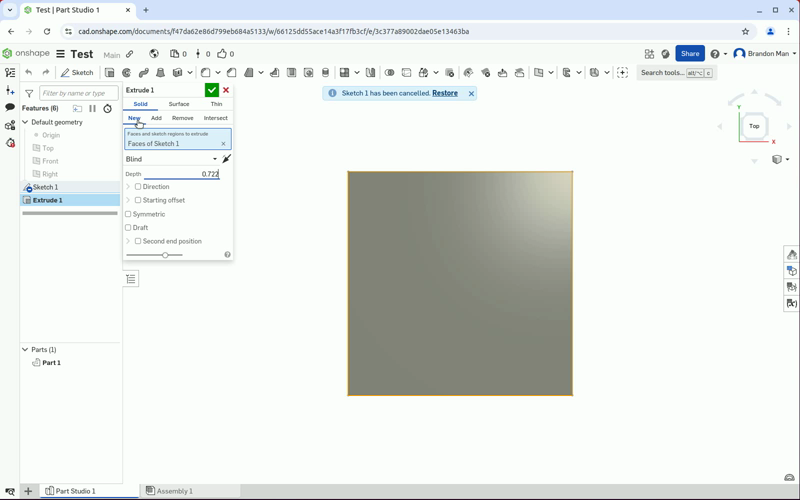
key(enter)
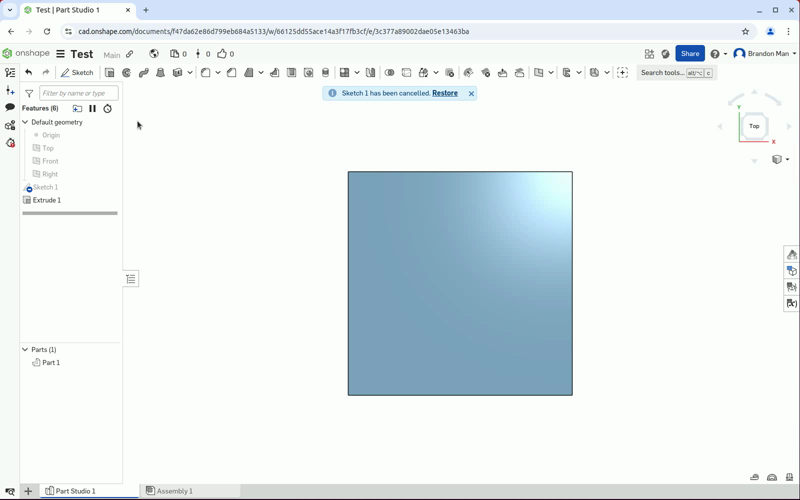
key(shift+h)
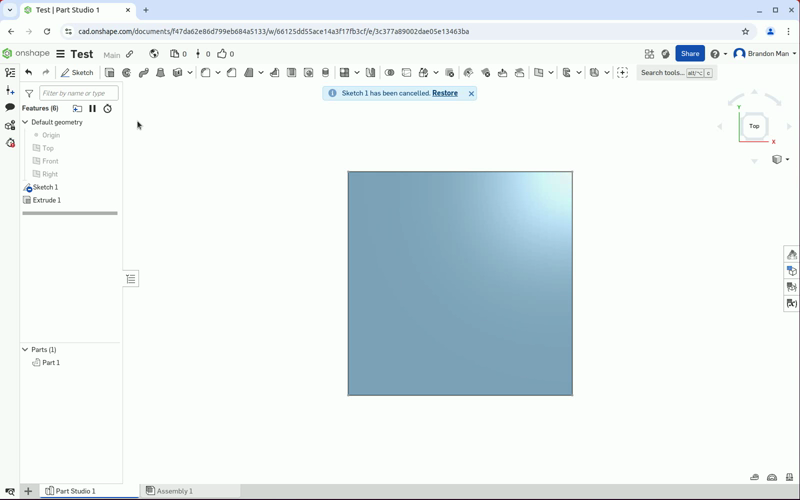
key(shift+h)
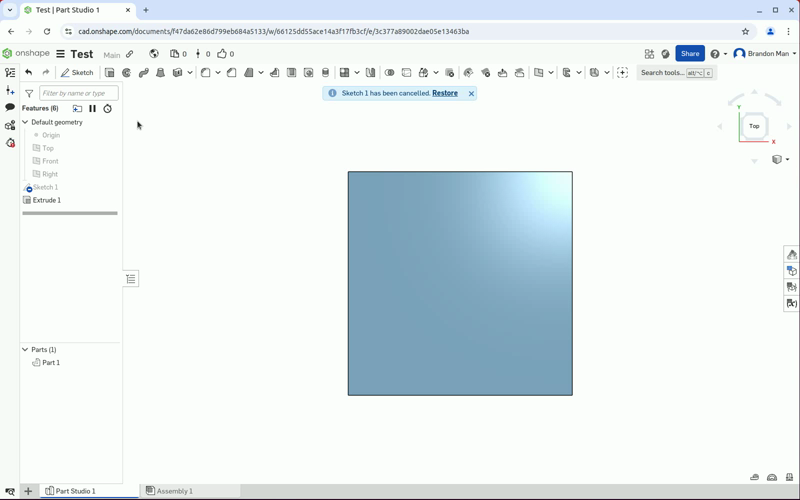
mouse_move(73, 189)
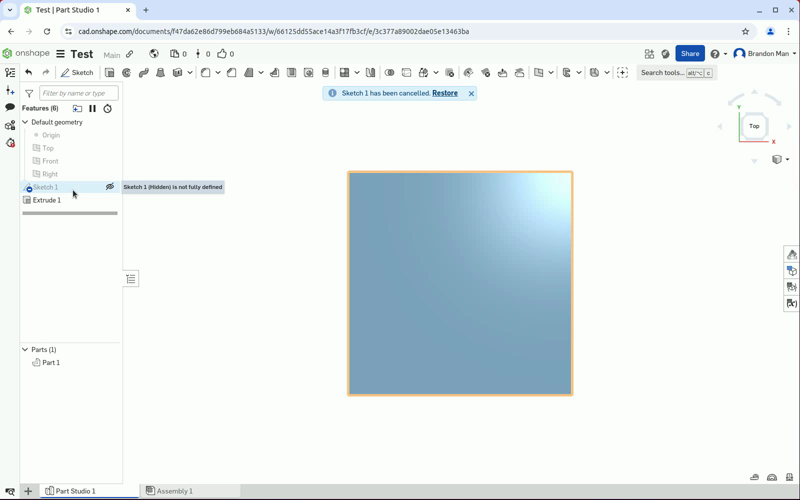
click(73, 189)
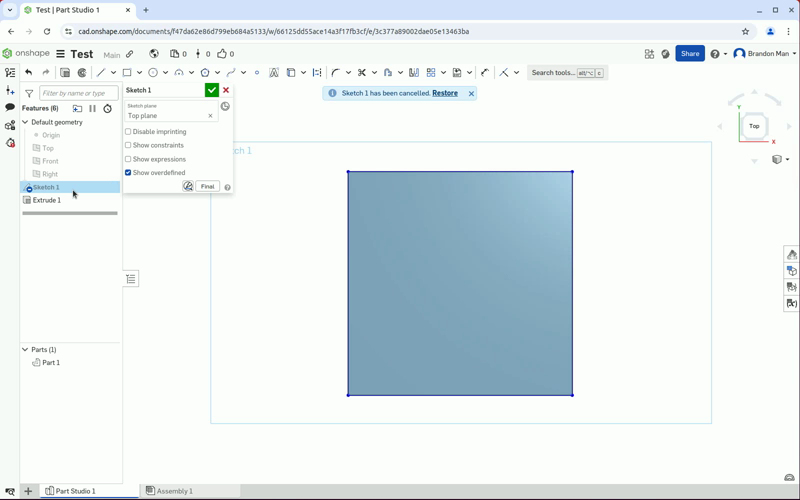
mouse_move(229, 92)
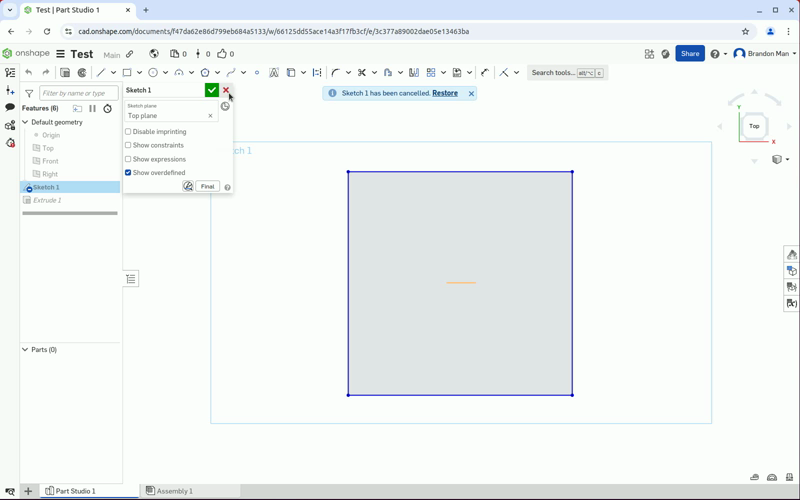
click(229, 92)
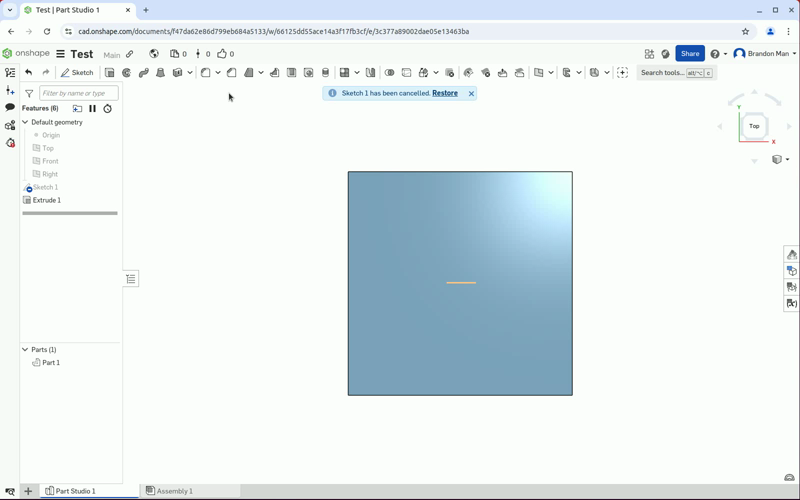
mouse_move(541, 75)
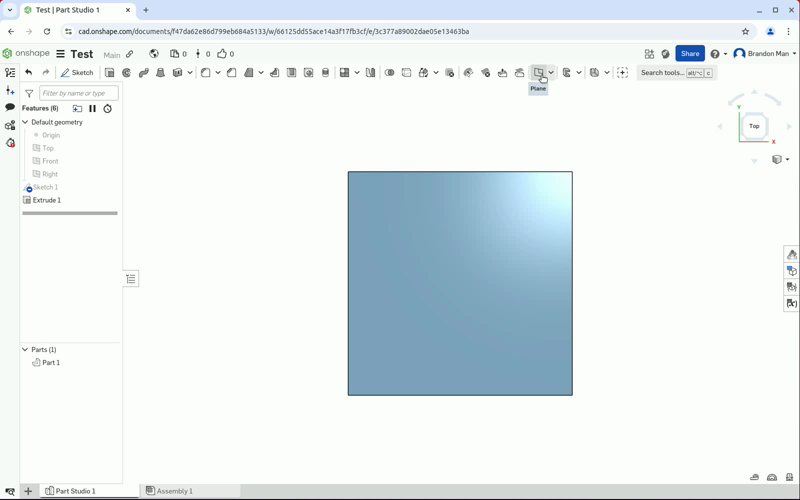
click(541, 75)
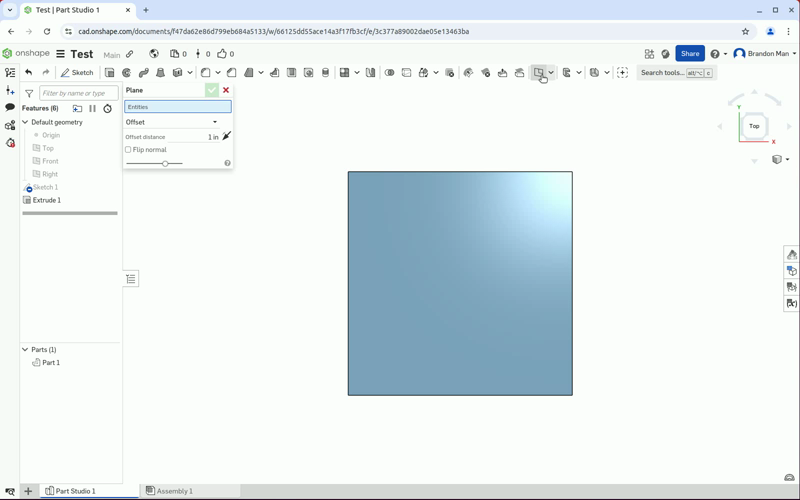
mouse_move(73, 150)
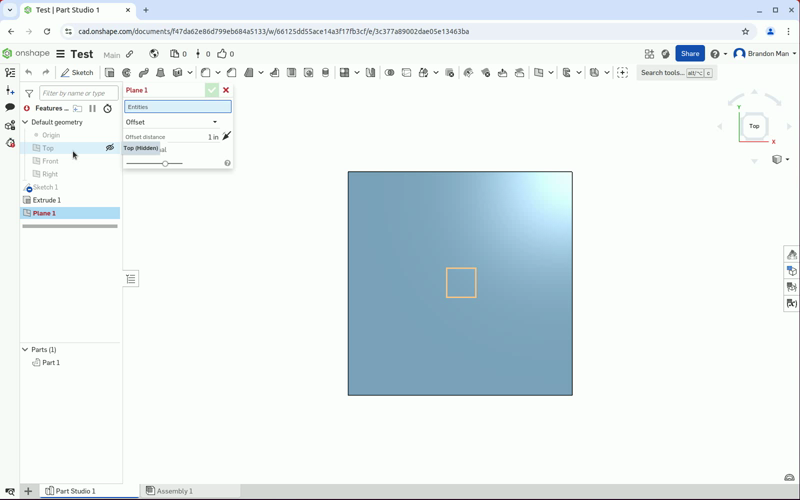
click(73, 150)
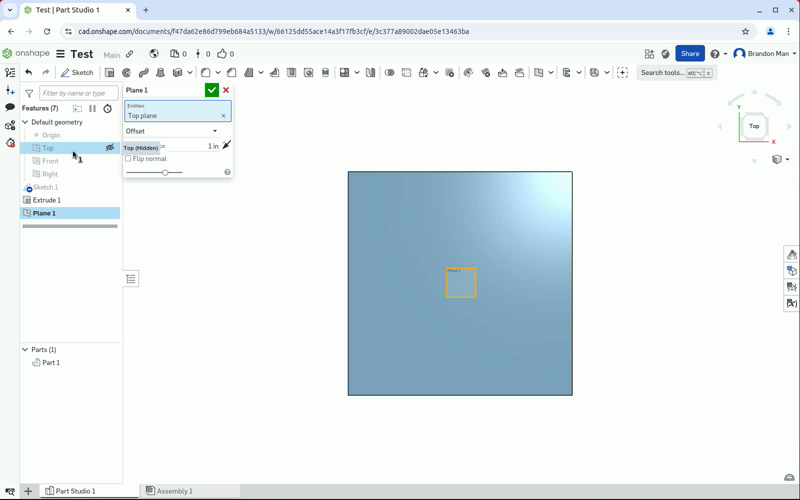
key(tab, 2)
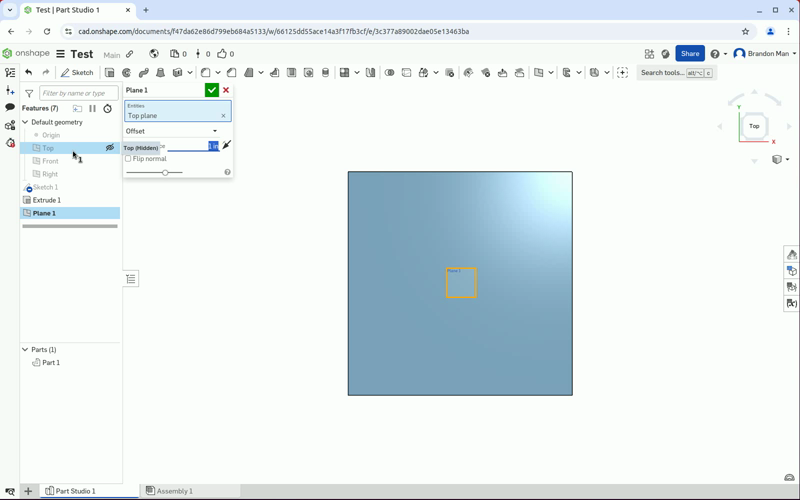
text(0.709)
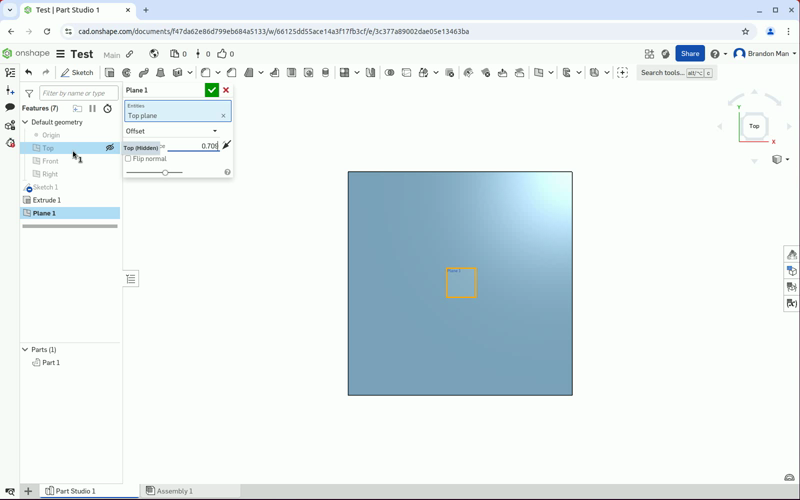
key(enter, 2)
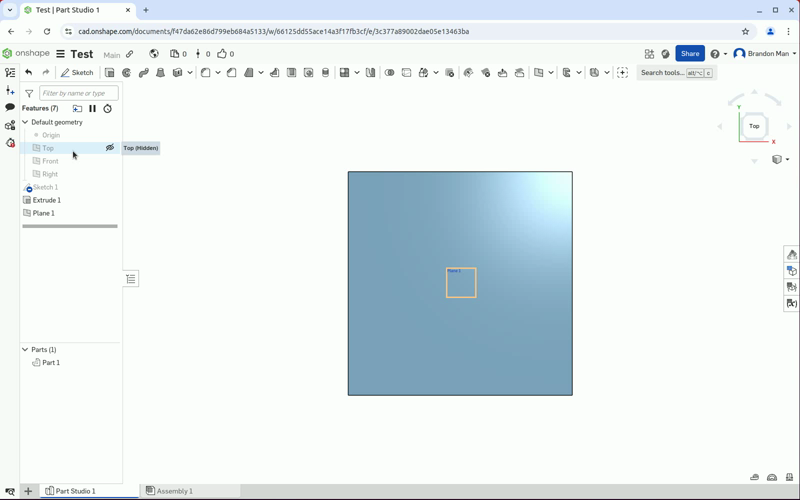
key(shift+s)
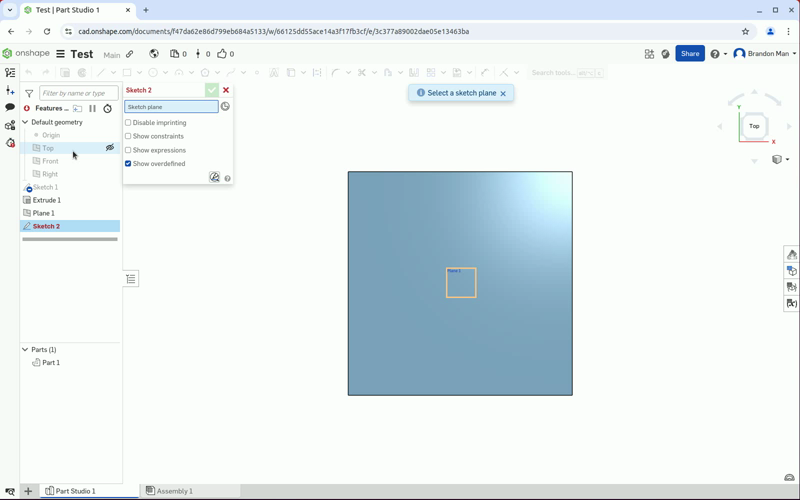
mouse_move(73, 215)
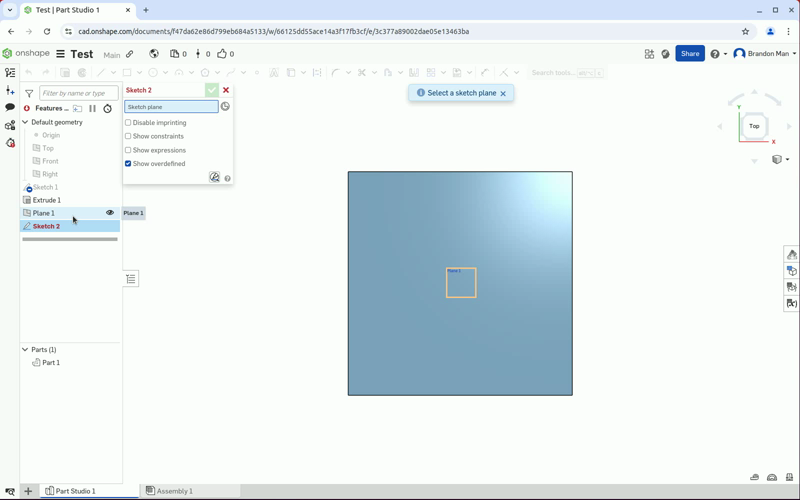
click(73, 215)
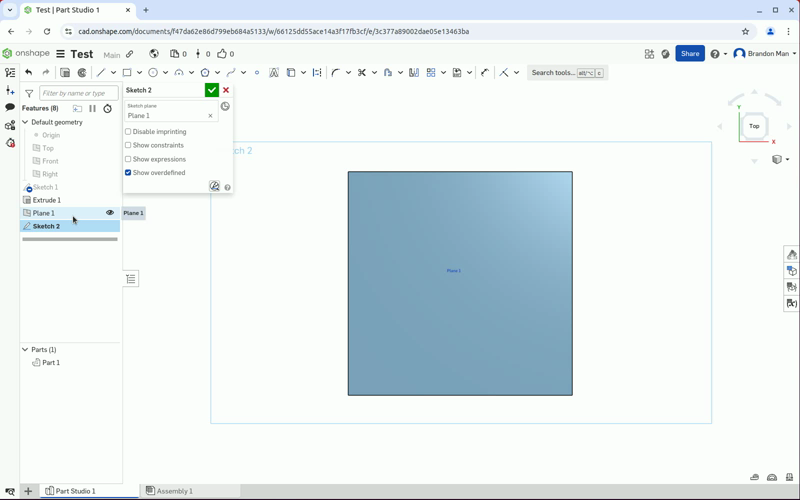
mouse_move(73, 352)
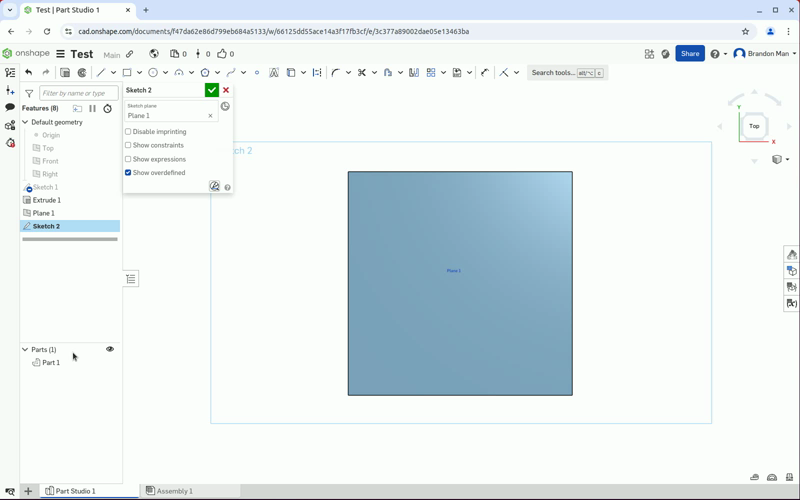
key(y)
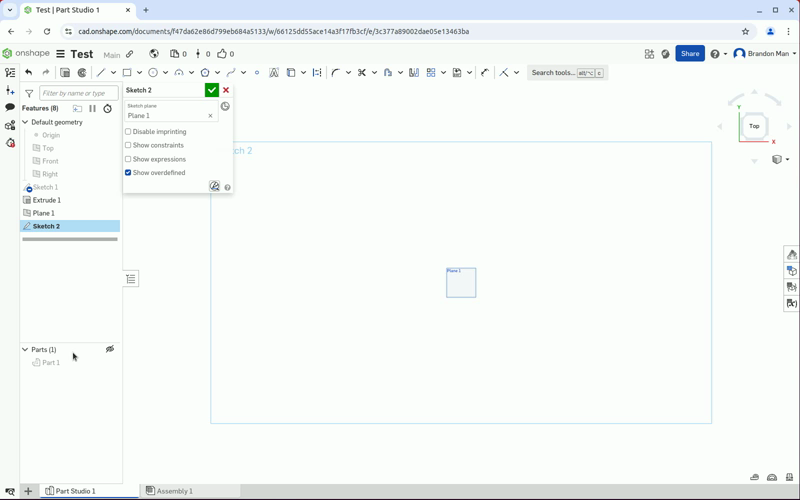
key(c)
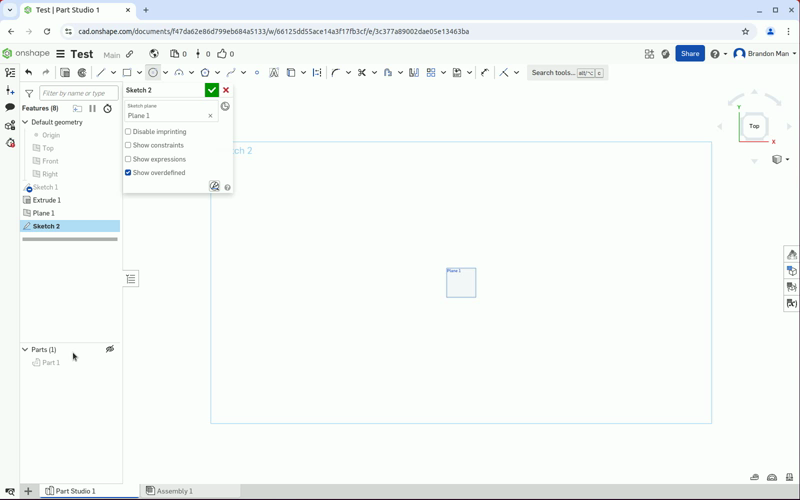
key_down(shift)
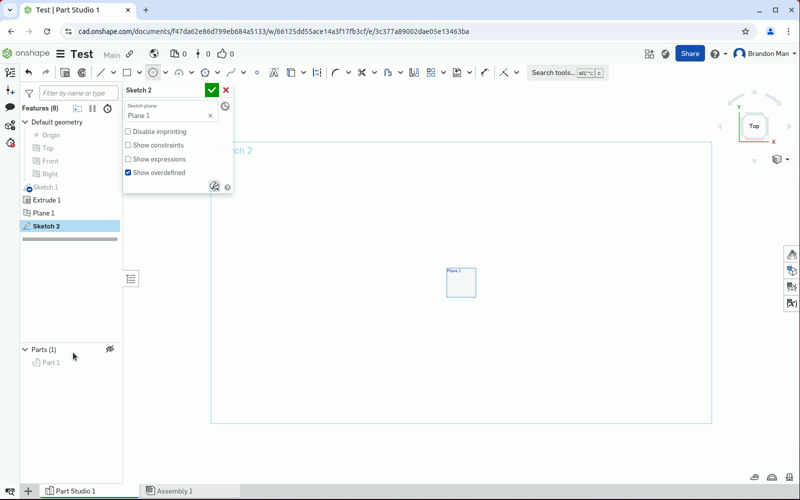
mouse_move(461, 282)
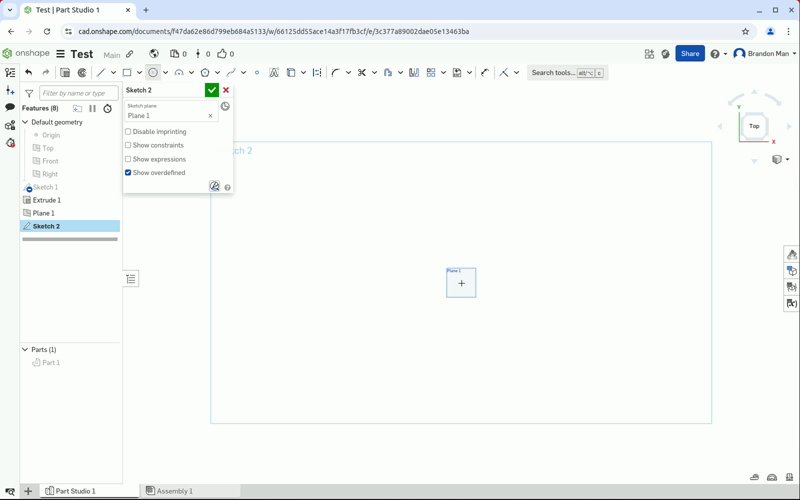
click(461, 282)
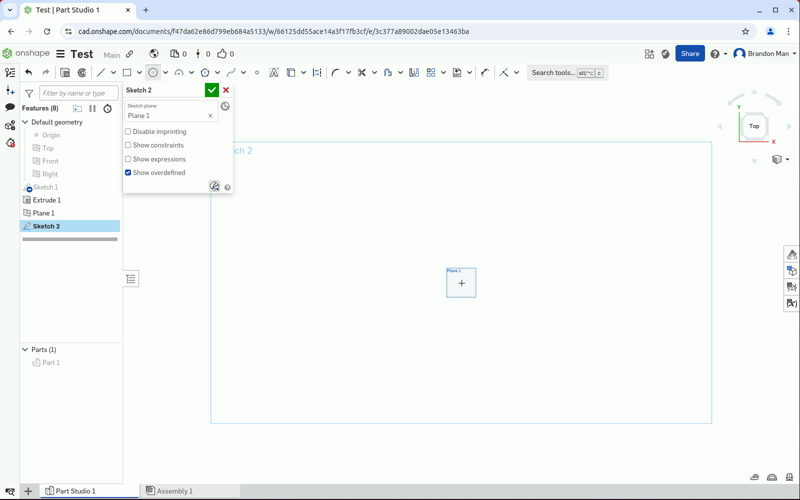
key_up(shift)
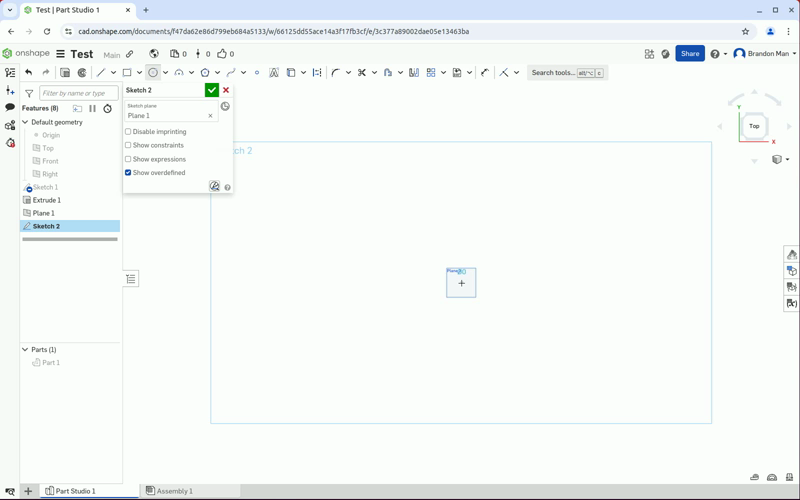
mouse_move(471, 282)
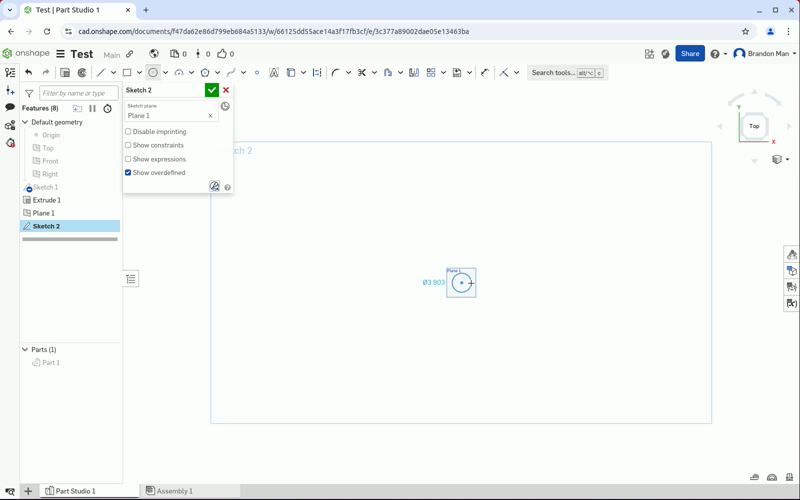
click(471, 282)
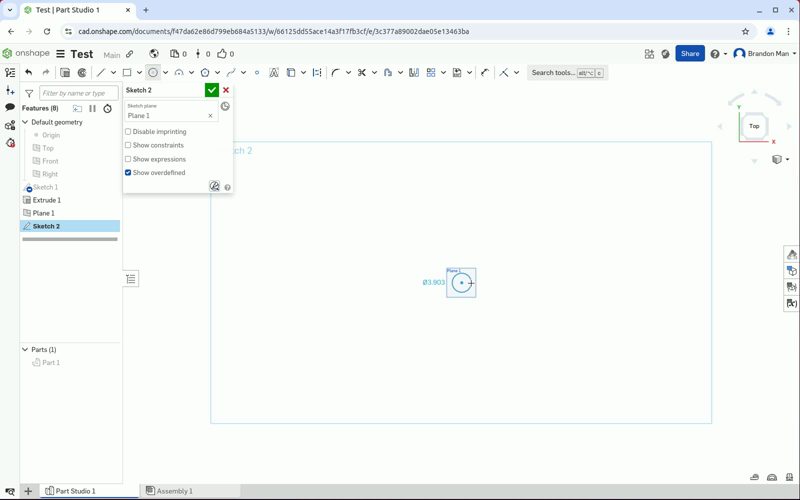
key(esc)
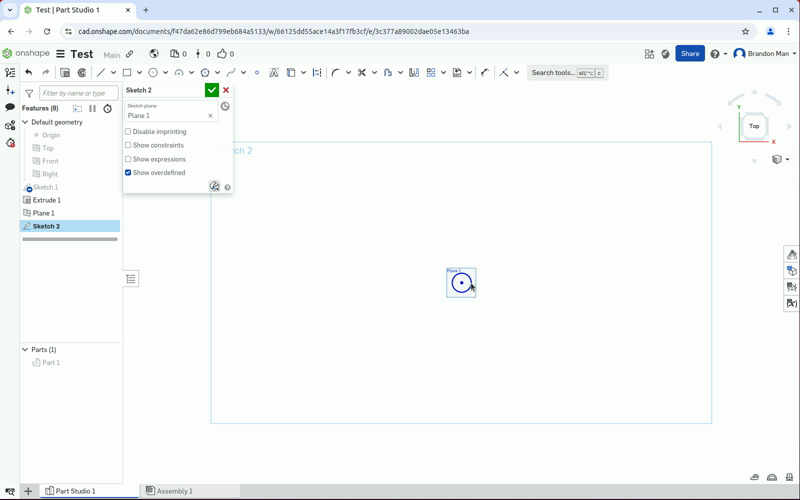
key(c)
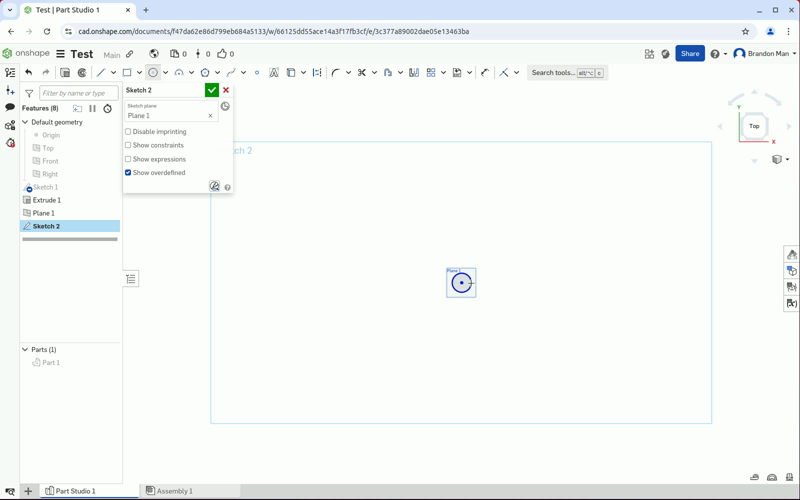
key_down(shift)
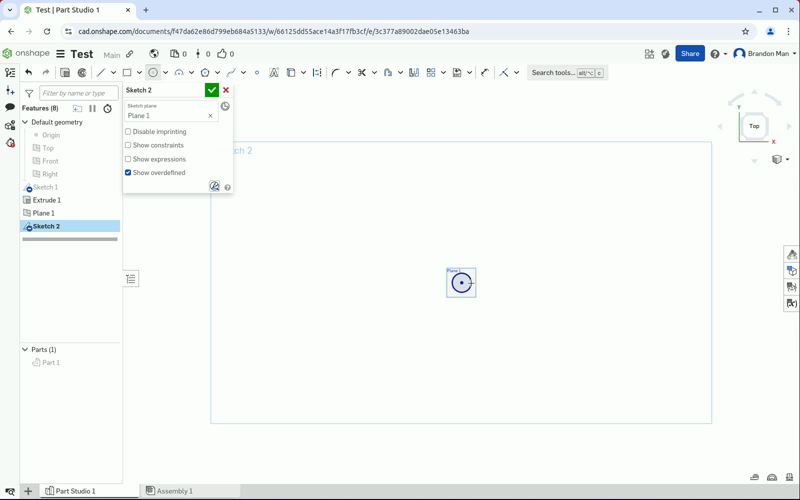
mouse_move(461, 282)
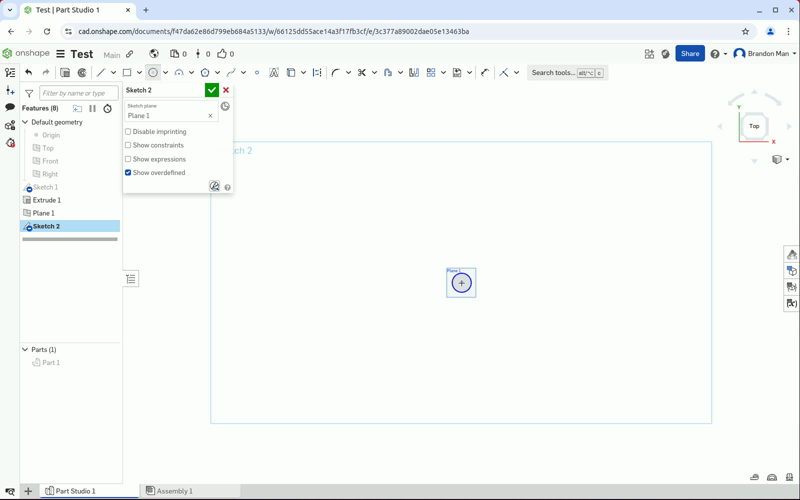
click(461, 282)
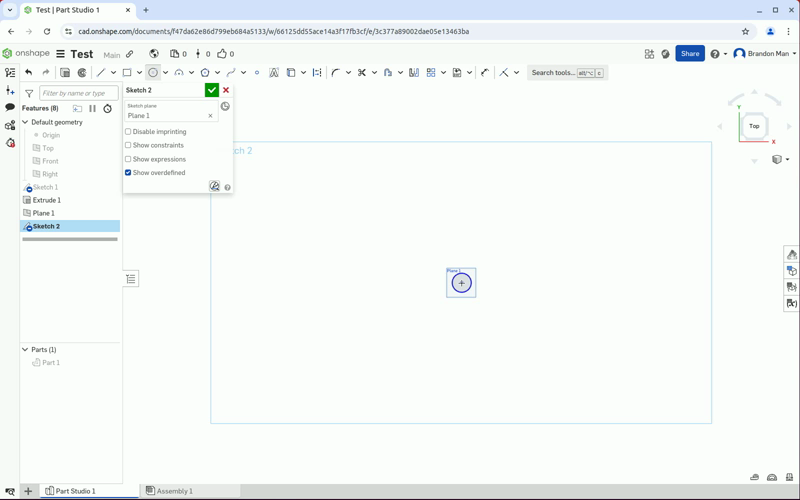
key_up(shift)
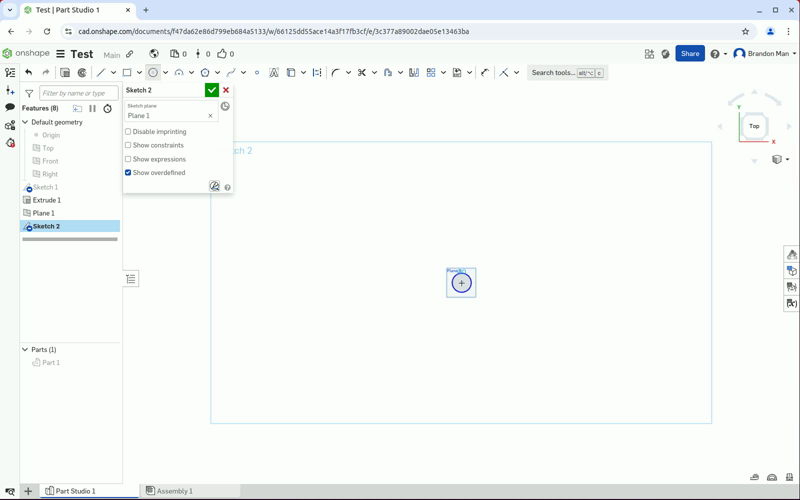
mouse_move(467, 282)
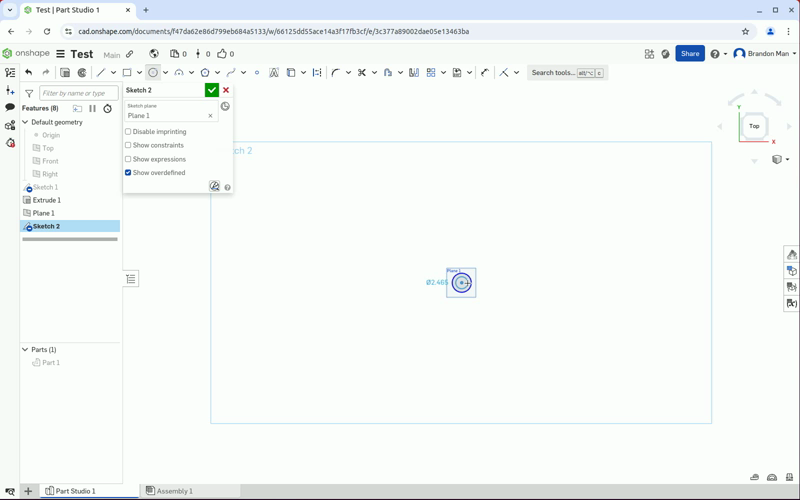
scroll(6)
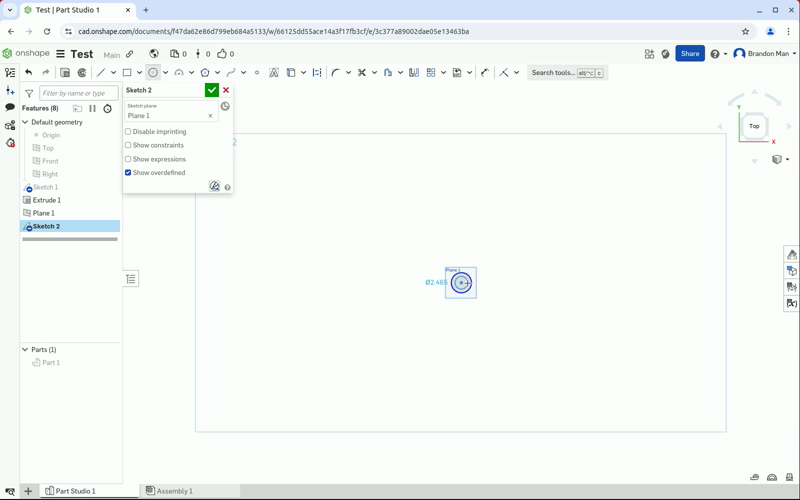
scroll(6)
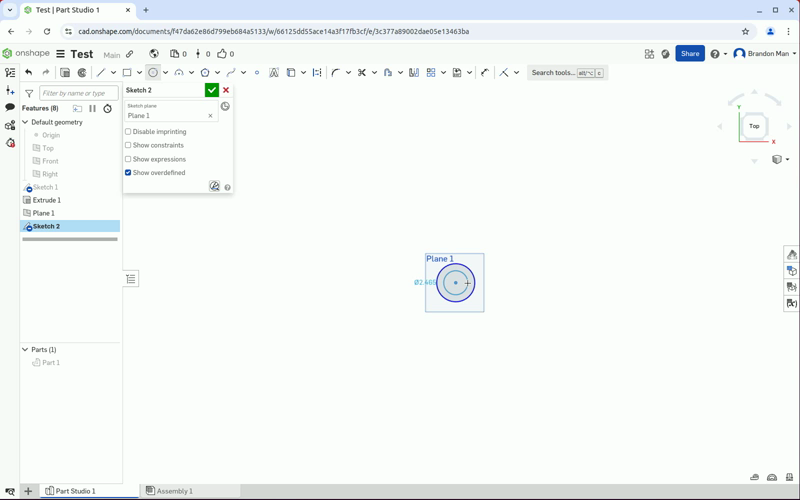
scroll(6)
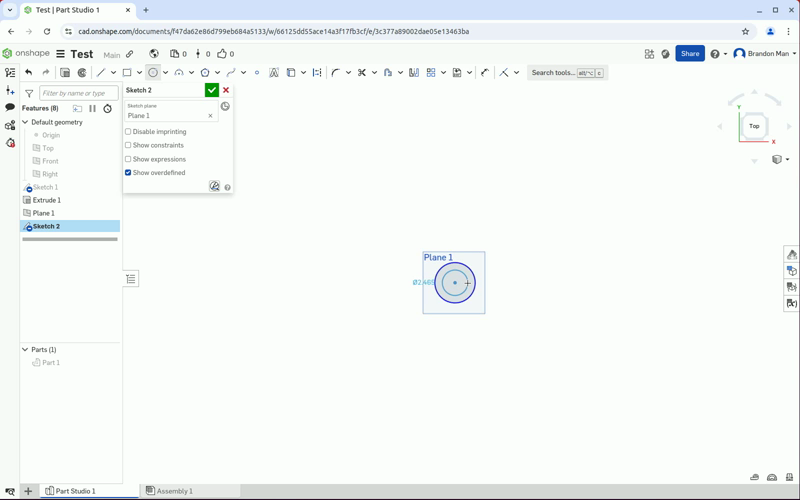
scroll(6)
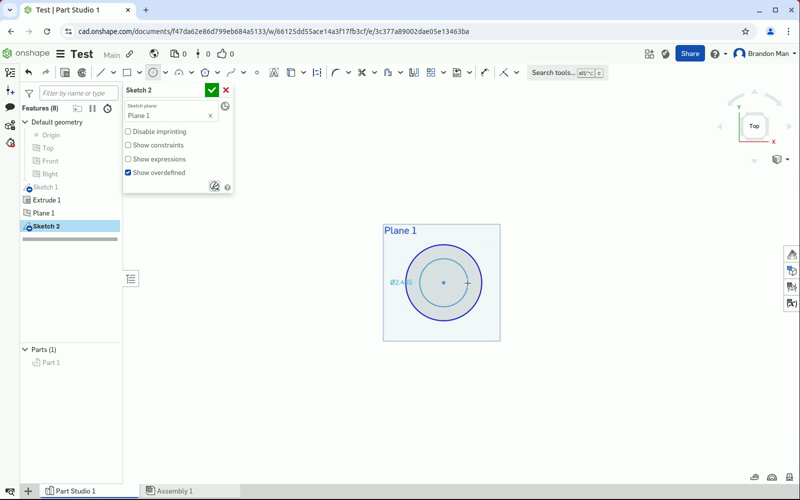
scroll(6)
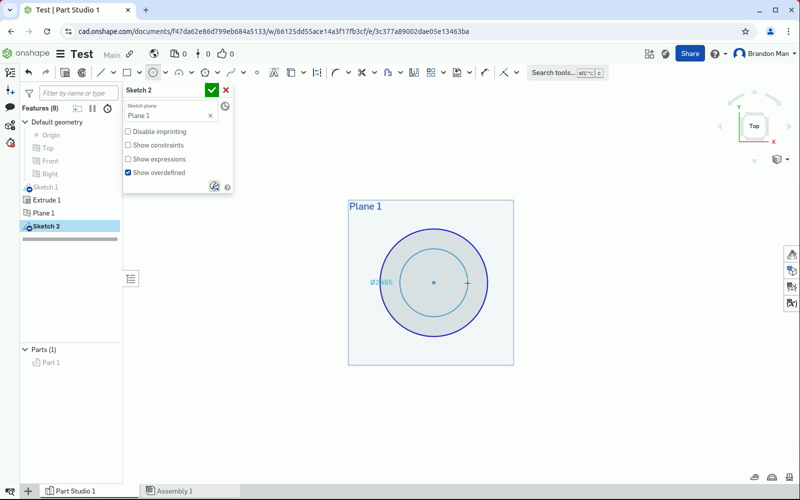
scroll(6)
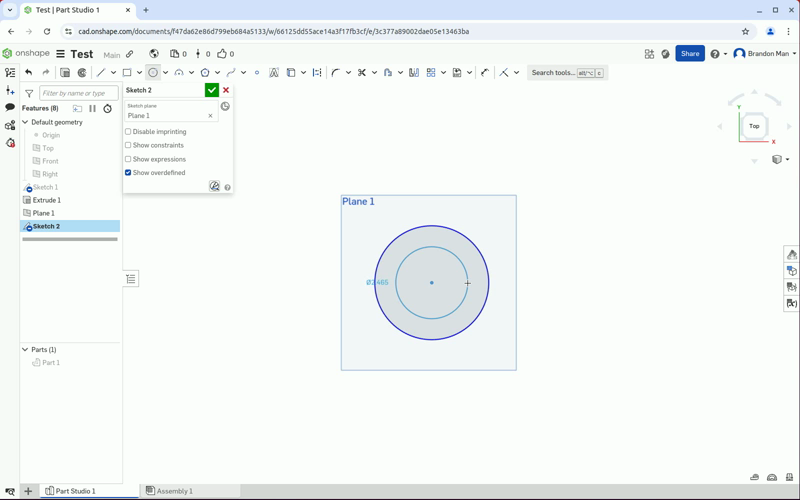
scroll(6)
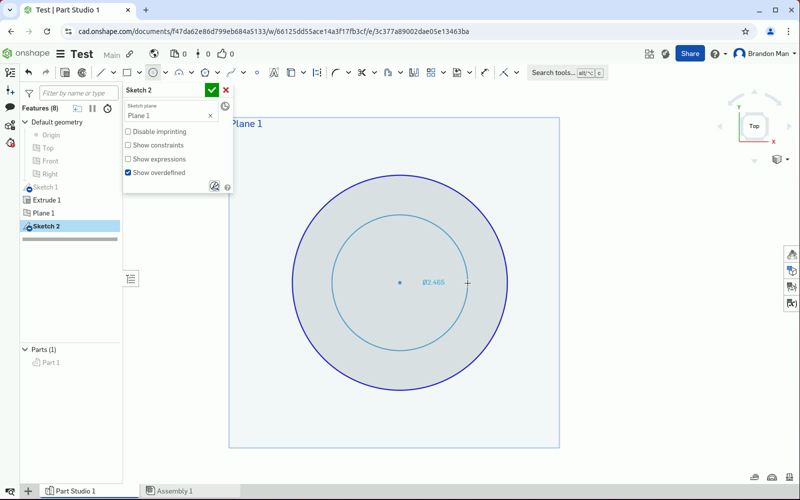
click(467, 282)
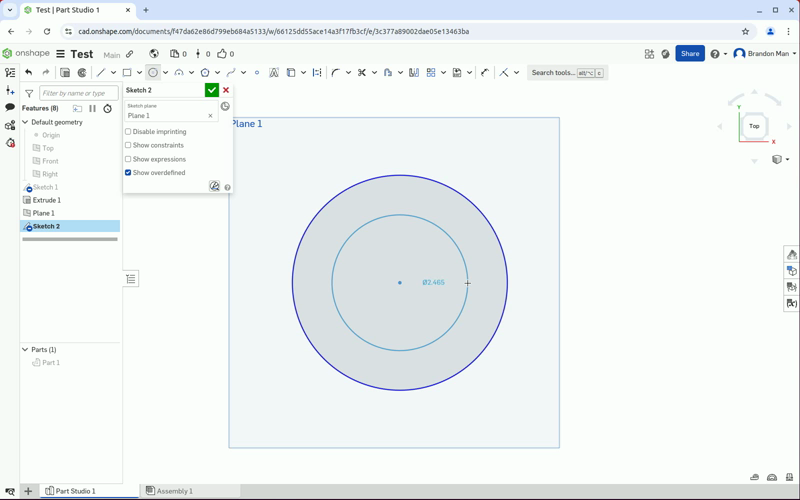
scroll(-6)
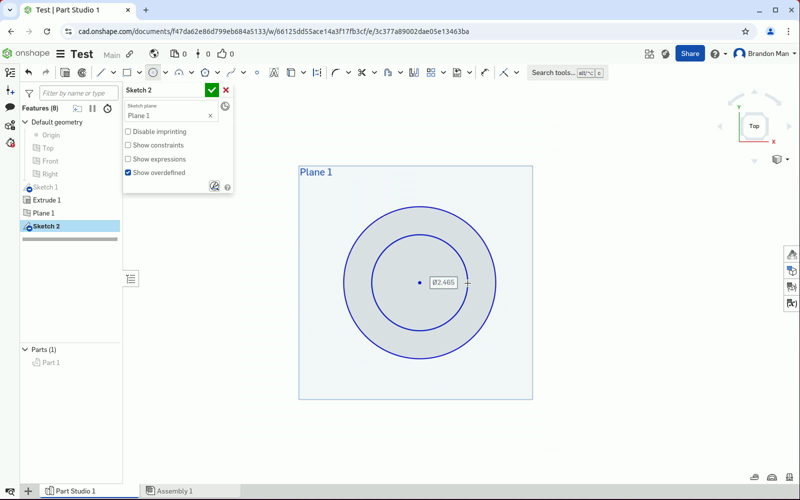
scroll(-6)
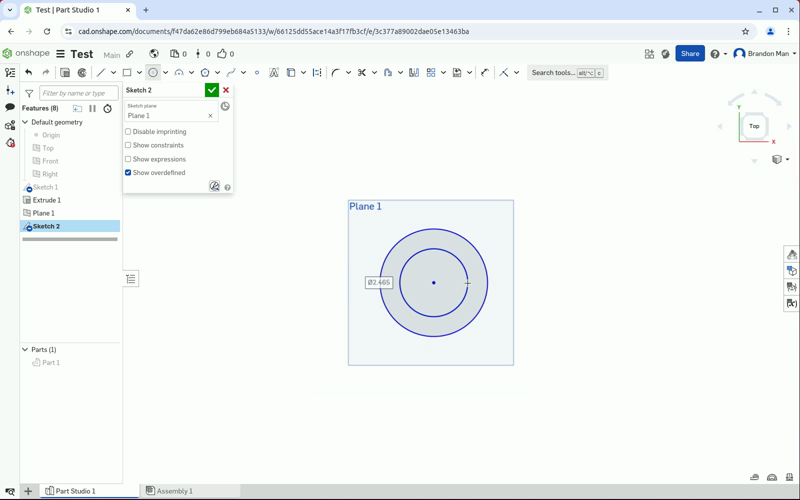
scroll(-6)
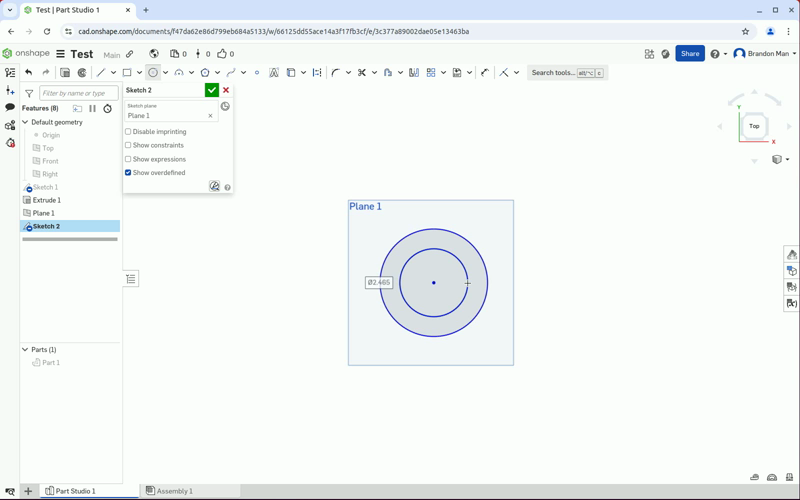
scroll(-6)
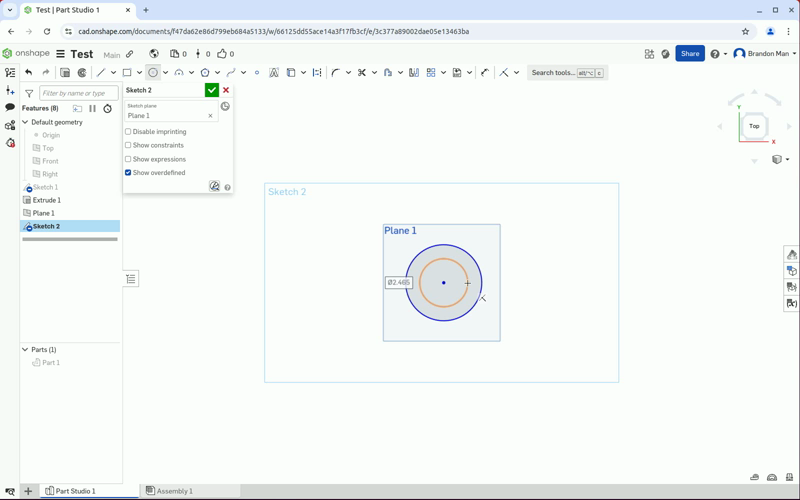
scroll(-6)
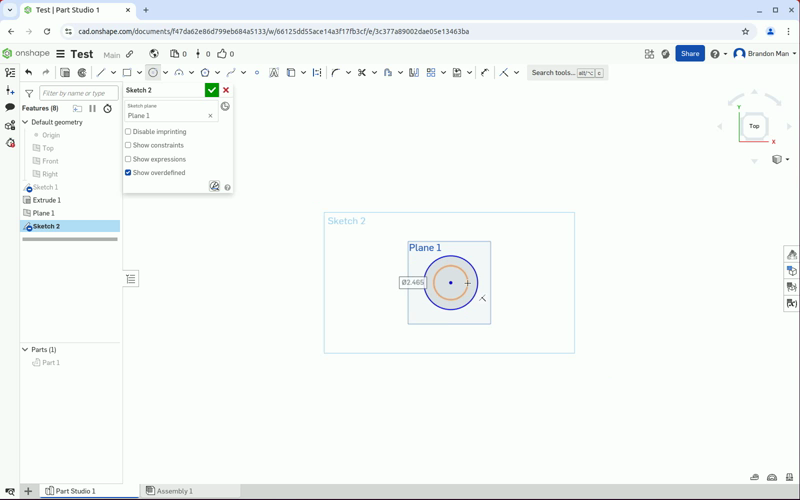
scroll(-6)
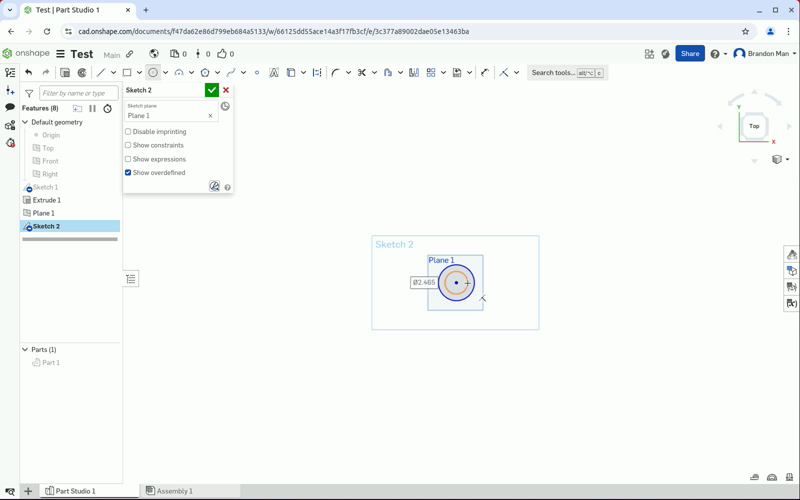
scroll(-6)
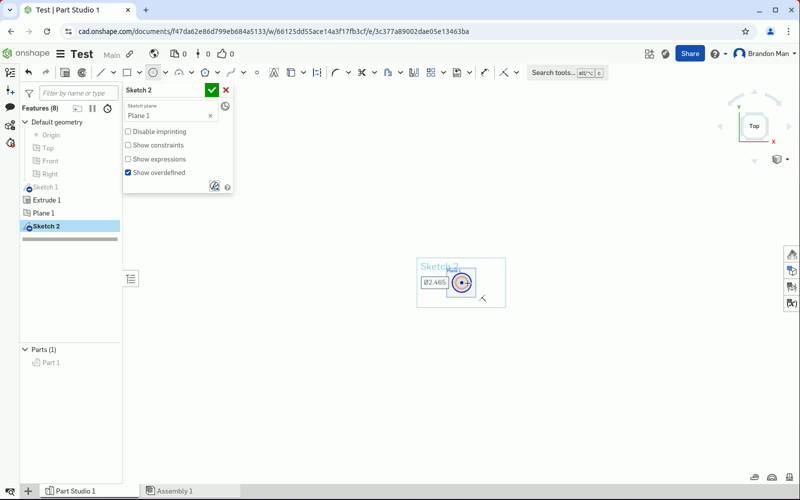
key(esc)
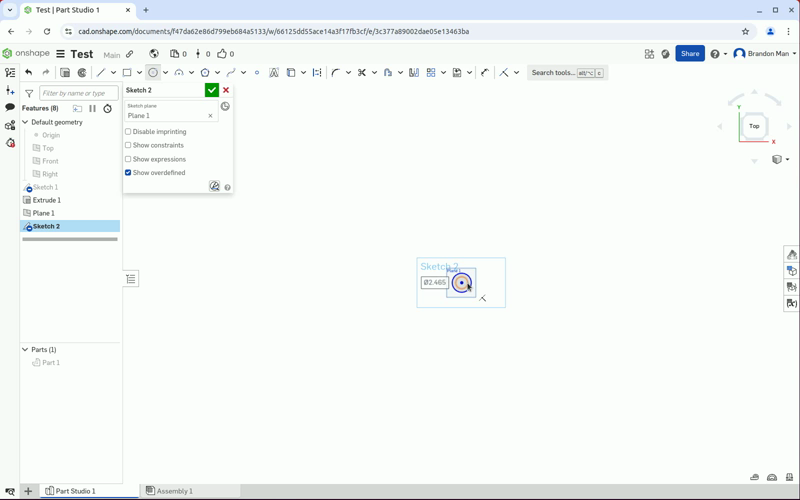
mouse_move(465, 288)
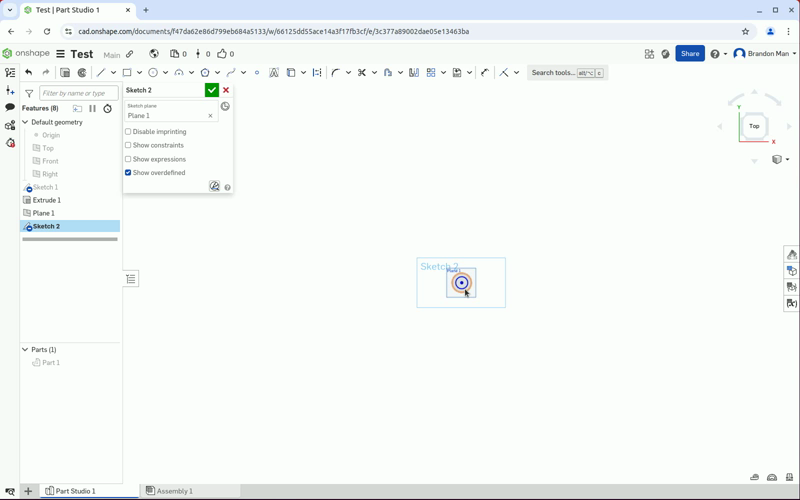
scroll(6)
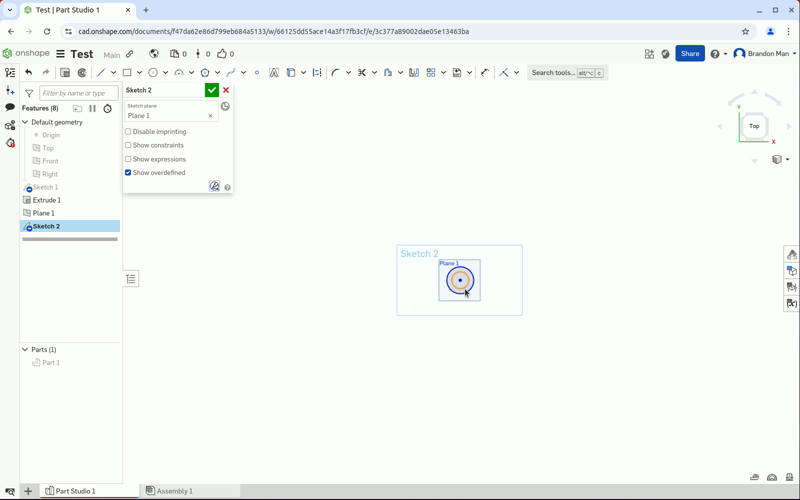
scroll(6)
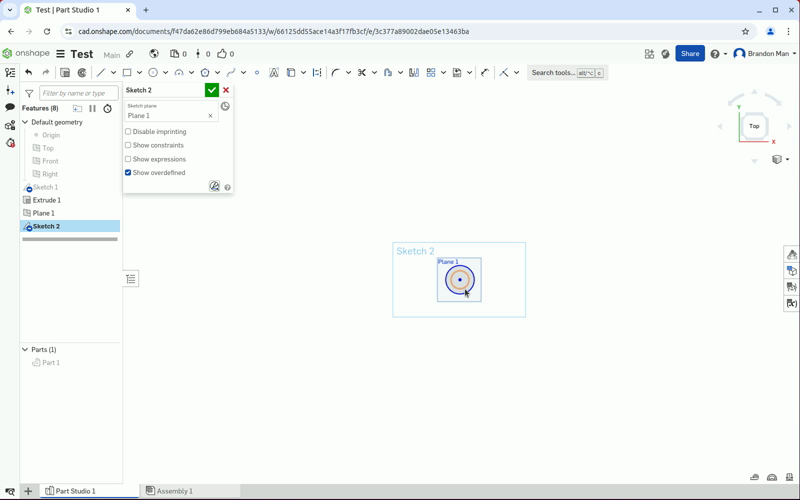
scroll(6)
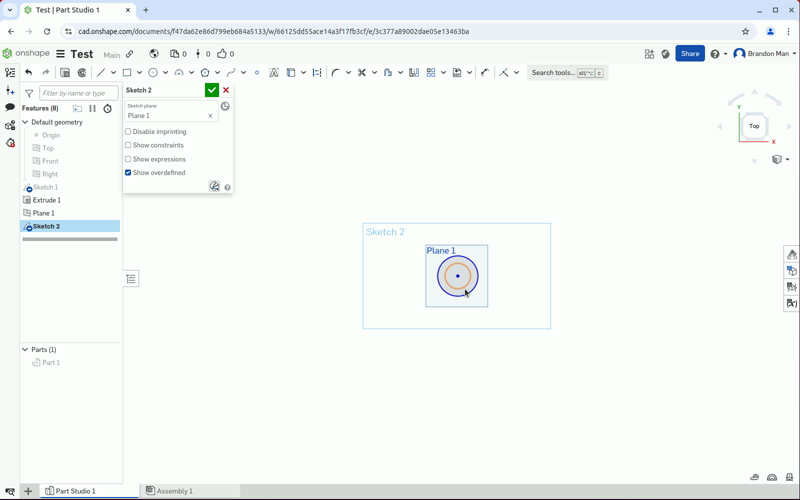
scroll(6)
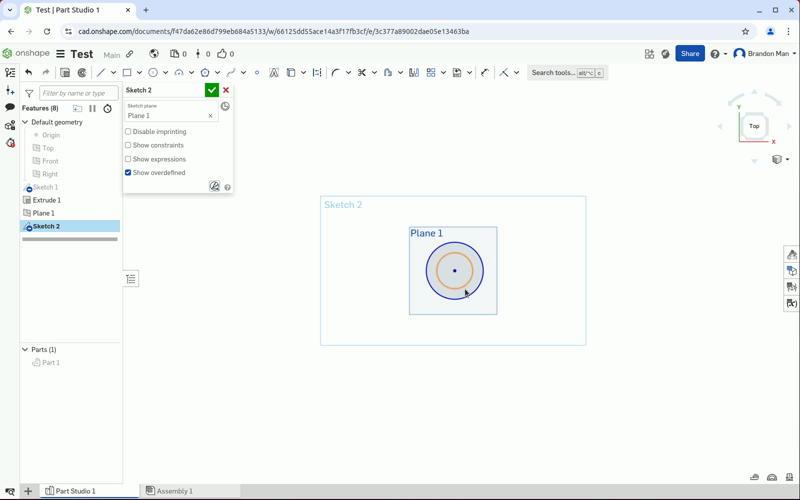
scroll(6)
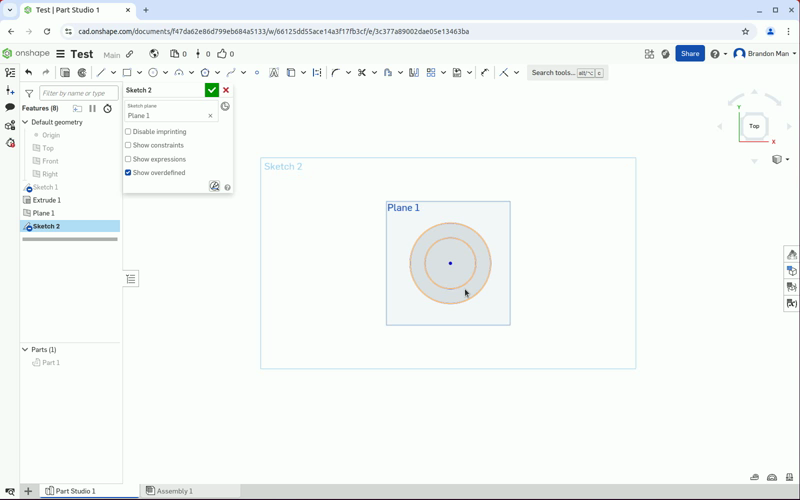
scroll(6)
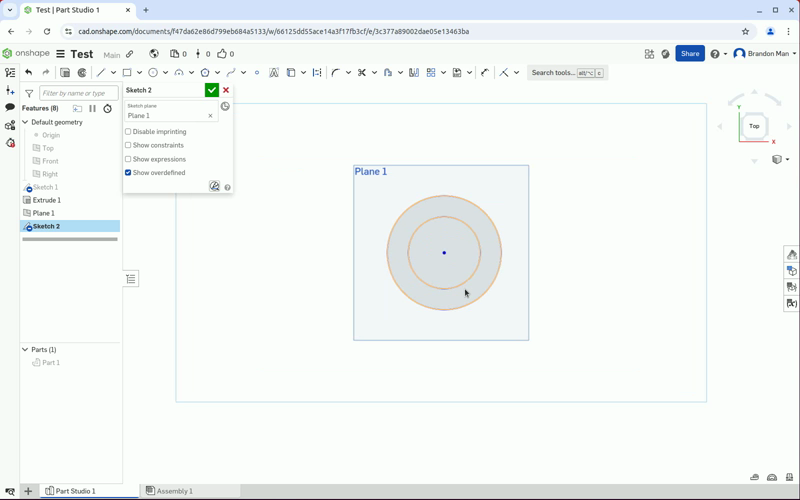
scroll(6)
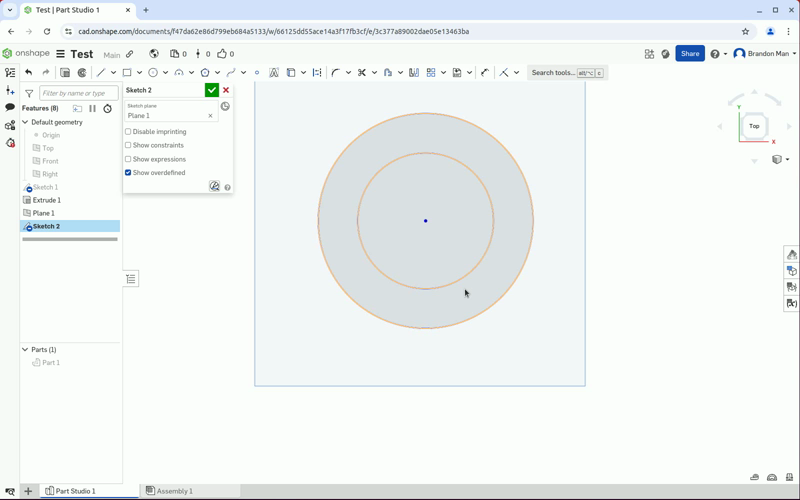
click(465, 288)
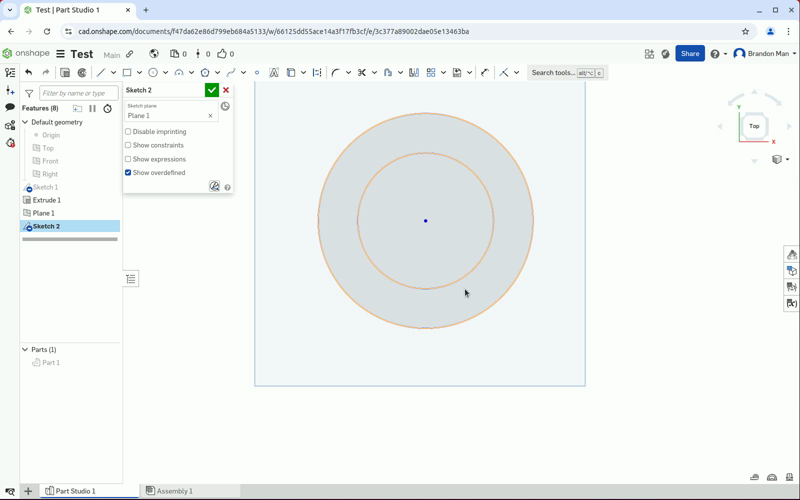
scroll(-6)
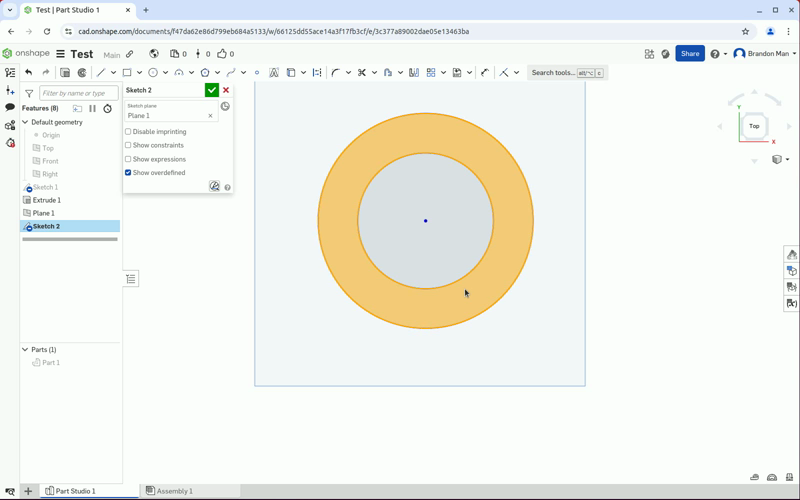
scroll(-6)
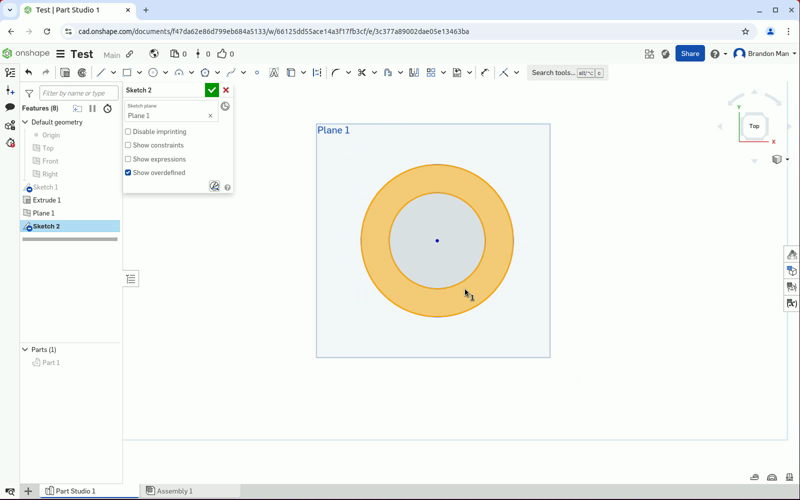
scroll(-6)
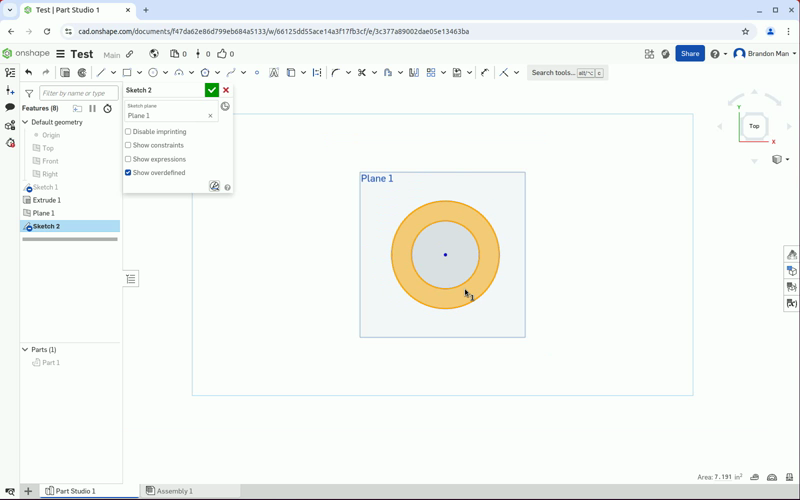
scroll(-6)
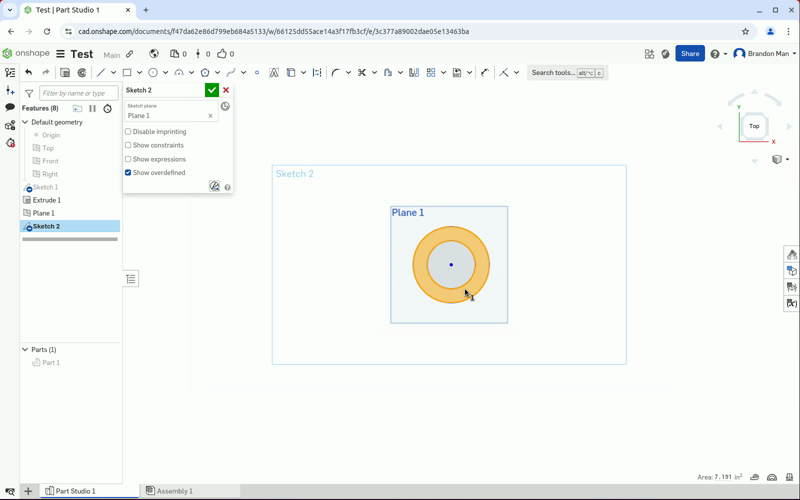
scroll(-6)
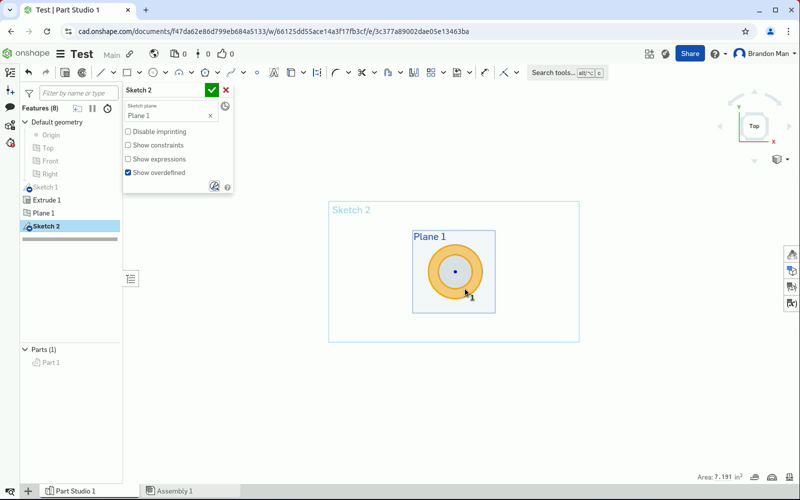
scroll(-6)
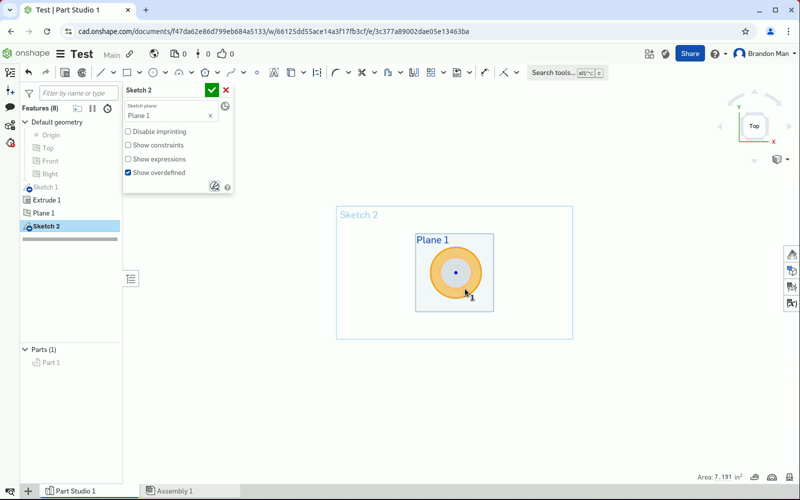
scroll(-6)
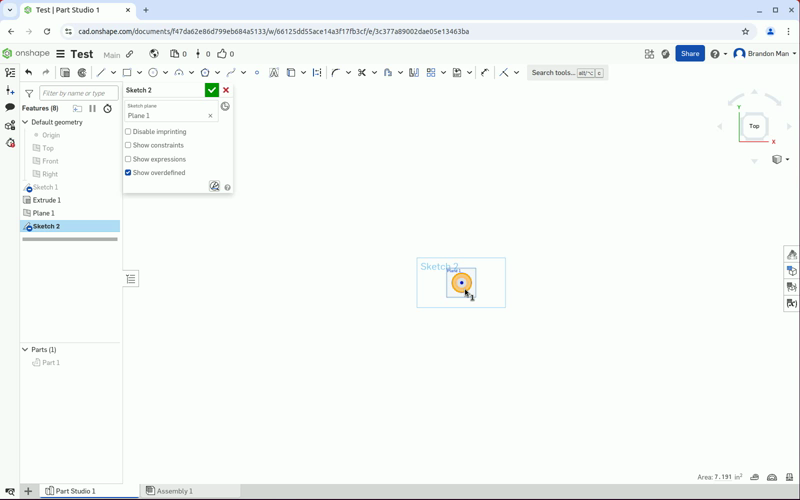
mouse_move(73, 352)
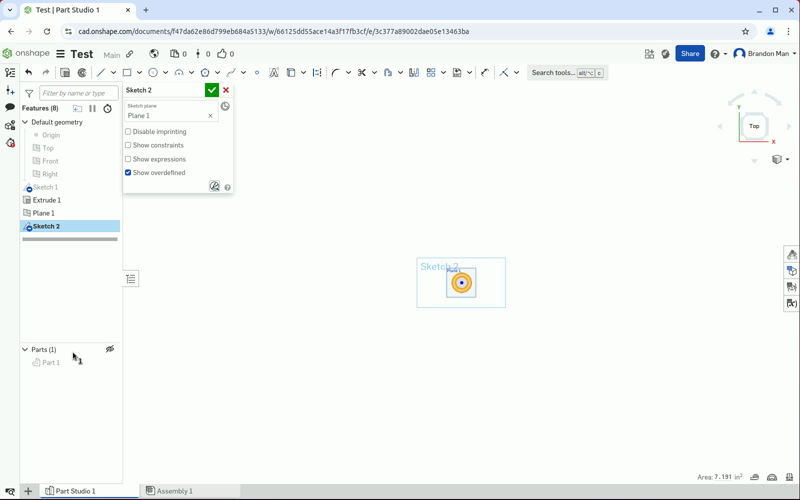
key(shift+y)
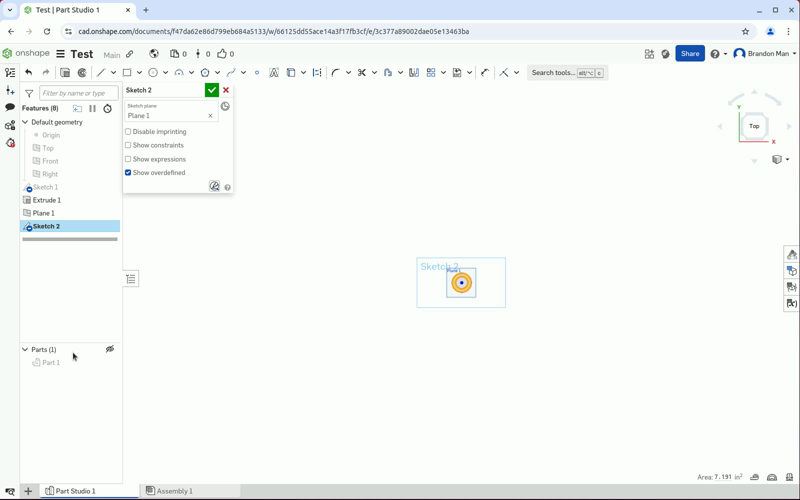
key(shift+e)
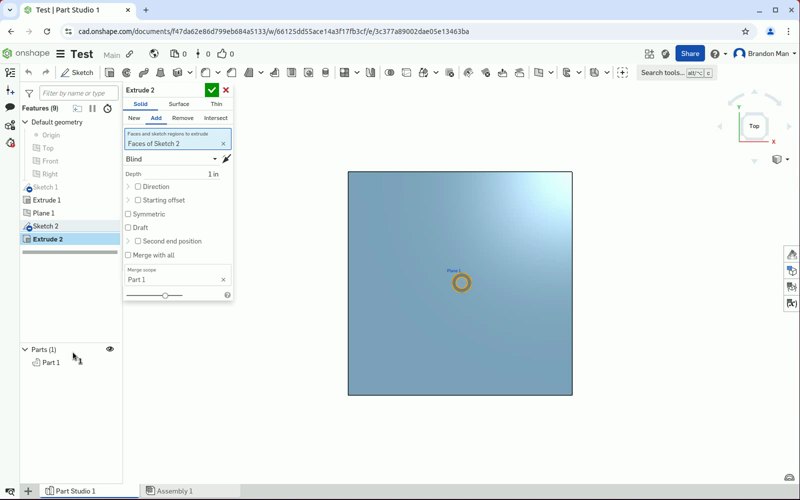
mouse_move(143, 106)
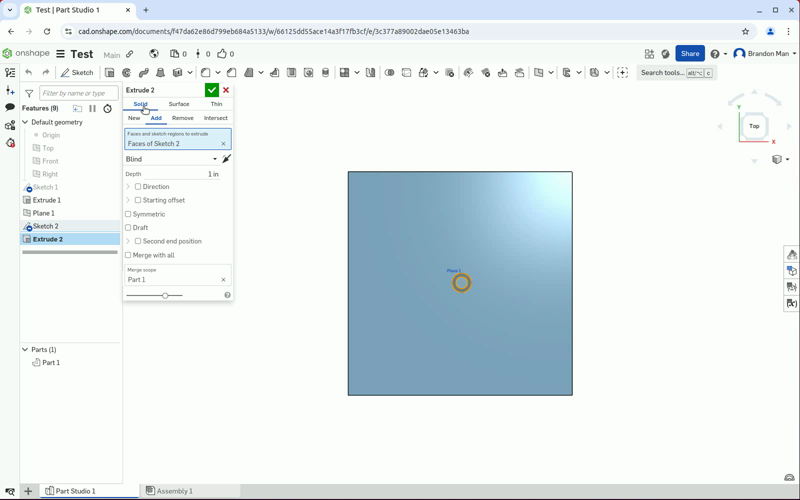
click(143, 106)
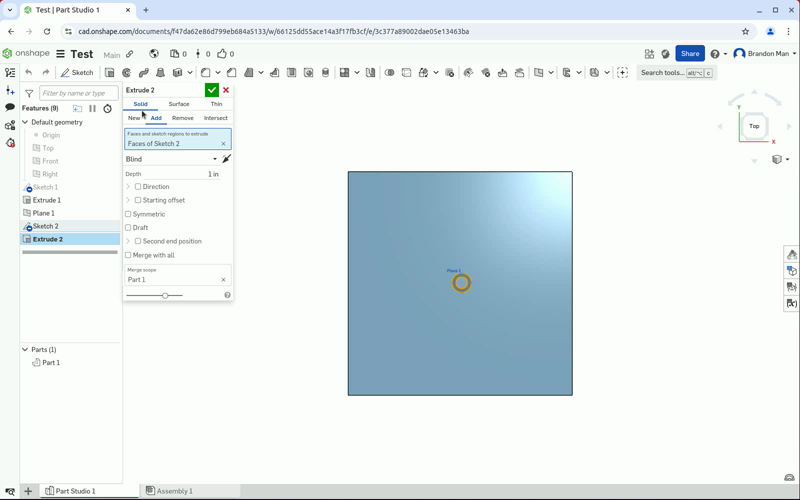
mouse_move(137, 120)
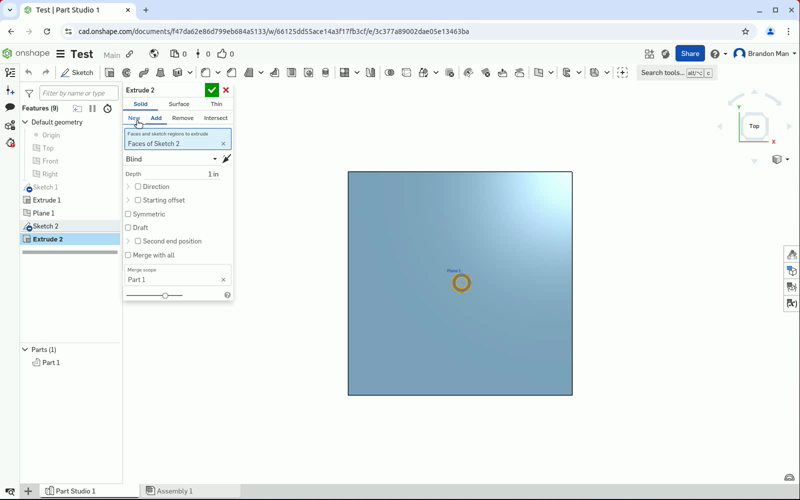
click(137, 120)
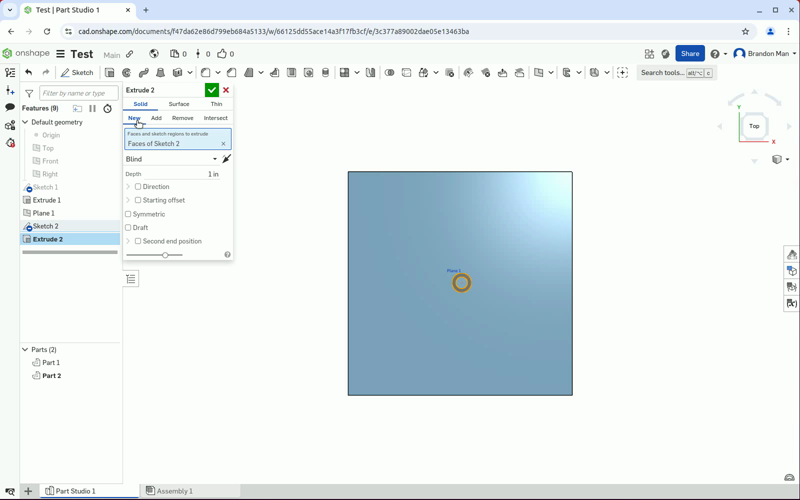
key(tab, 4)
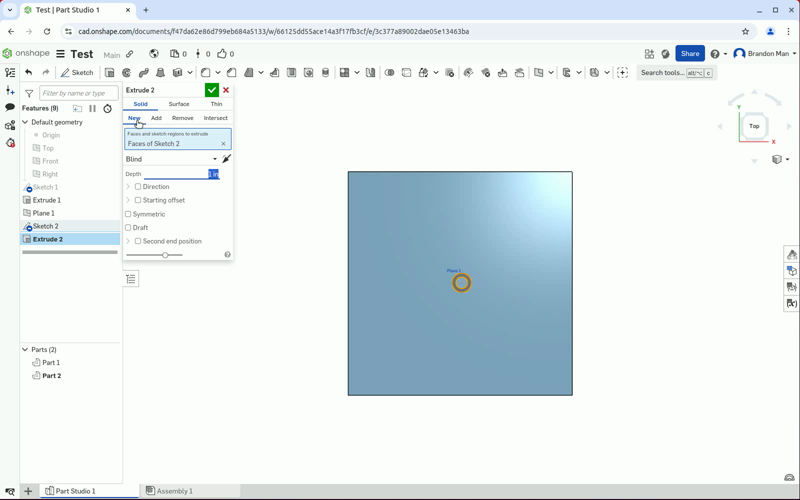
text(6.981)
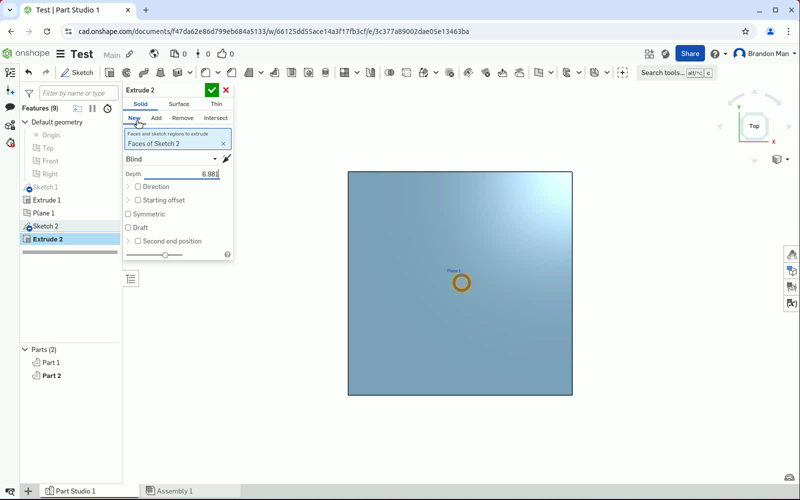
key(enter)
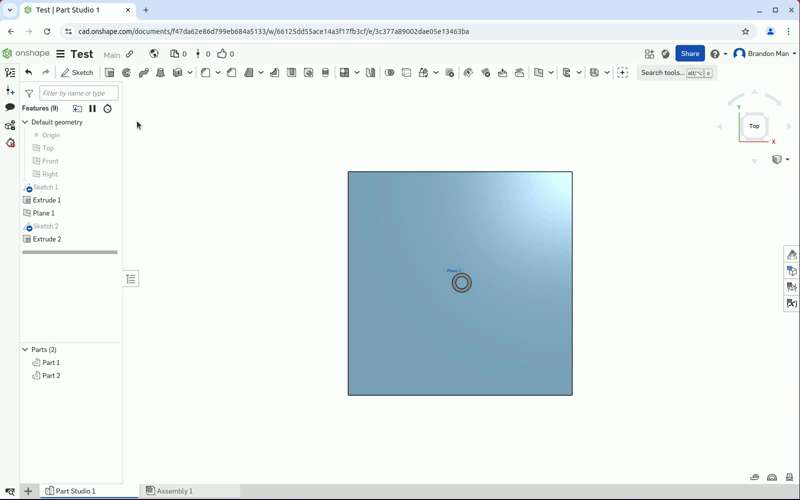
key(shift+h)
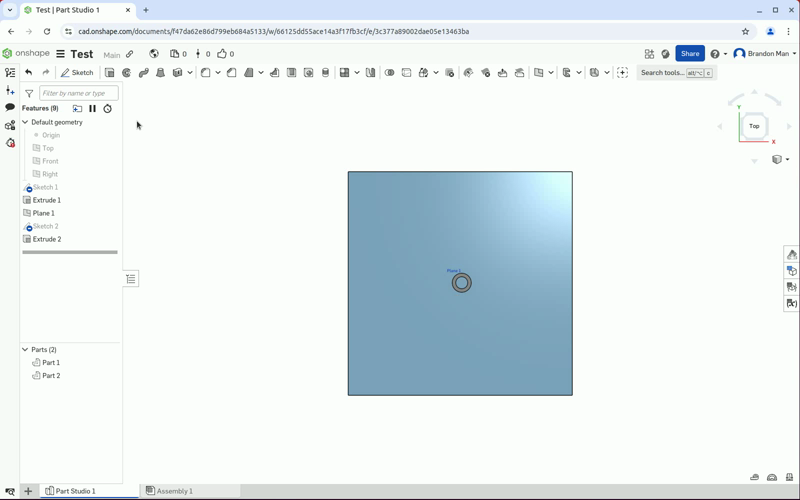
key(shift+h)
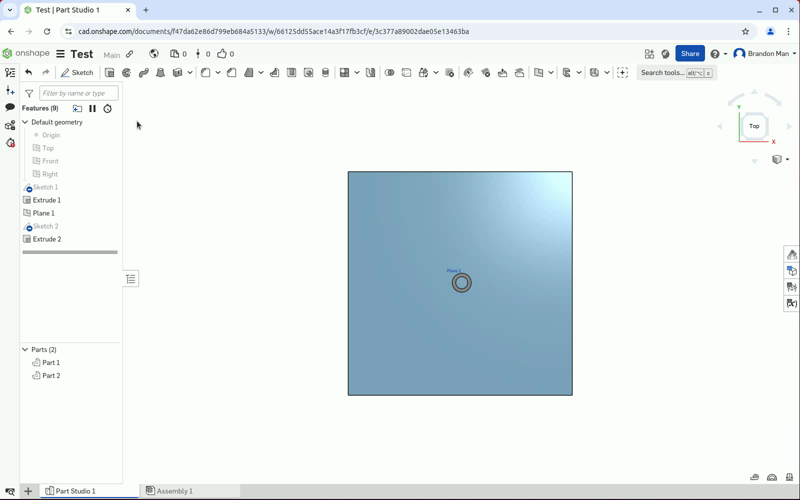
mouse_move(73, 189)
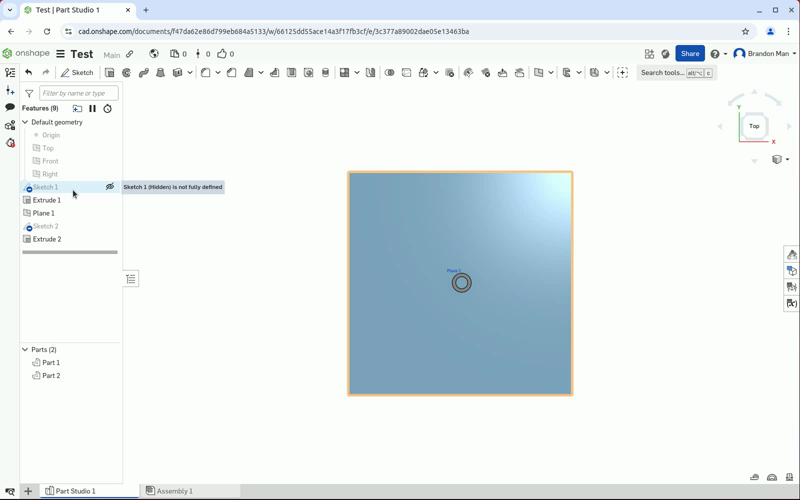
click(73, 189)
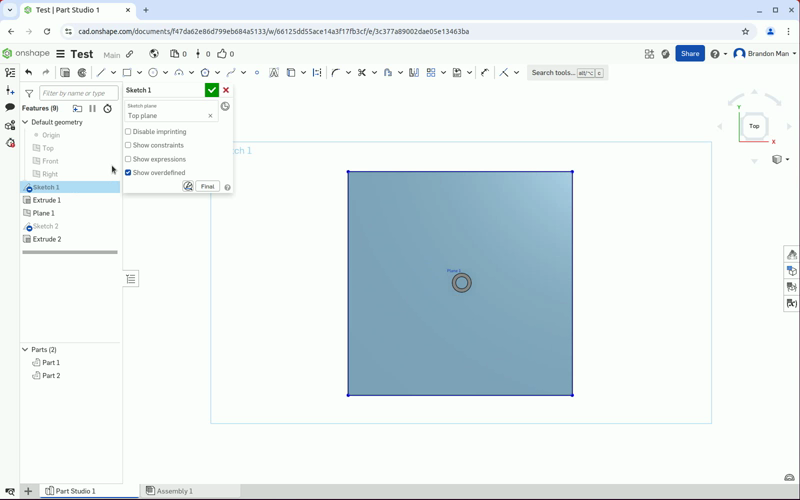
mouse_move(229, 92)
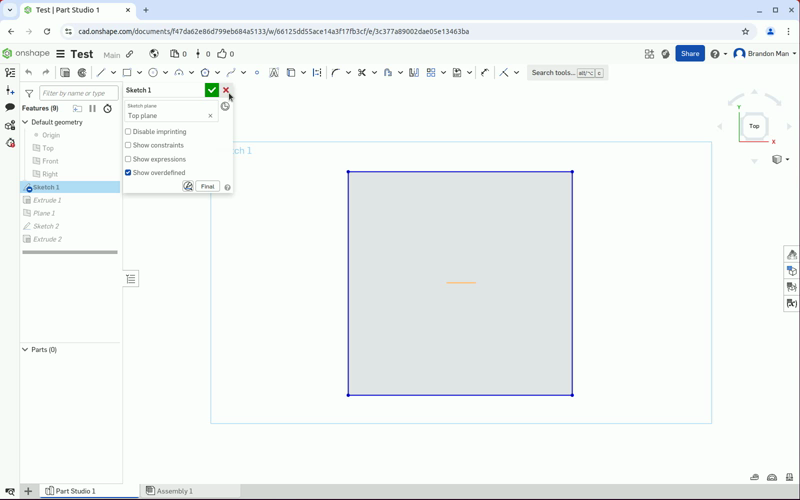
click(229, 92)
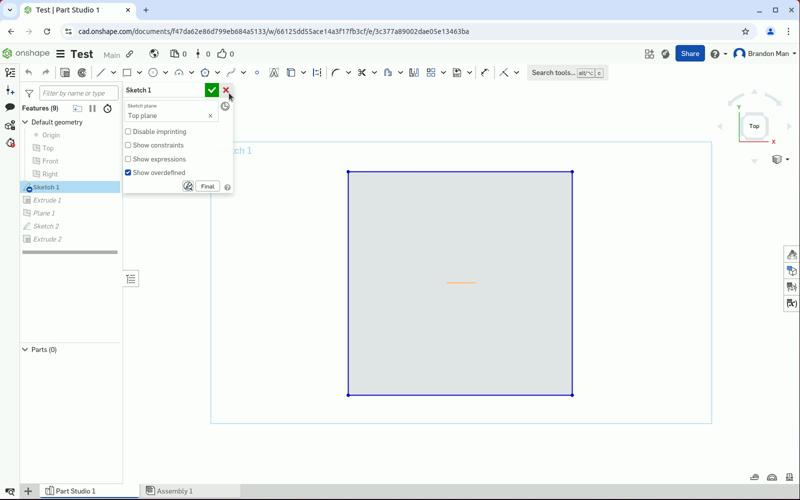
key(shift+s)
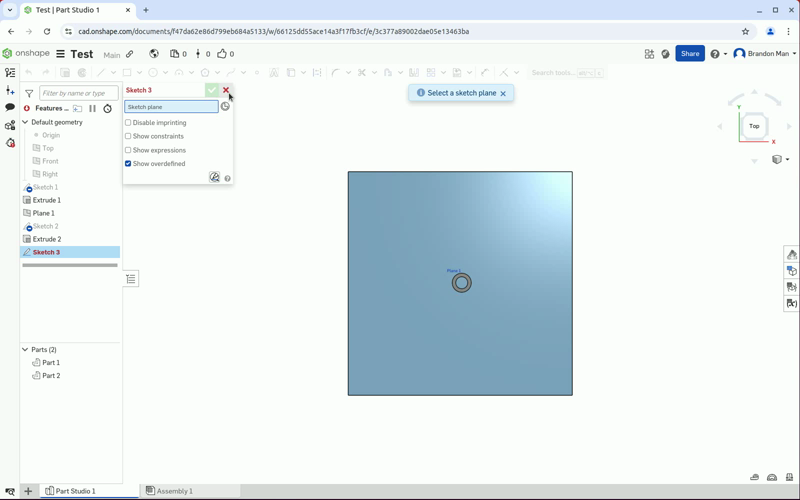
mouse_move(73, 215)
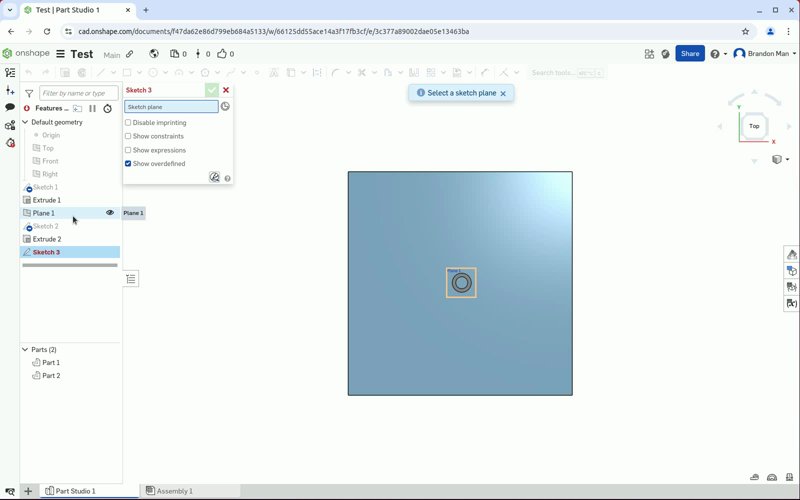
click(73, 215)
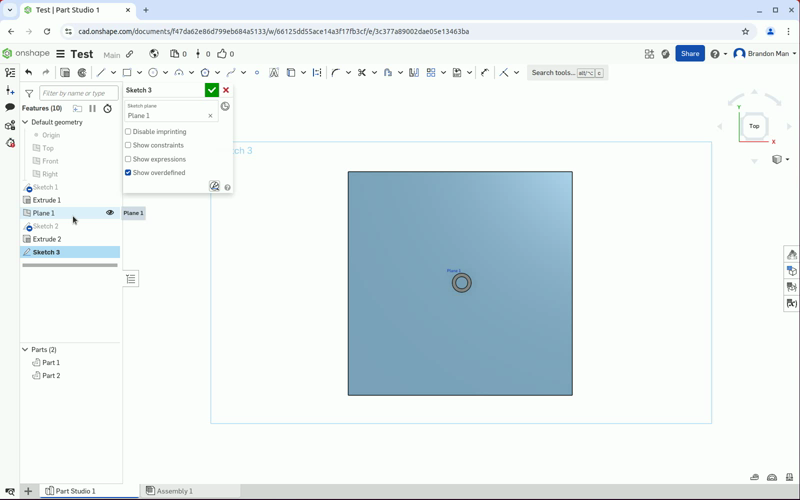
mouse_move(73, 352)
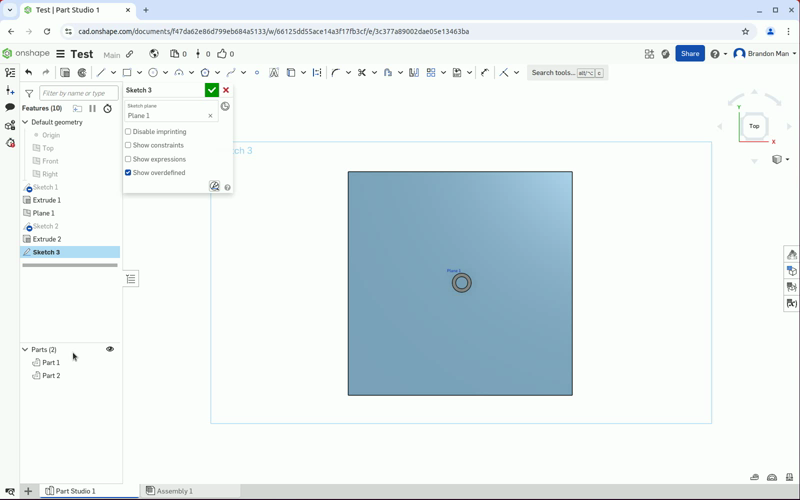
key(y)
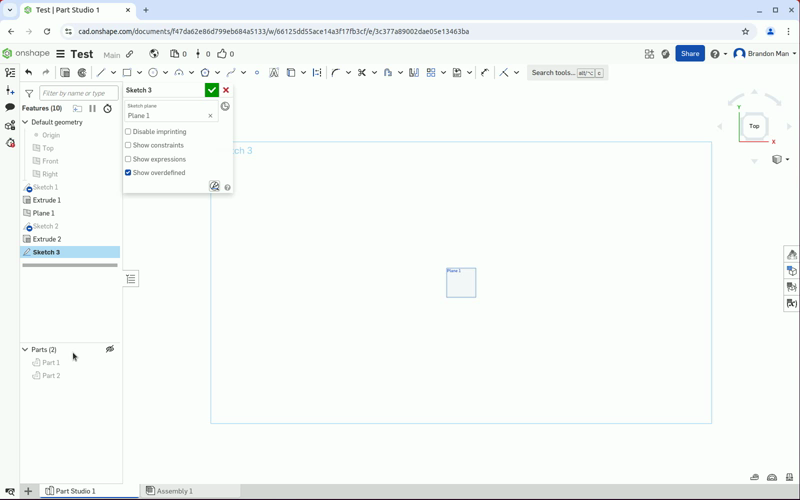
key(l)
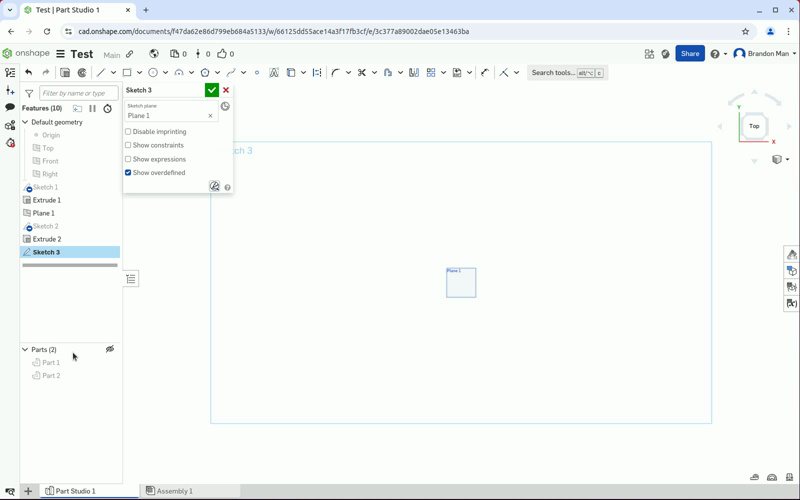
key_down(shift)
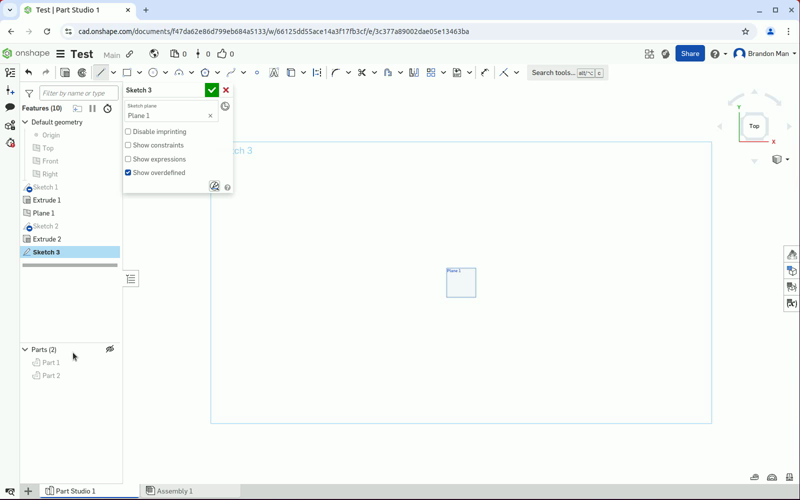
mouse_move(348, 395)
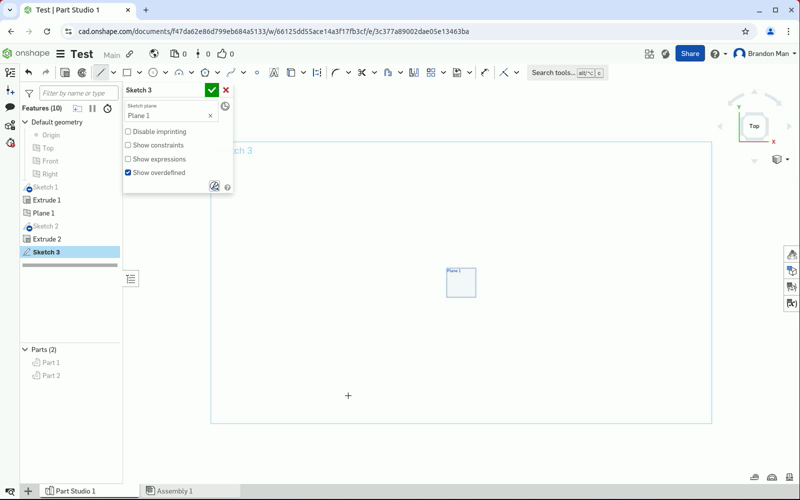
click(348, 395)
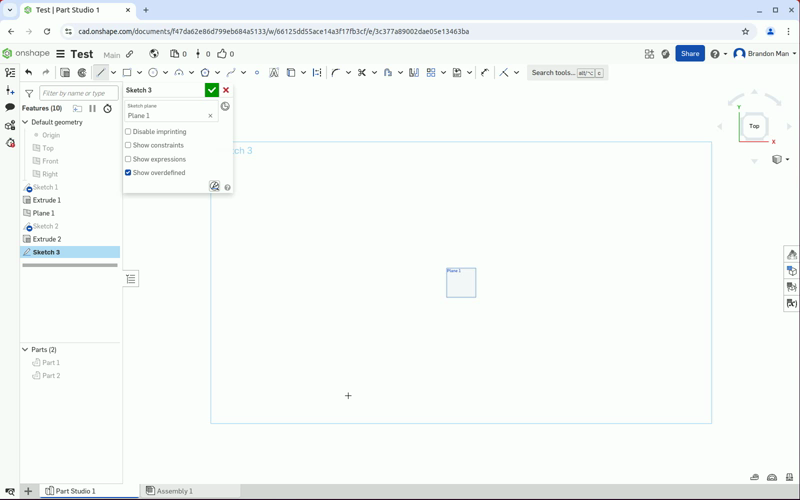
key_up(shift)
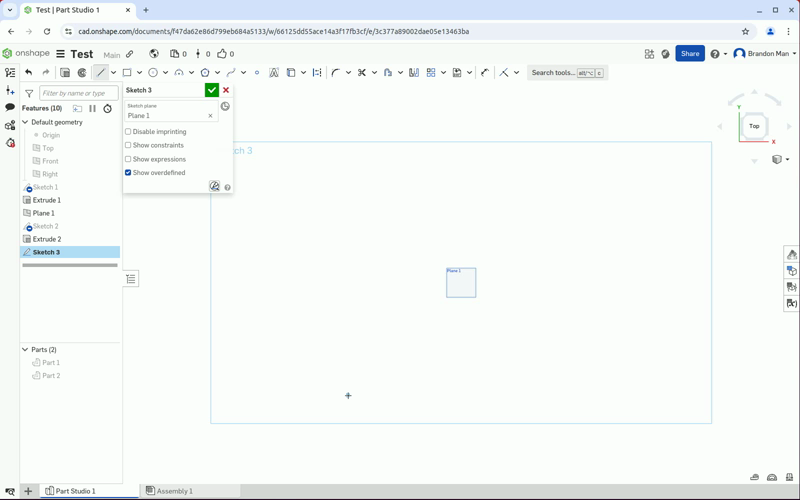
key_down(shift)
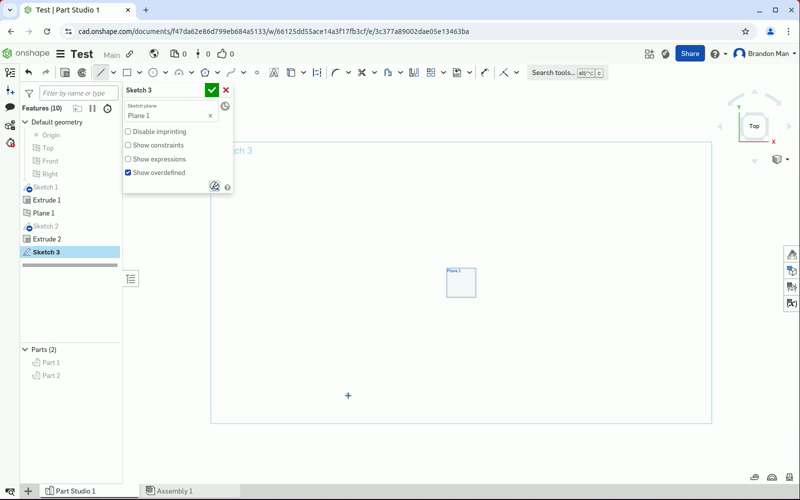
mouse_move(378, 395)
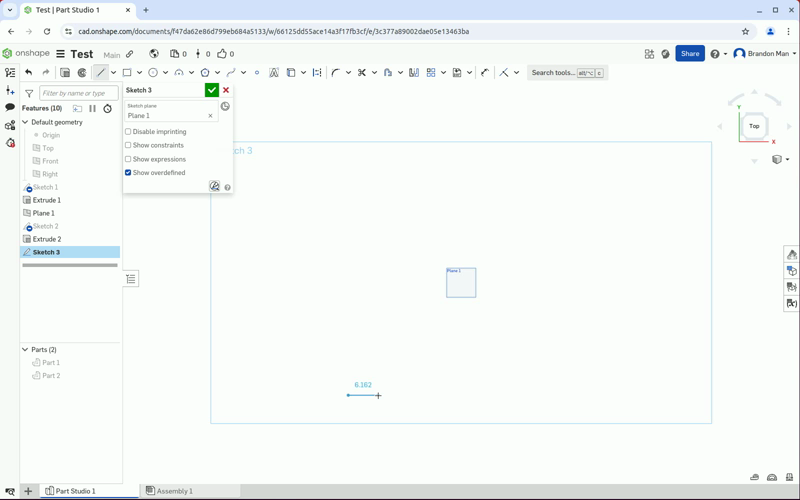
mouse_move(350, 395)
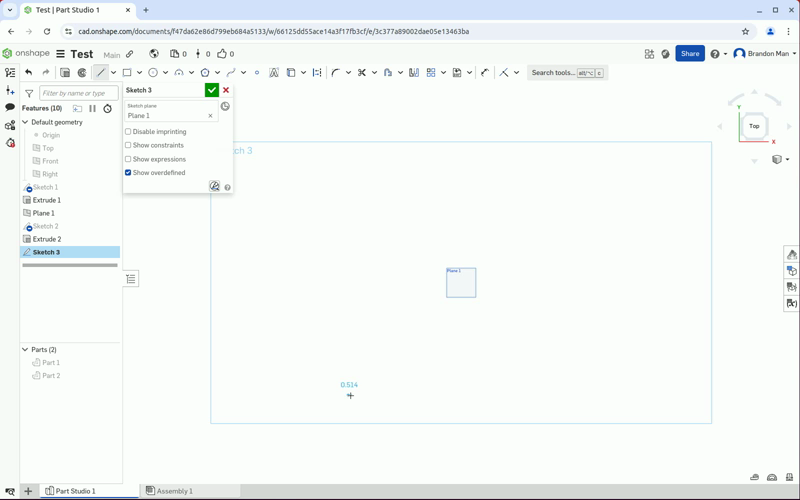
scroll(6)
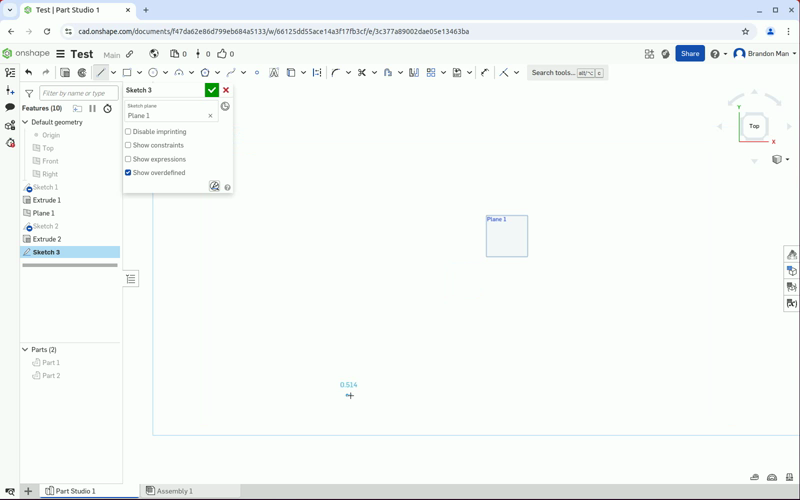
scroll(6)
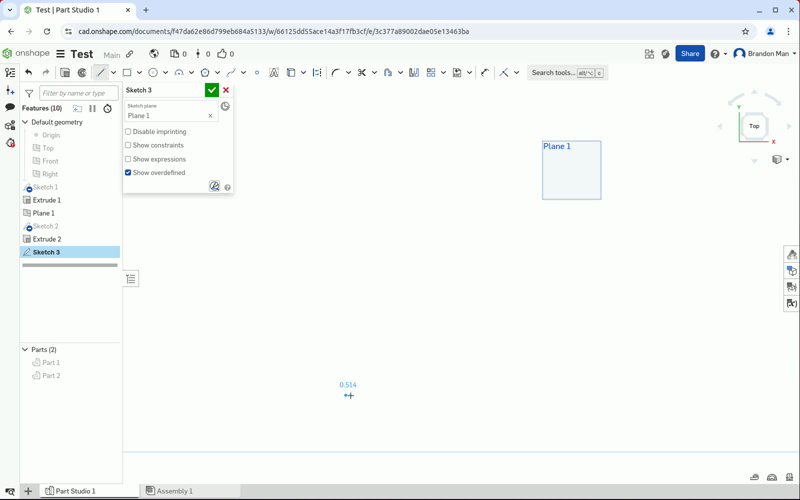
scroll(6)
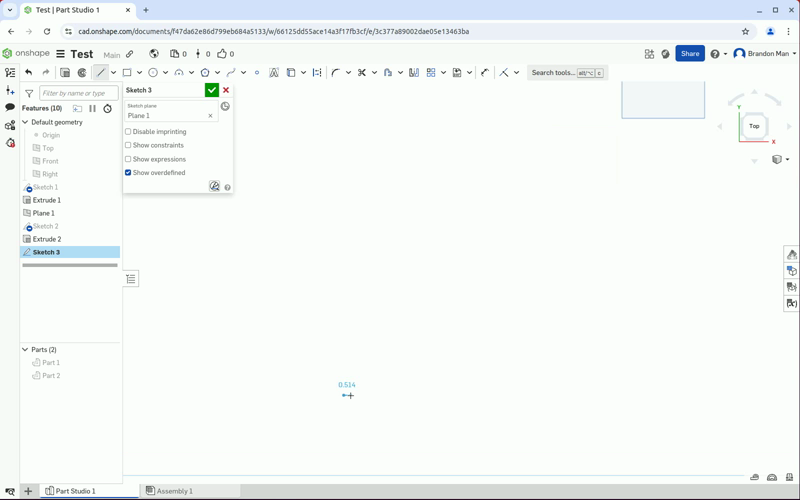
scroll(6)
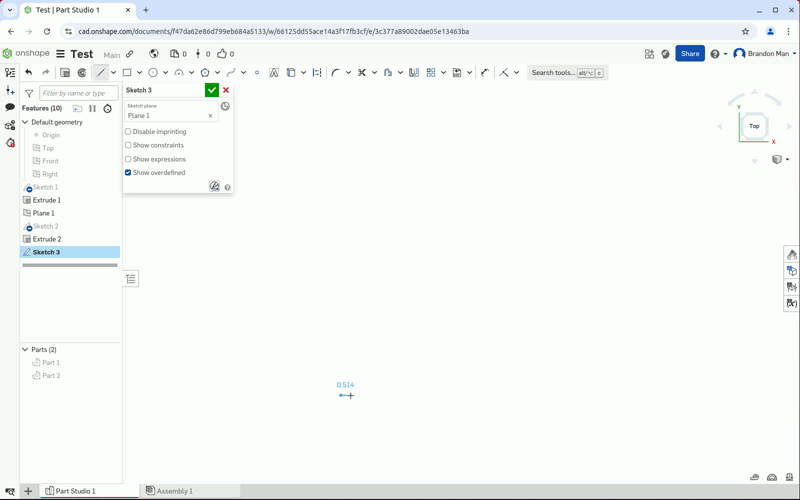
scroll(6)
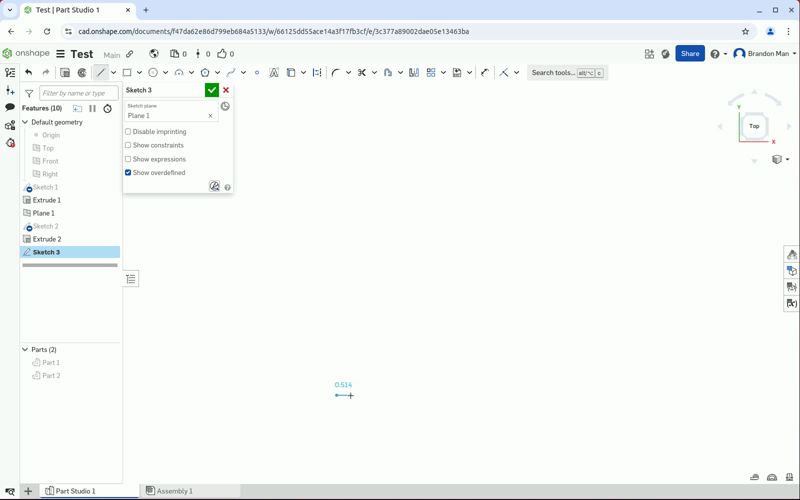
scroll(6)
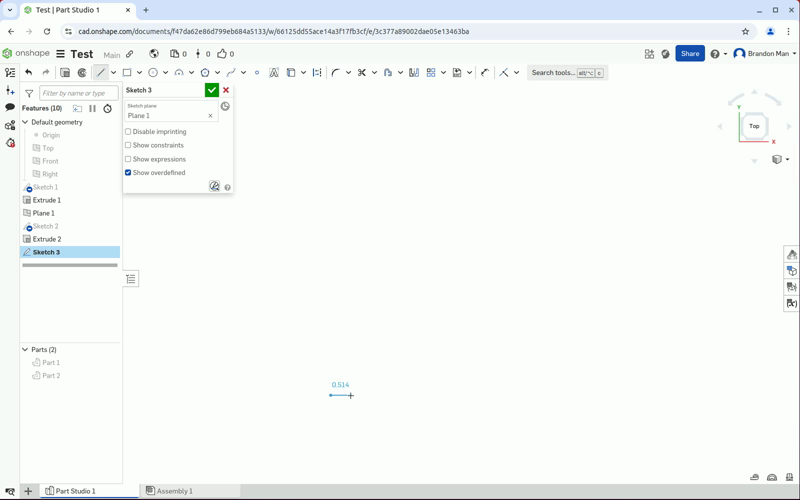
scroll(6)
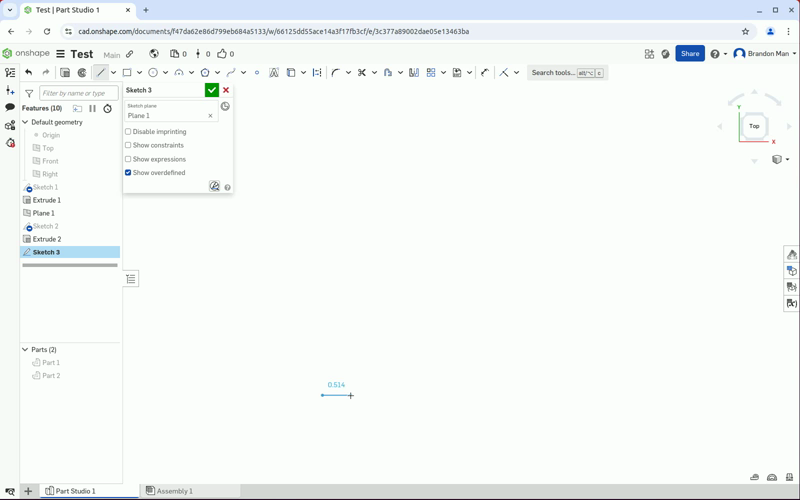
click(350, 395)
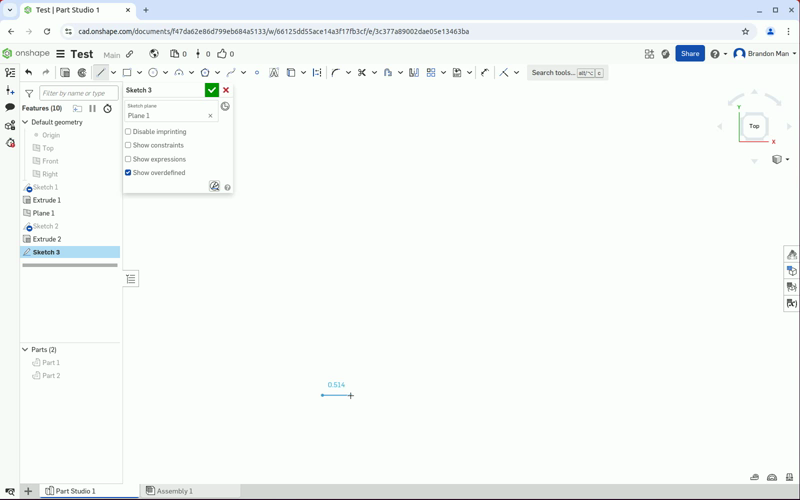
scroll(-6)
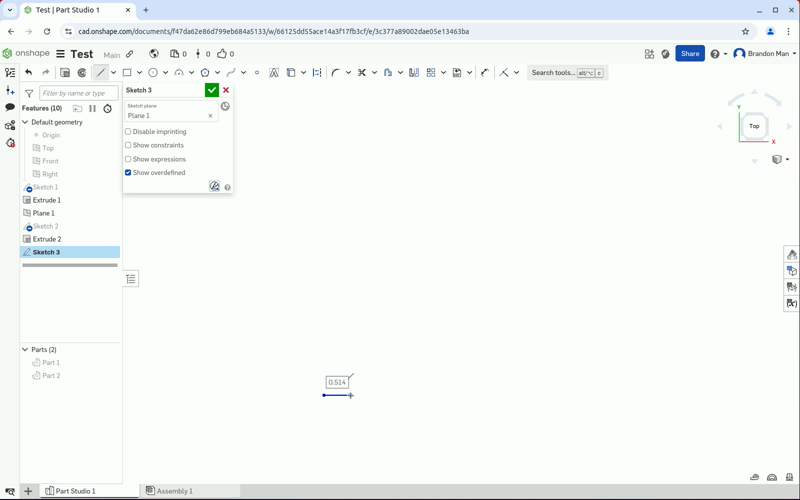
scroll(-6)
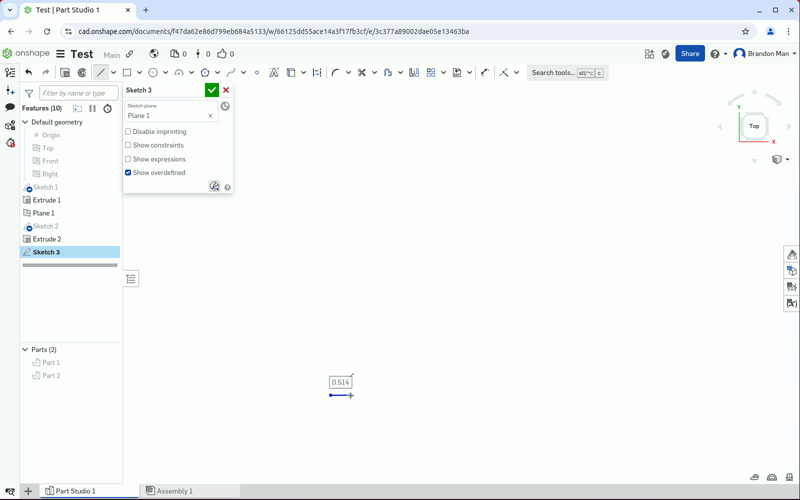
scroll(-6)
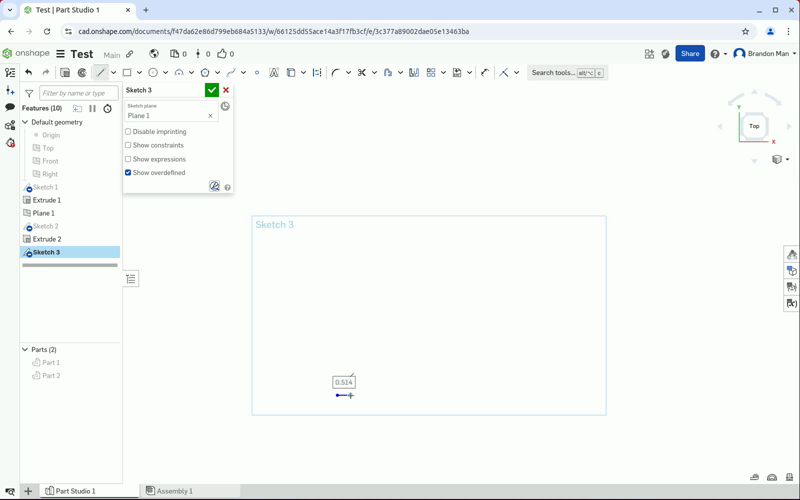
scroll(-6)
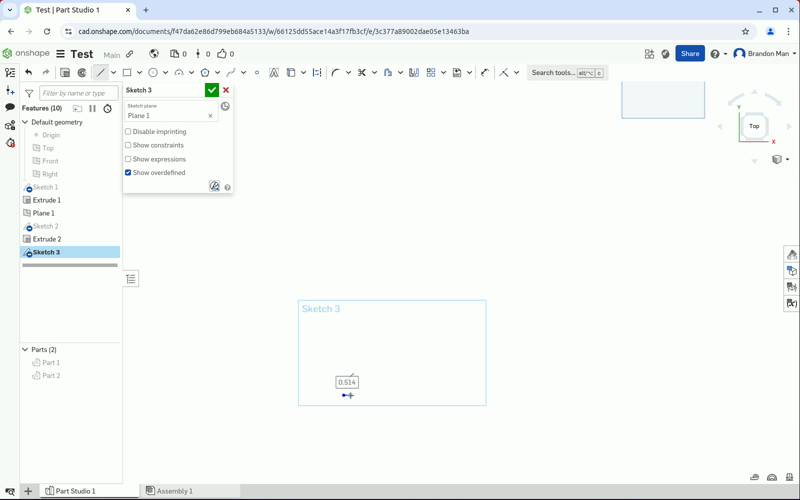
scroll(-6)
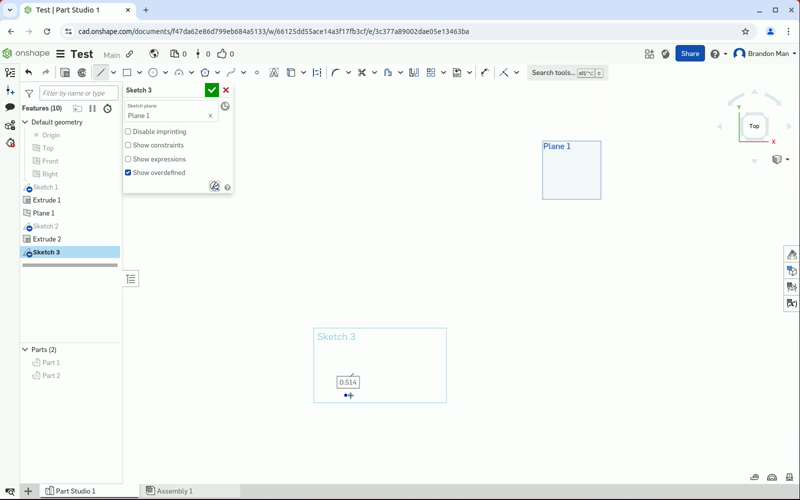
scroll(-6)
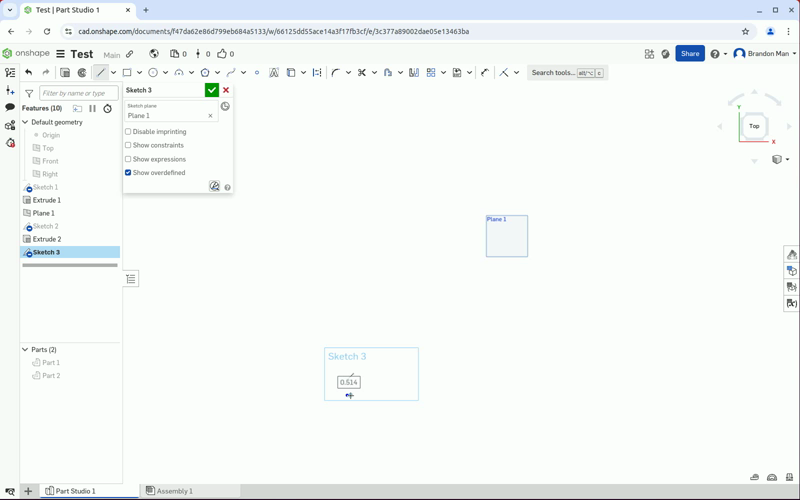
scroll(-6)
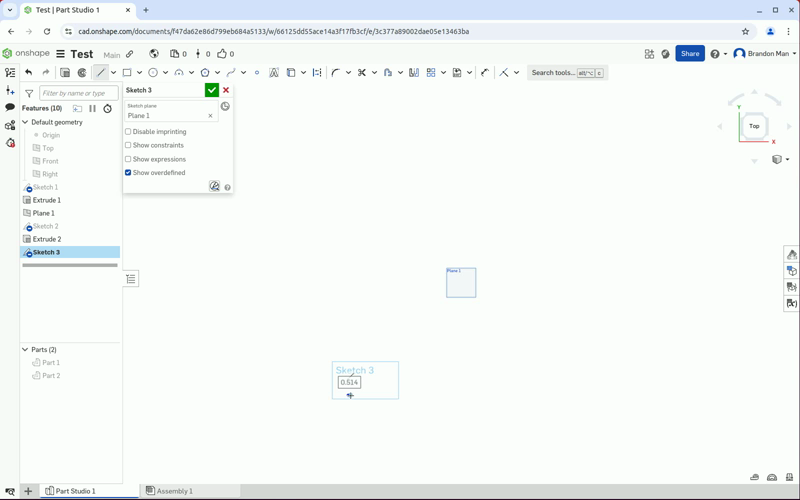
key_up(shift)
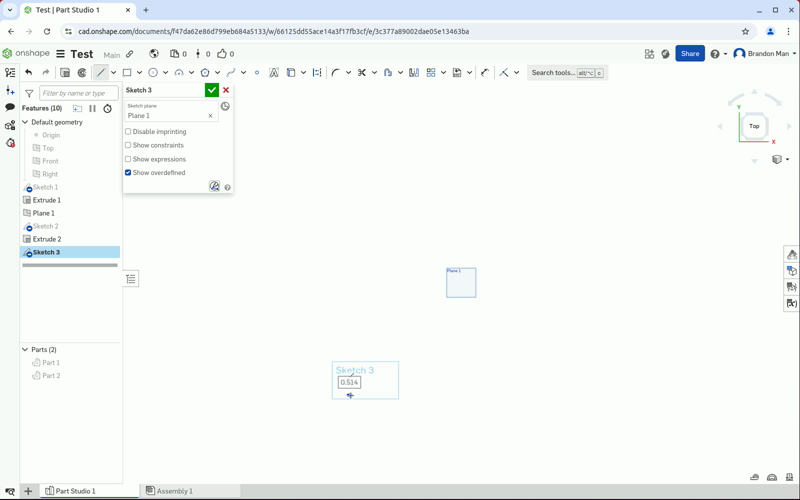
key_down(shift)
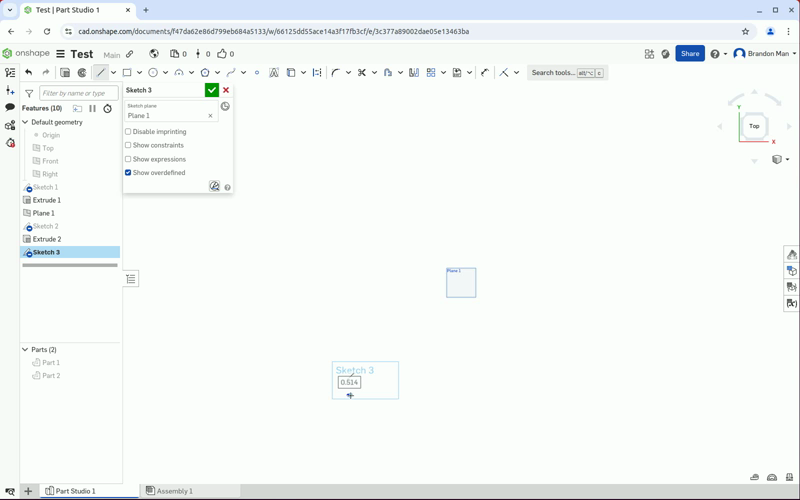
mouse_move(380, 395)
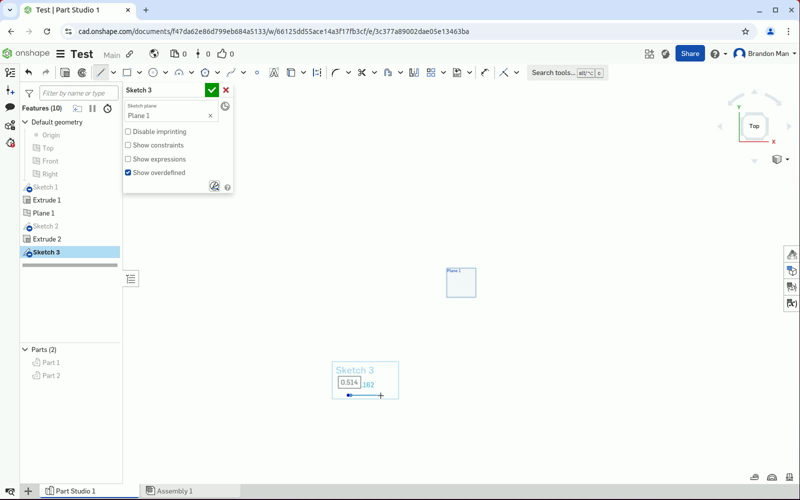
mouse_move(350, 393)
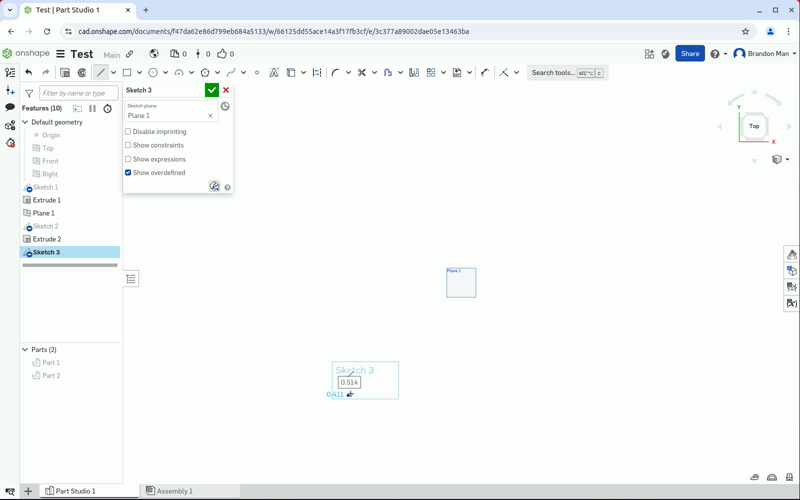
scroll(6)
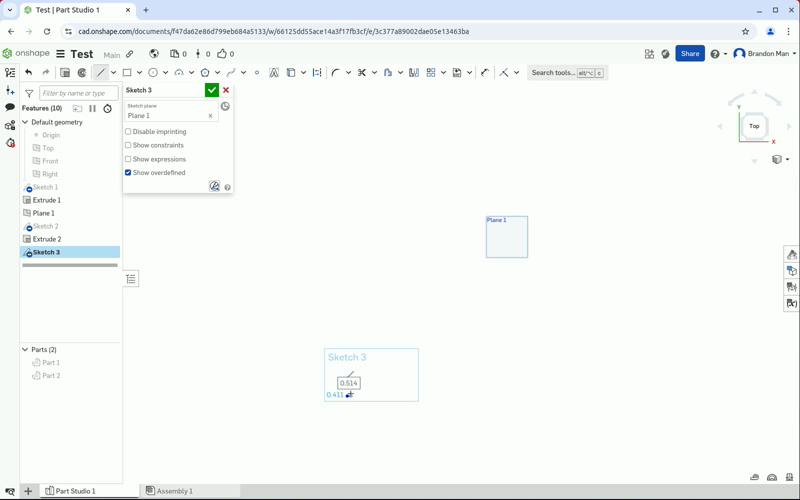
scroll(6)
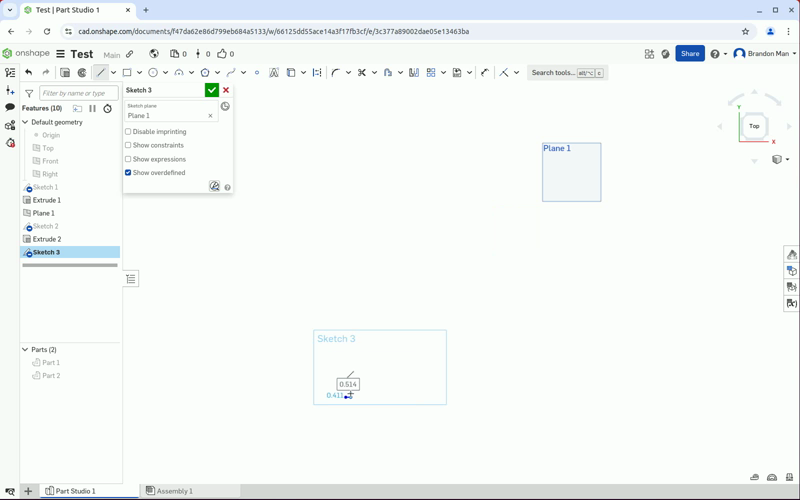
scroll(6)
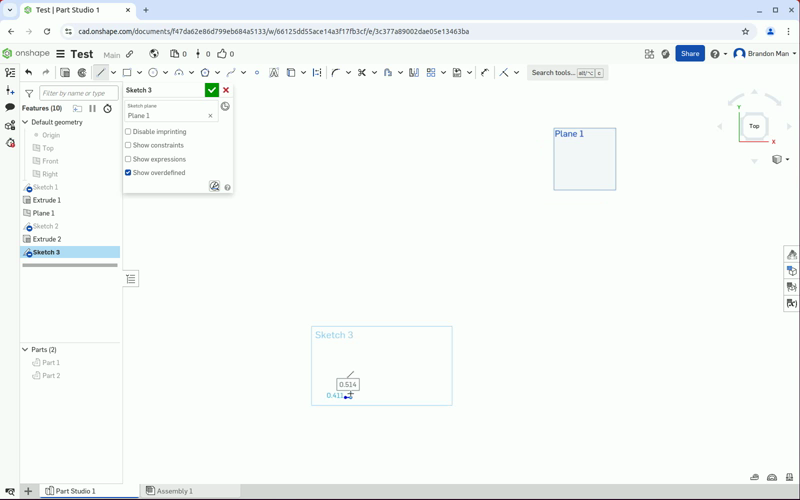
scroll(6)
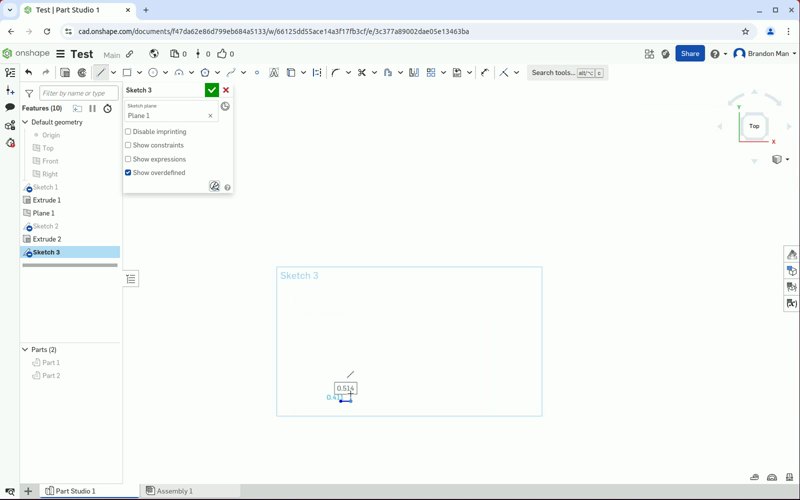
scroll(6)
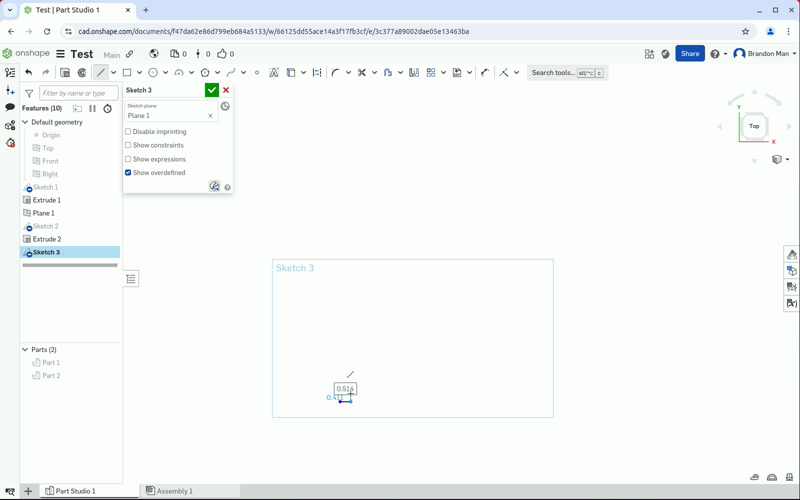
scroll(6)
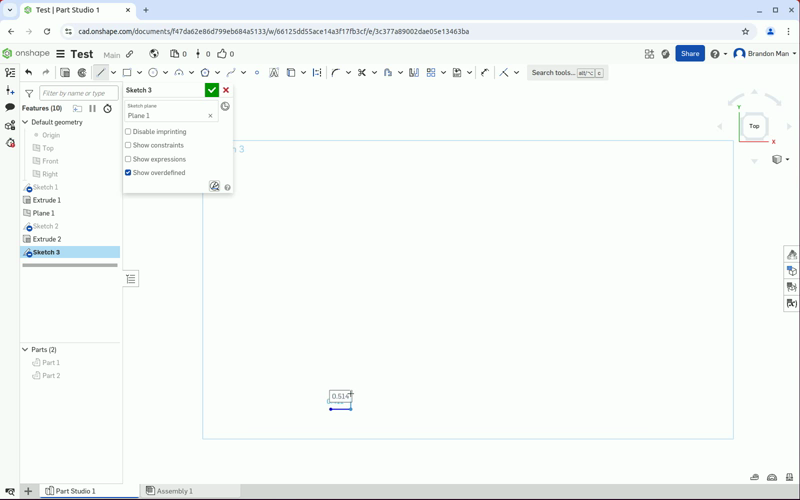
scroll(6)
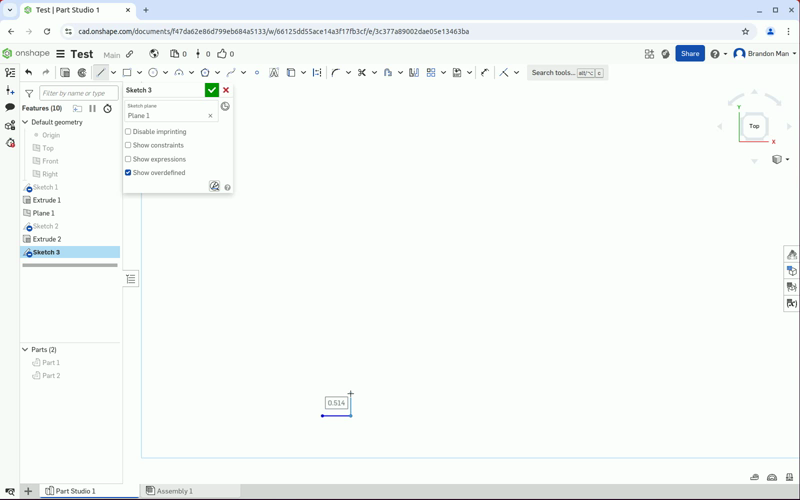
click(350, 393)
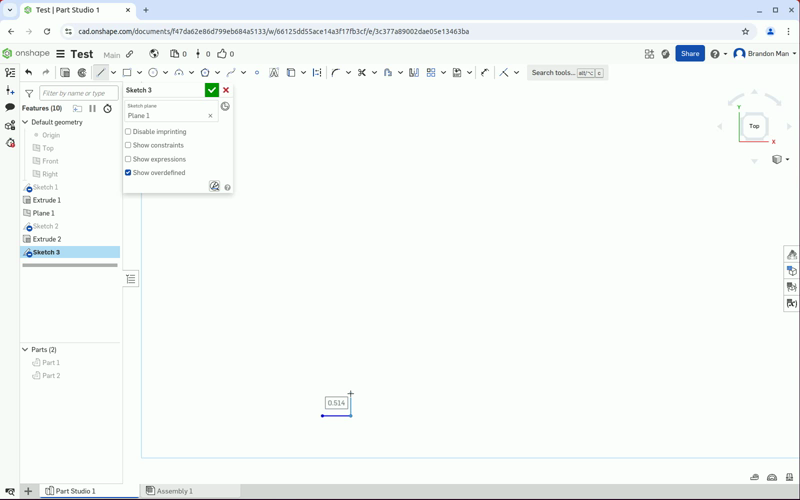
scroll(-6)
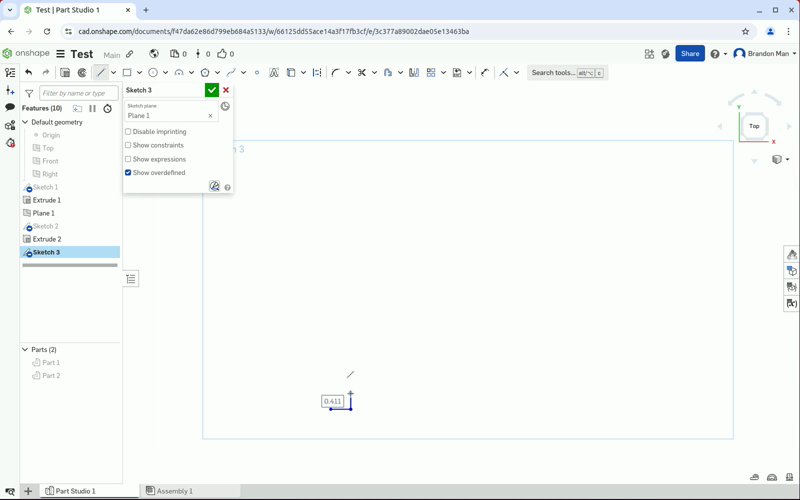
scroll(-6)
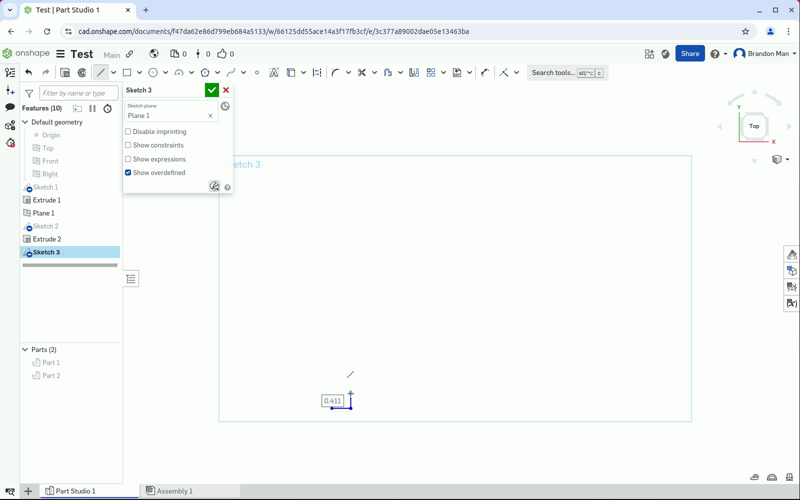
scroll(-6)
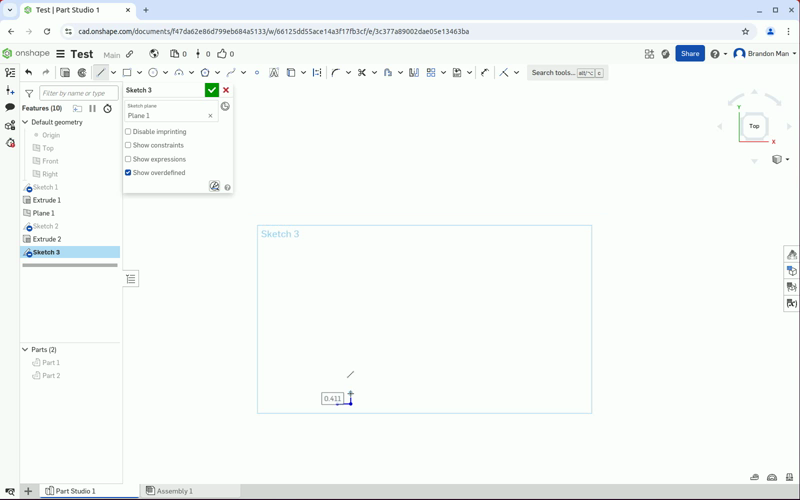
scroll(-6)
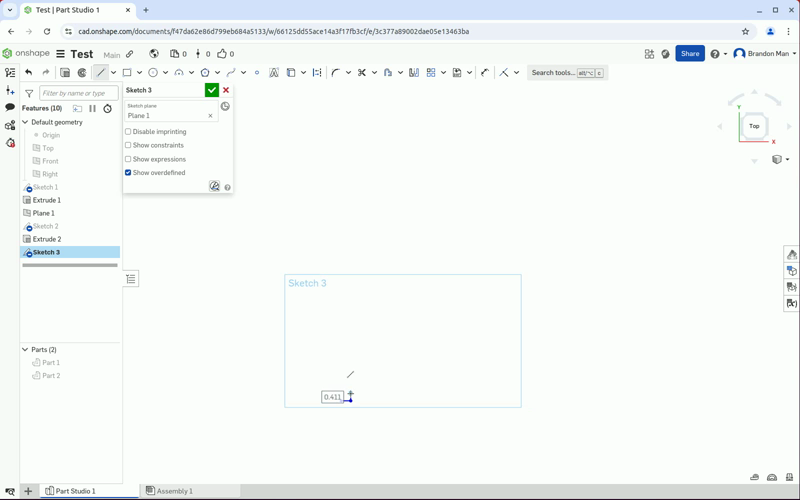
scroll(-6)
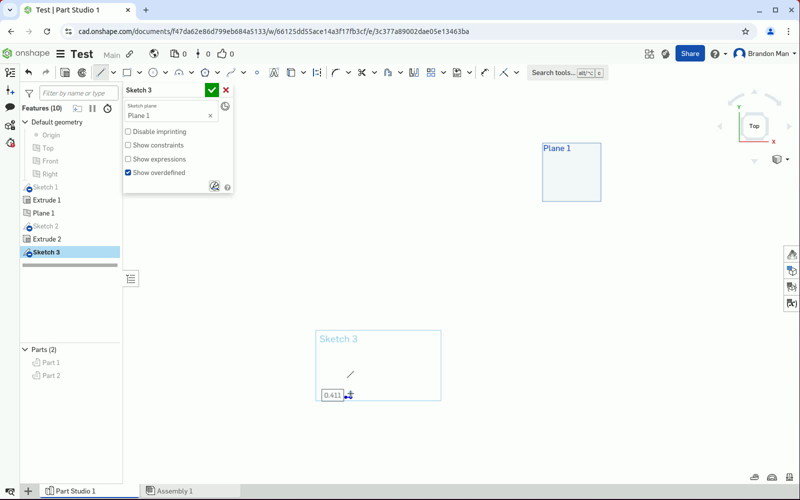
scroll(-6)
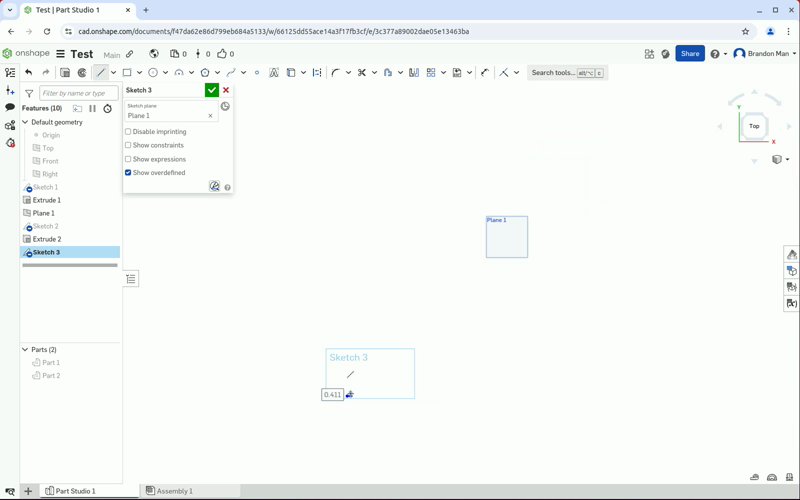
scroll(-6)
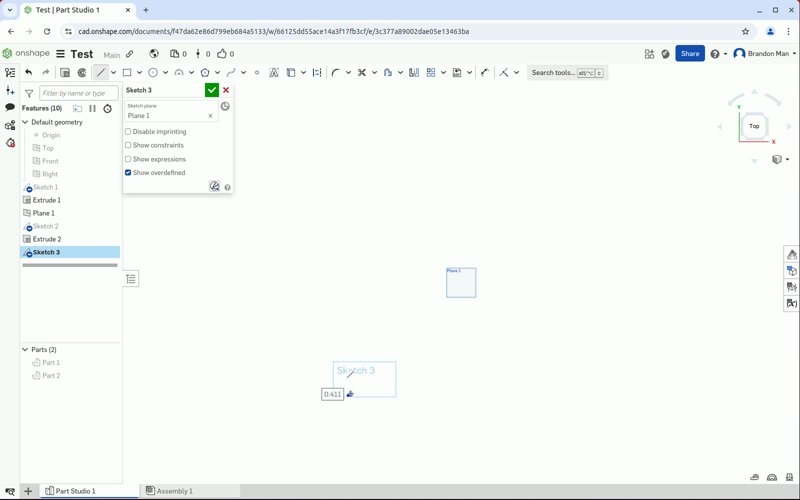
key_up(shift)
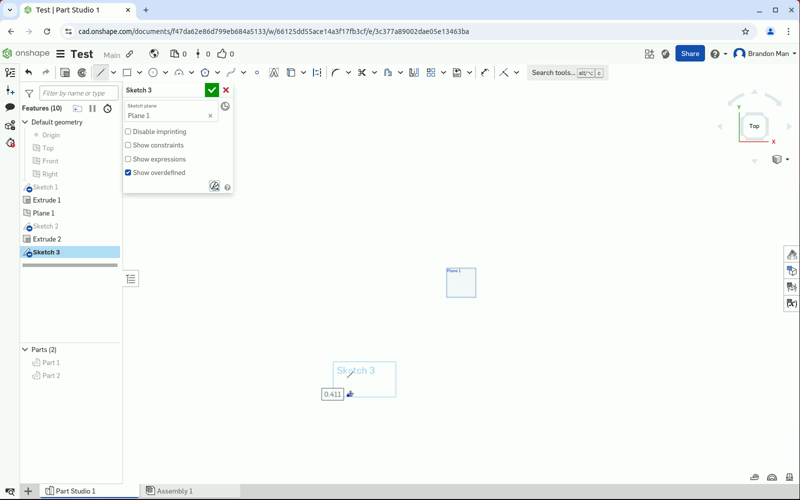
key_down(shift)
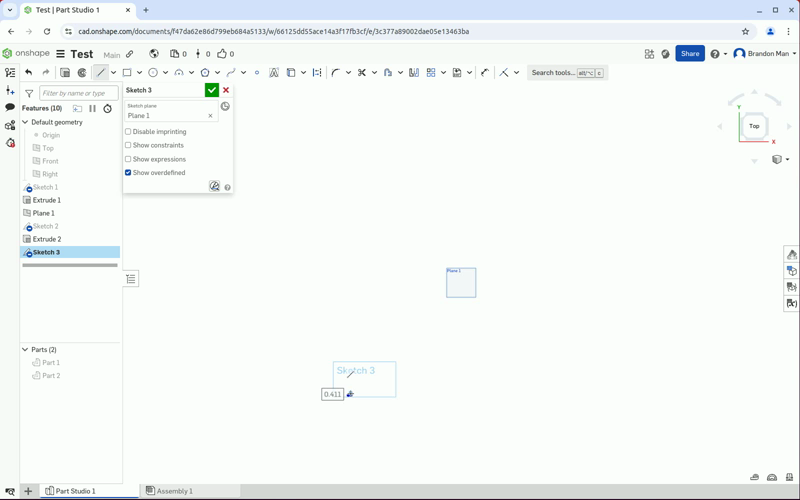
mouse_move(350, 174)
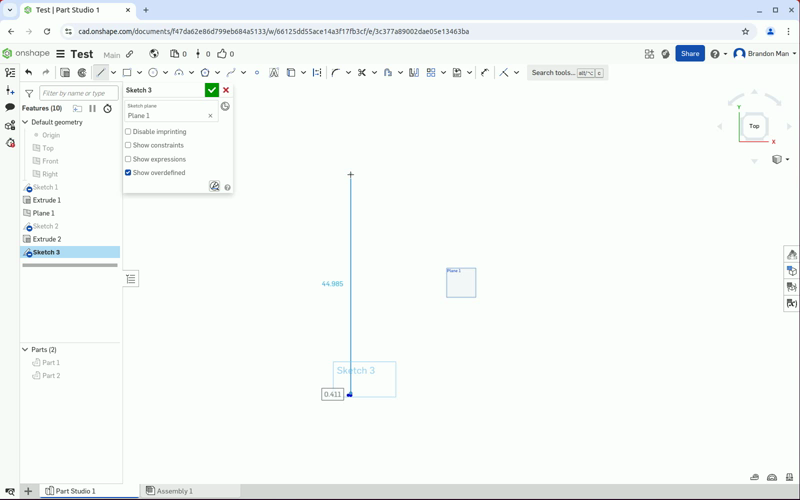
click(350, 174)
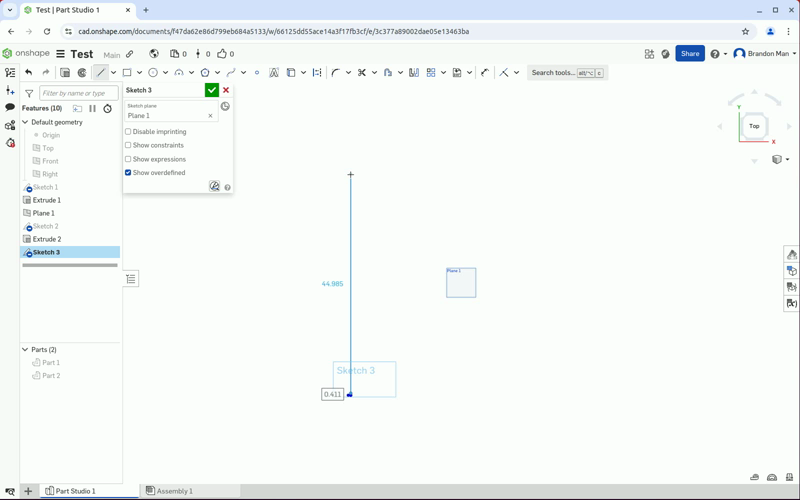
key_up(shift)
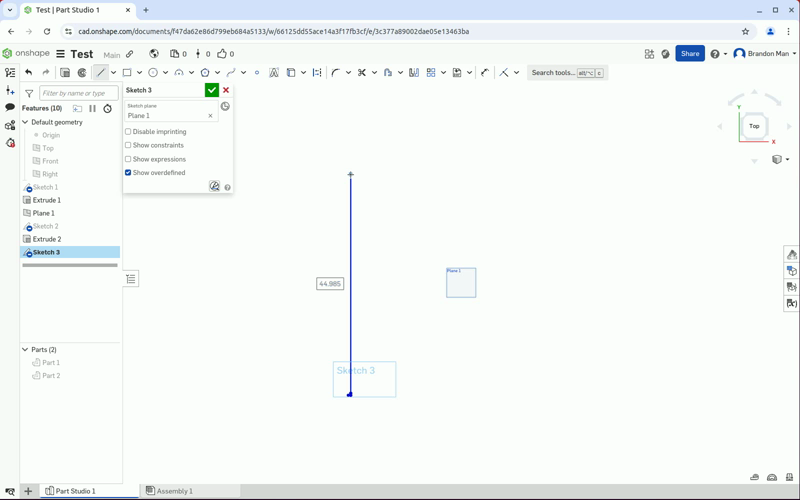
key_down(shift)
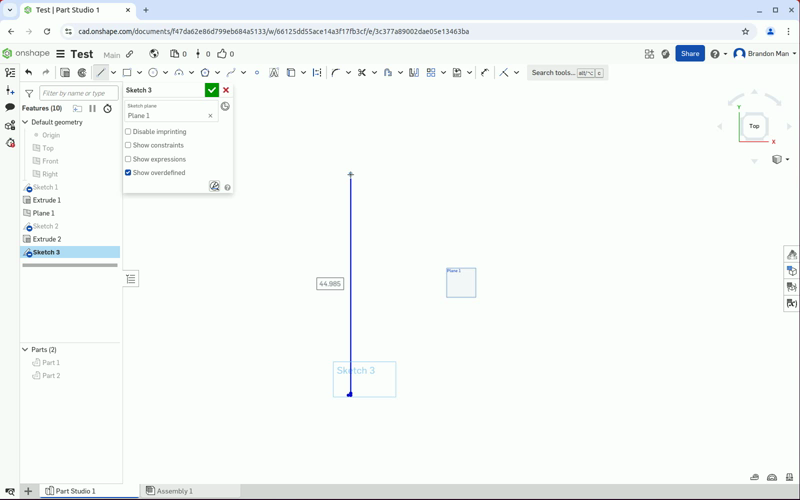
mouse_move(380, 174)
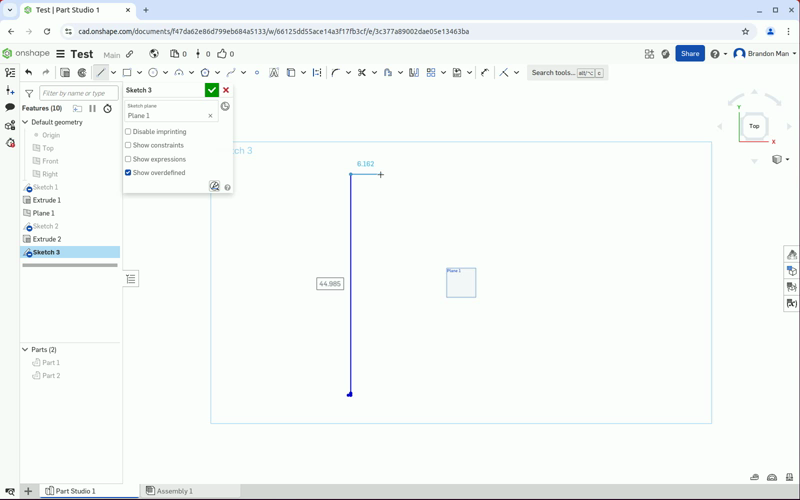
mouse_move(350, 171)
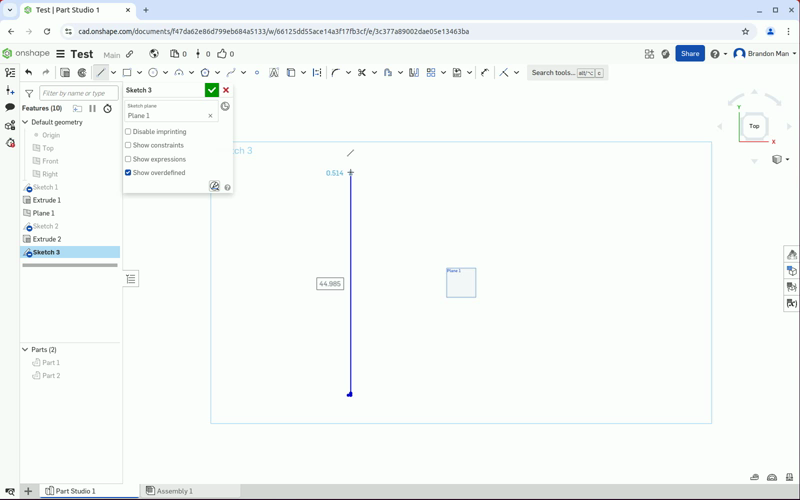
scroll(6)
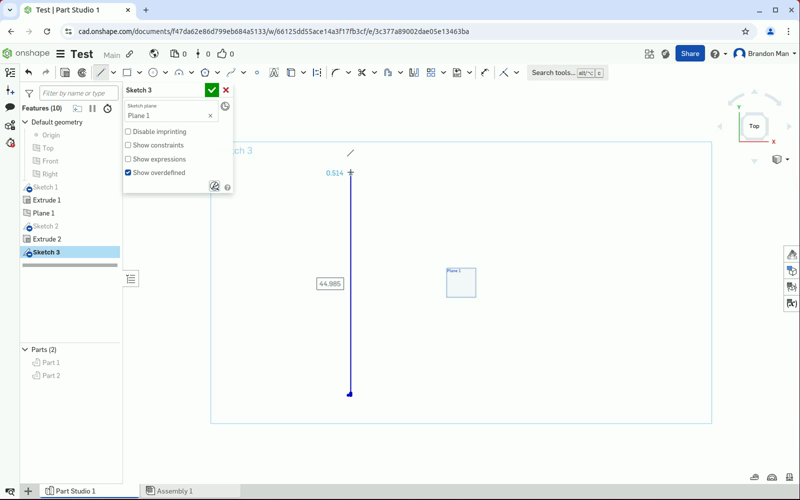
scroll(6)
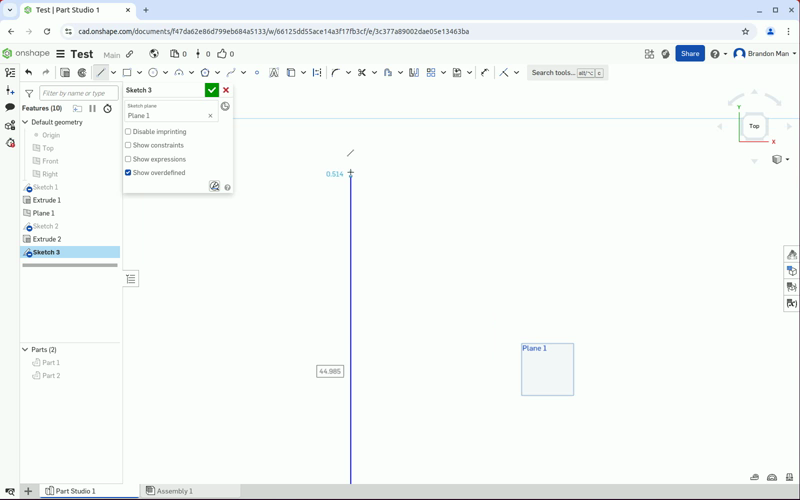
scroll(6)
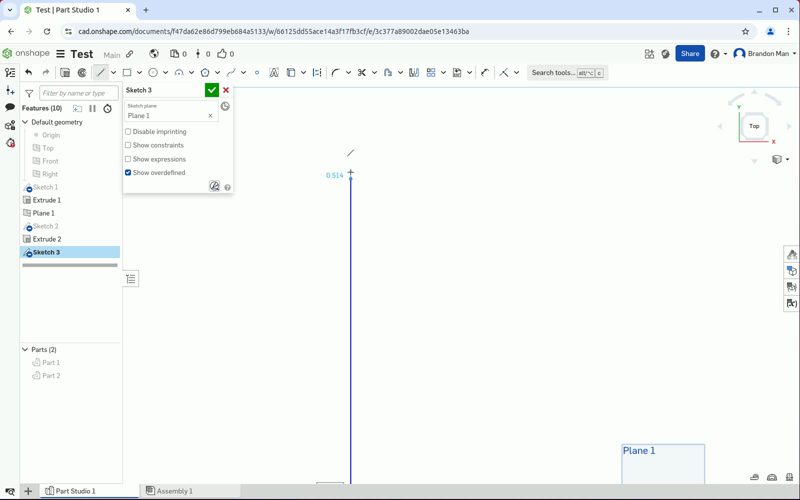
scroll(6)
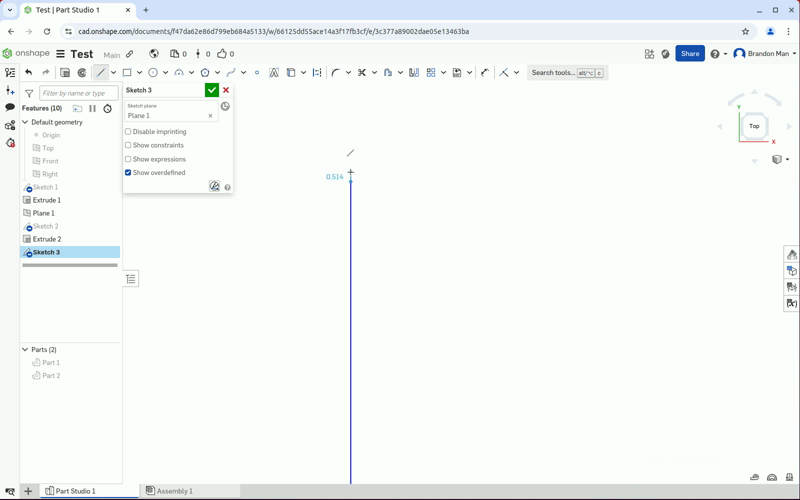
scroll(6)
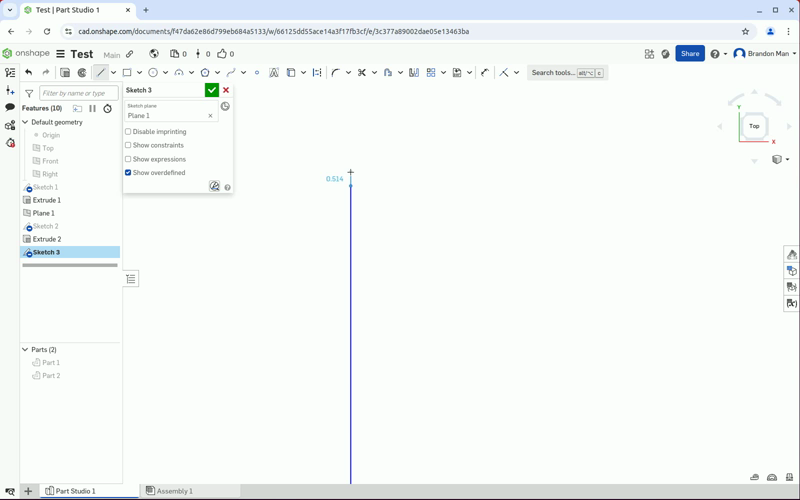
scroll(6)
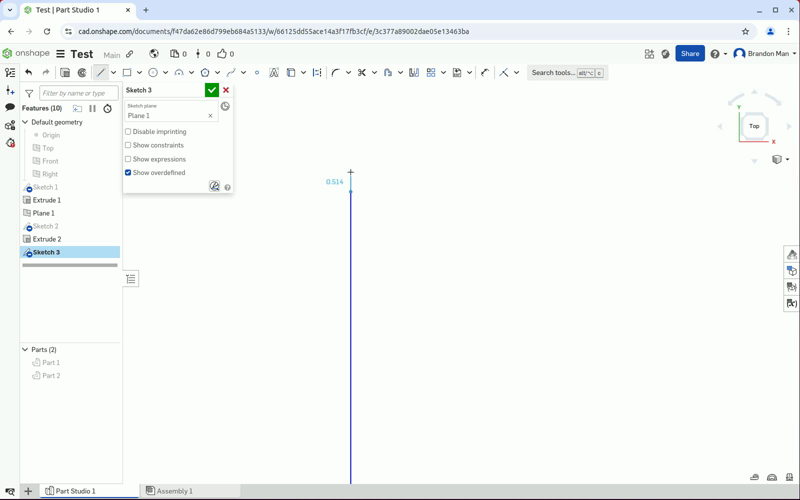
scroll(6)
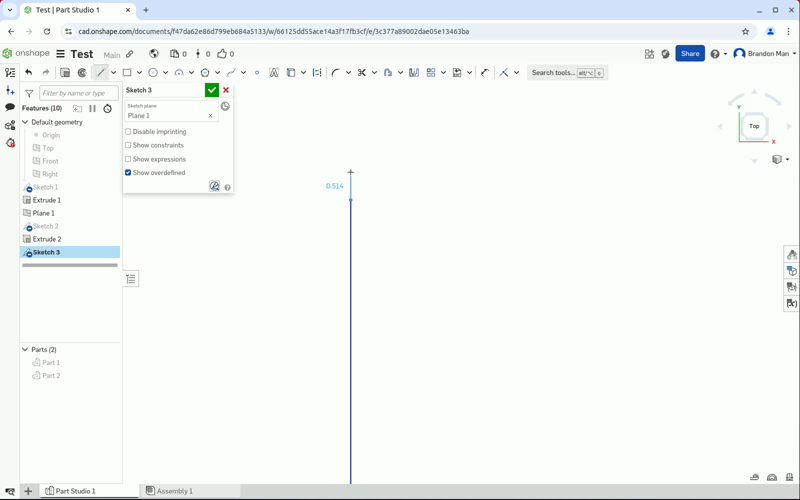
click(350, 171)
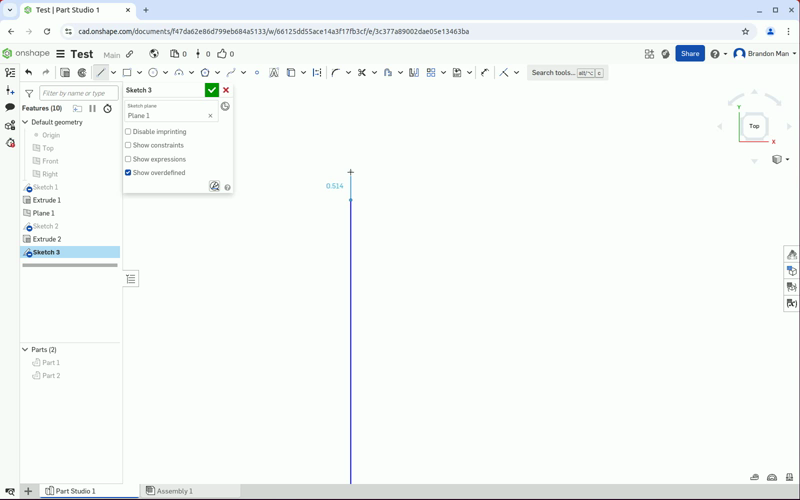
scroll(-6)
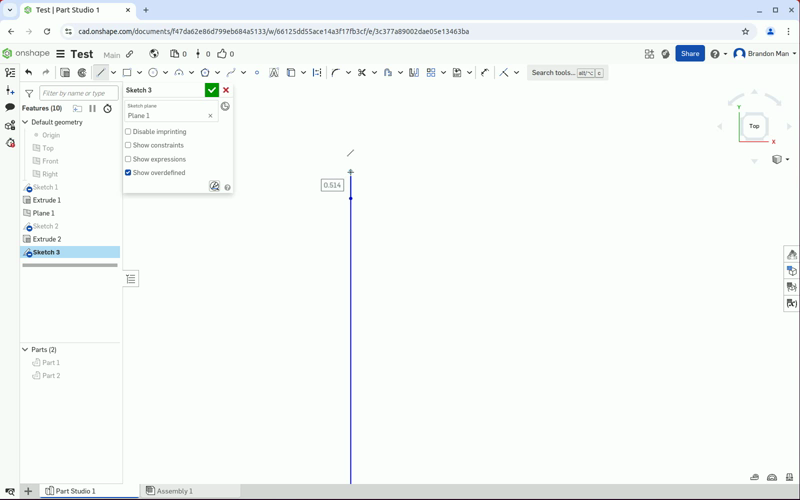
scroll(-6)
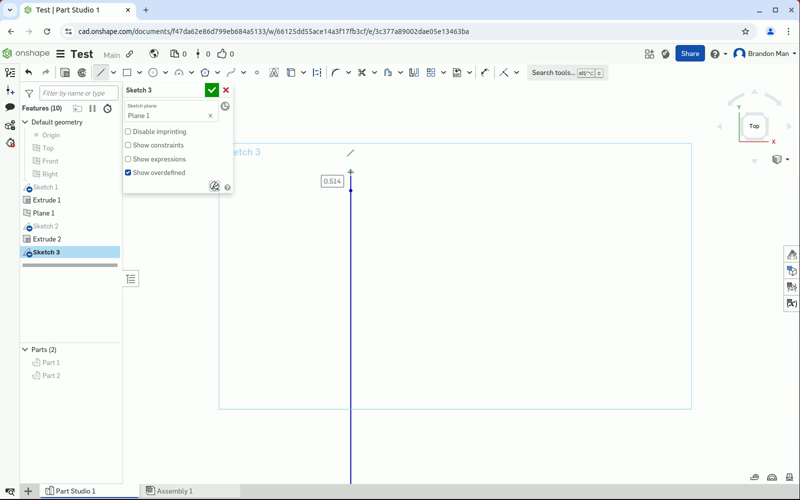
scroll(-6)
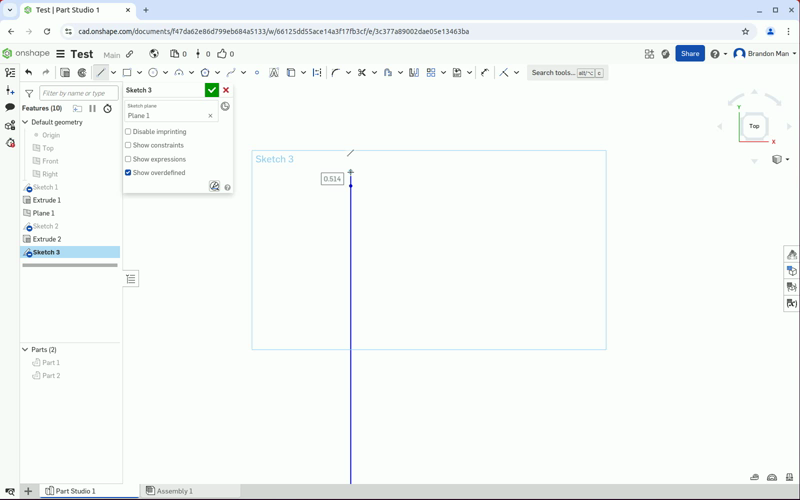
scroll(-6)
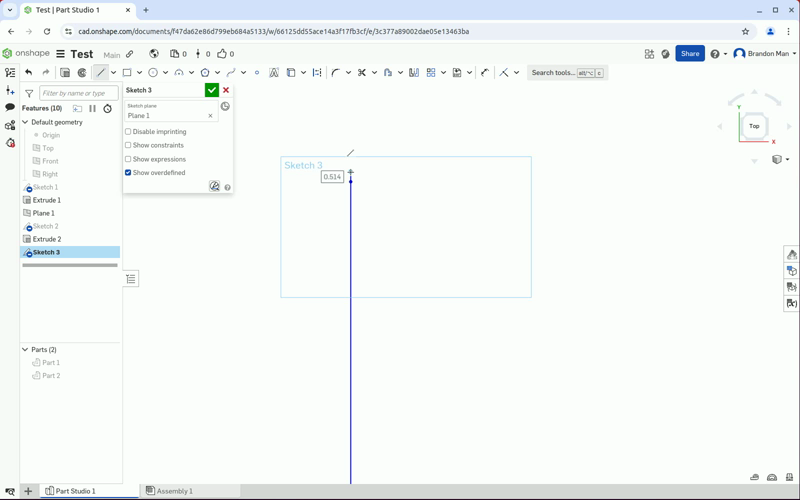
scroll(-6)
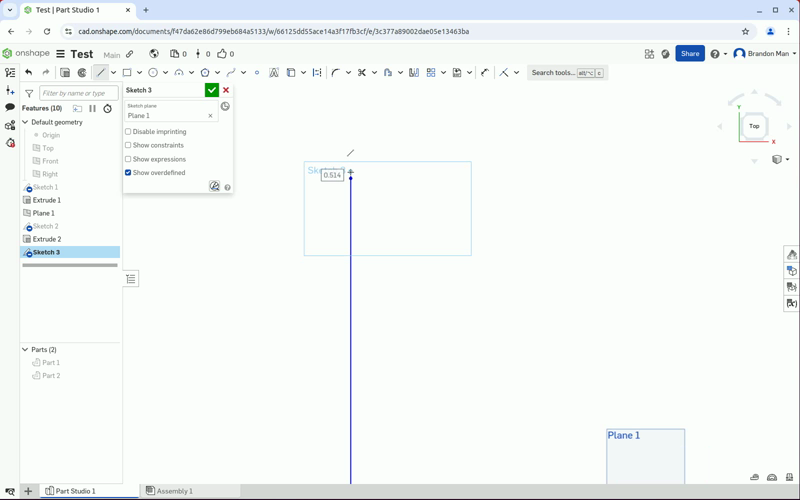
scroll(-6)
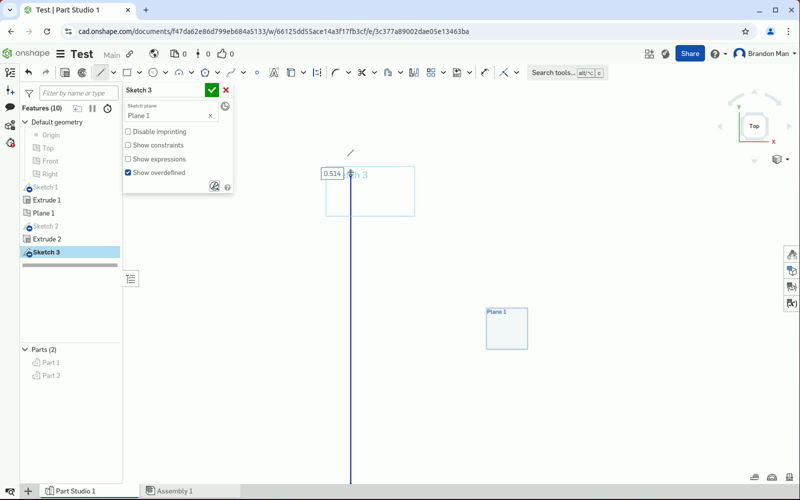
scroll(-6)
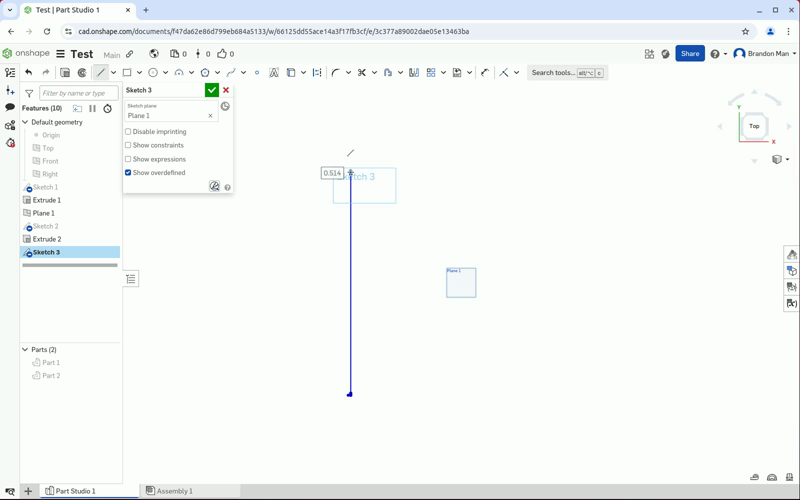
key_up(shift)
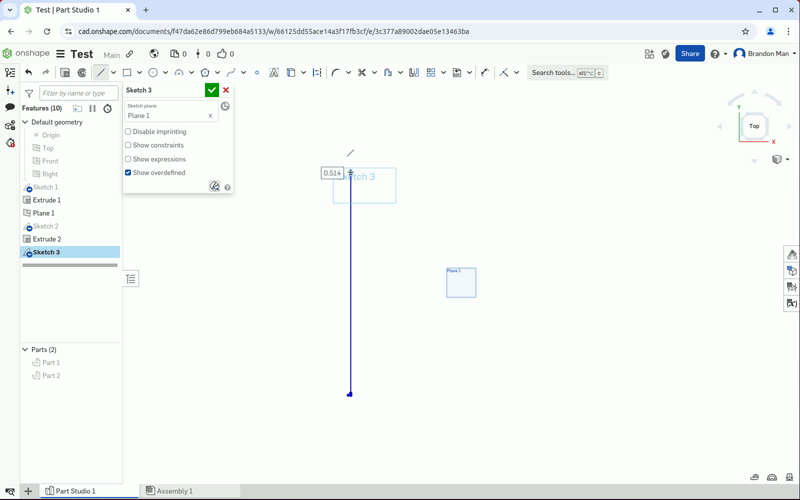
key_down(shift)
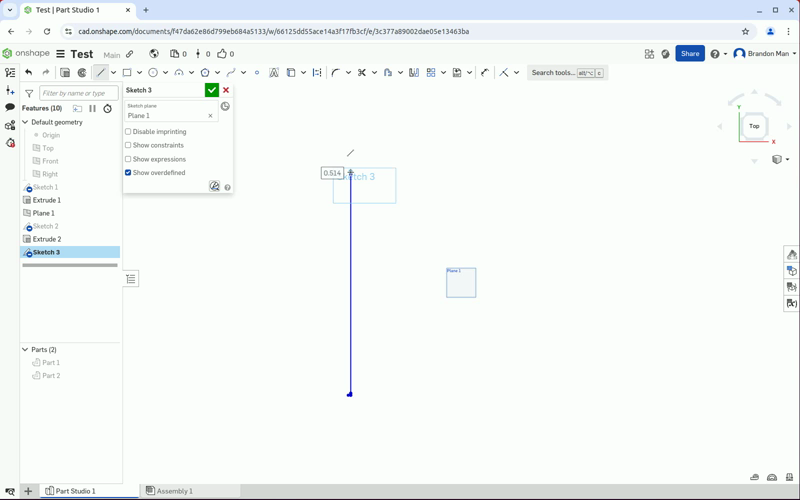
mouse_move(380, 171)
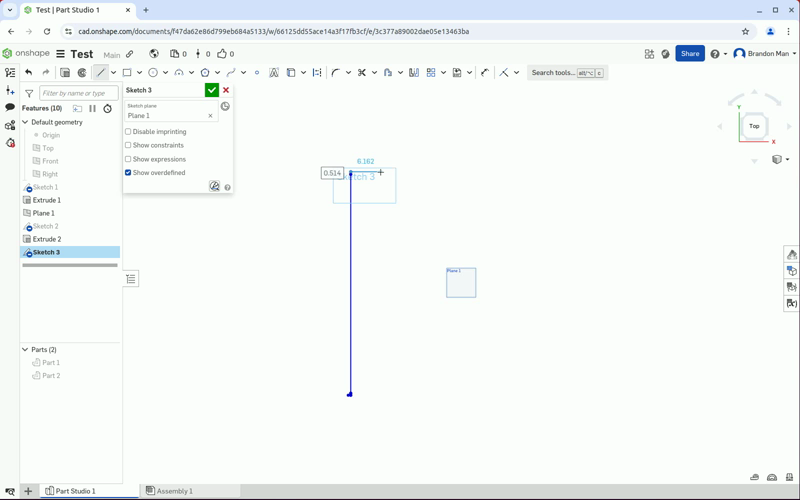
mouse_move(348, 171)
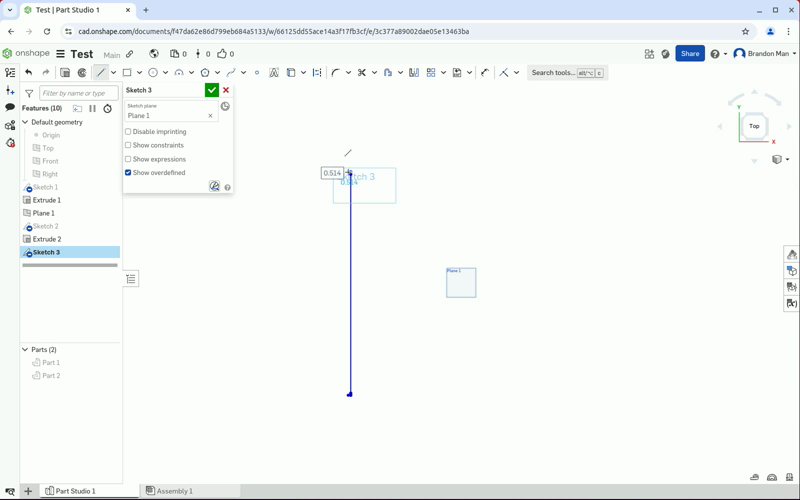
scroll(6)
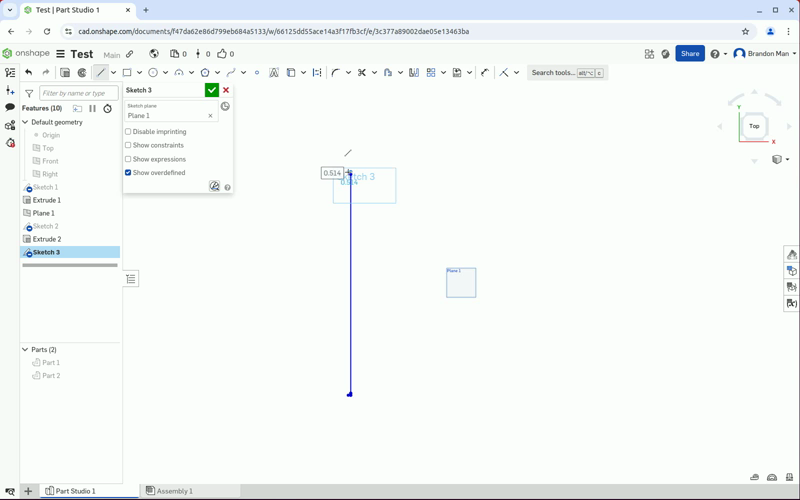
scroll(6)
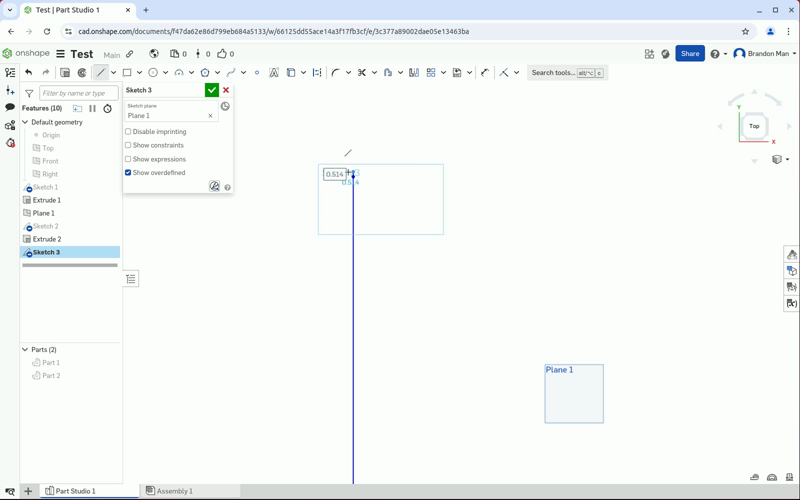
scroll(6)
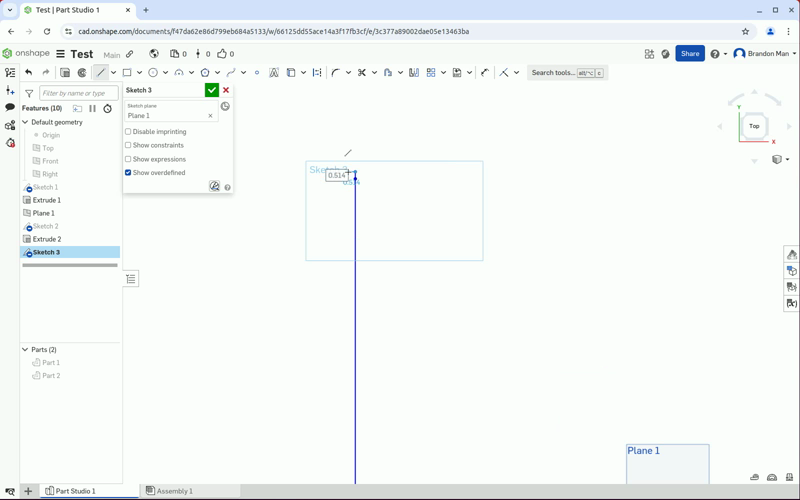
scroll(6)
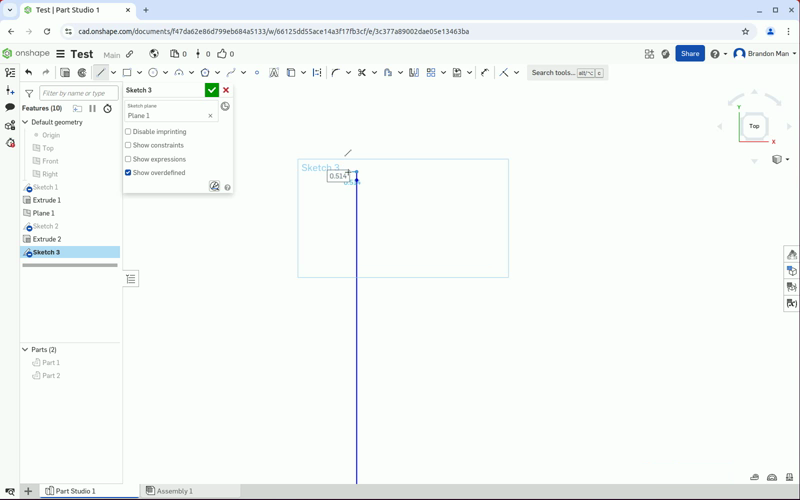
scroll(6)
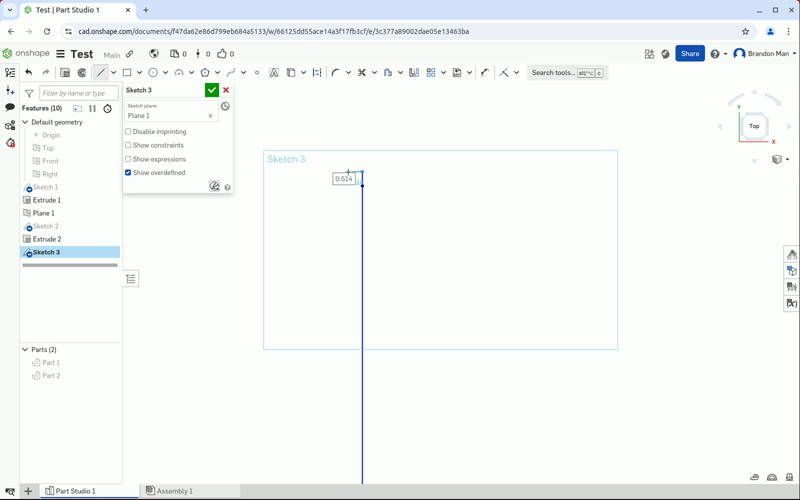
scroll(6)
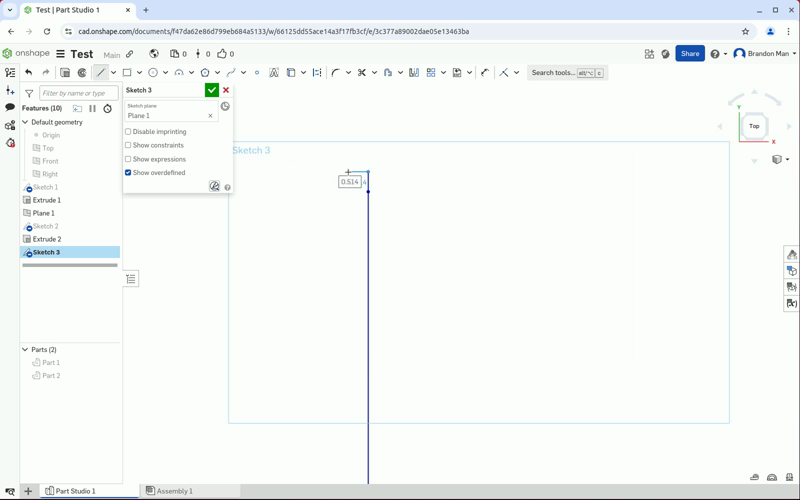
scroll(6)
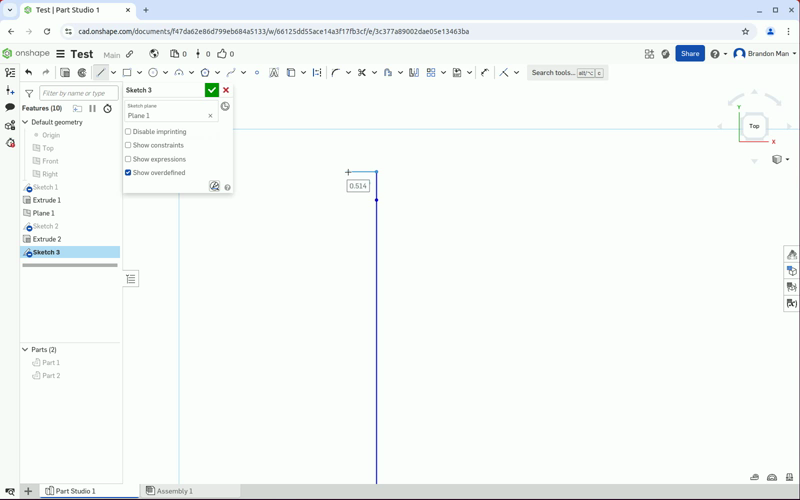
click(348, 171)
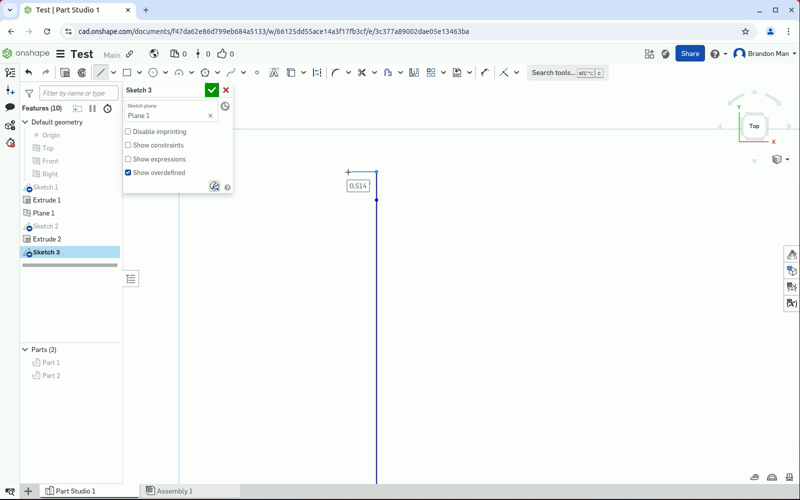
scroll(-6)
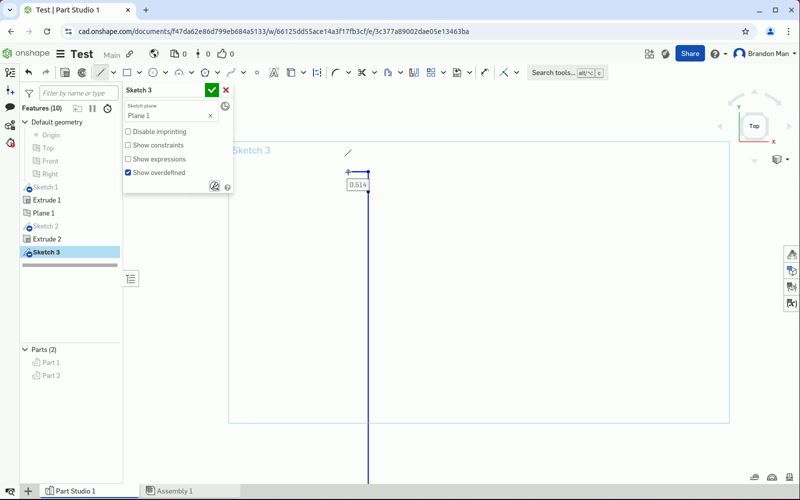
scroll(-6)
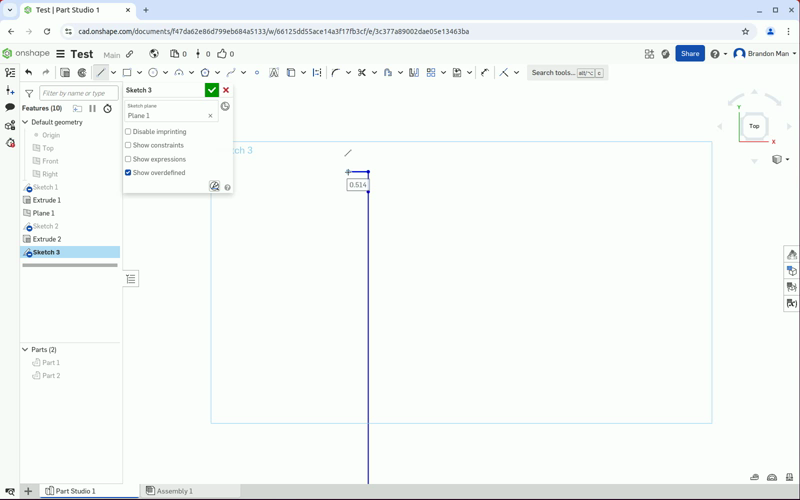
scroll(-6)
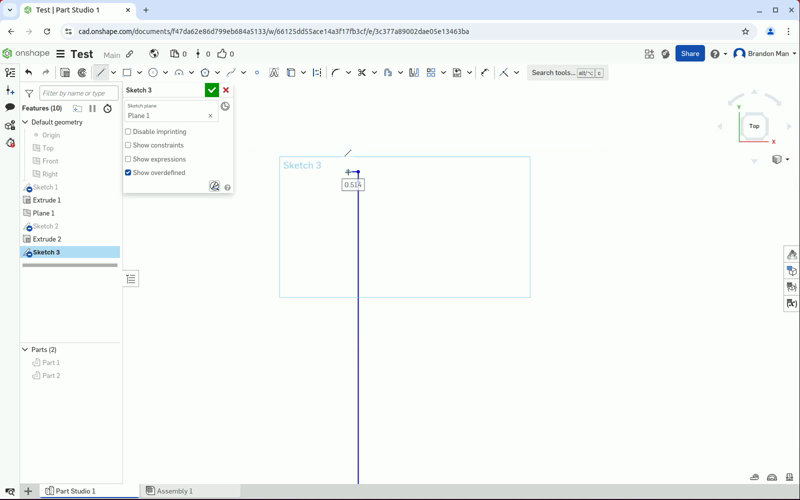
scroll(-6)
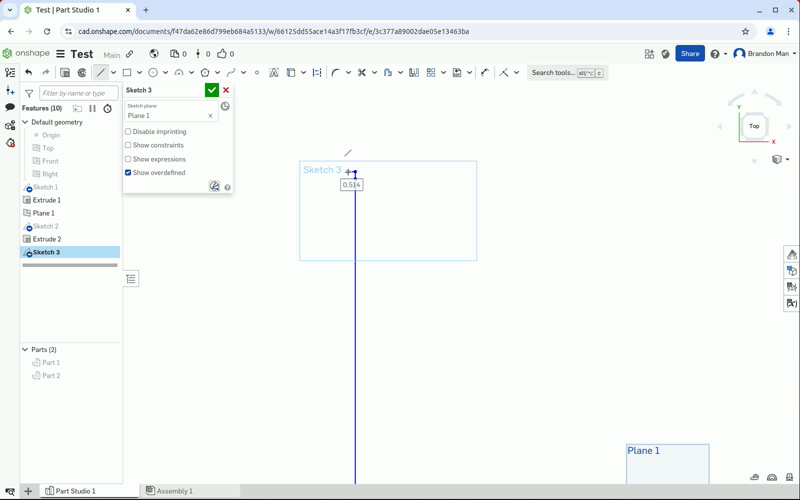
scroll(-6)
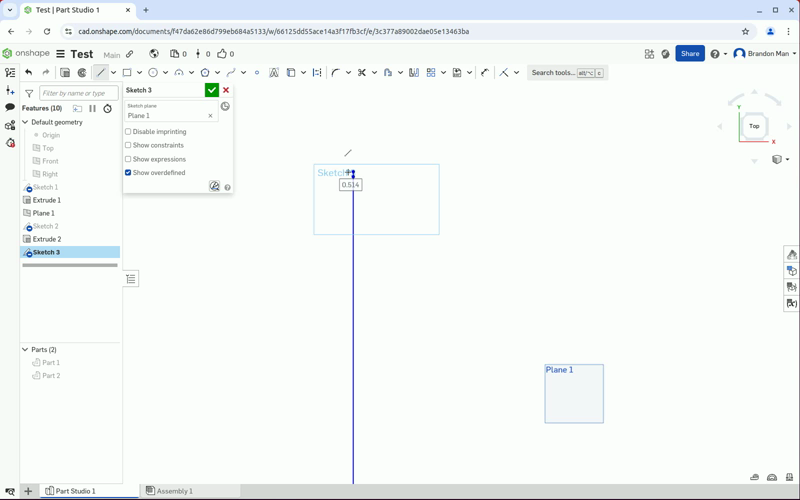
scroll(-6)
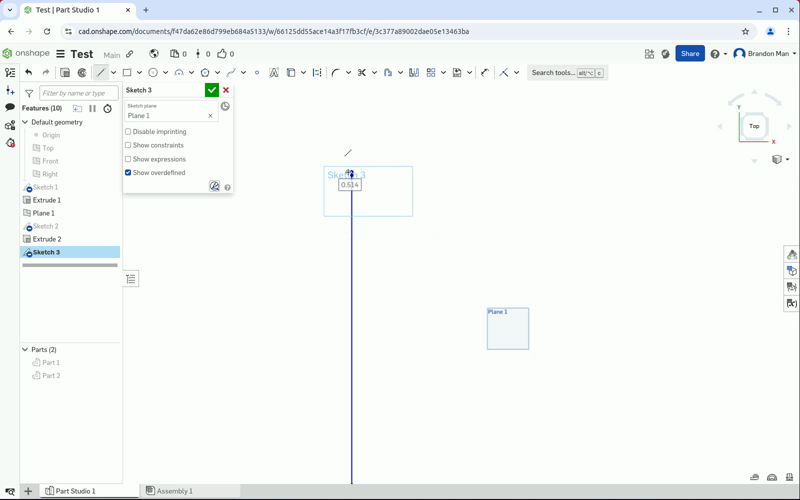
scroll(-6)
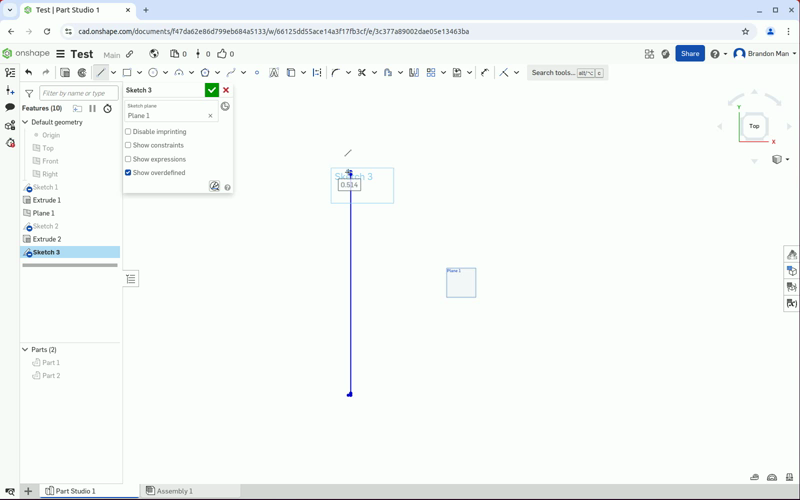
key_up(shift)
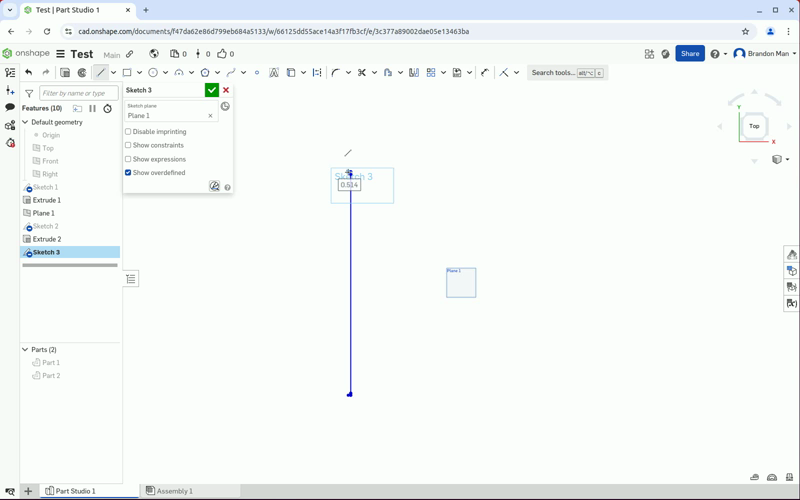
key_down(shift)
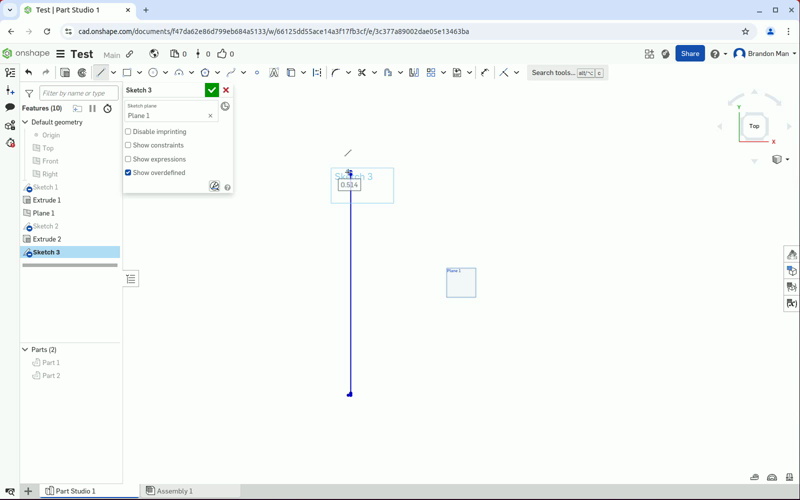
mouse_move(348, 395)
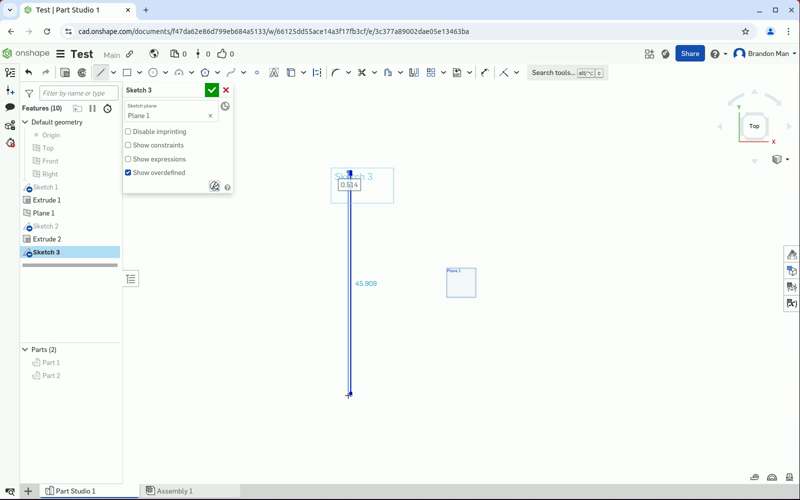
scroll(6)
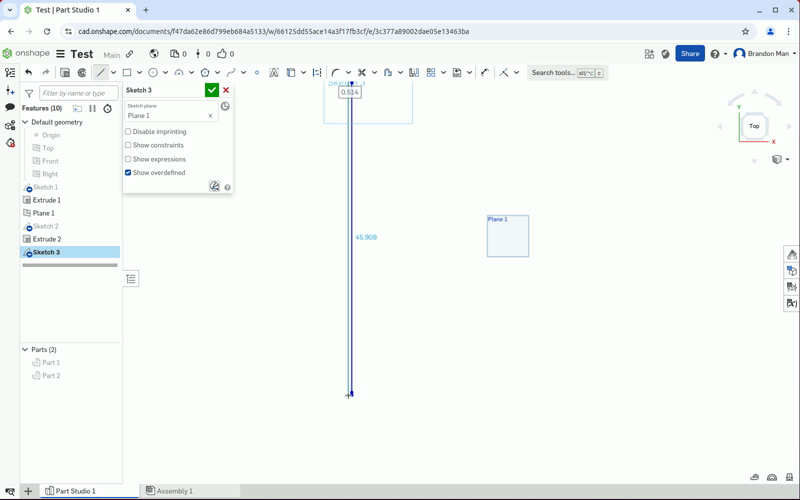
scroll(6)
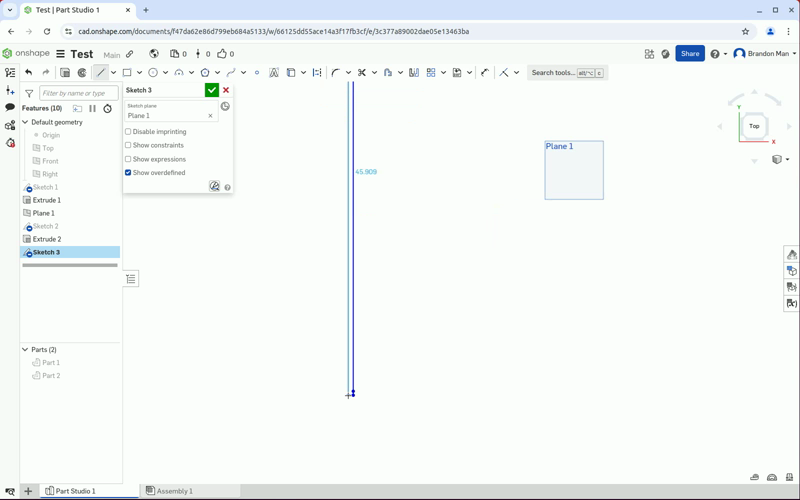
scroll(6)
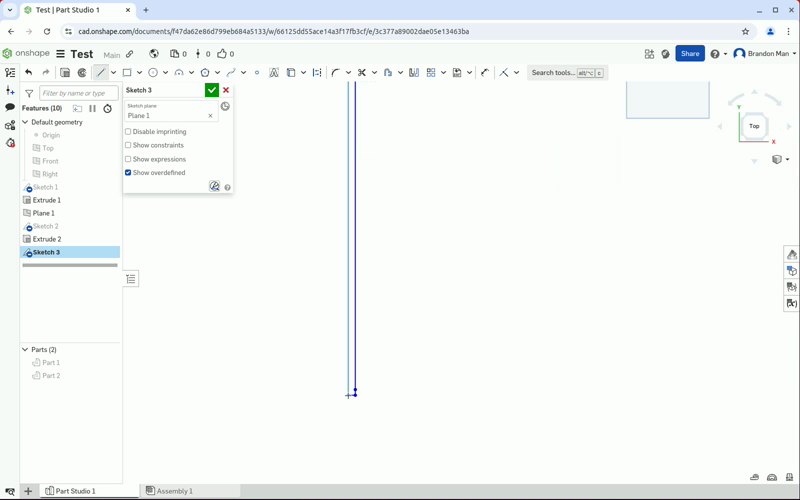
scroll(6)
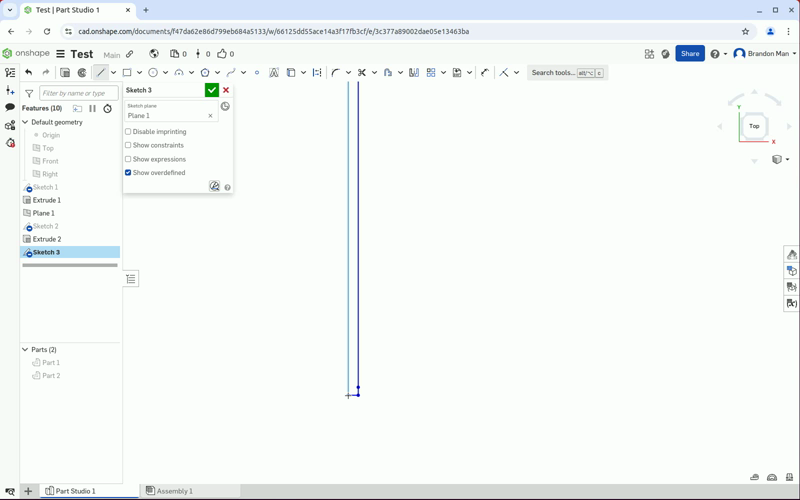
scroll(6)
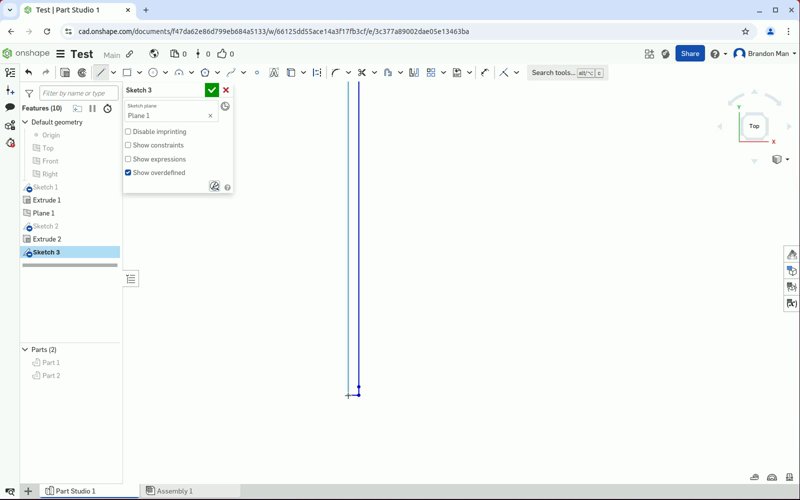
scroll(6)
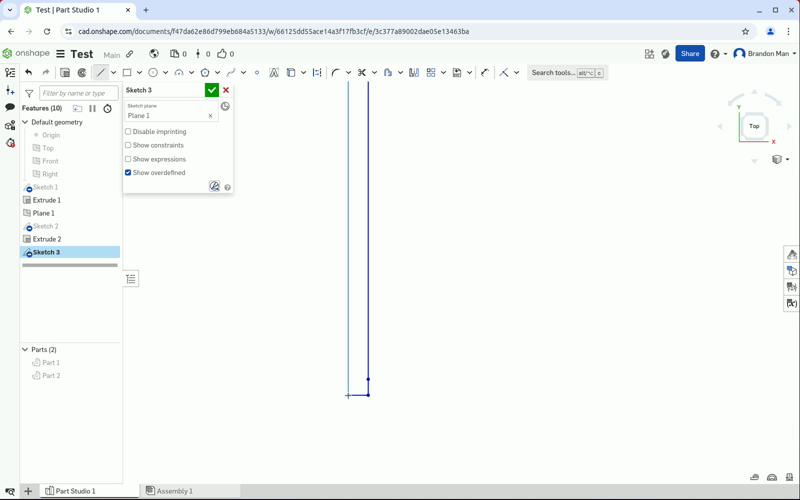
scroll(6)
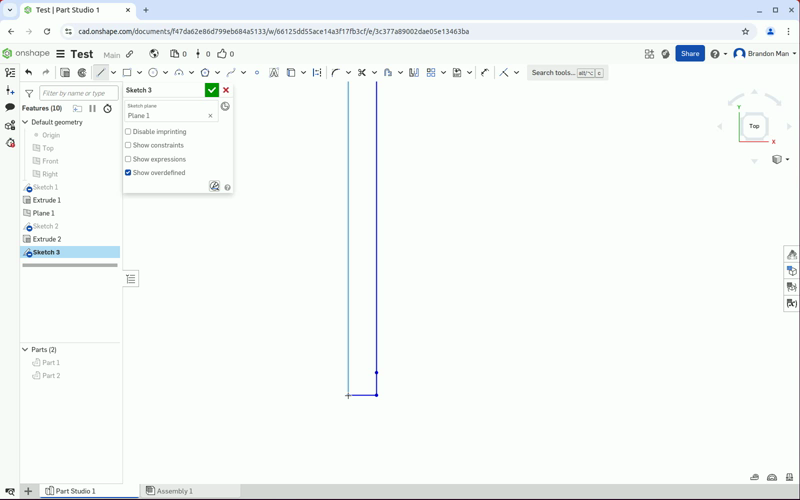
key_up(shift)
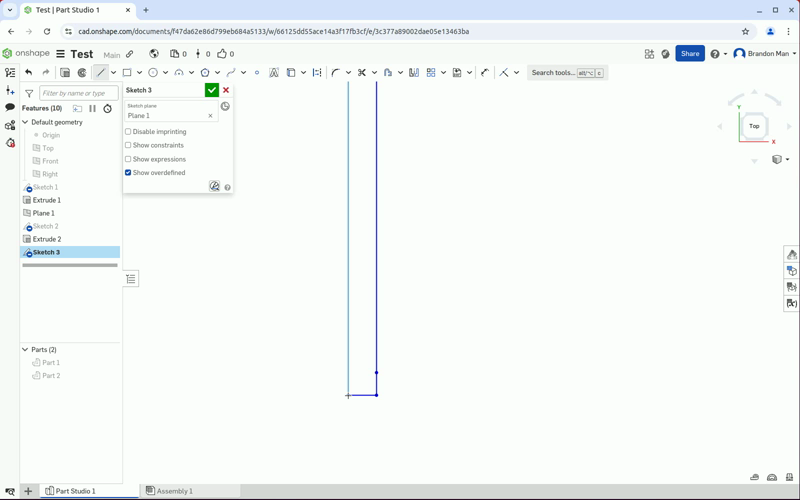
click(348, 395)
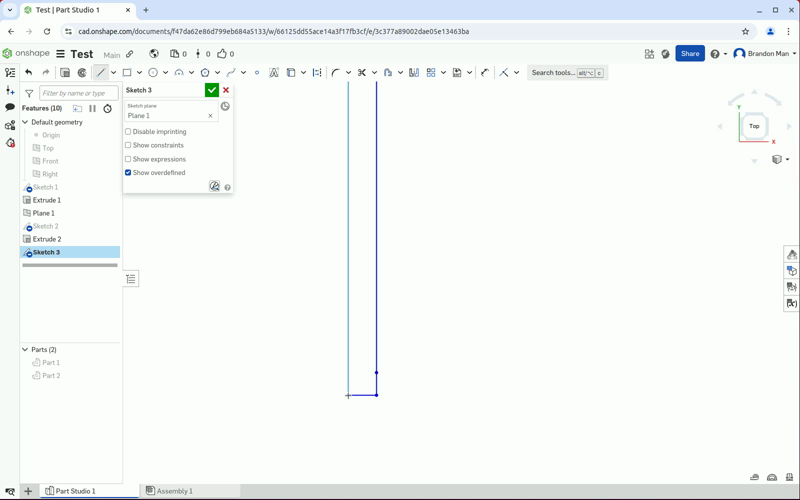
scroll(-6)
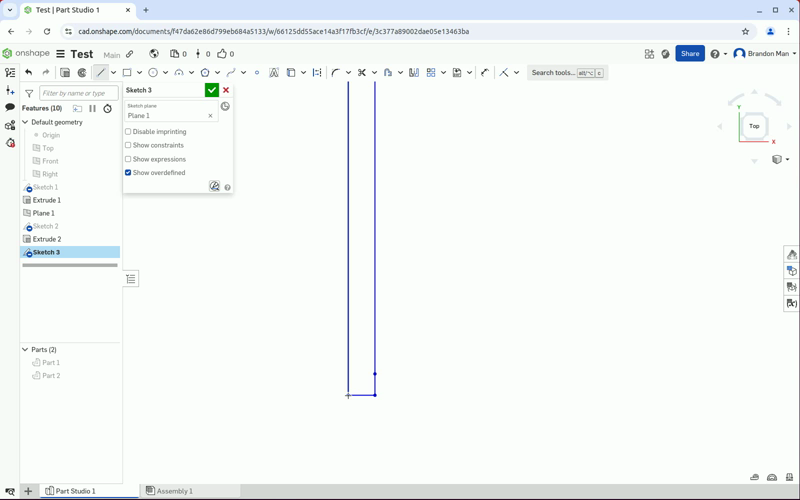
scroll(-6)
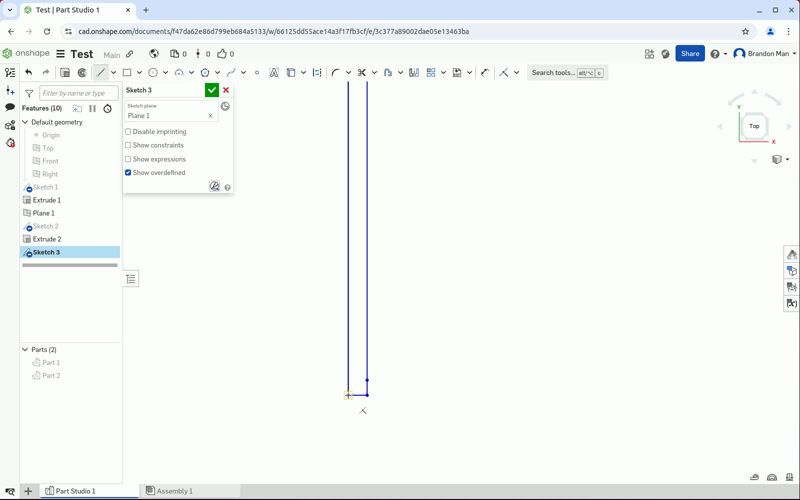
scroll(-6)
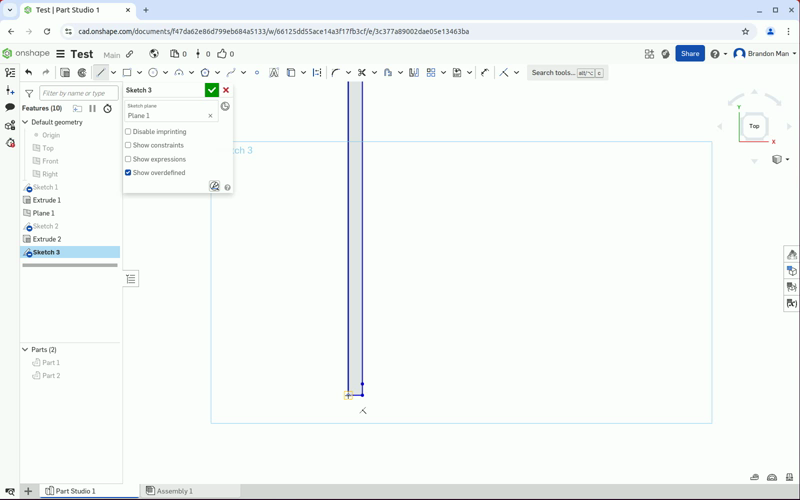
scroll(-6)
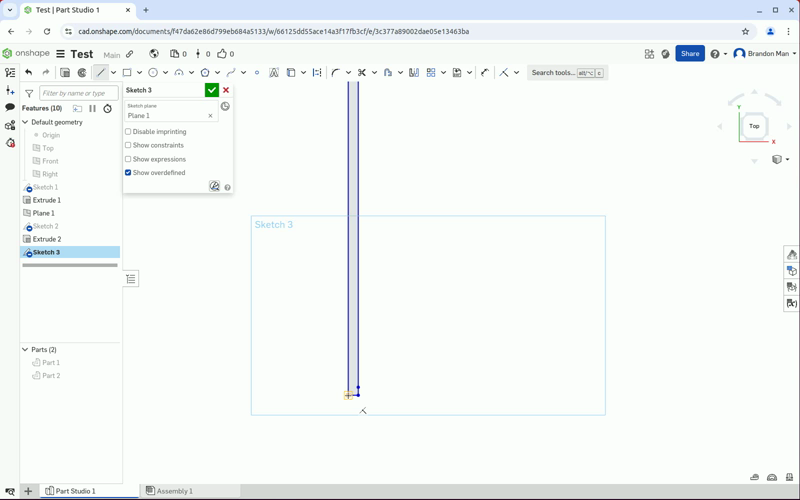
scroll(-6)
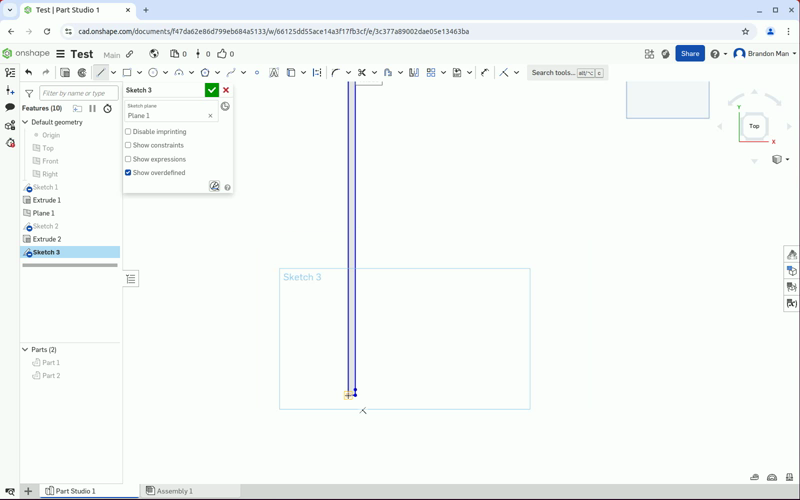
scroll(-6)
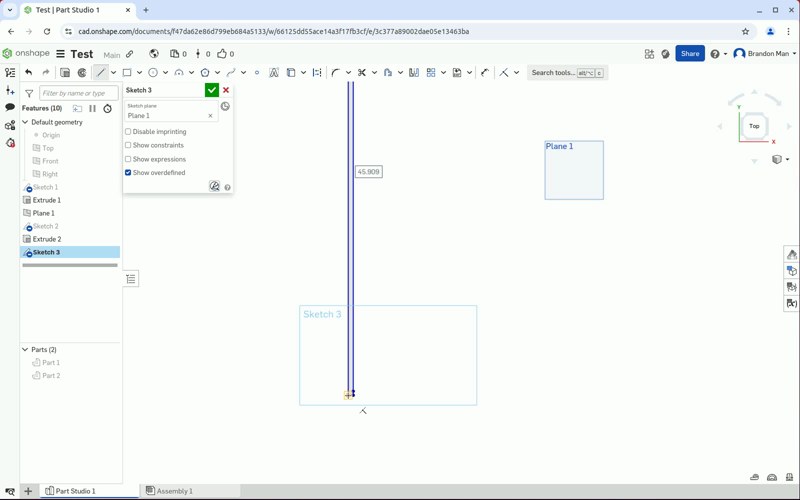
scroll(-6)
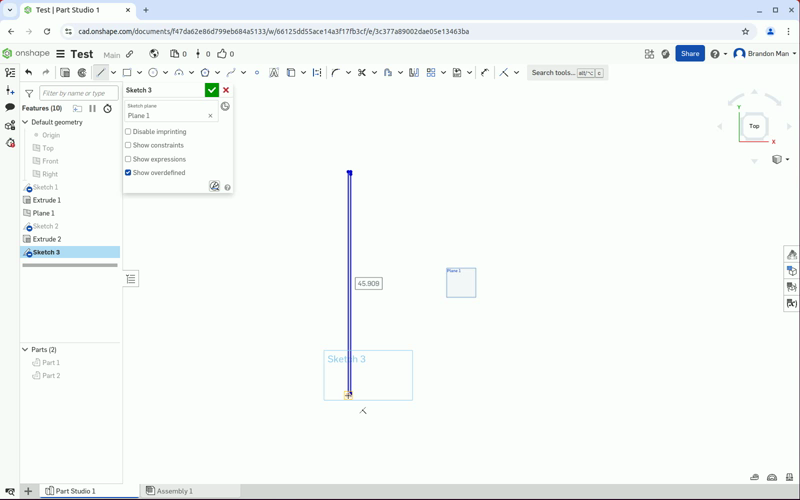
key(esc)
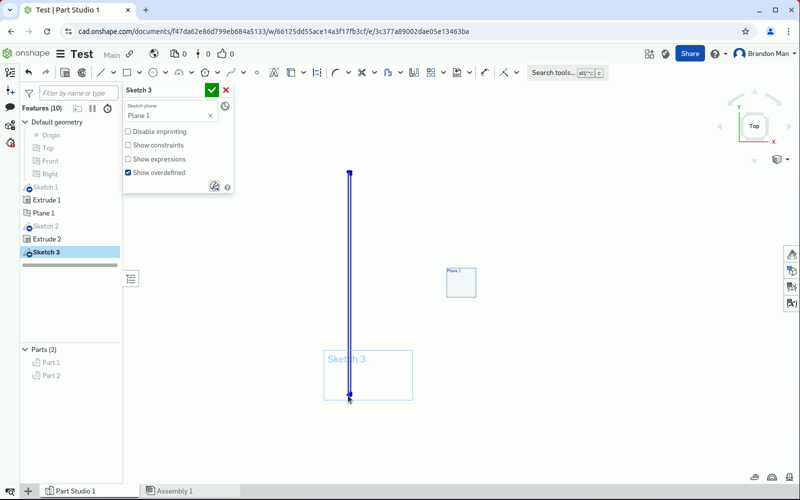
mouse_move(349, 290)
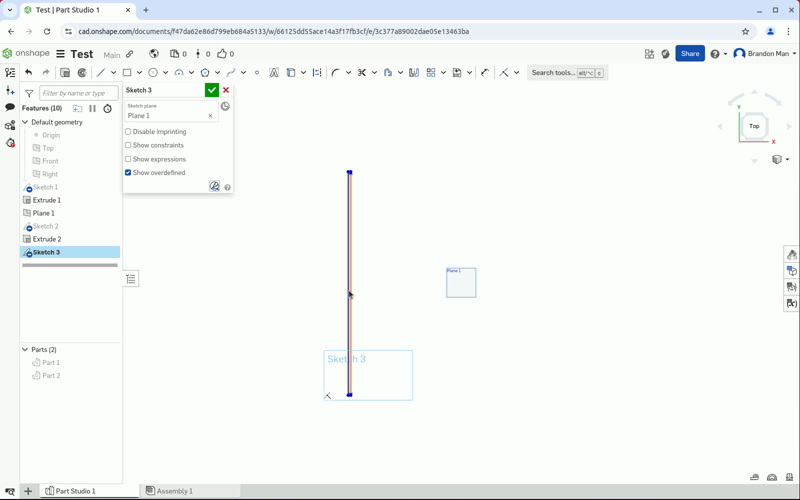
scroll(6)
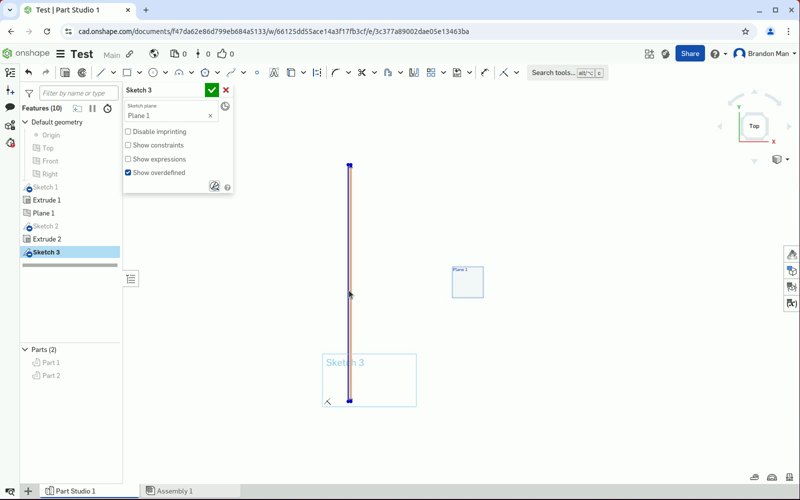
scroll(6)
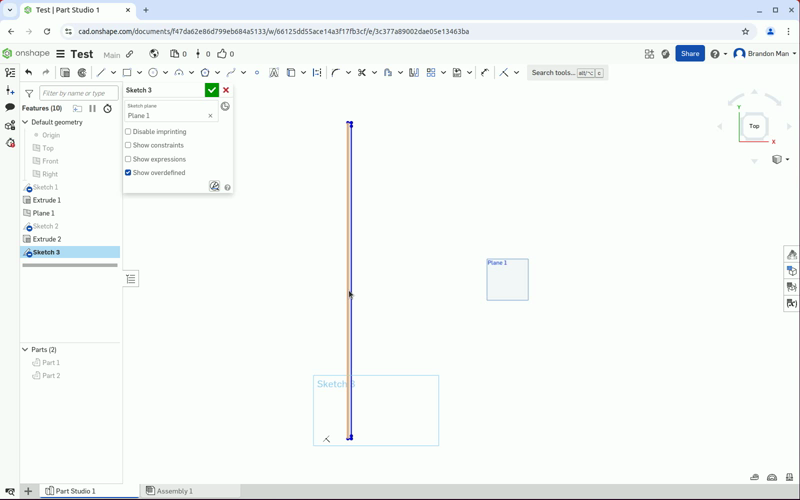
scroll(6)
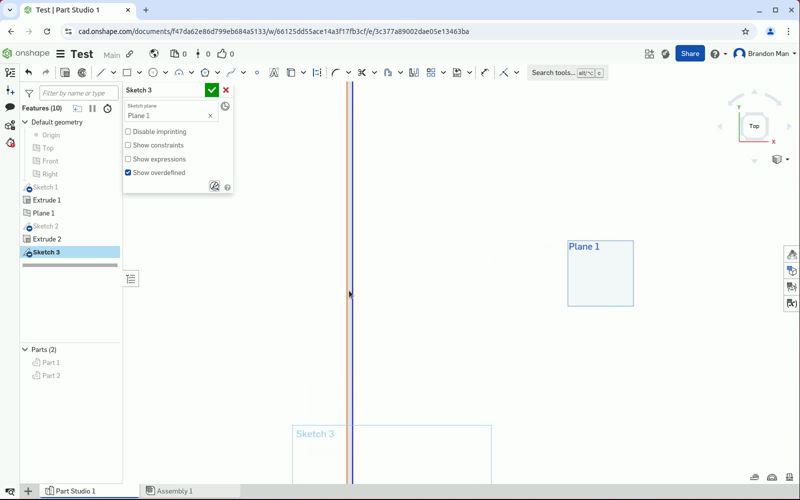
scroll(6)
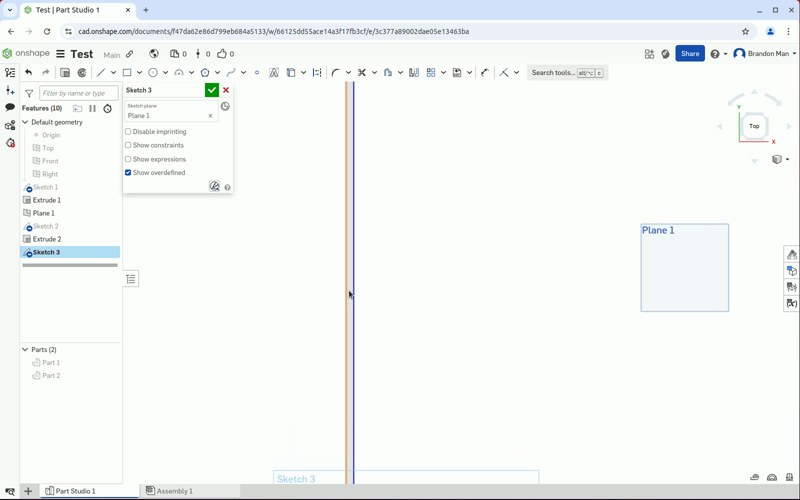
scroll(6)
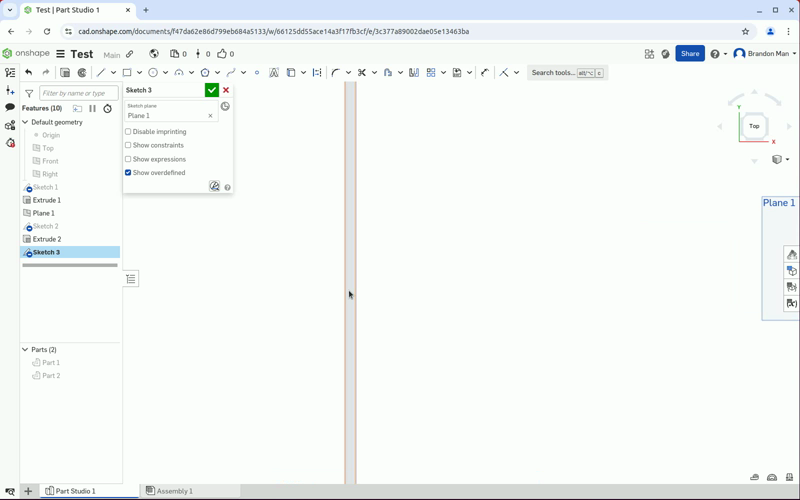
scroll(6)
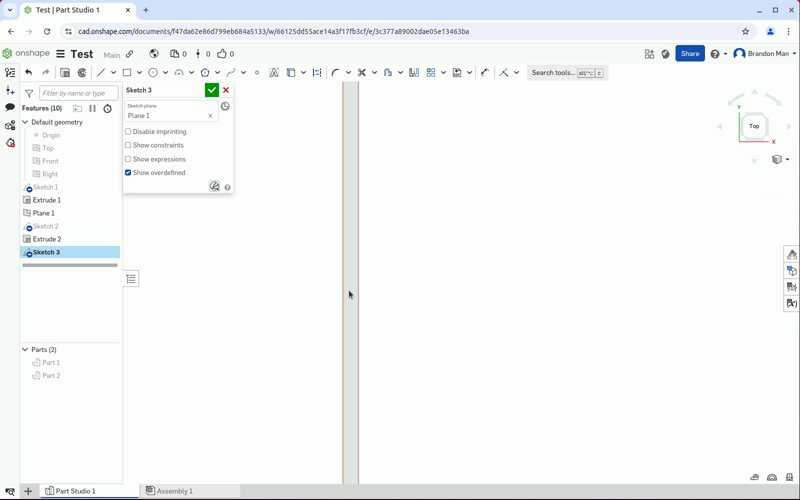
scroll(6)
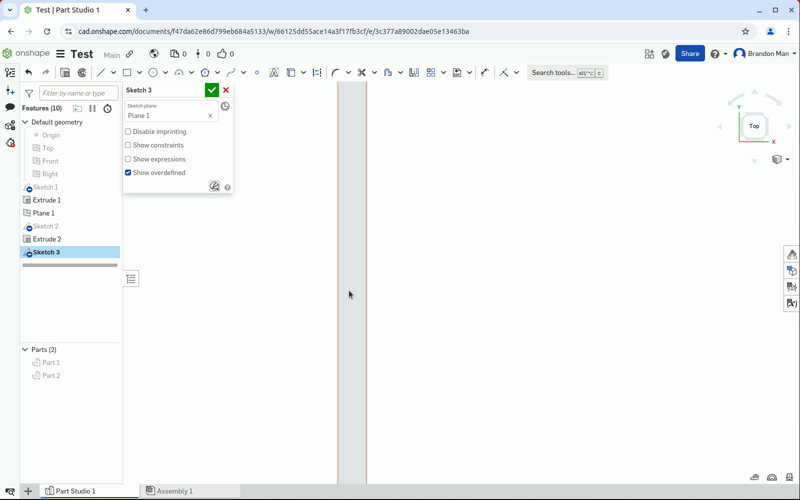
click(349, 290)
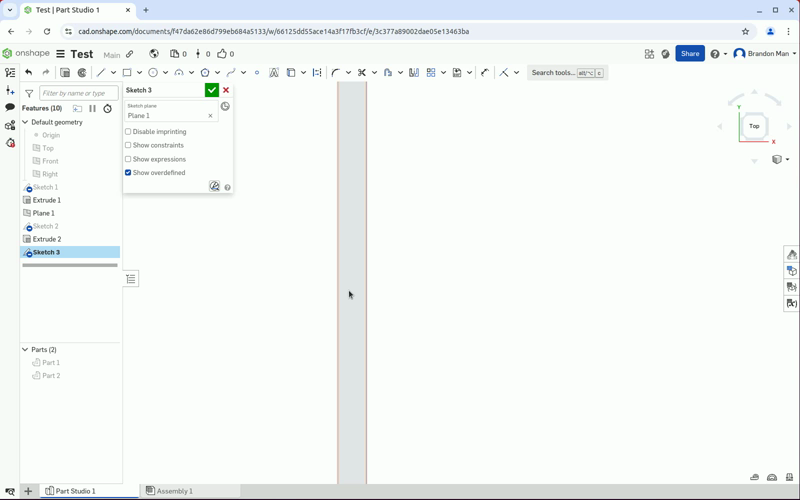
scroll(-6)
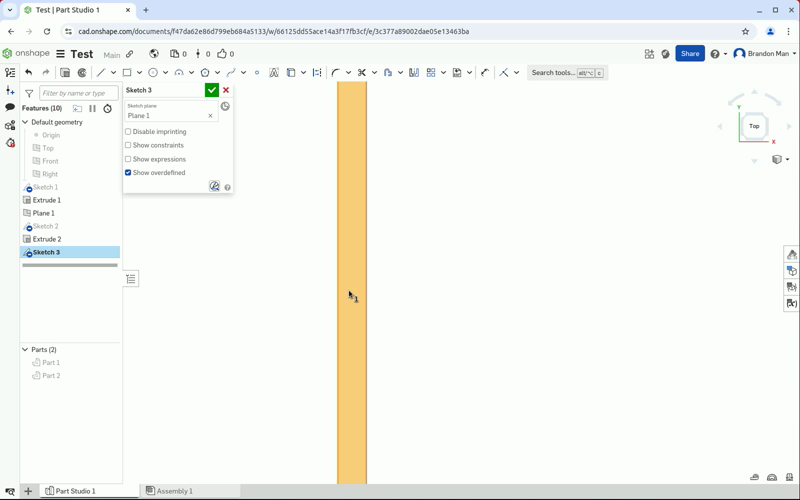
scroll(-6)
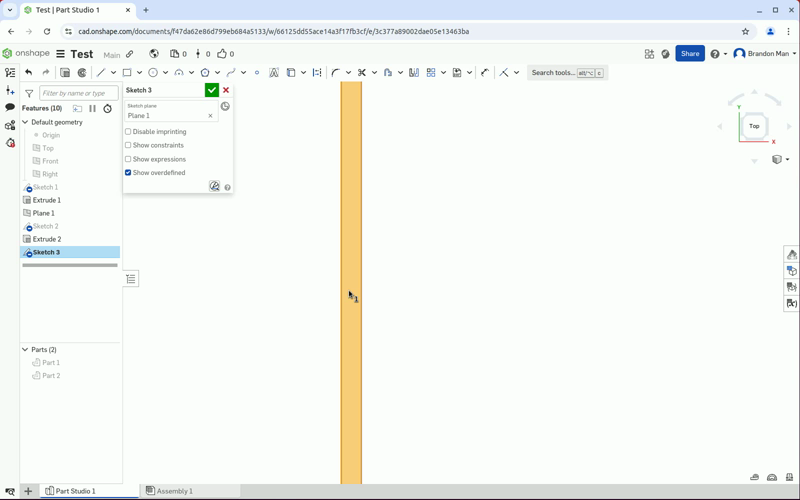
scroll(-6)
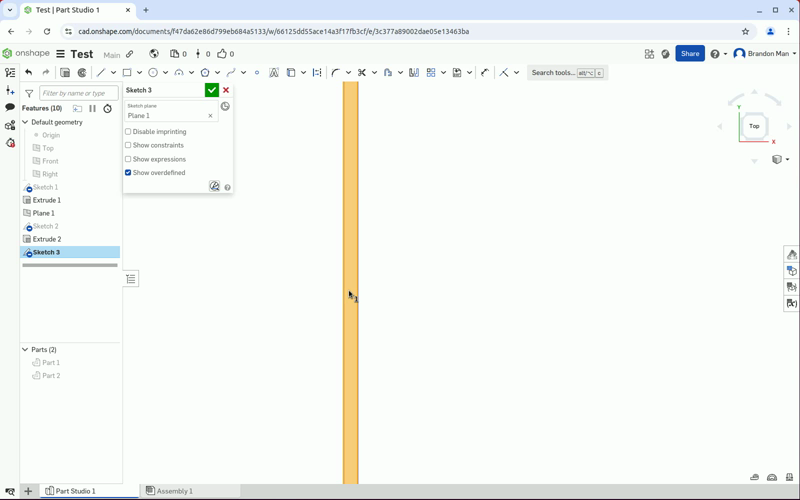
scroll(-6)
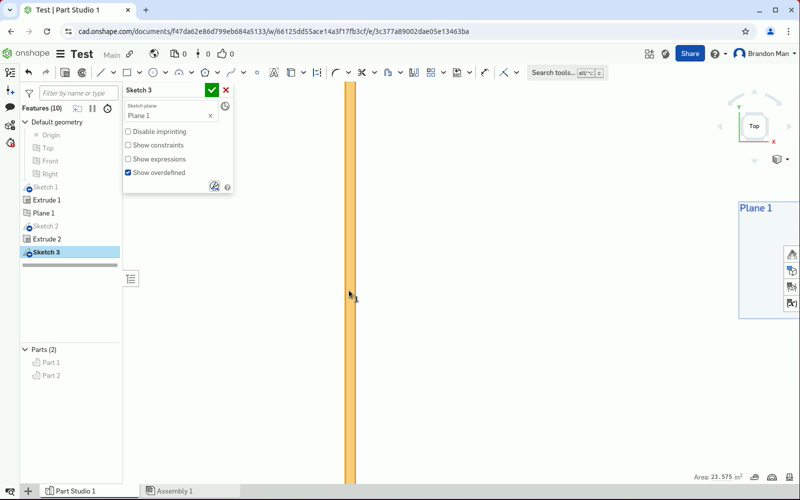
scroll(-6)
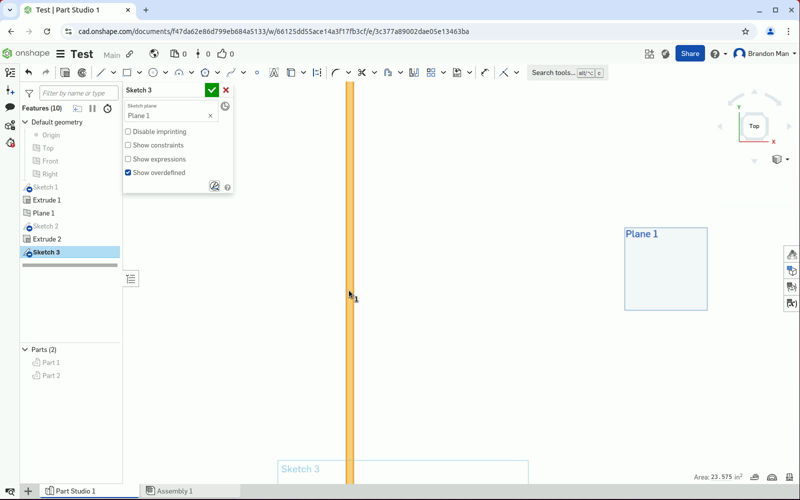
scroll(-6)
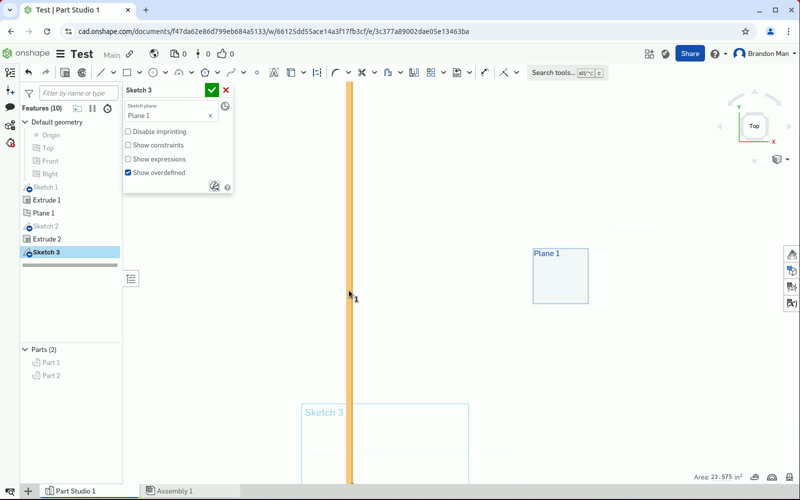
scroll(-6)
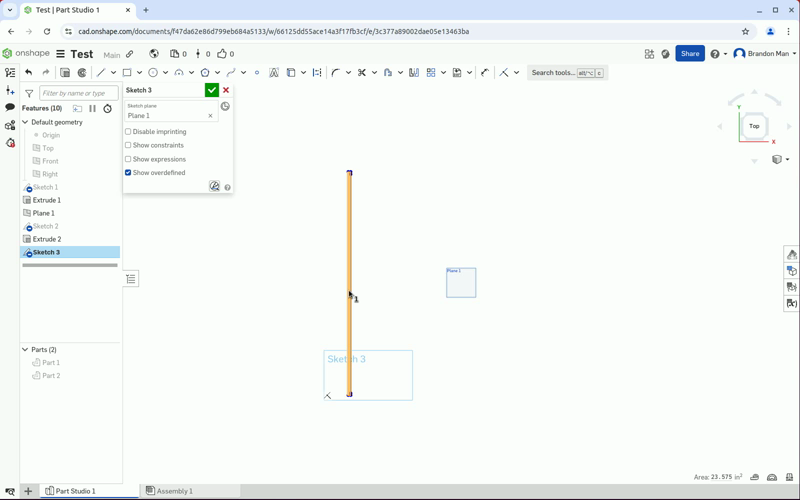
mouse_move(73, 352)
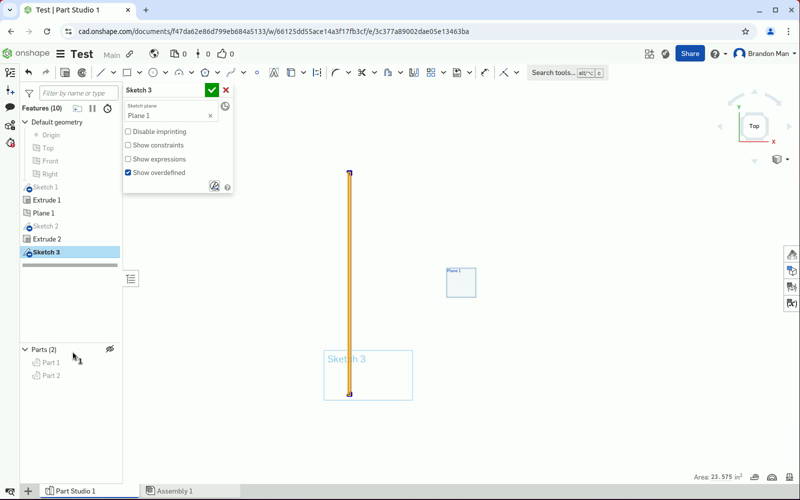
key(shift+y)
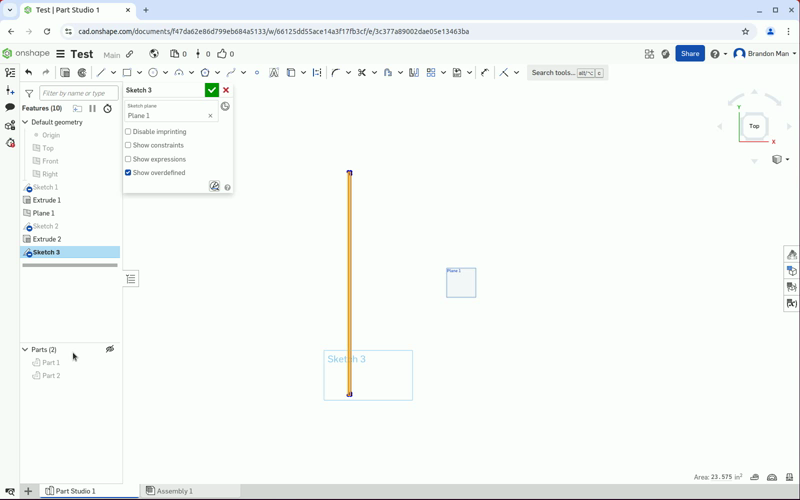
key(shift+e)
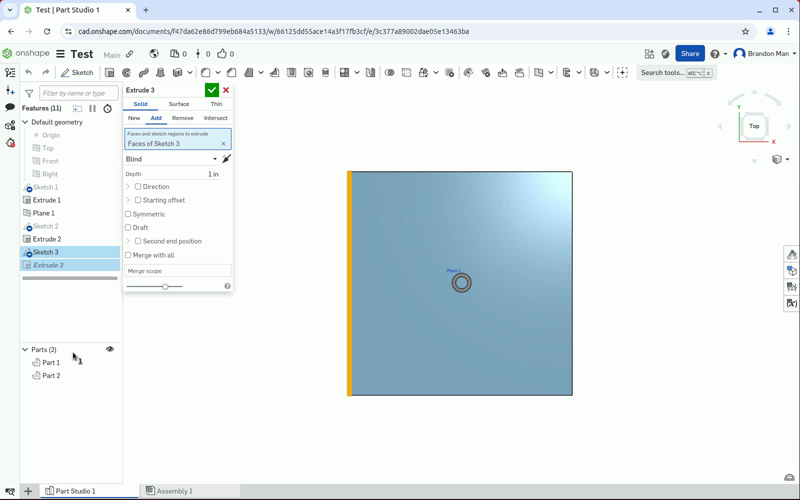
mouse_move(143, 106)
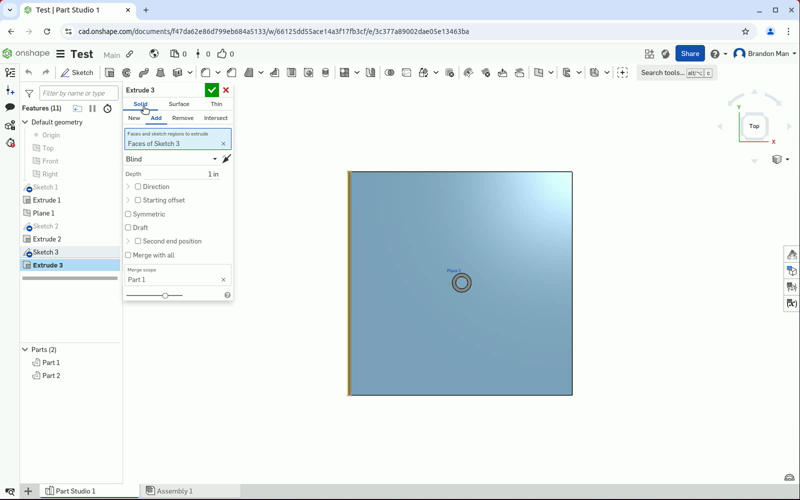
click(143, 106)
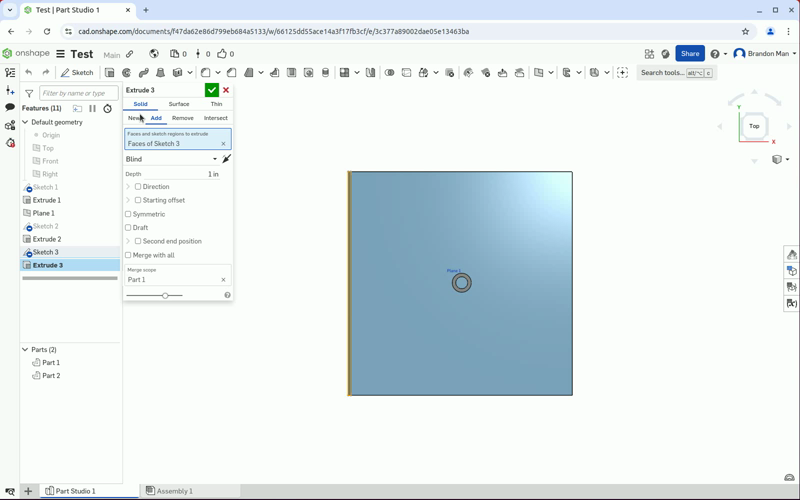
mouse_move(137, 120)
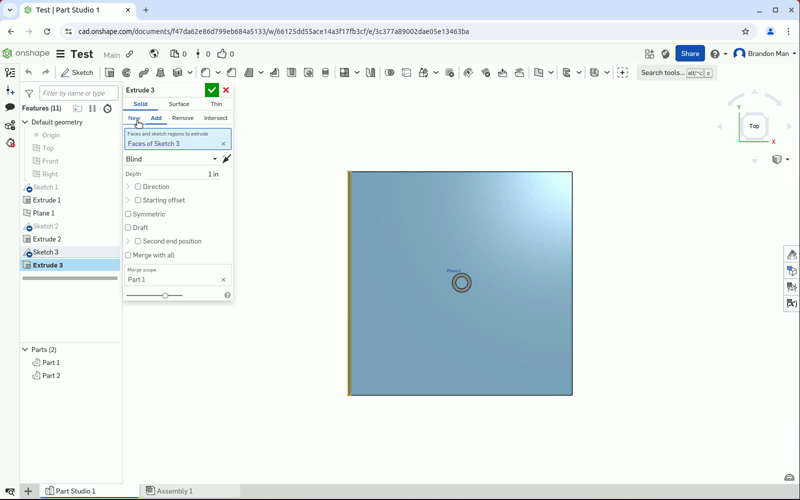
click(137, 120)
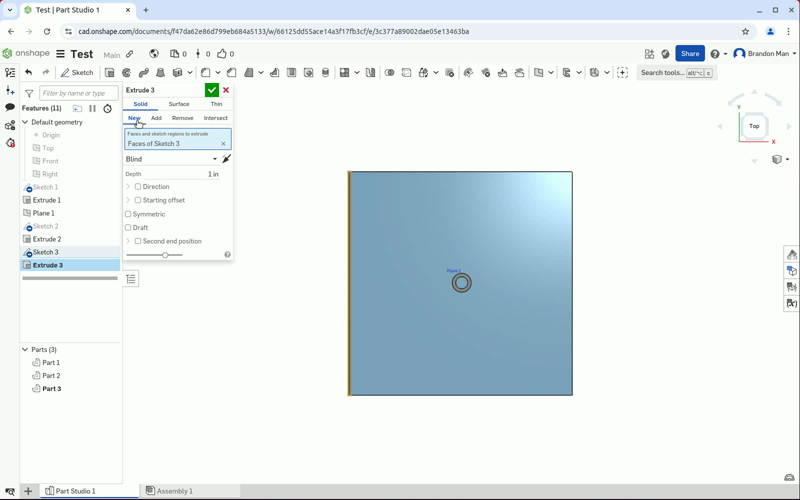
key(tab, 4)
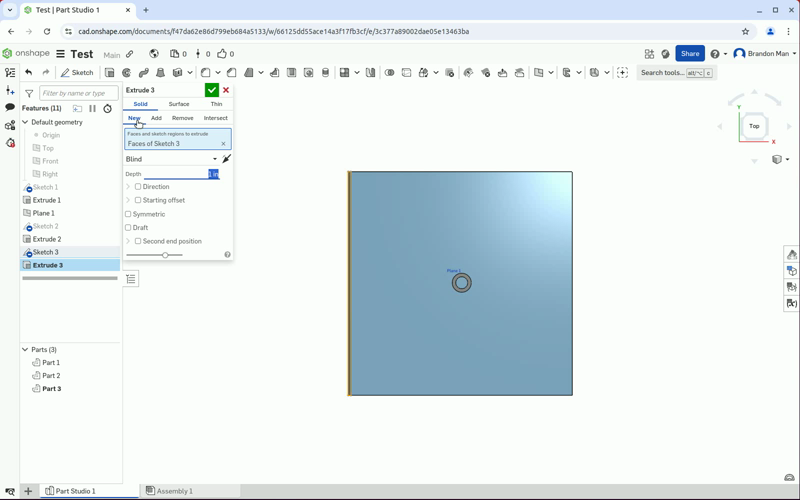
text(9.628)
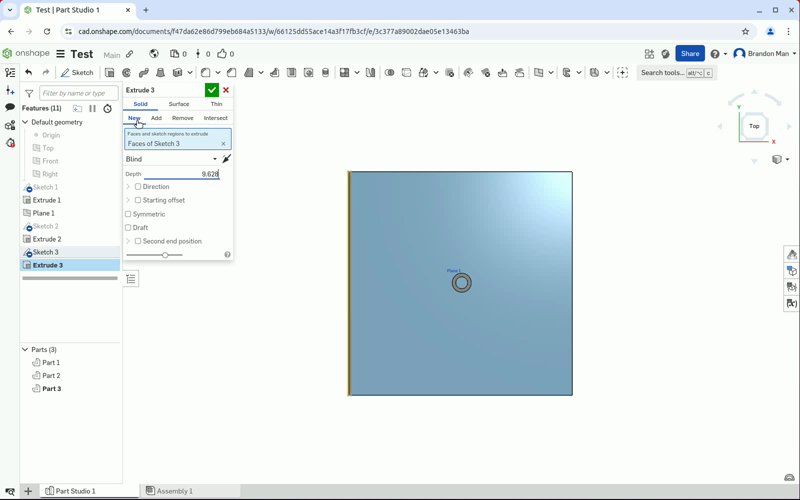
key(enter)
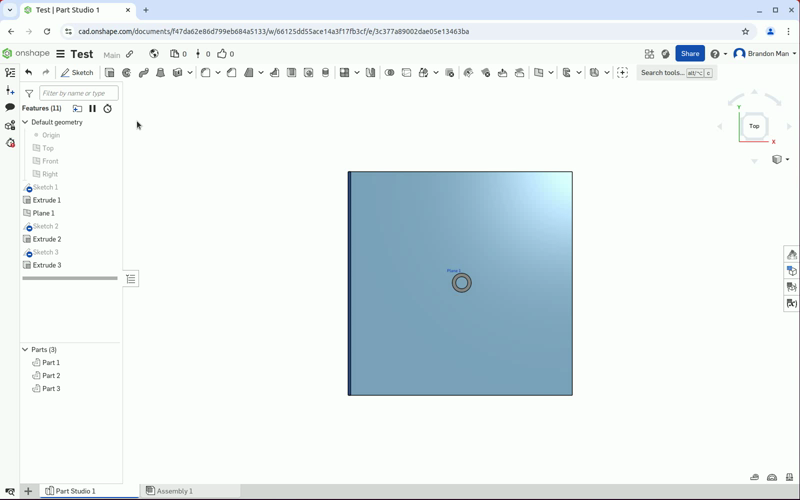
key(shift+h)
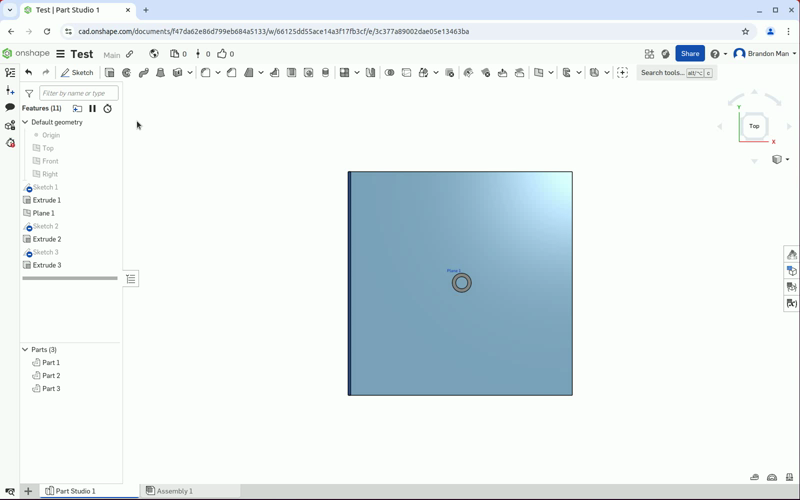
key(shift+h)
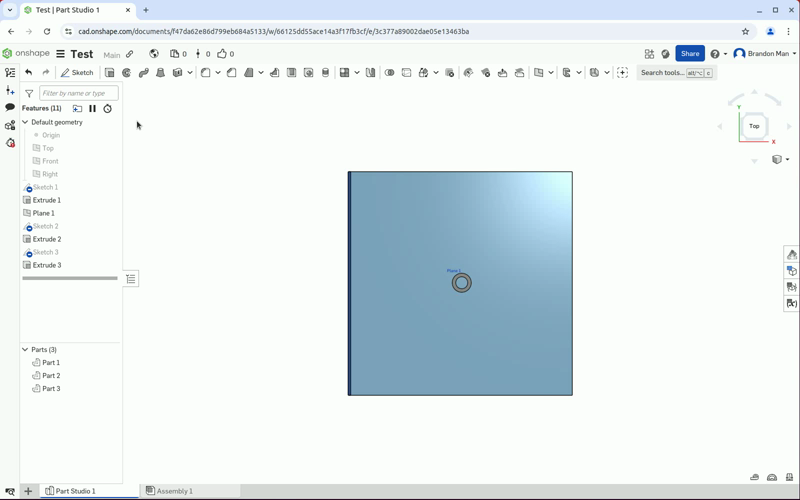
mouse_move(73, 189)
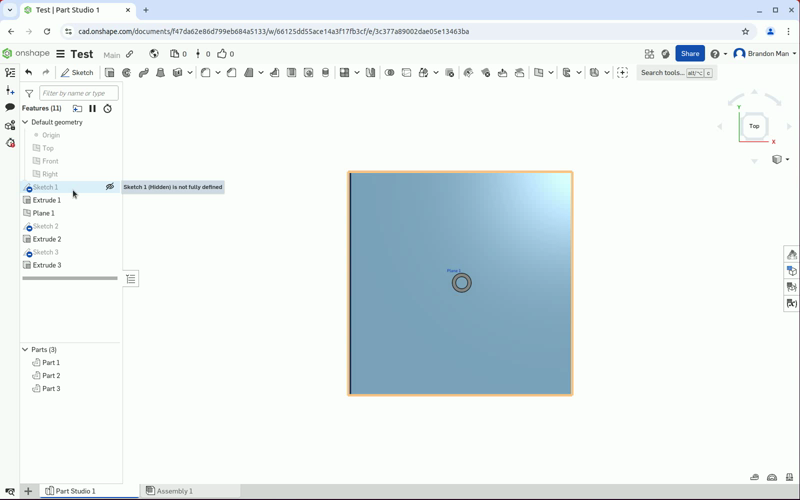
click(73, 189)
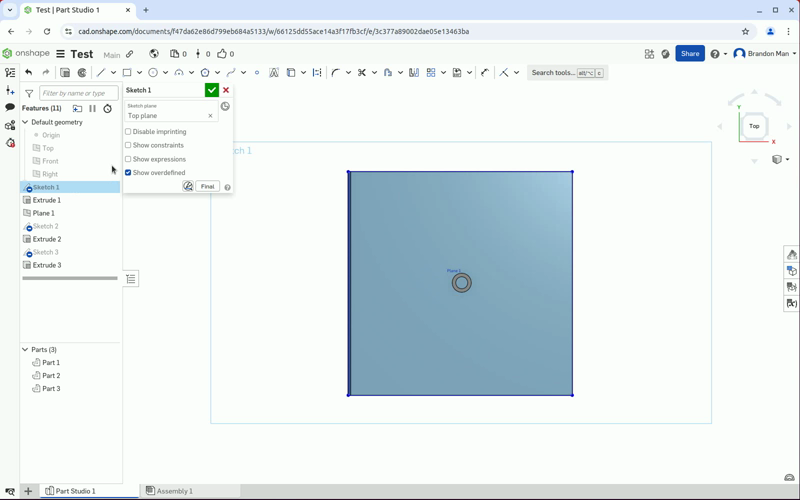
mouse_move(229, 92)
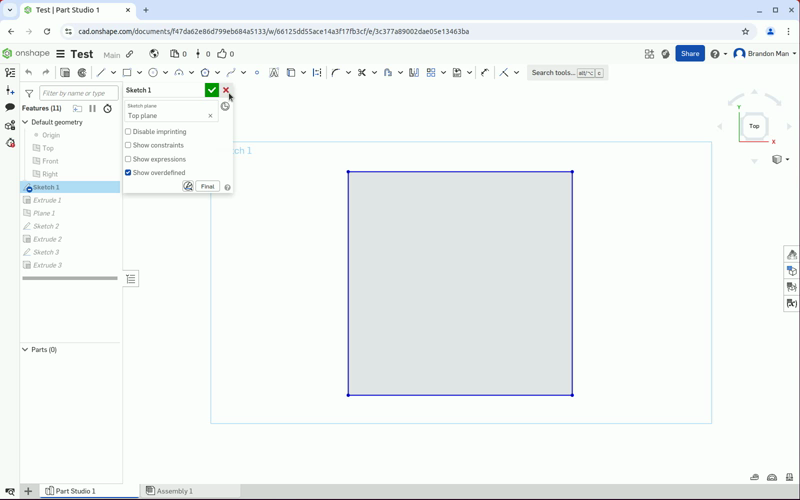
click(229, 92)
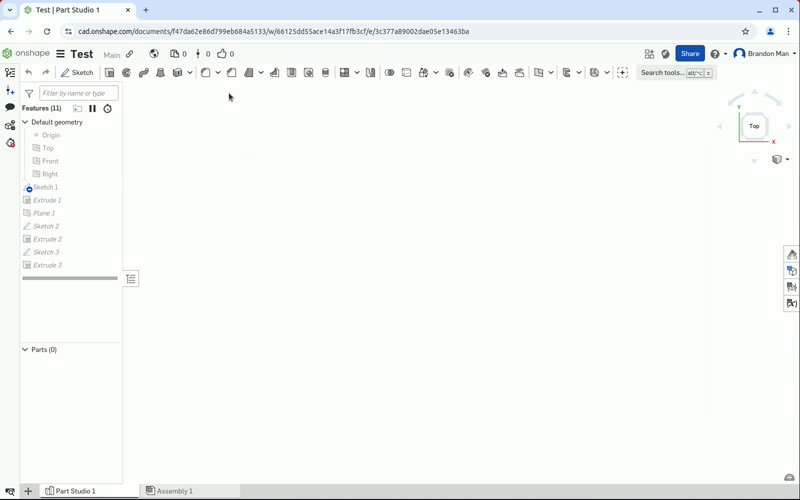
key(shift+s)
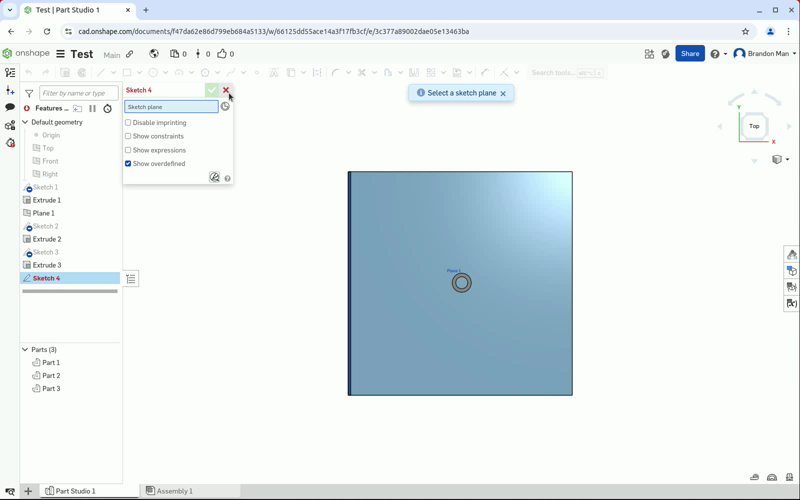
mouse_move(73, 215)
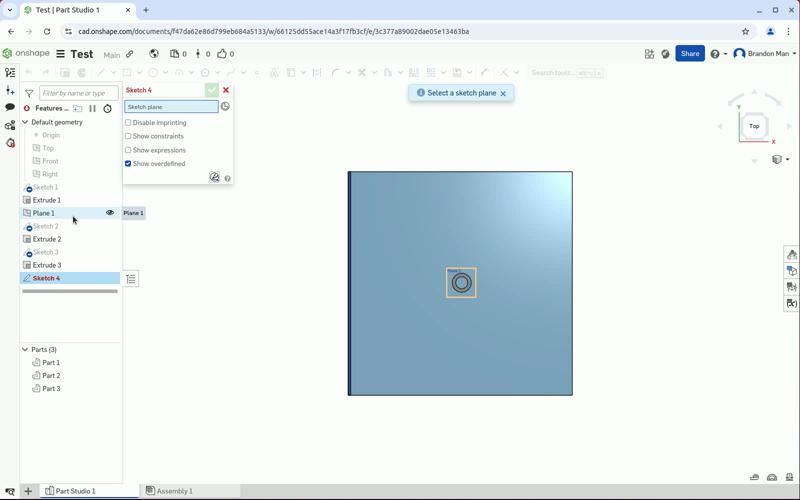
click(73, 215)
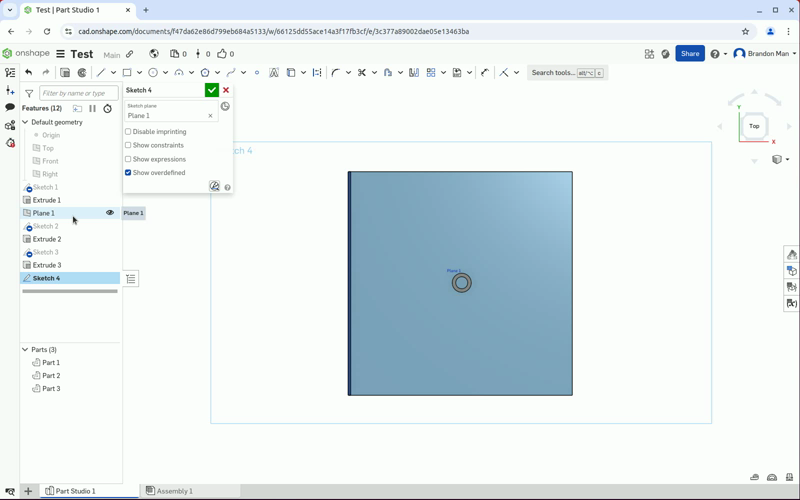
mouse_move(73, 352)
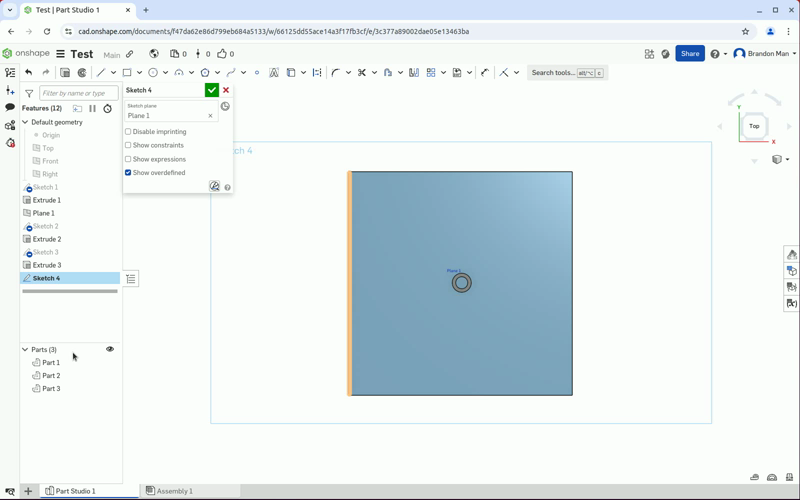
key(y)
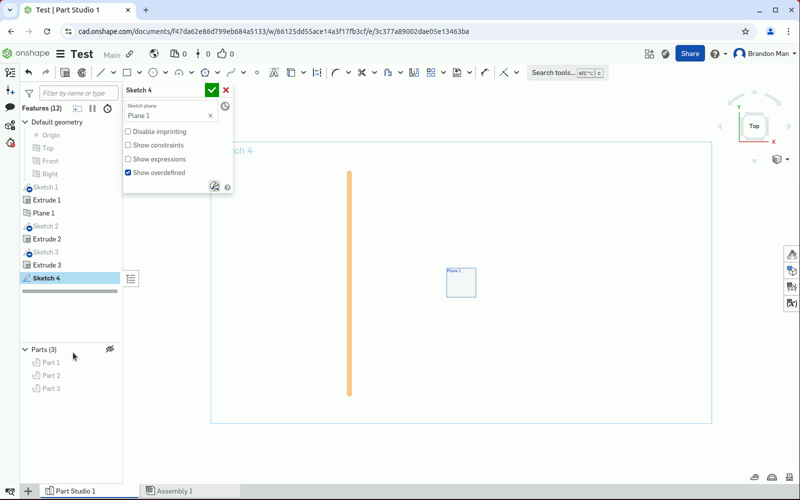
key(l)
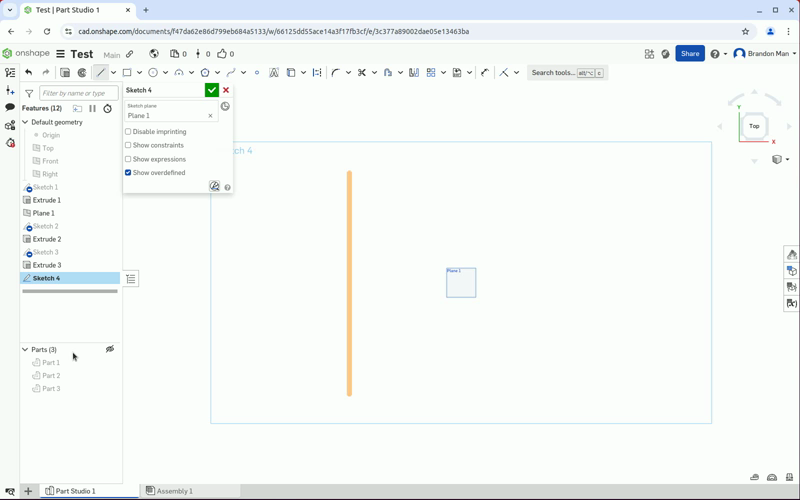
key_down(shift)
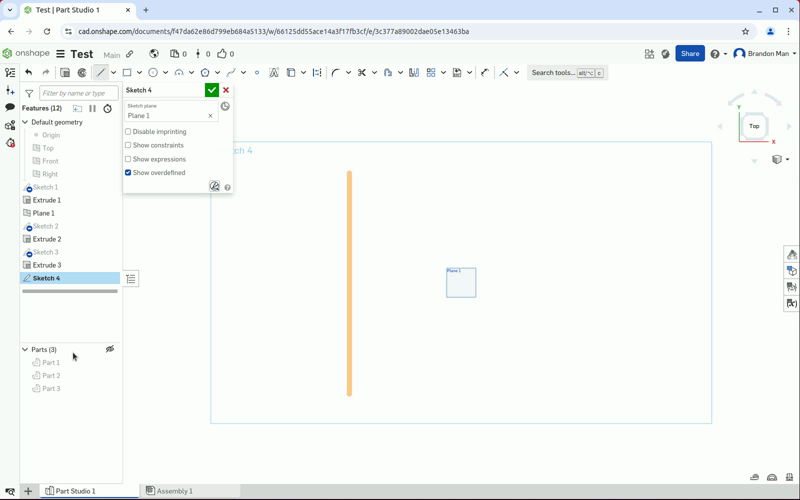
mouse_move(569, 395)
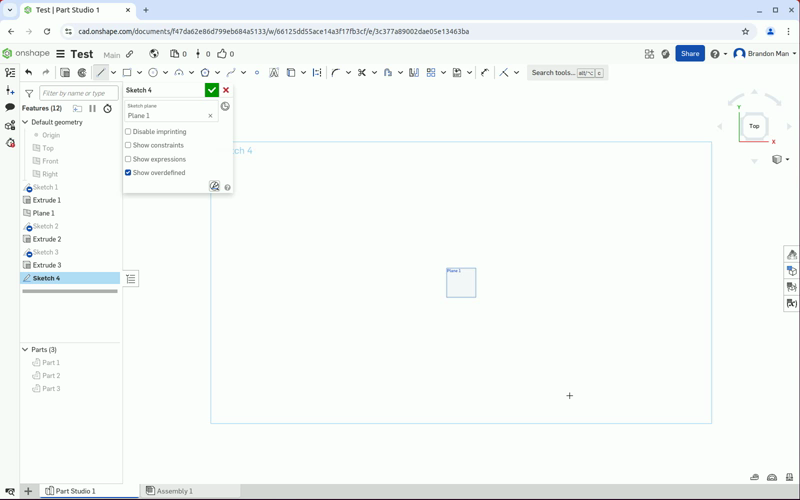
click(569, 395)
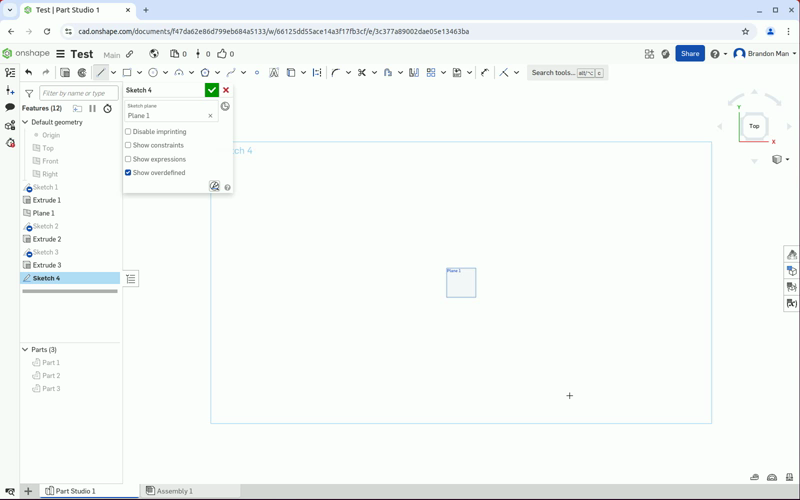
key_up(shift)
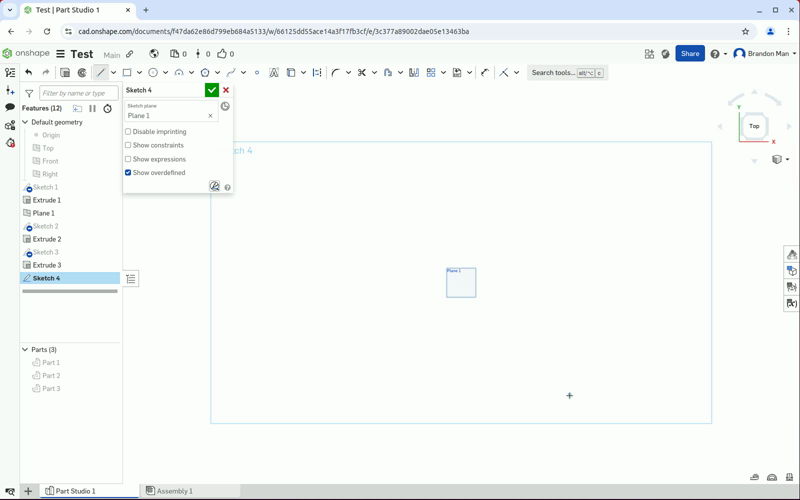
key_down(shift)
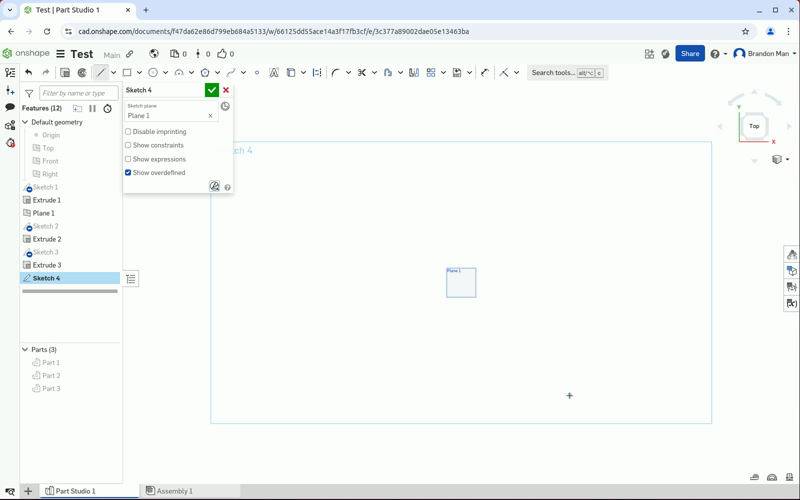
mouse_move(589, 395)
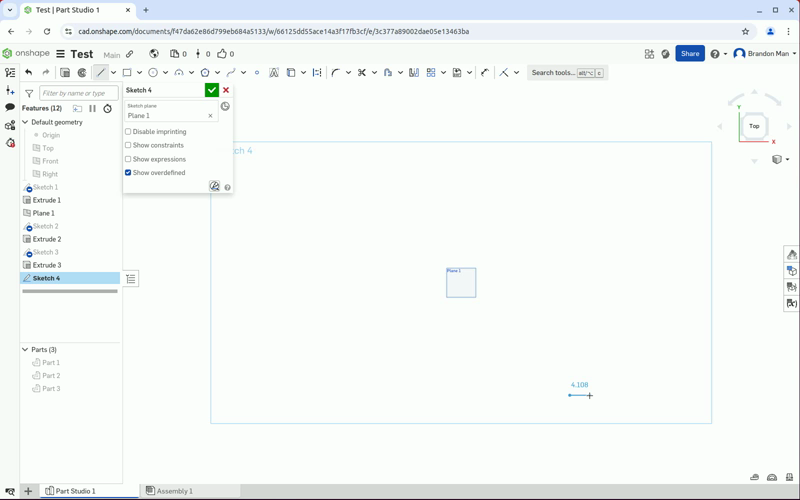
mouse_move(572, 395)
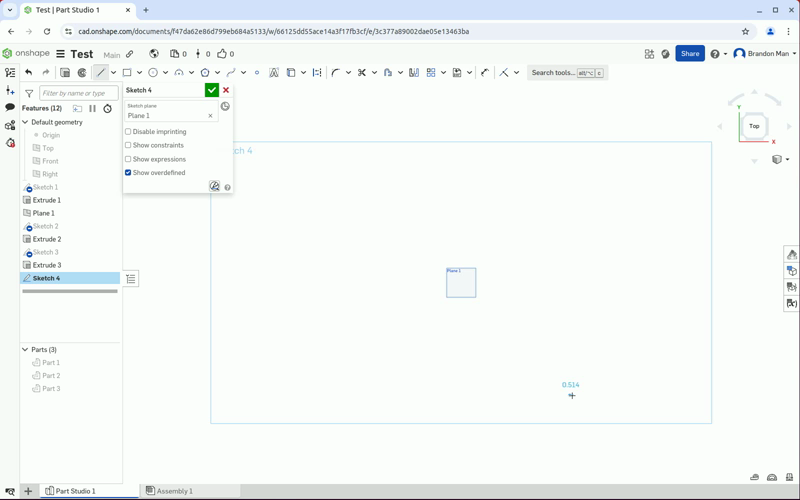
scroll(6)
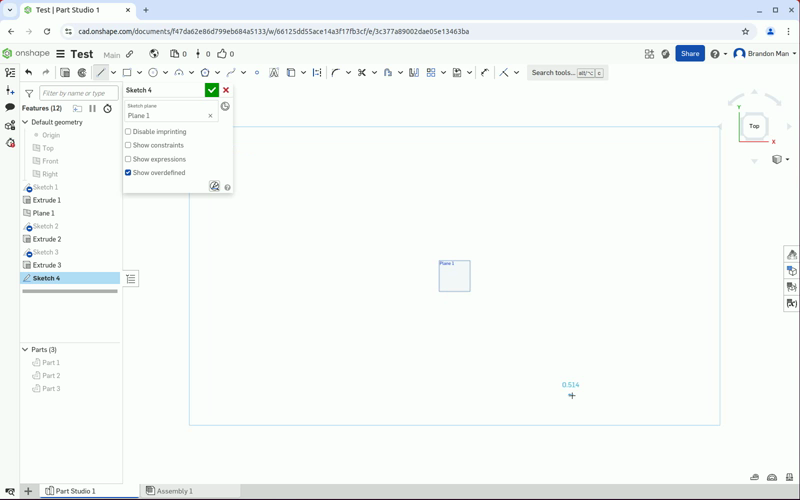
scroll(6)
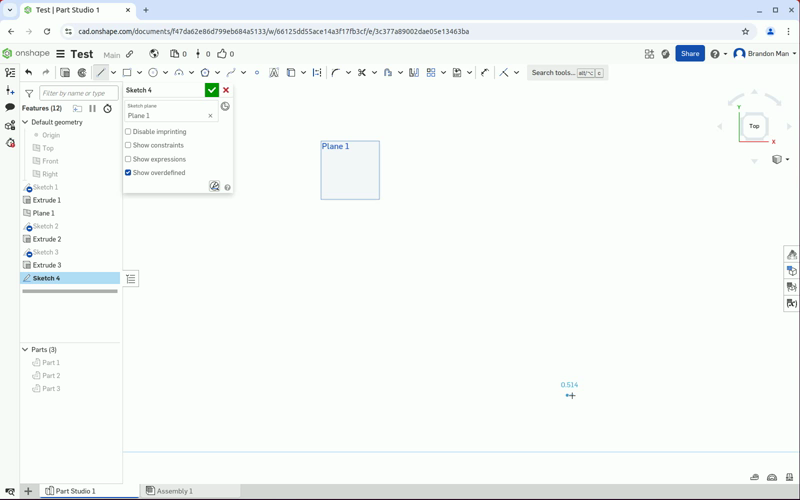
scroll(6)
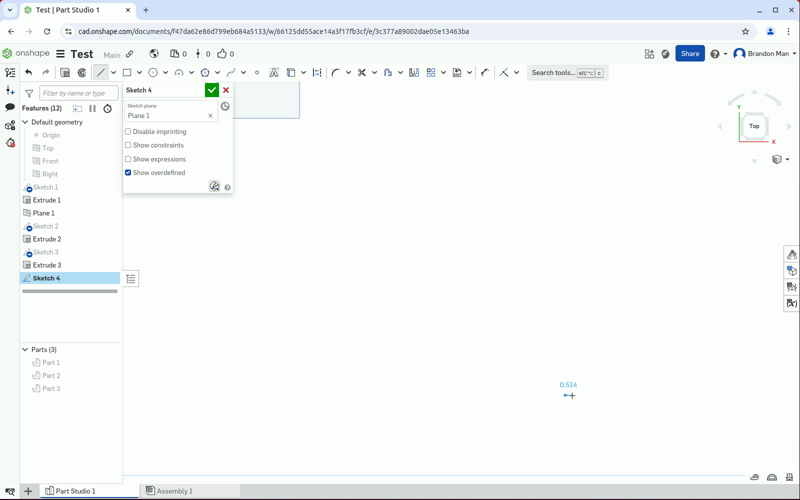
scroll(6)
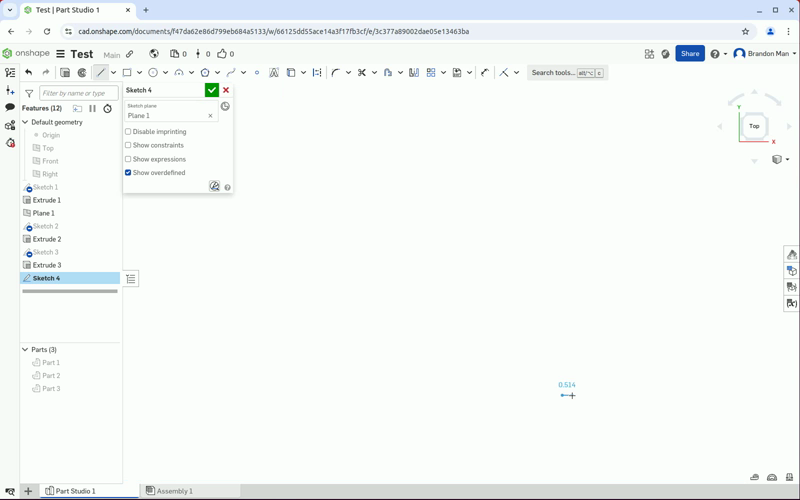
scroll(6)
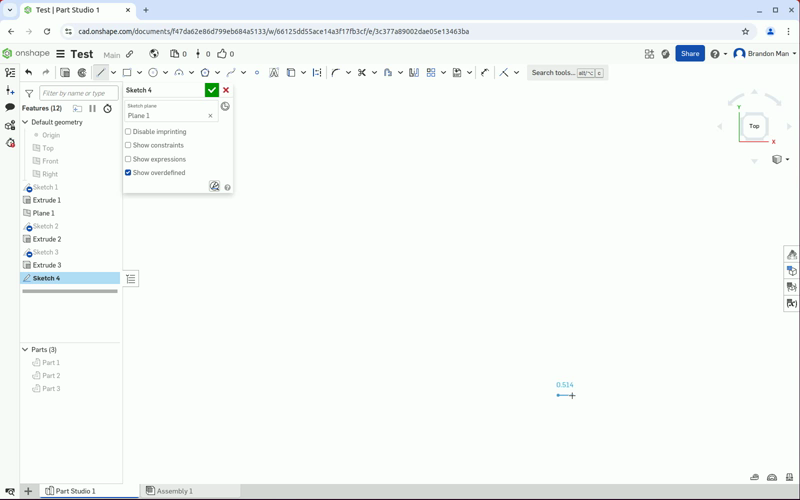
scroll(6)
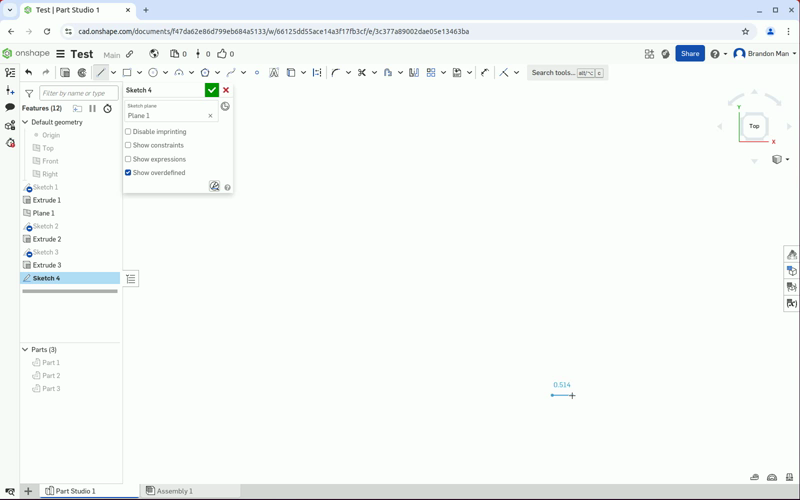
scroll(6)
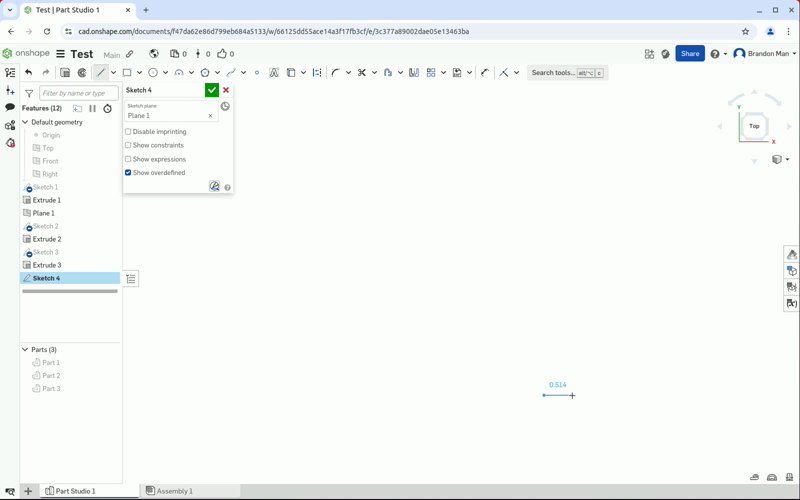
click(572, 395)
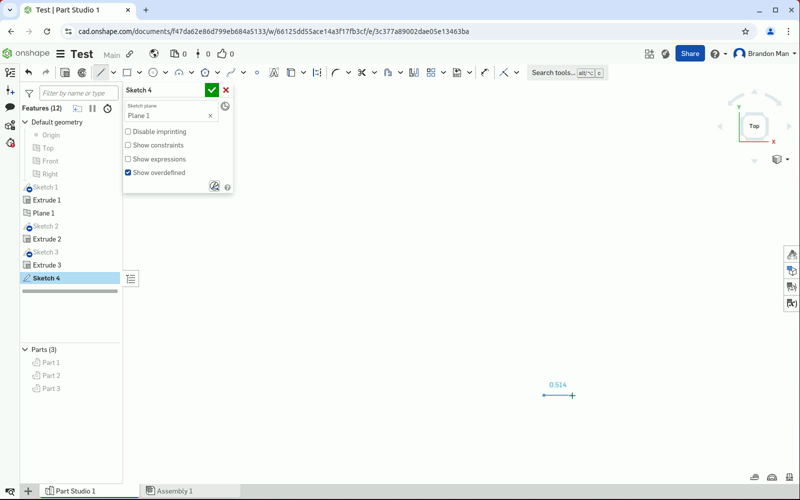
scroll(-6)
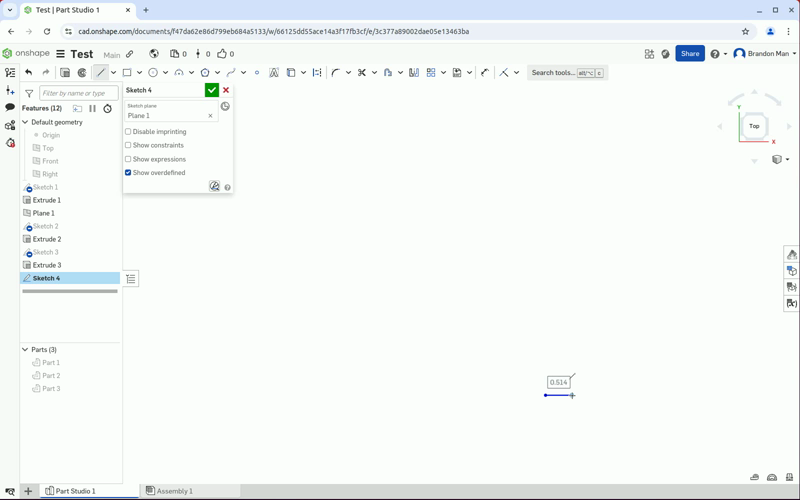
scroll(-6)
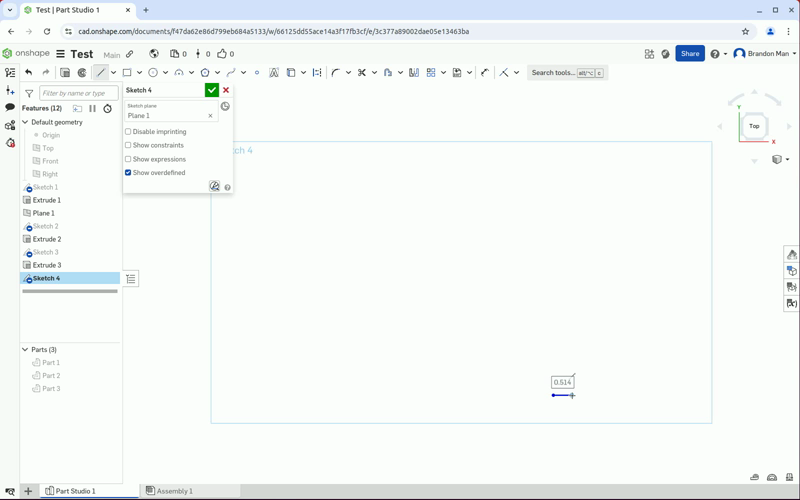
scroll(-6)
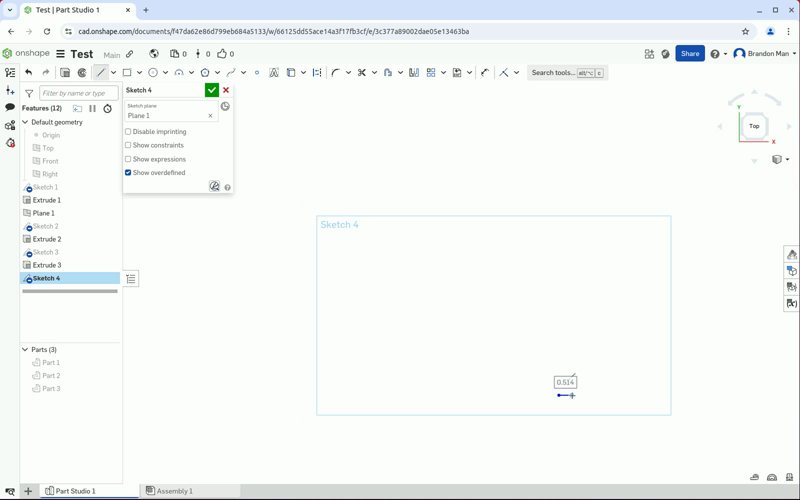
scroll(-6)
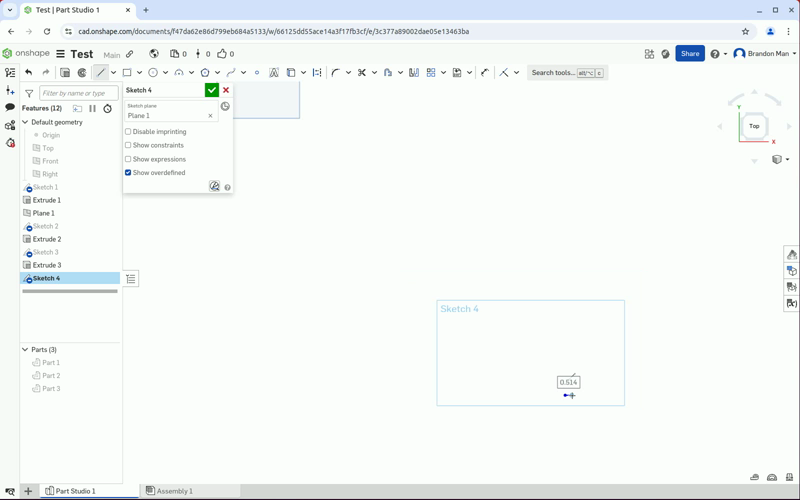
scroll(-6)
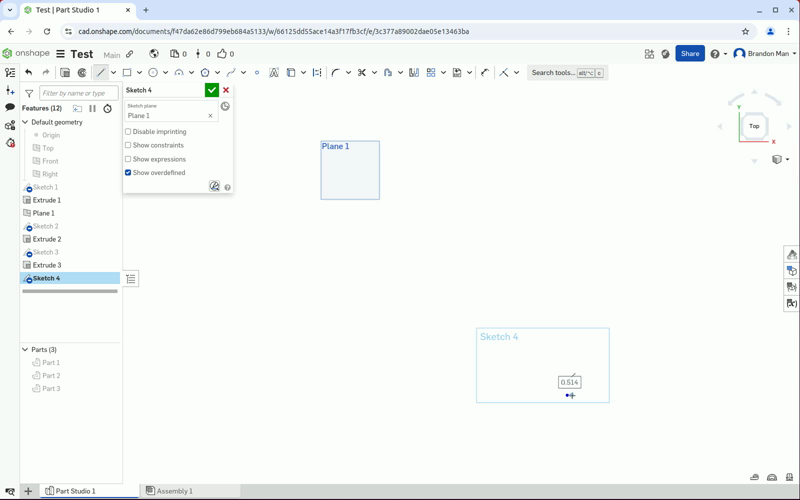
scroll(-6)
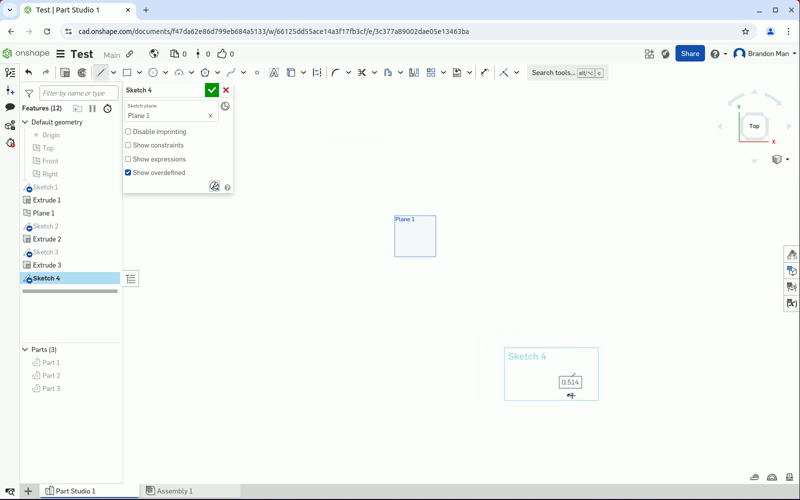
scroll(-6)
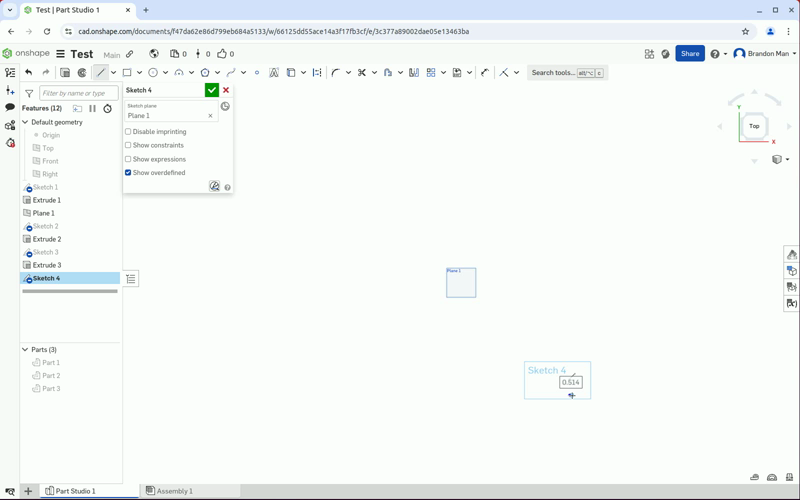
key_up(shift)
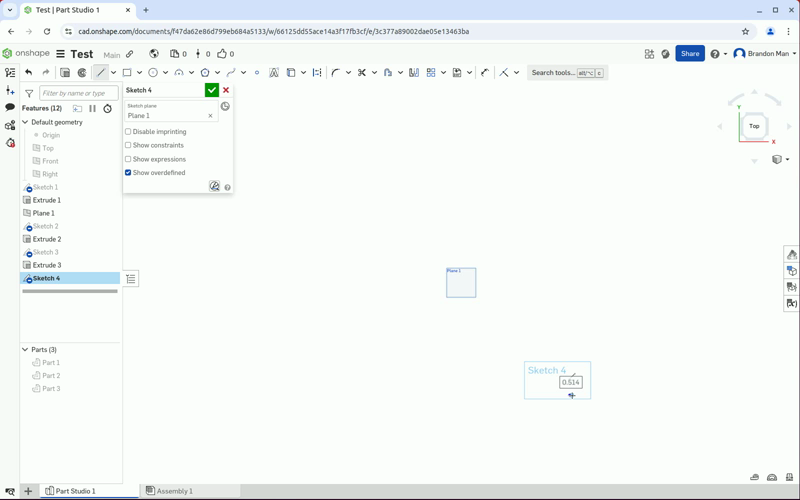
key_down(shift)
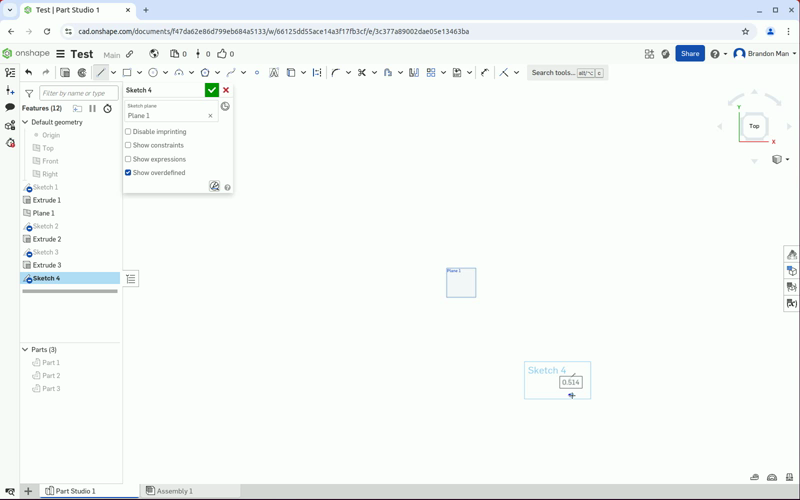
mouse_move(572, 171)
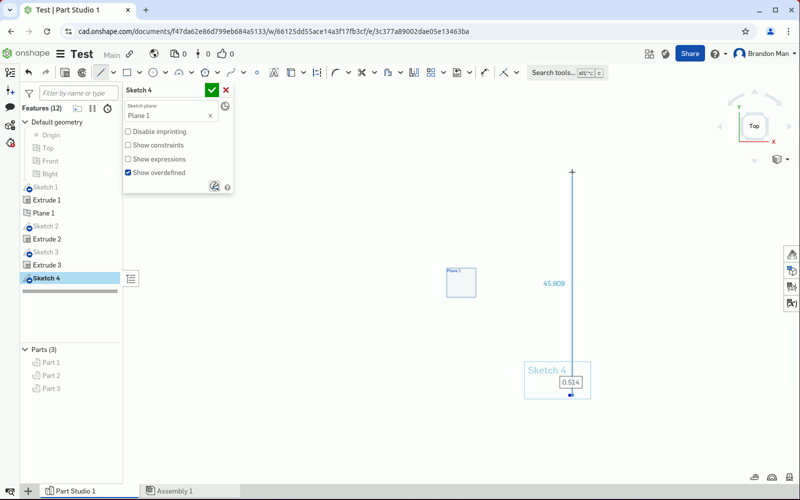
click(572, 171)
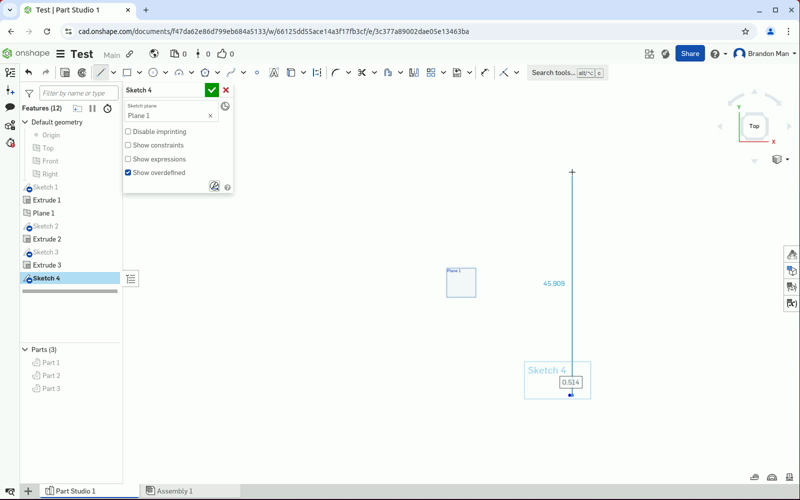
key_up(shift)
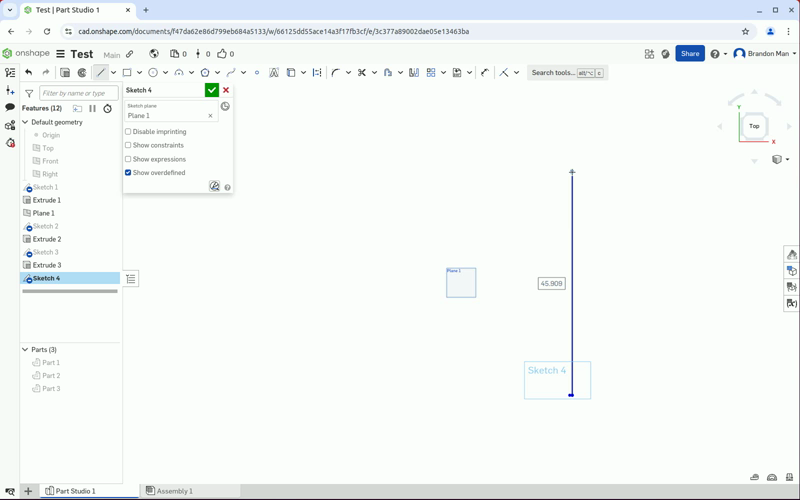
key_down(shift)
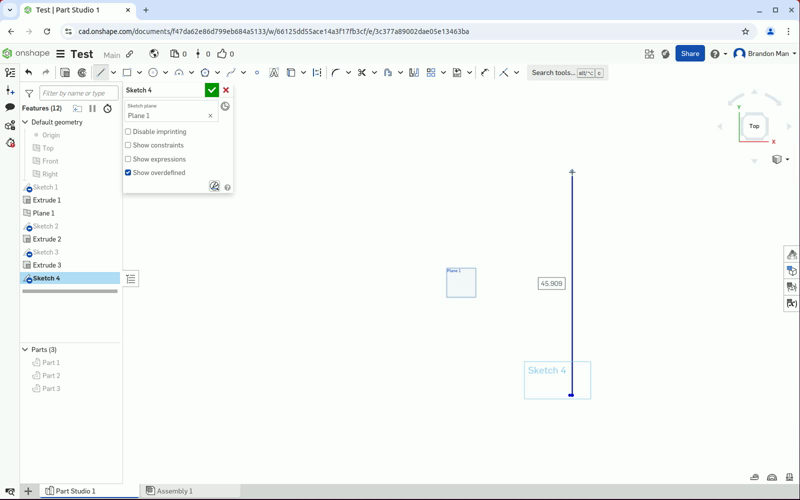
mouse_move(589, 171)
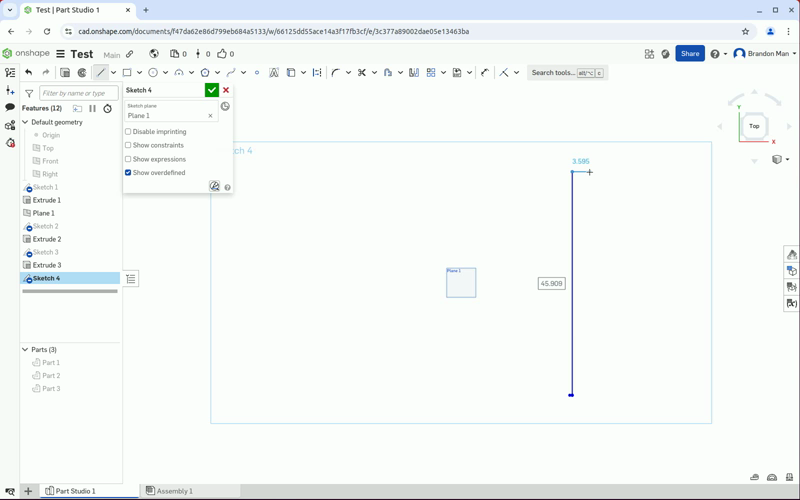
mouse_move(569, 171)
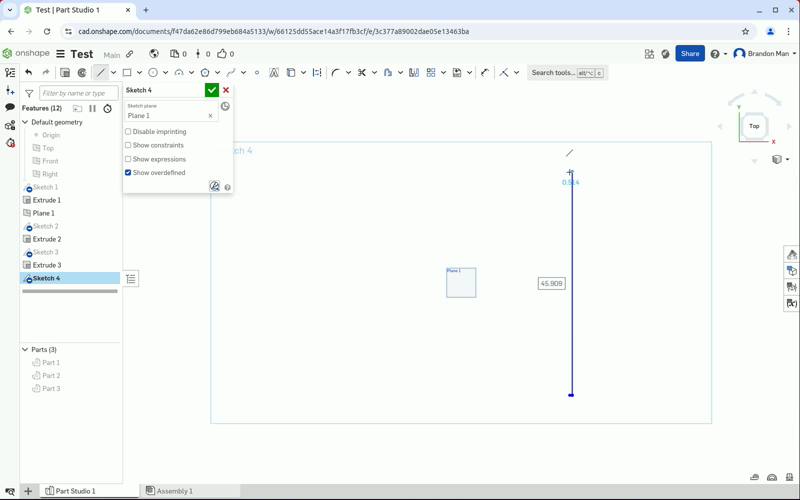
scroll(6)
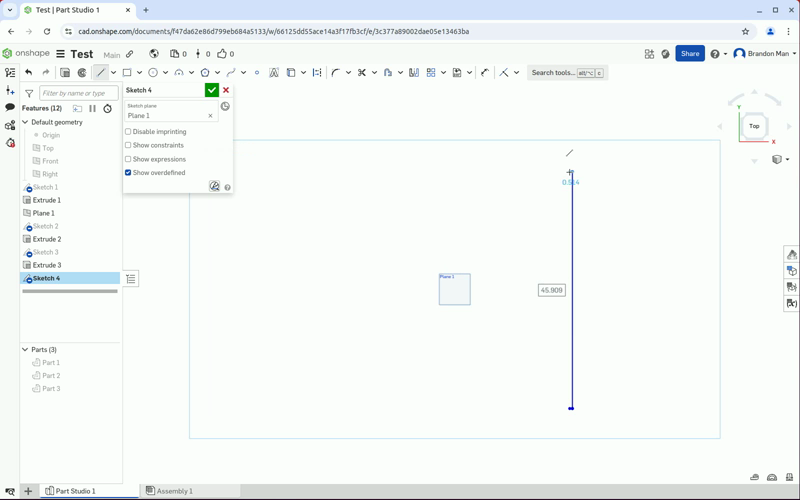
scroll(6)
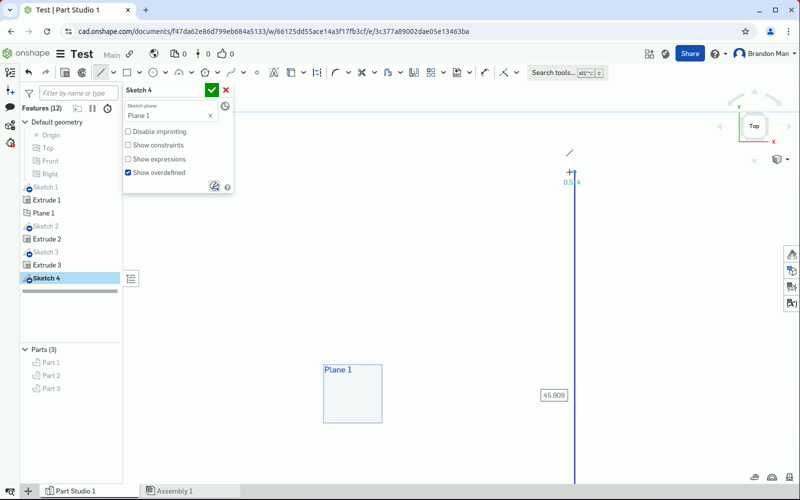
scroll(6)
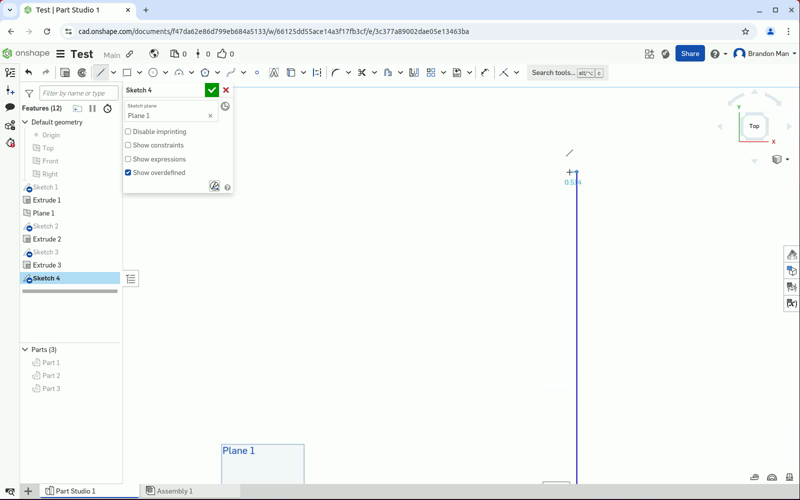
scroll(6)
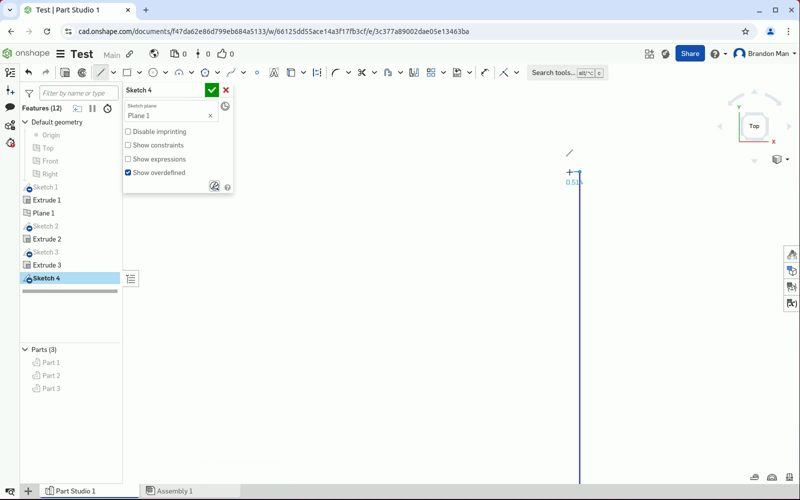
scroll(6)
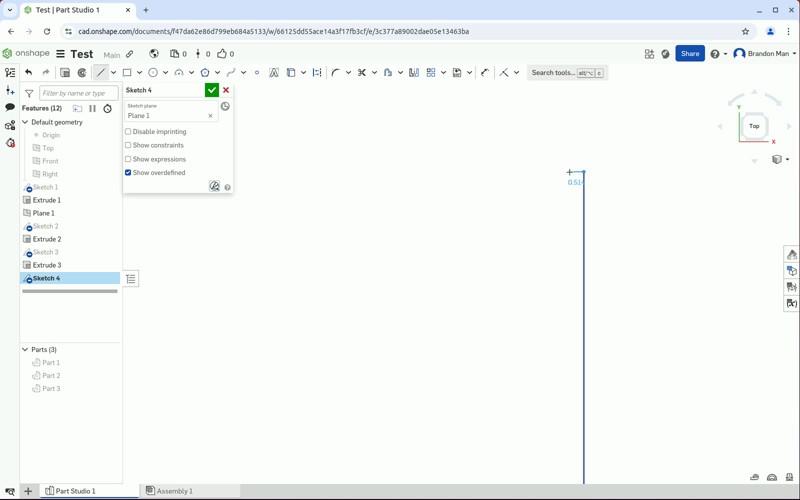
scroll(6)
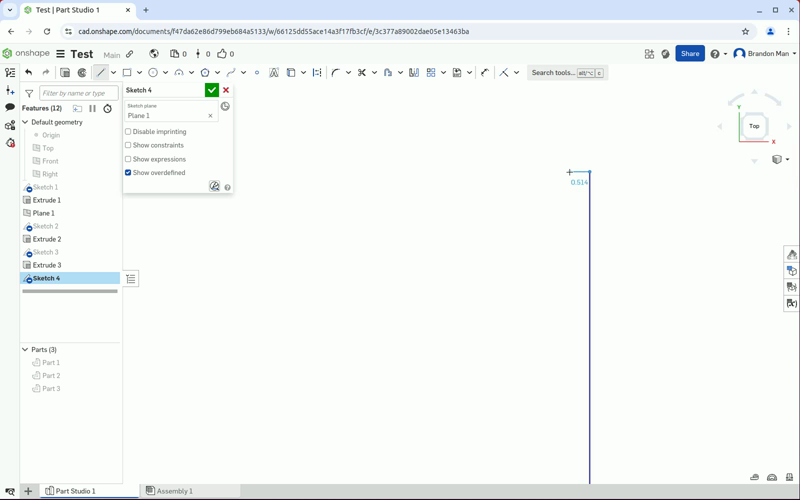
scroll(6)
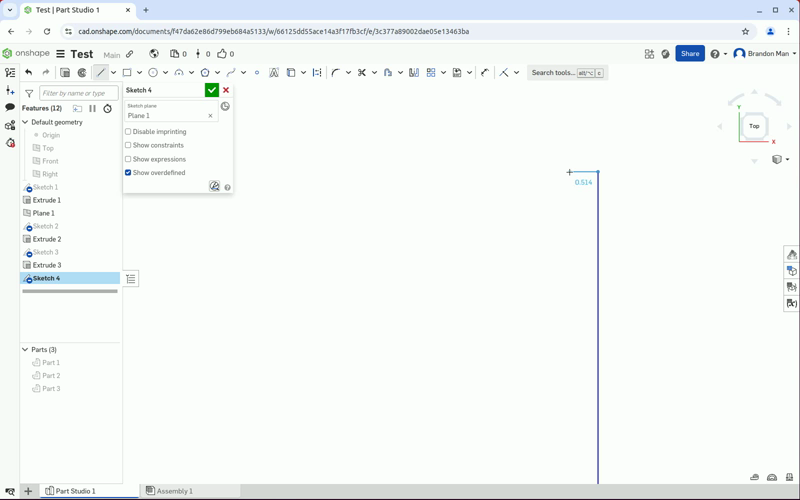
click(569, 171)
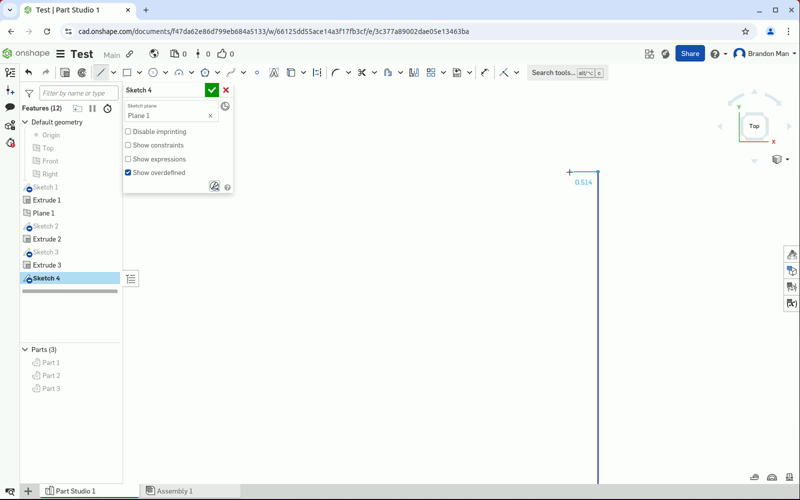
scroll(-6)
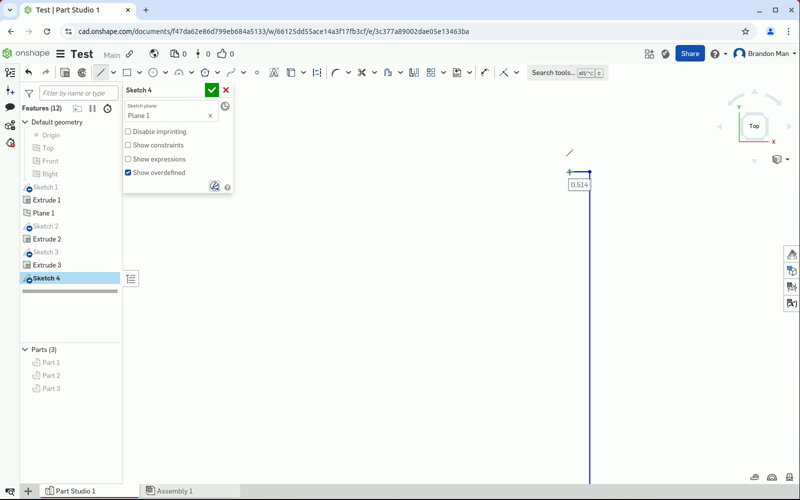
scroll(-6)
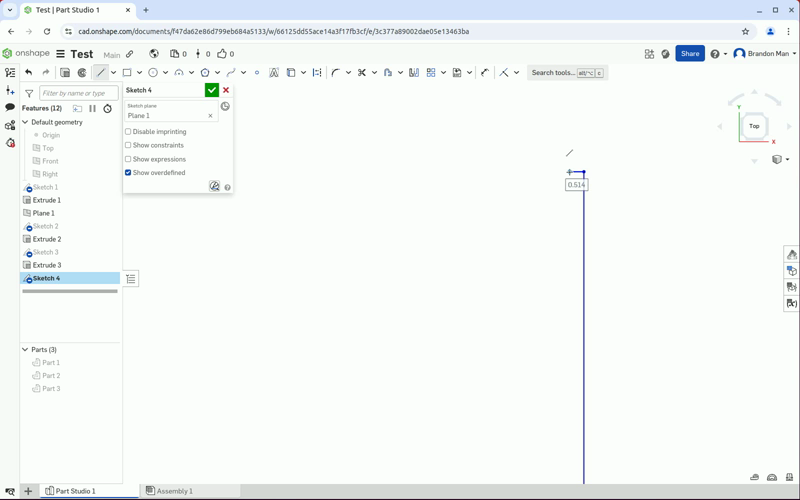
scroll(-6)
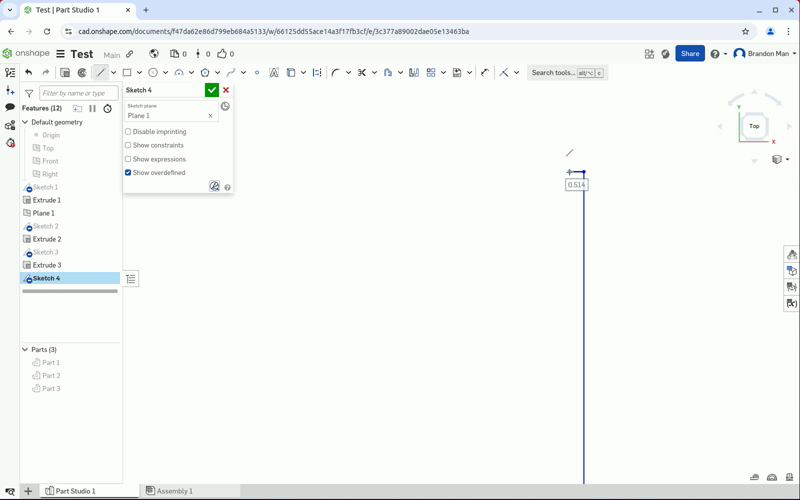
scroll(-6)
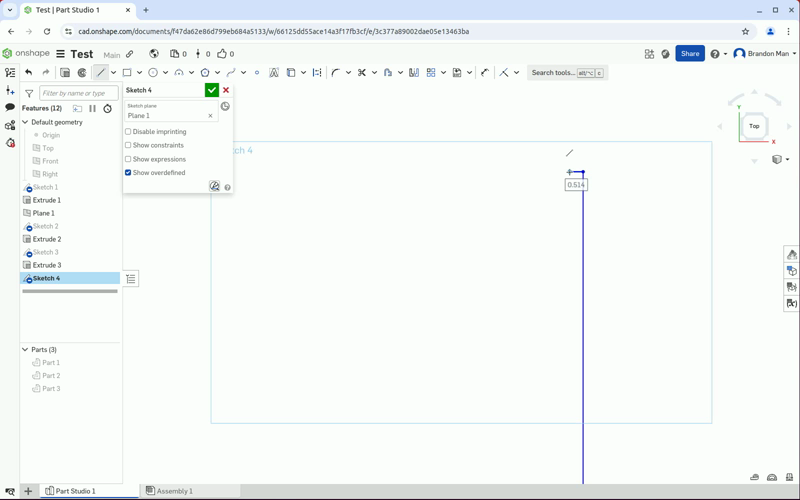
scroll(-6)
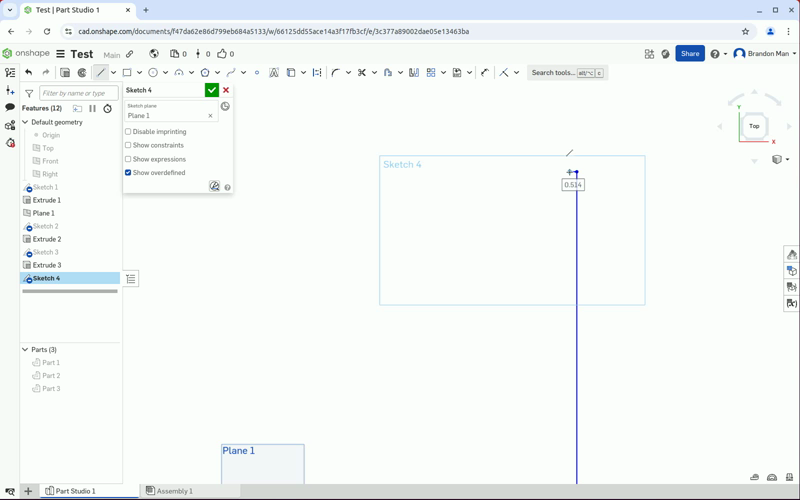
scroll(-6)
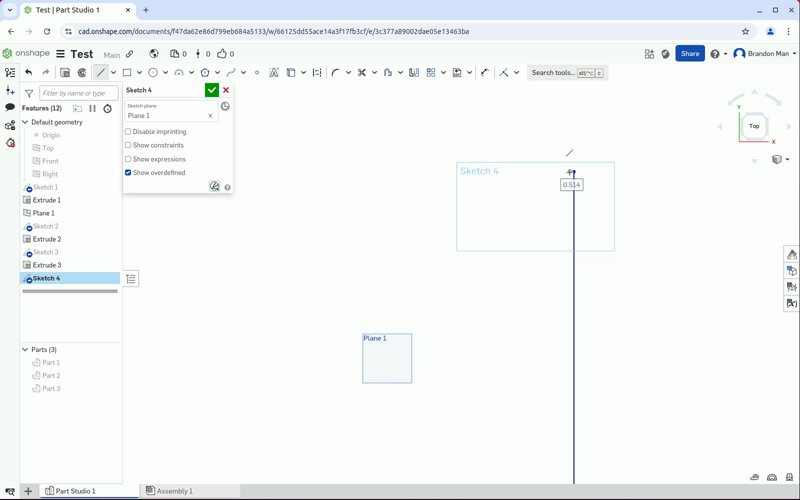
scroll(-6)
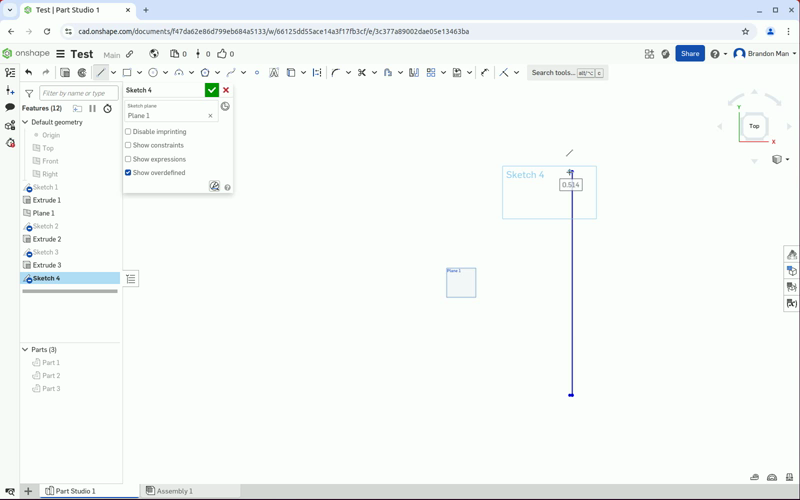
key_up(shift)
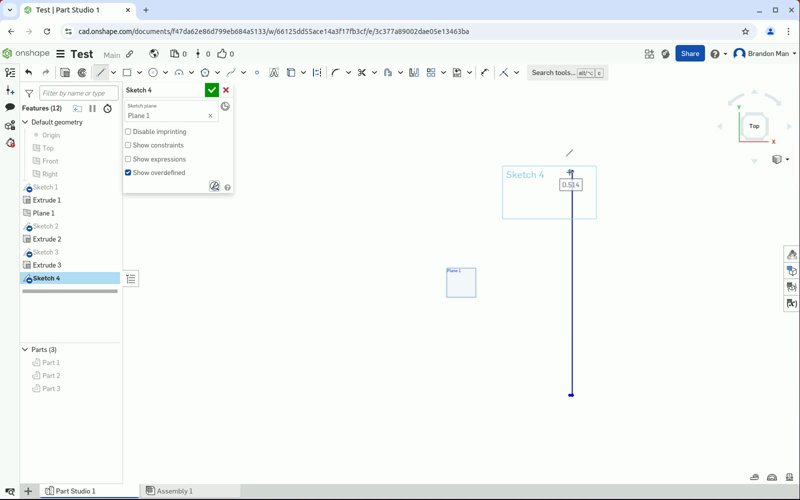
key_down(shift)
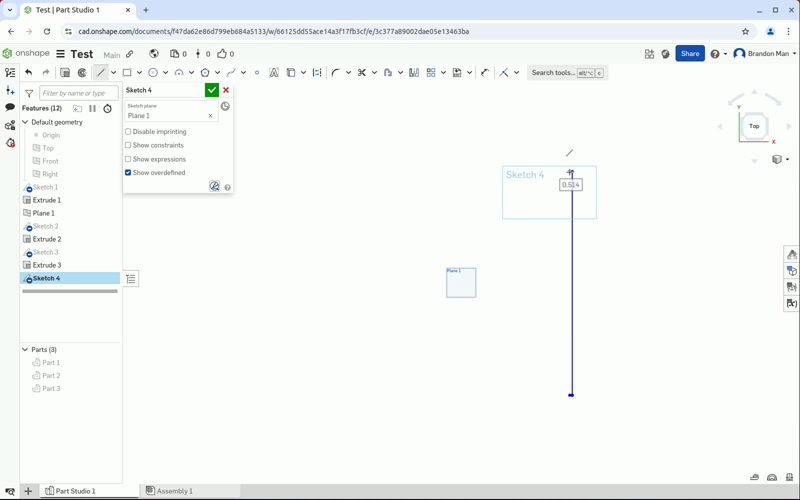
mouse_move(589, 171)
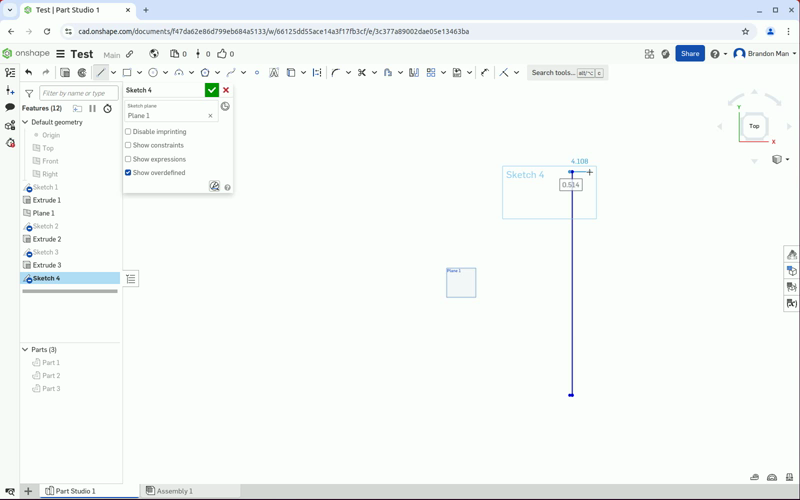
mouse_move(569, 174)
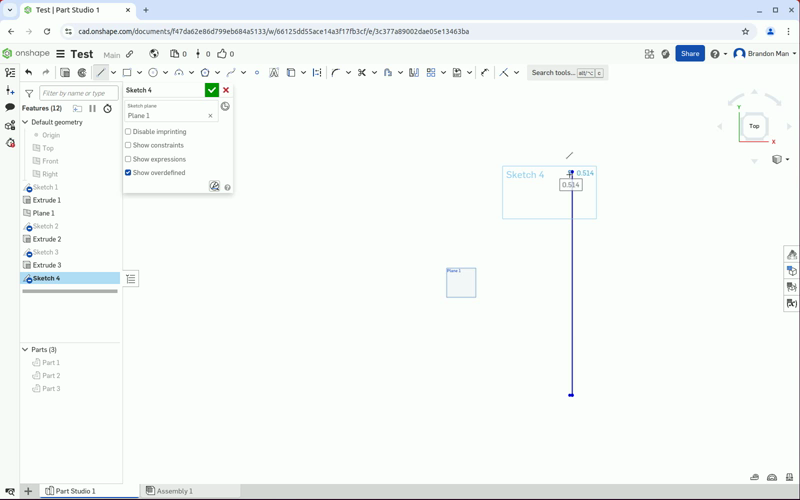
scroll(6)
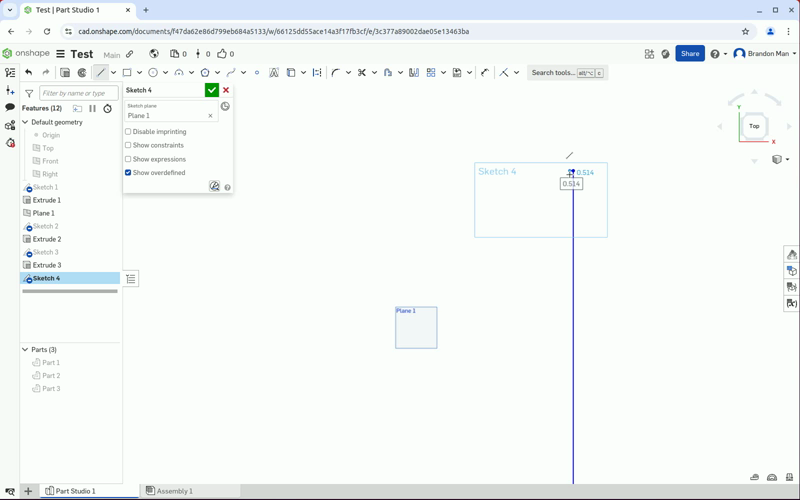
scroll(6)
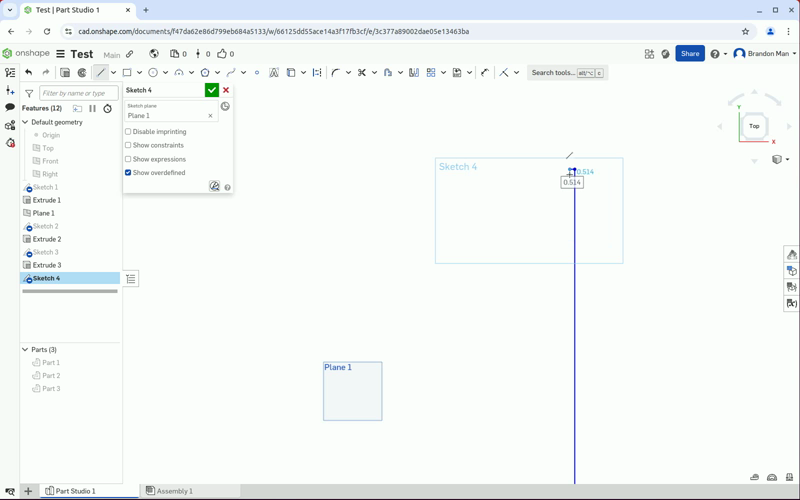
scroll(6)
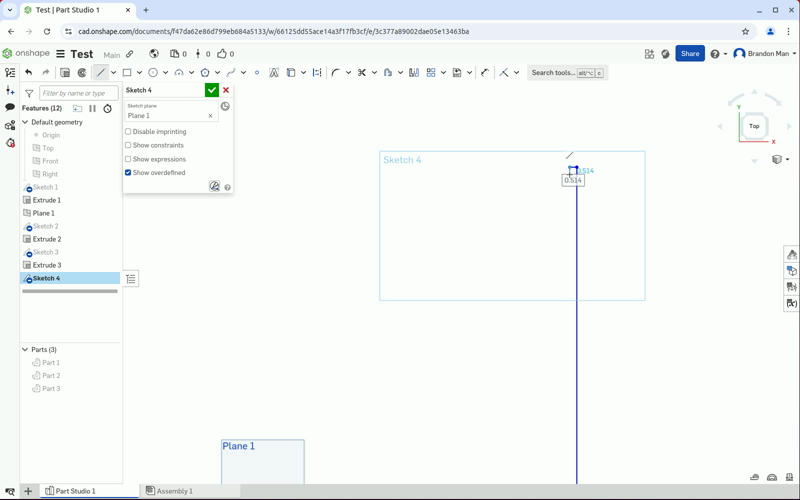
scroll(6)
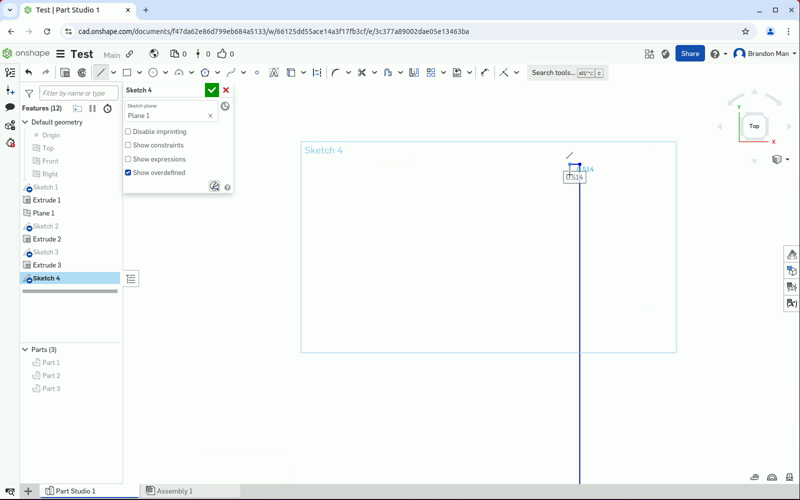
scroll(6)
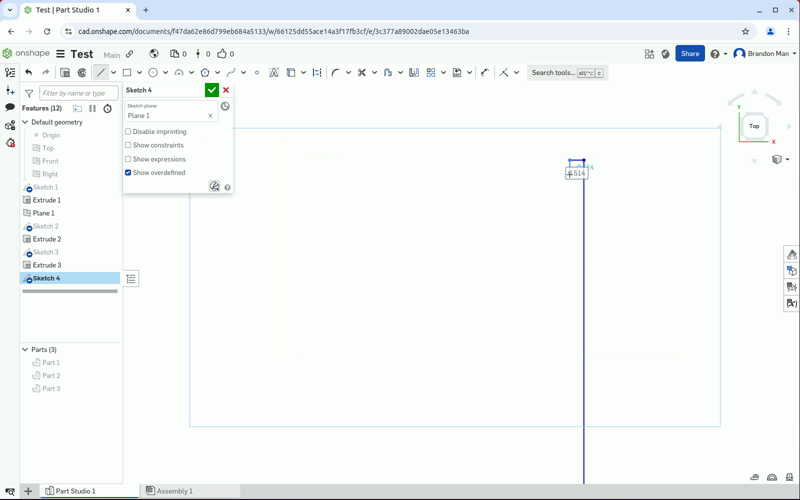
scroll(6)
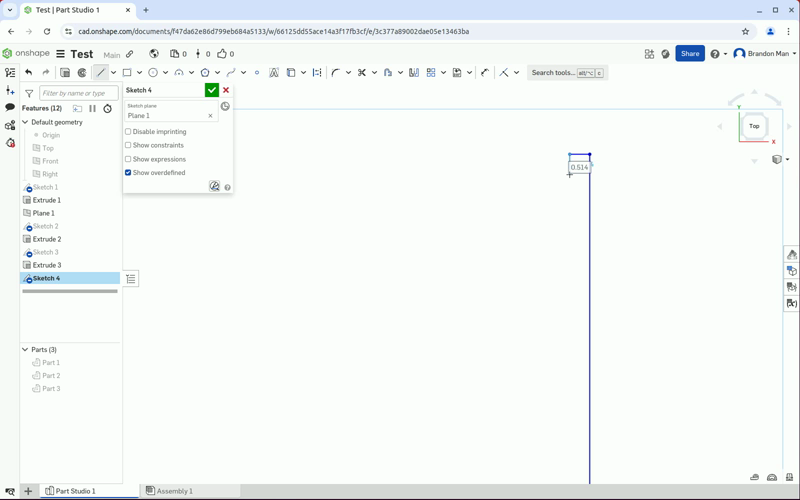
scroll(6)
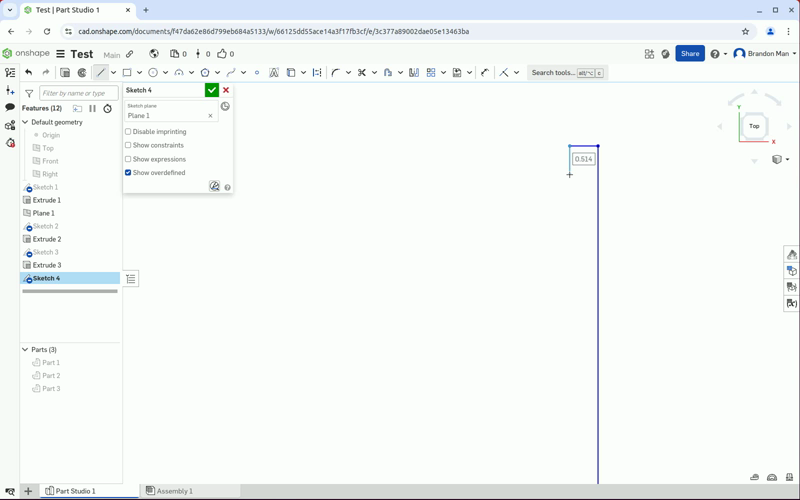
click(569, 174)
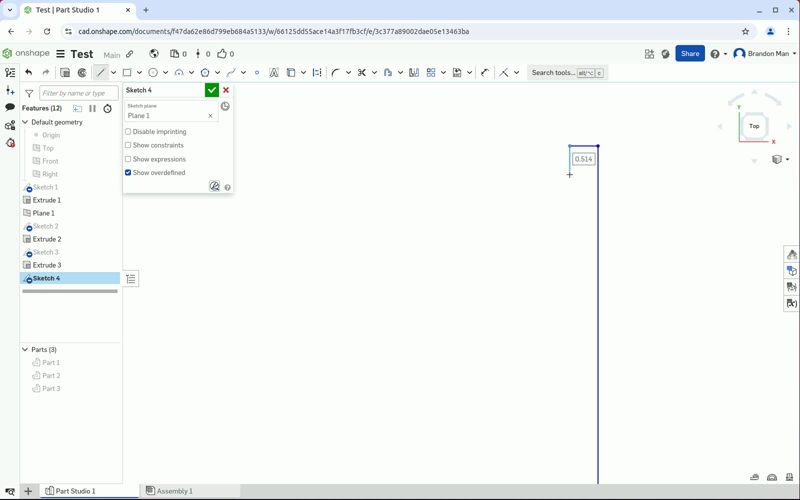
scroll(-6)
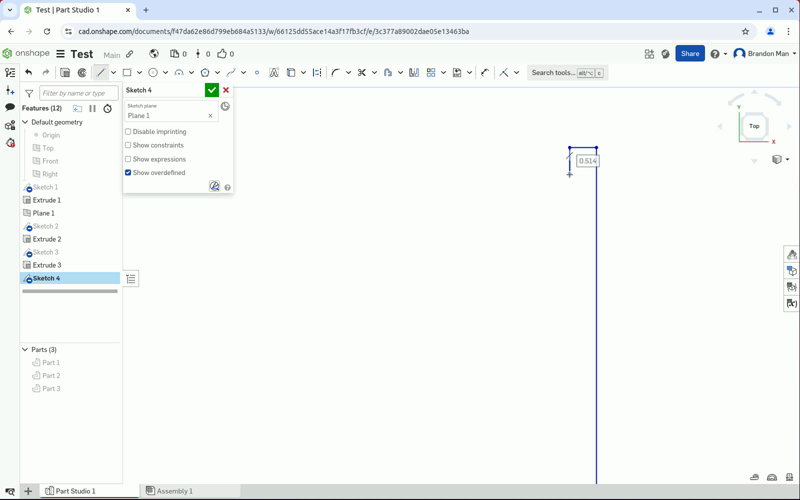
scroll(-6)
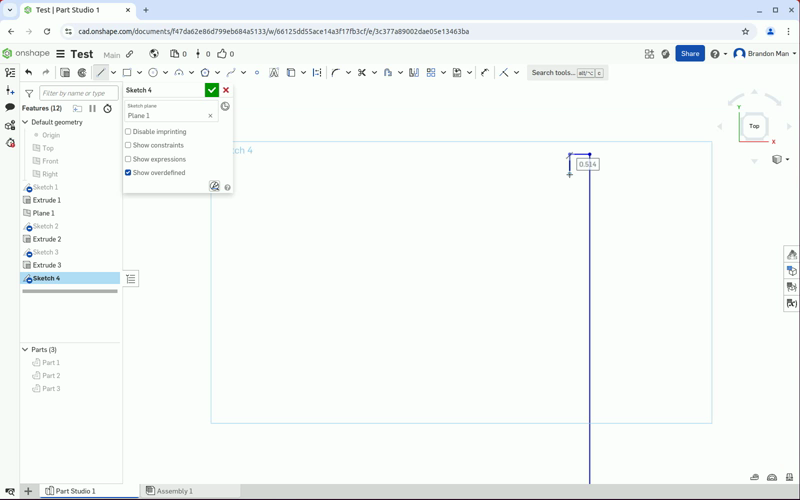
scroll(-6)
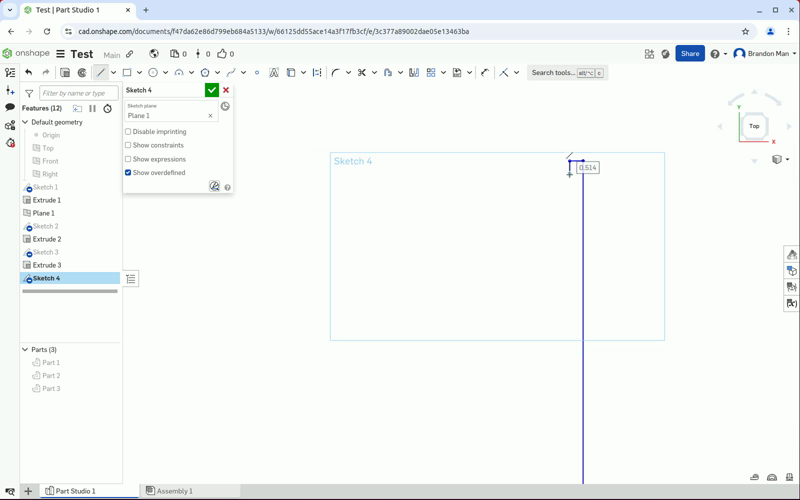
scroll(-6)
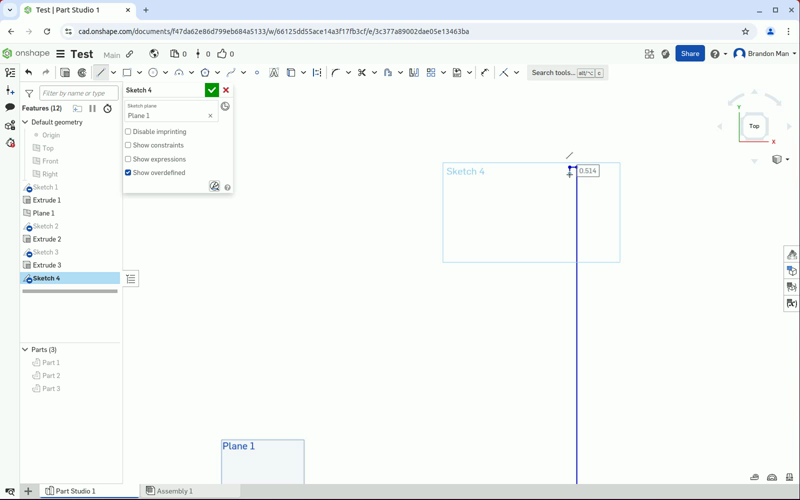
scroll(-6)
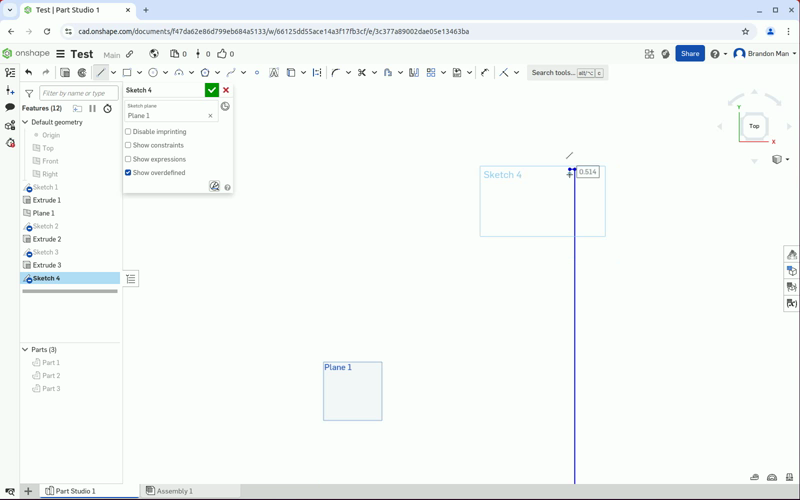
scroll(-6)
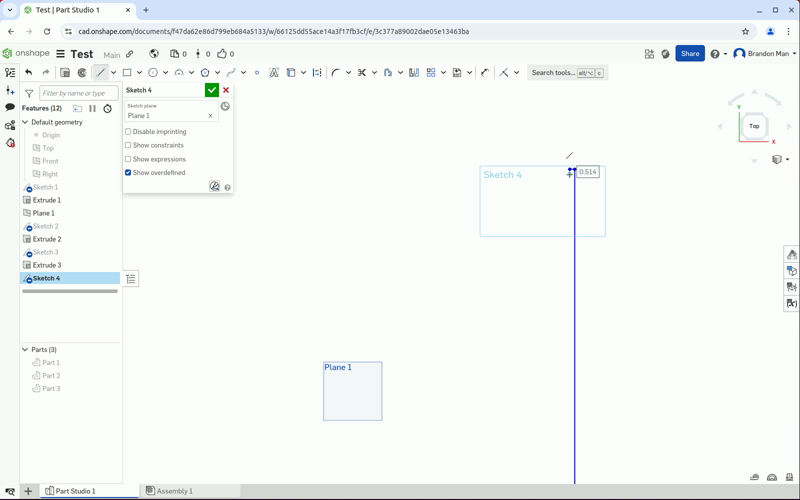
scroll(-6)
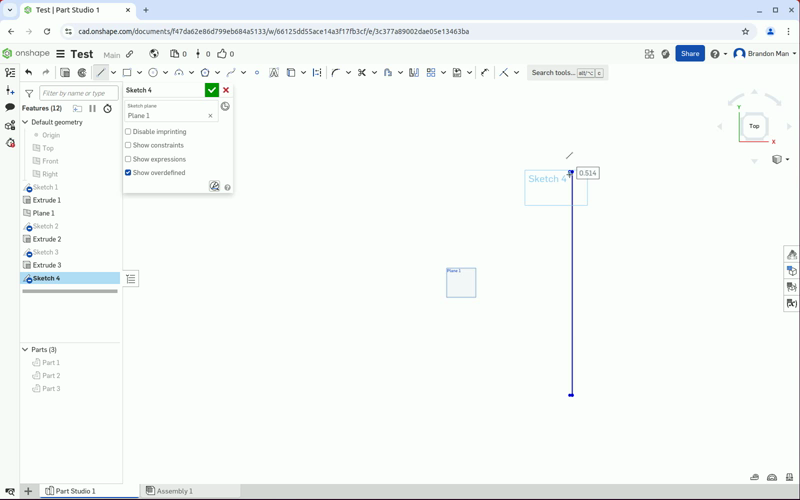
key_up(shift)
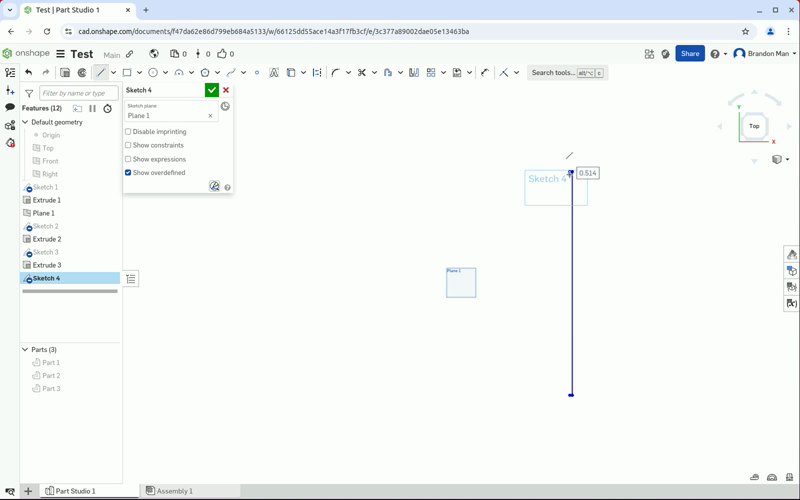
key_down(shift)
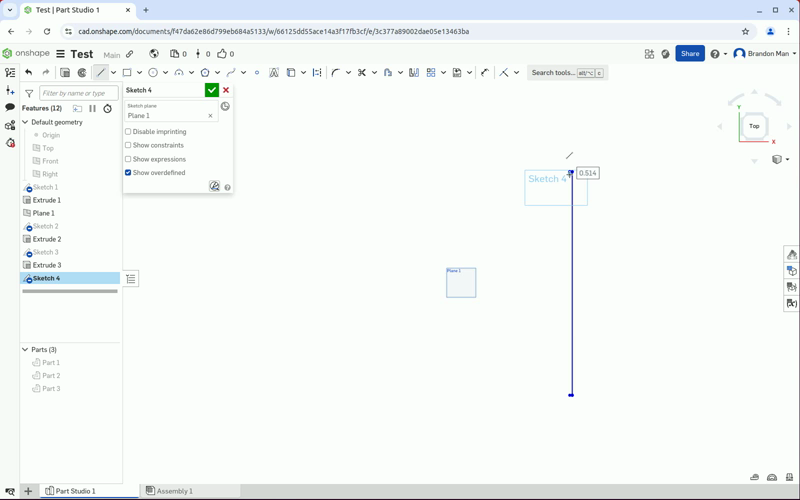
mouse_move(569, 393)
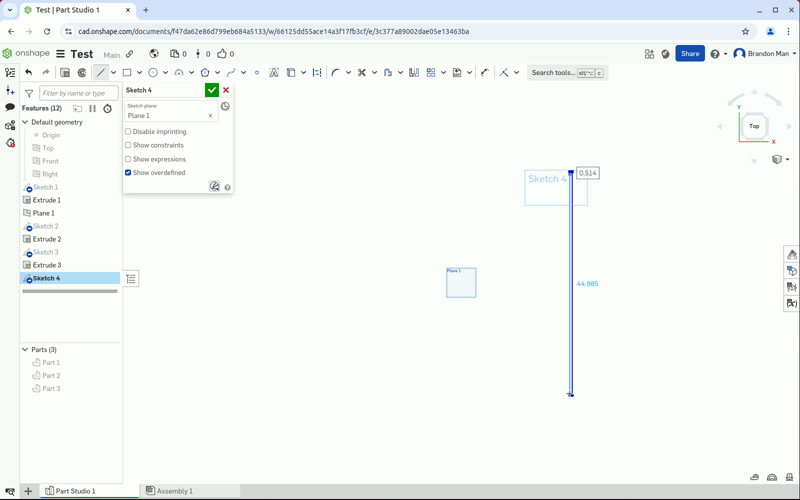
scroll(6)
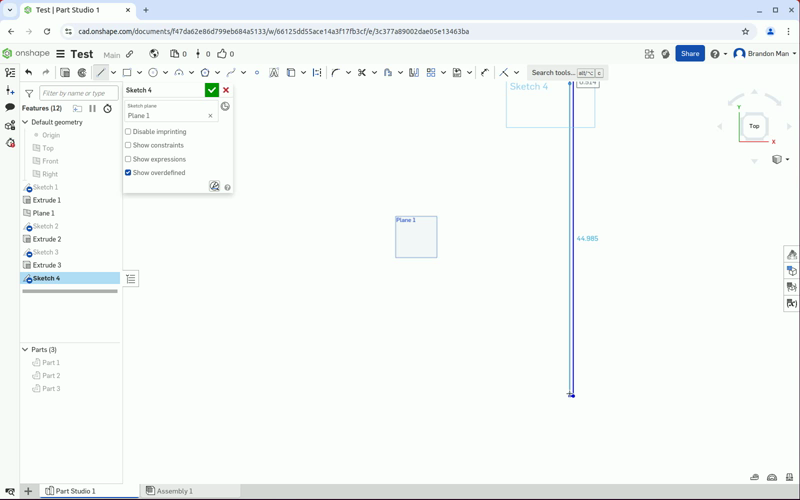
scroll(6)
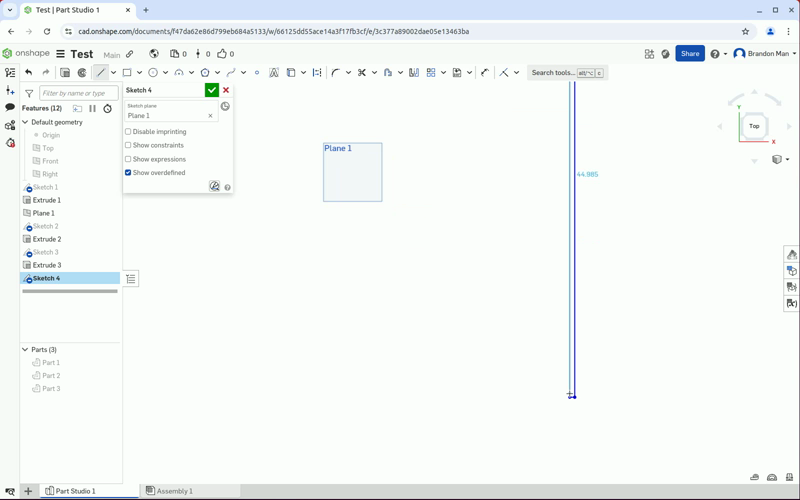
scroll(6)
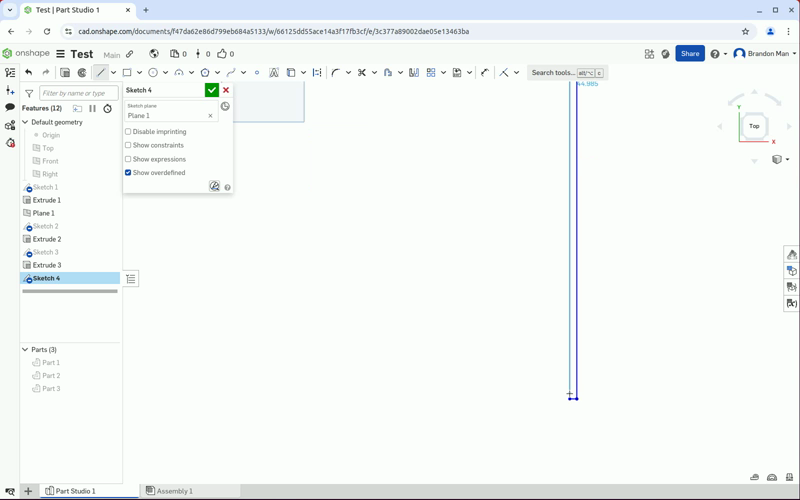
scroll(6)
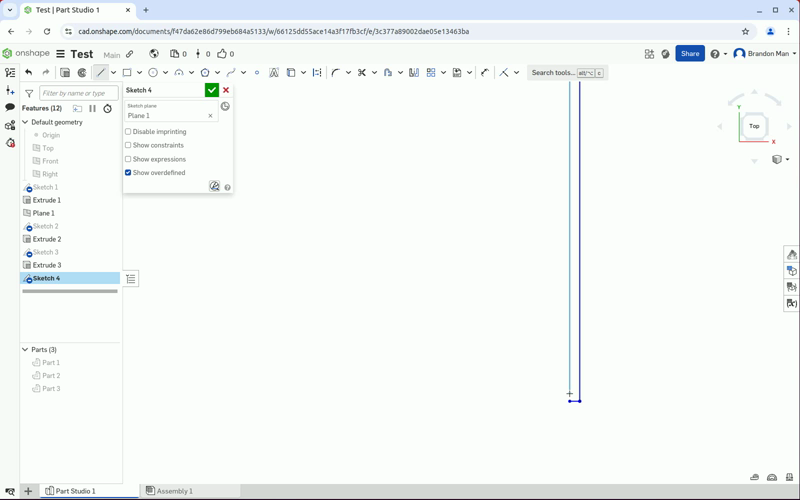
scroll(6)
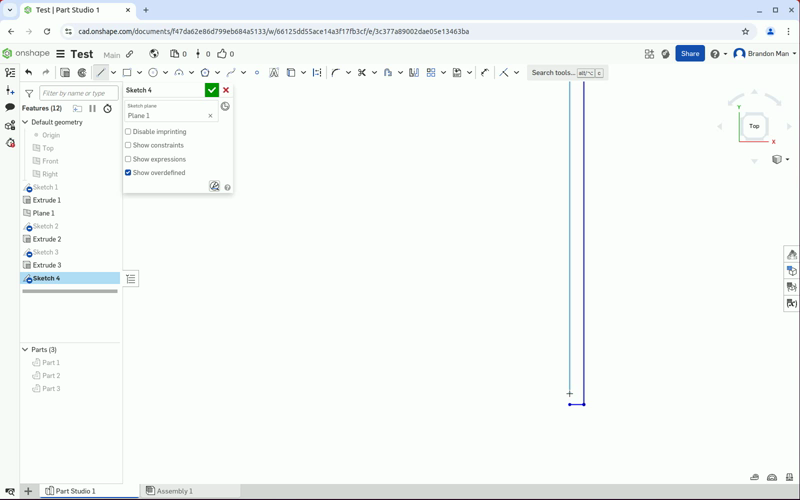
scroll(6)
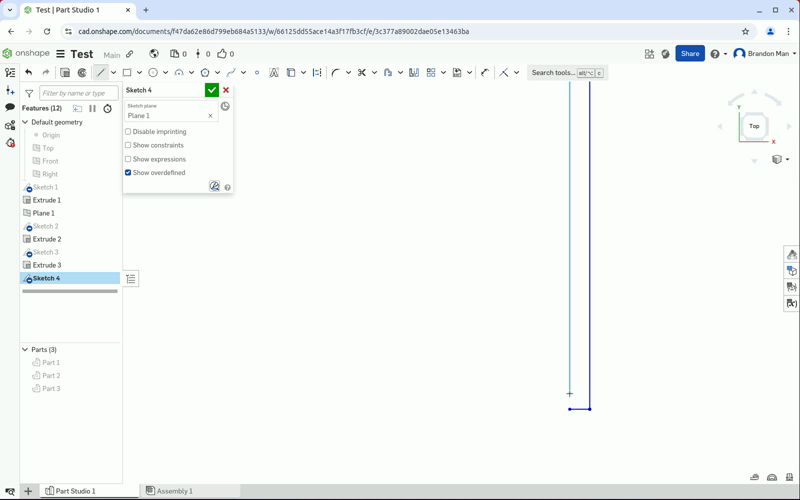
scroll(6)
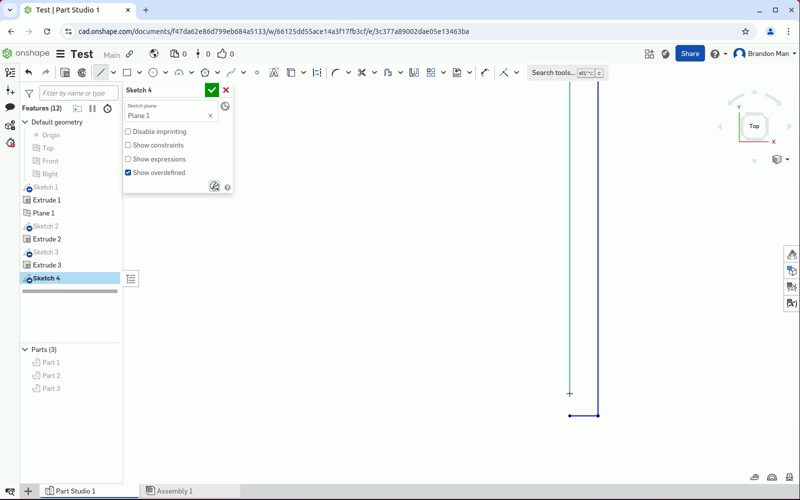
click(569, 393)
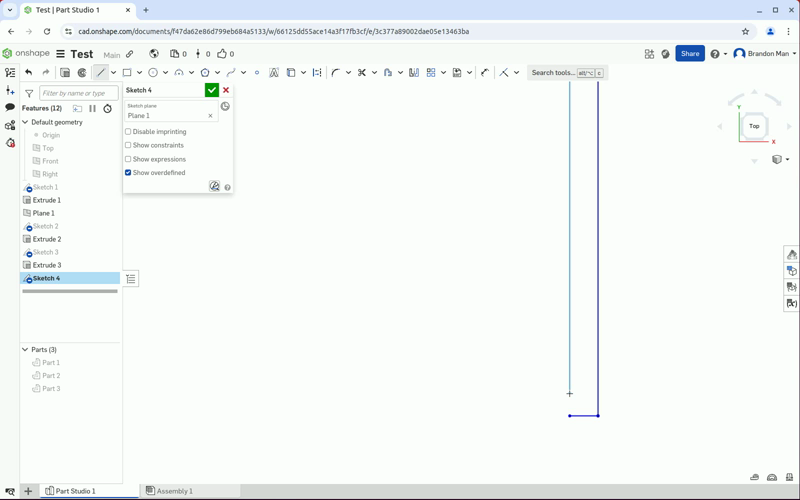
scroll(-6)
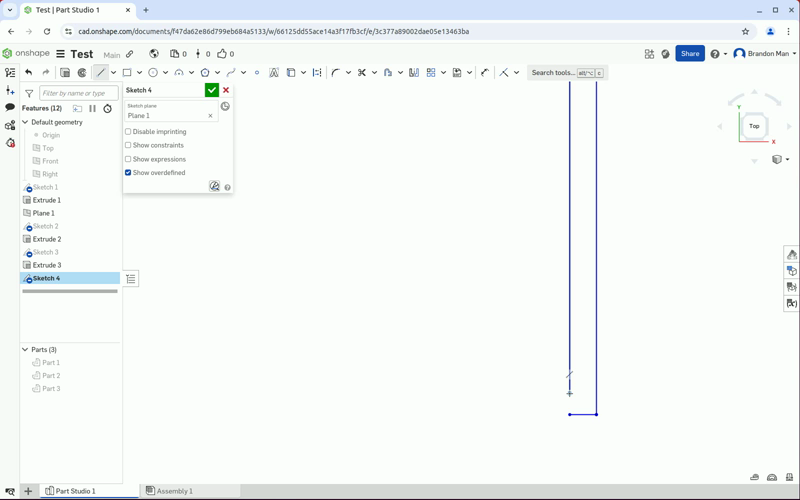
scroll(-6)
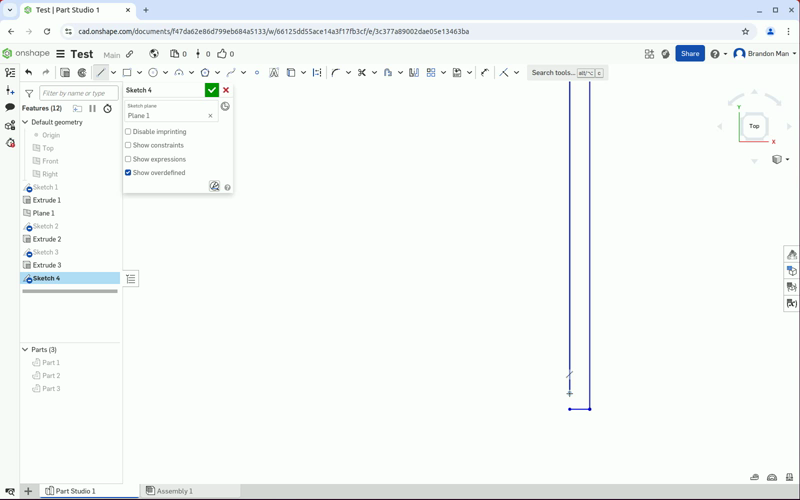
scroll(-6)
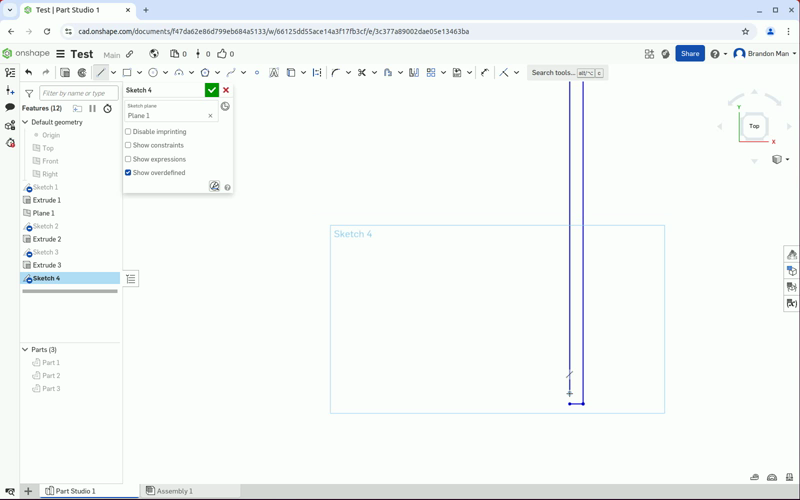
scroll(-6)
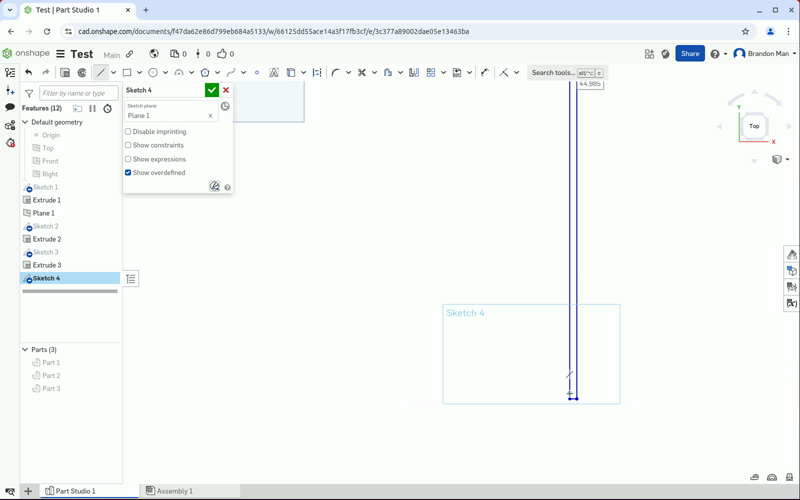
scroll(-6)
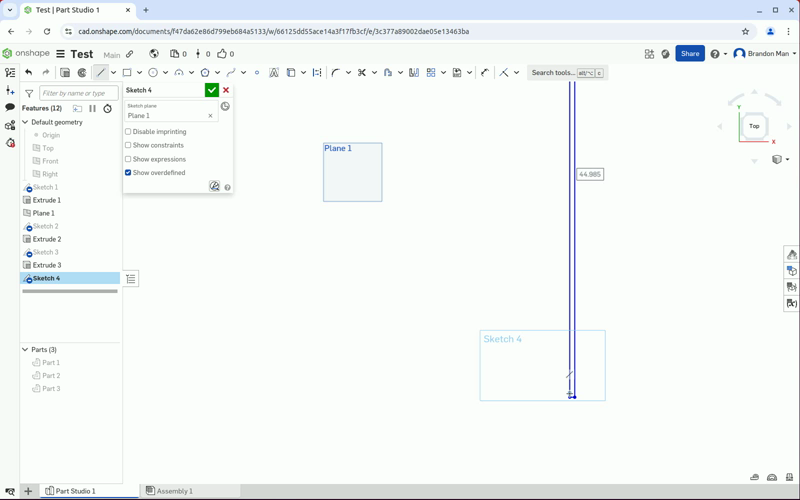
scroll(-6)
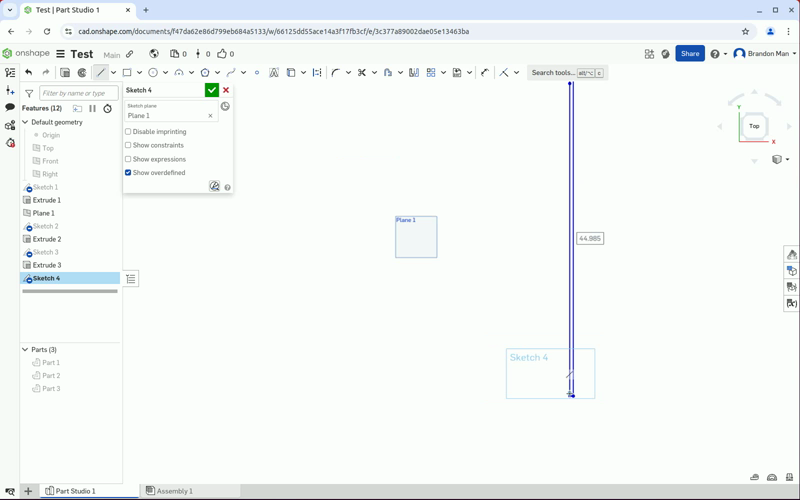
scroll(-6)
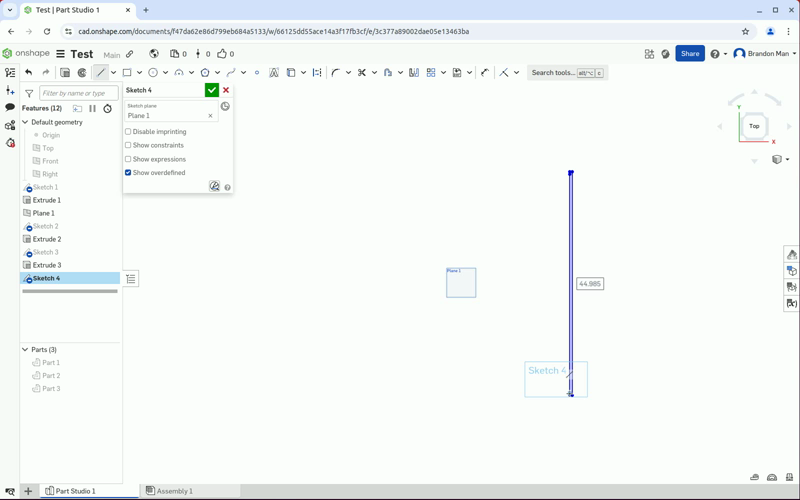
key_up(shift)
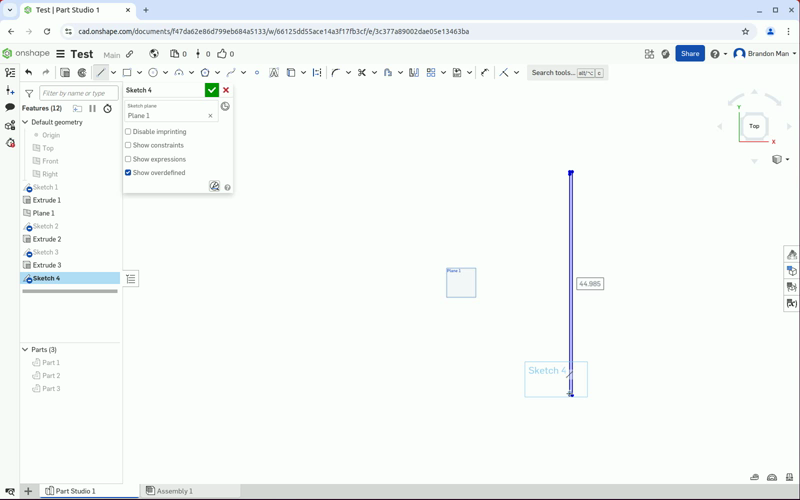
mouse_move(589, 393)
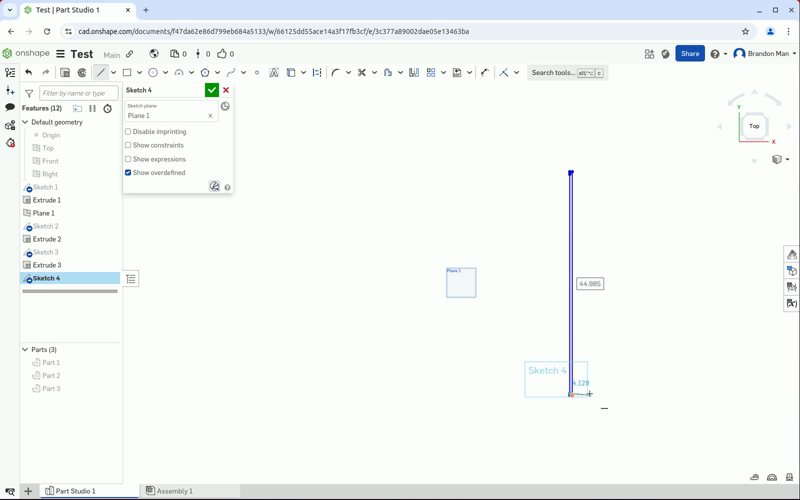
key_down(shift)
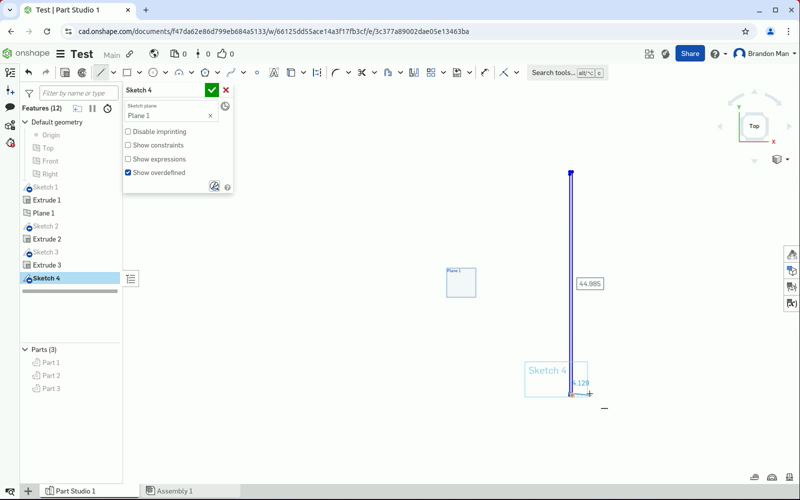
mouse_move(569, 395)
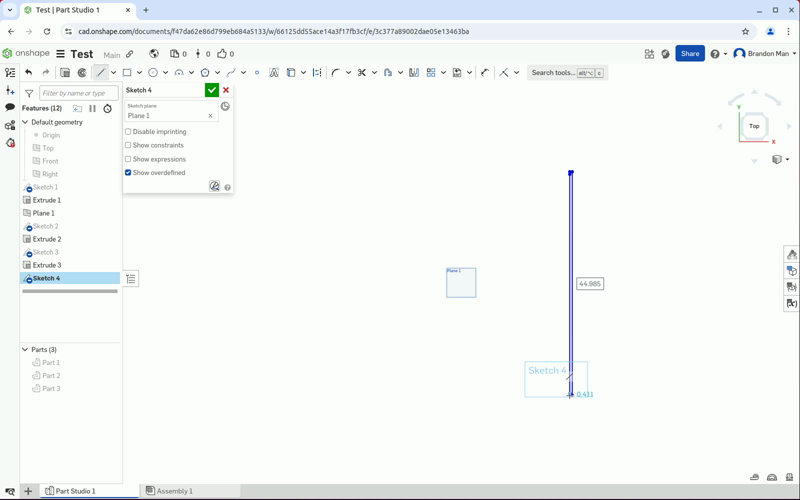
scroll(6)
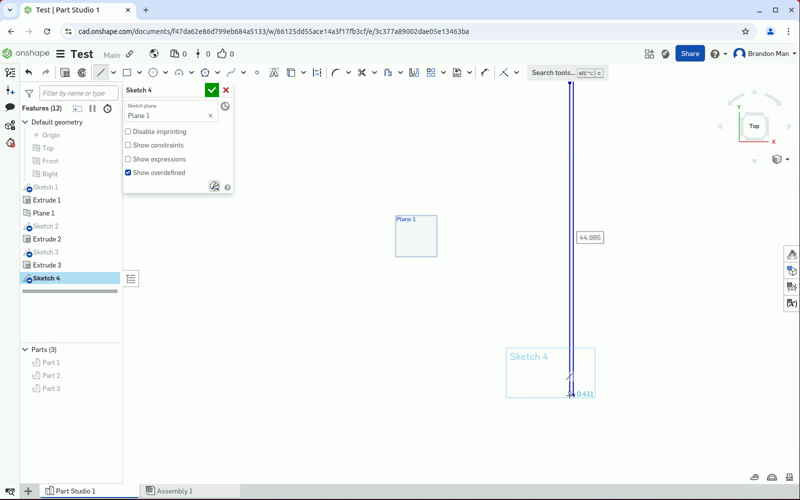
scroll(6)
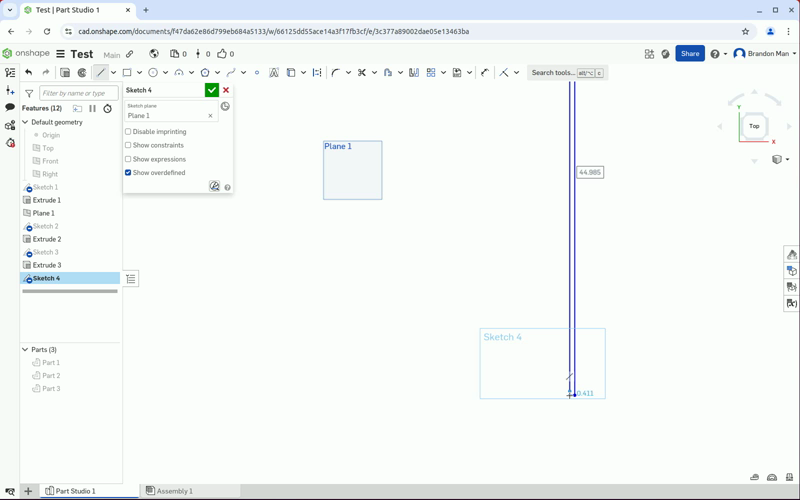
scroll(6)
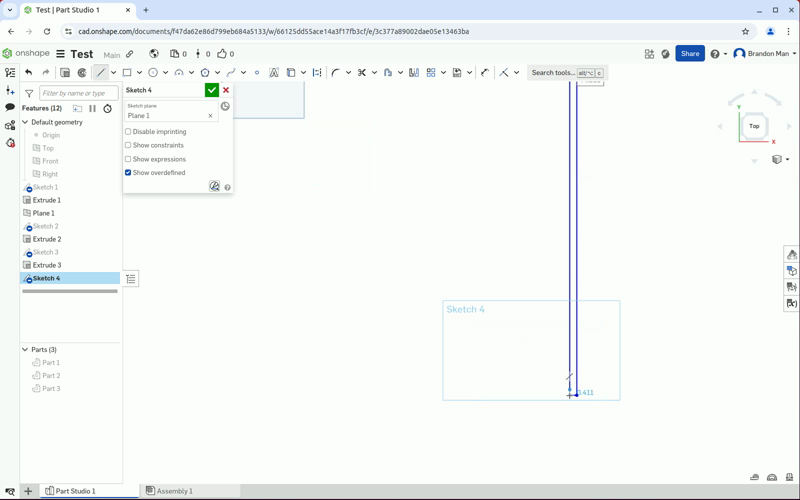
scroll(6)
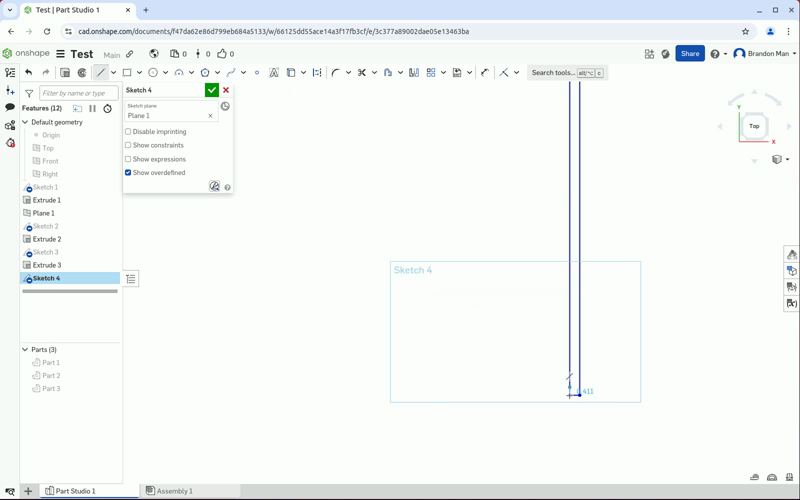
scroll(6)
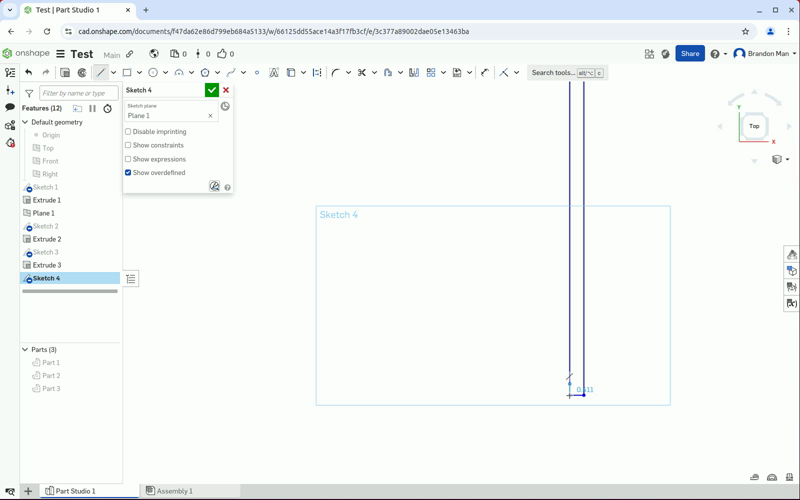
scroll(6)
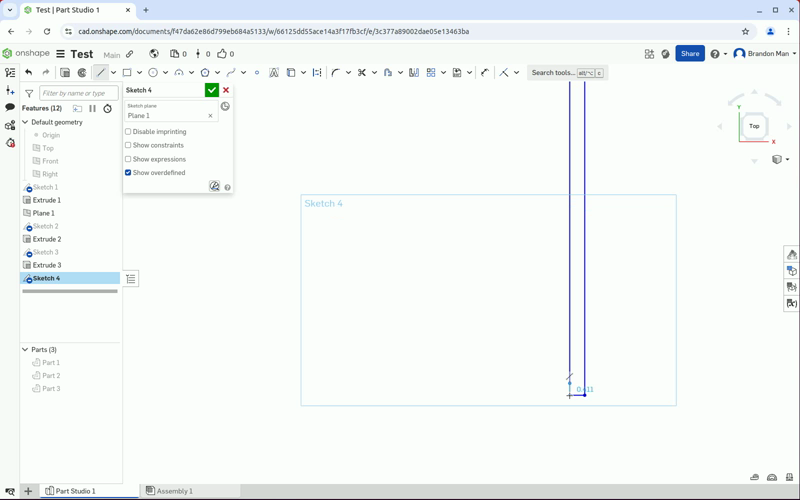
scroll(6)
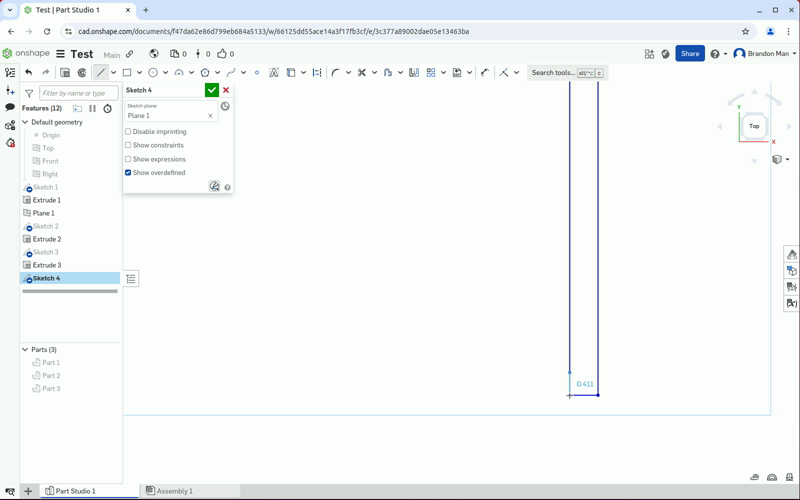
key_up(shift)
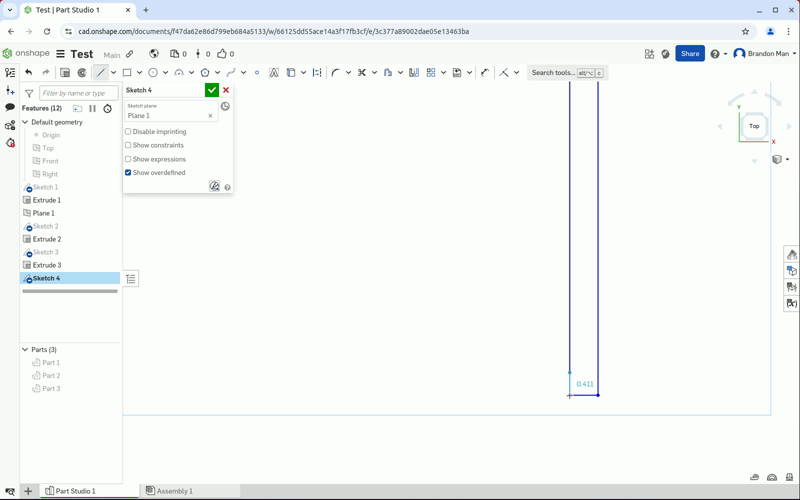
click(569, 395)
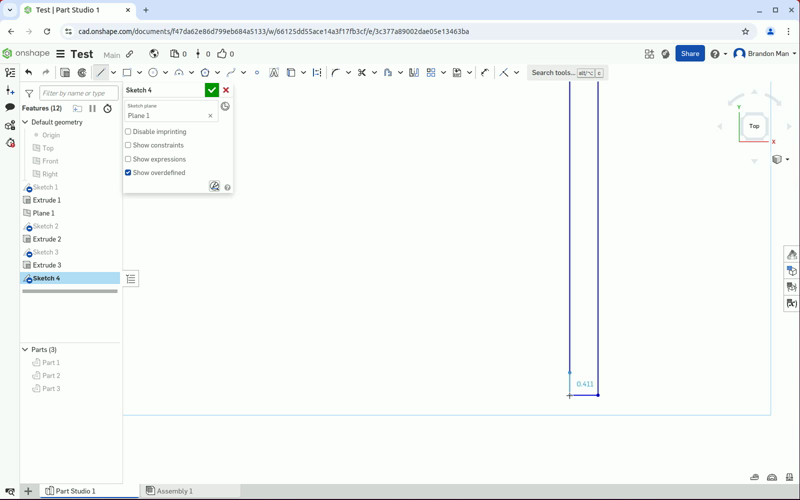
scroll(-6)
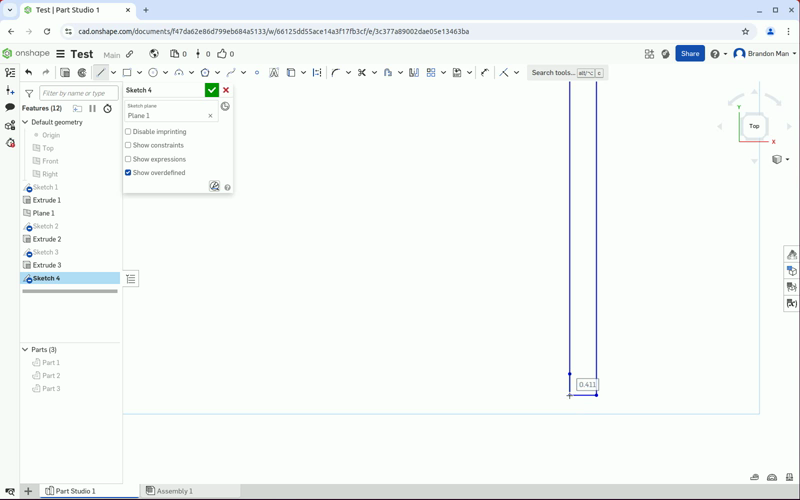
scroll(-6)
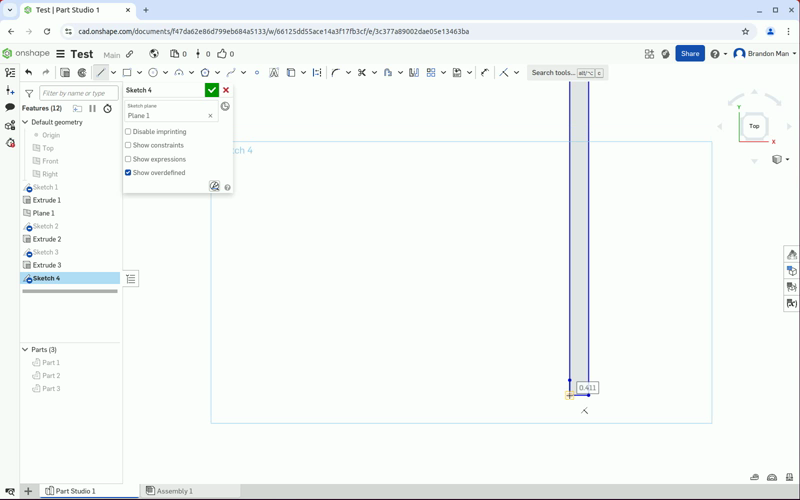
scroll(-6)
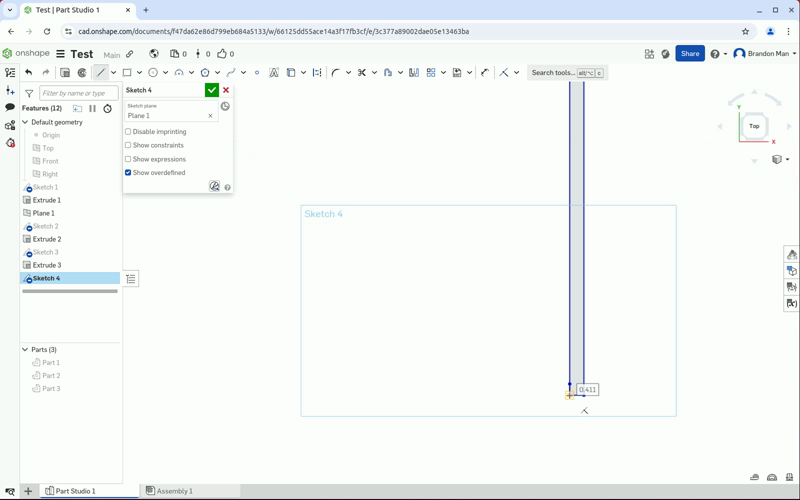
scroll(-6)
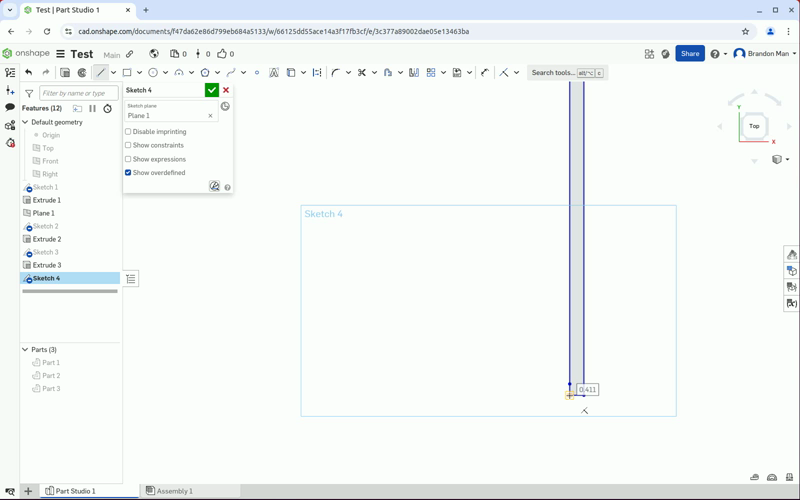
scroll(-6)
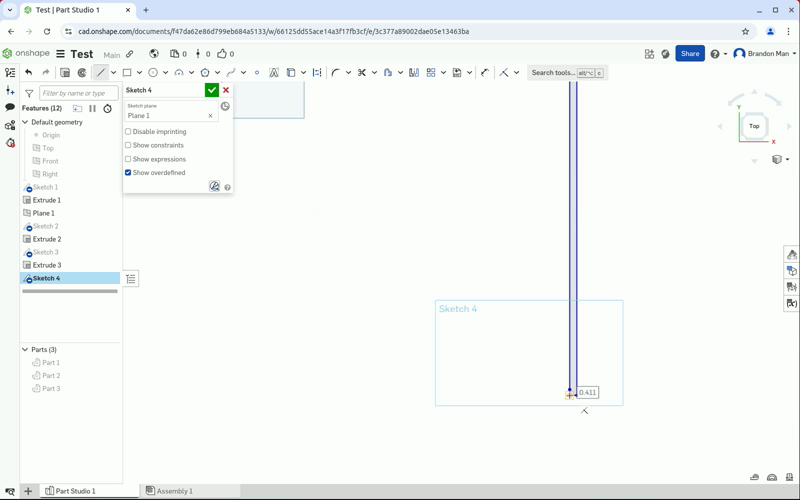
scroll(-6)
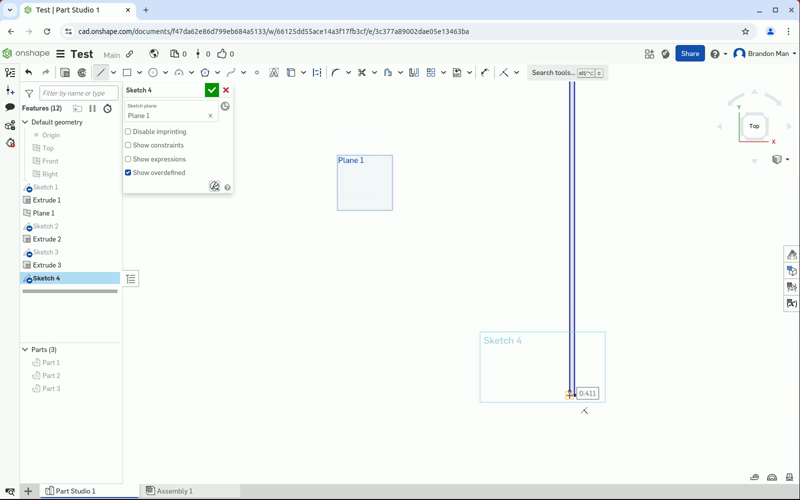
scroll(-6)
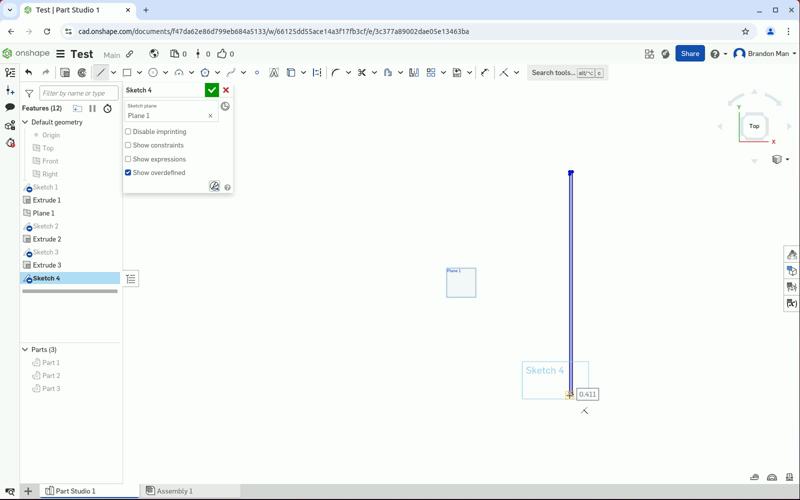
key(esc)
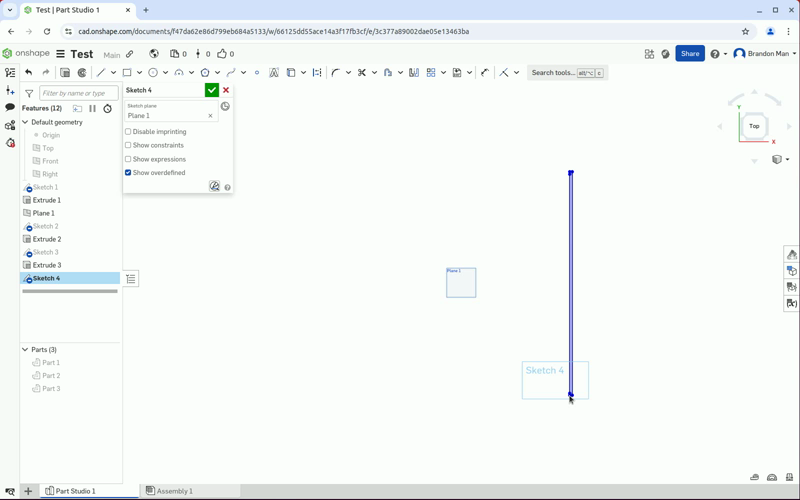
mouse_move(570, 181)
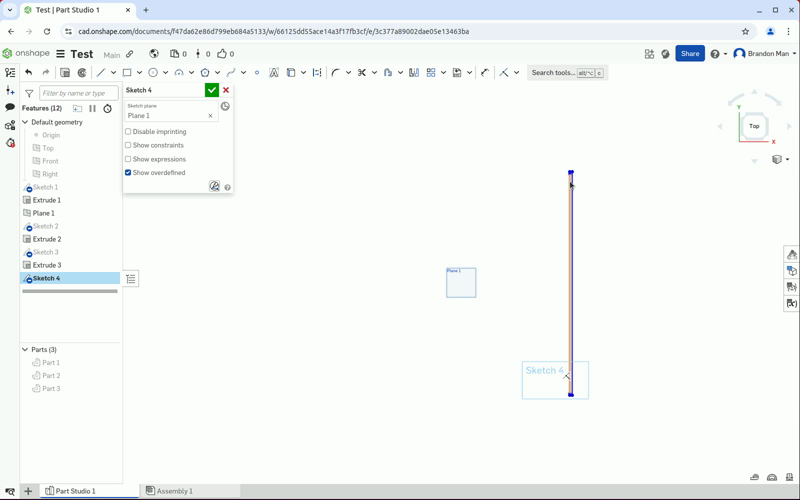
scroll(6)
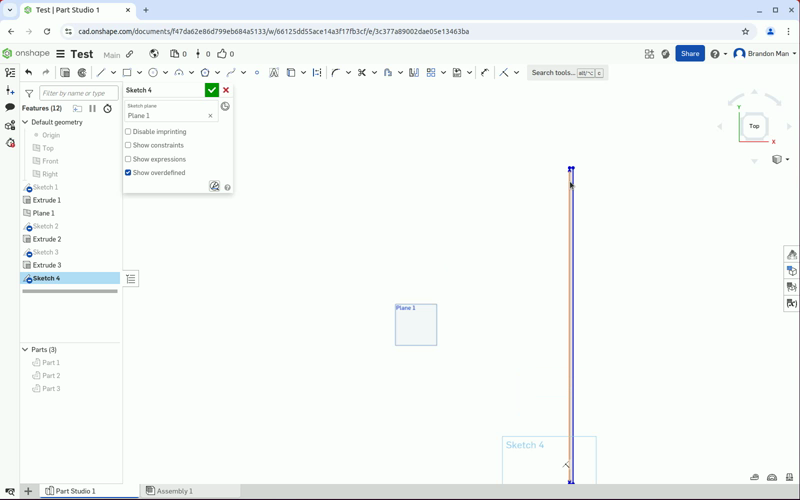
scroll(6)
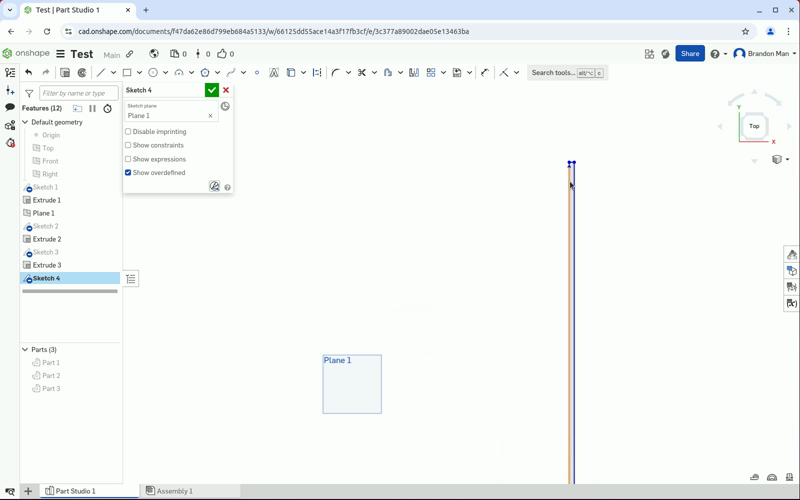
scroll(6)
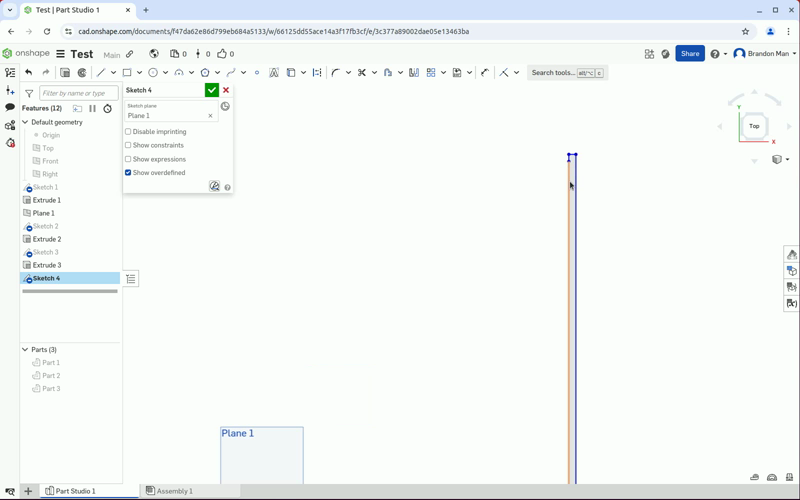
scroll(6)
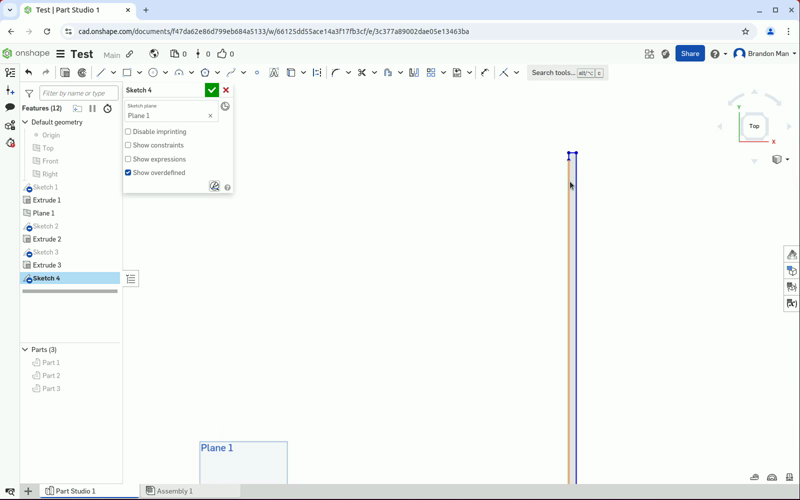
scroll(6)
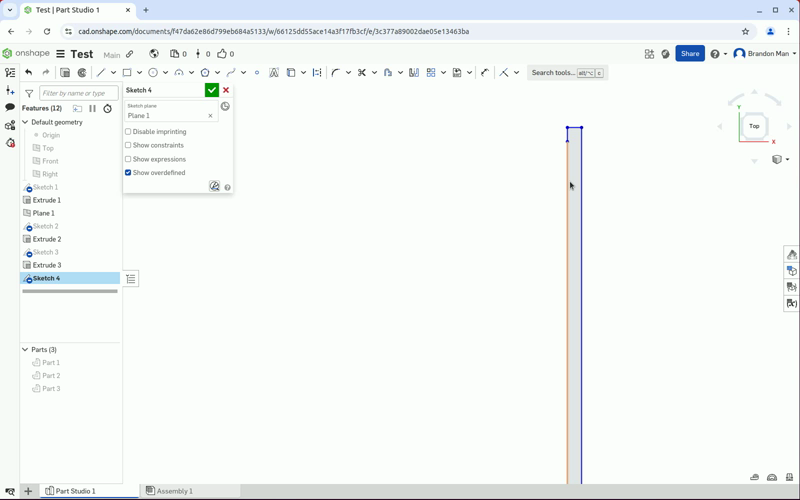
scroll(6)
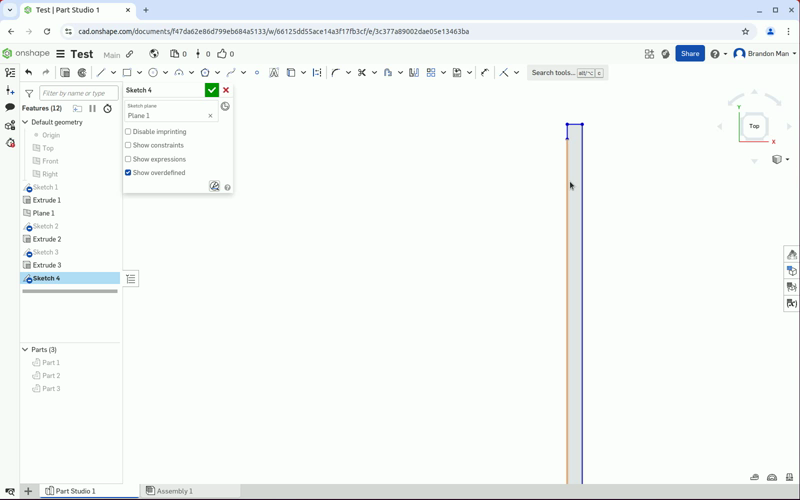
scroll(6)
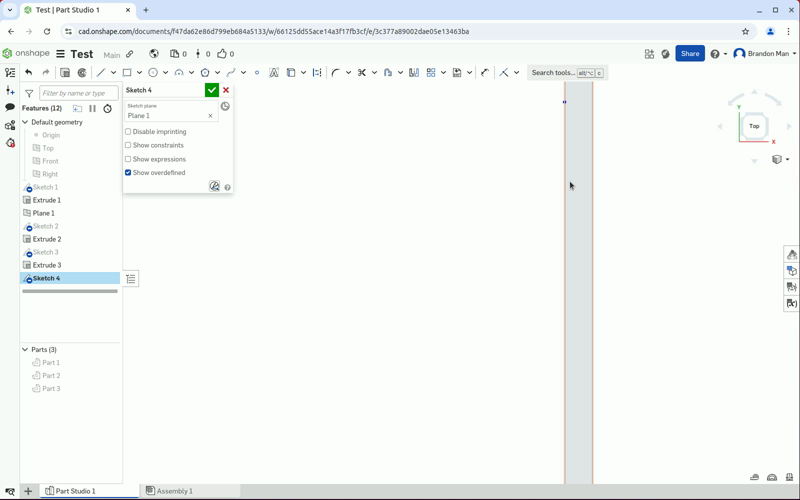
click(570, 181)
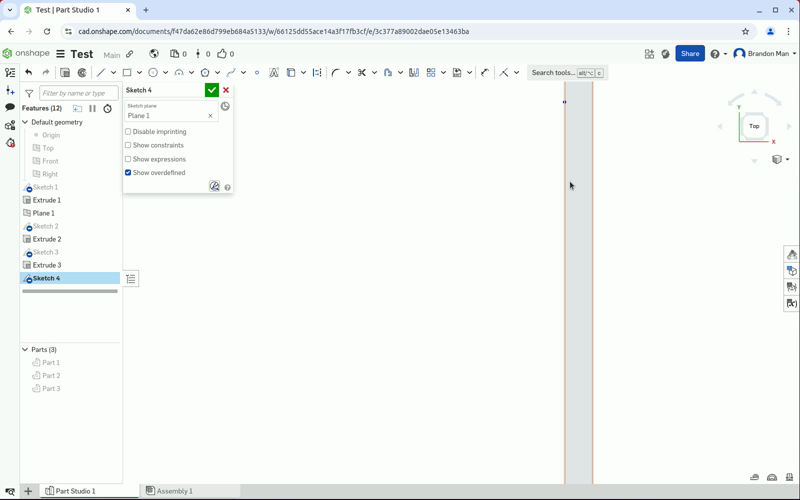
scroll(-6)
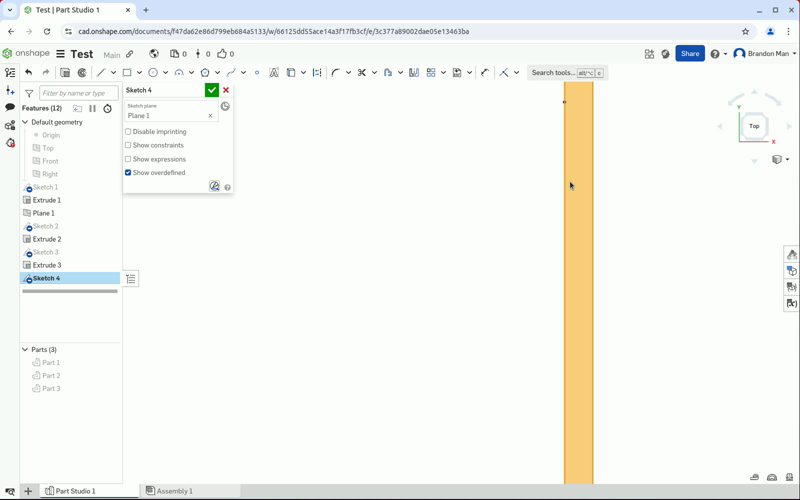
scroll(-6)
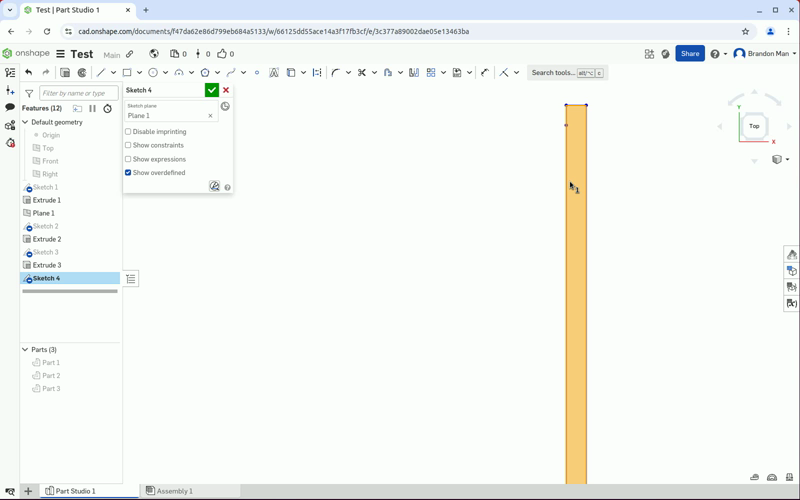
scroll(-6)
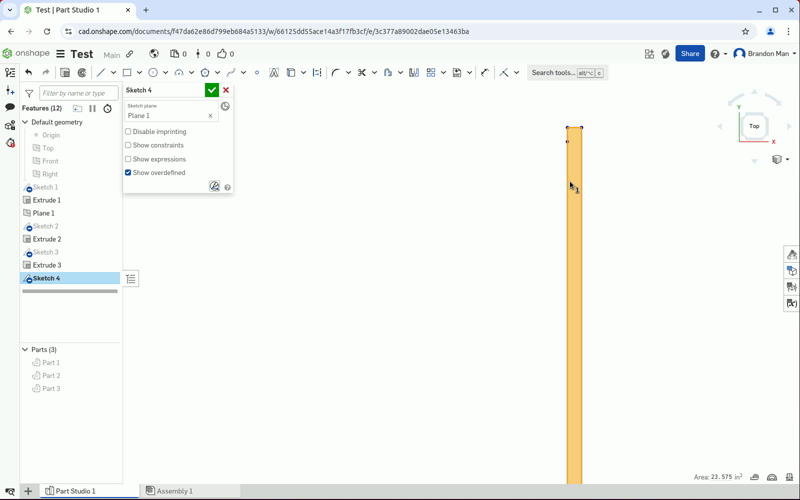
scroll(-6)
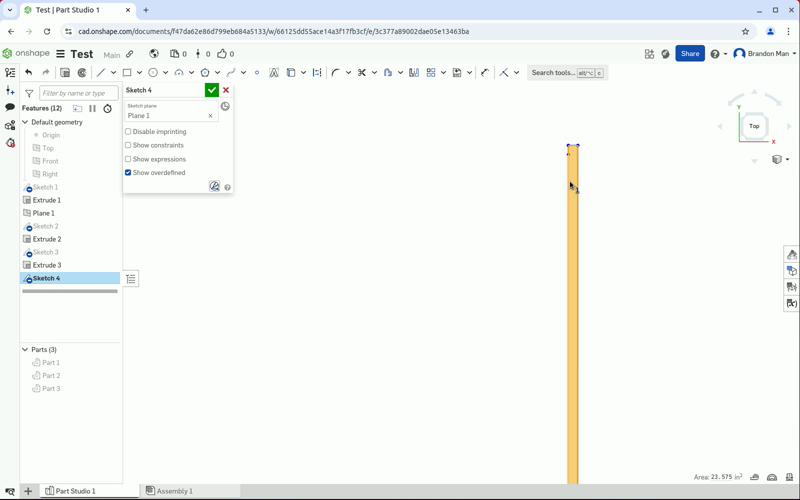
scroll(-6)
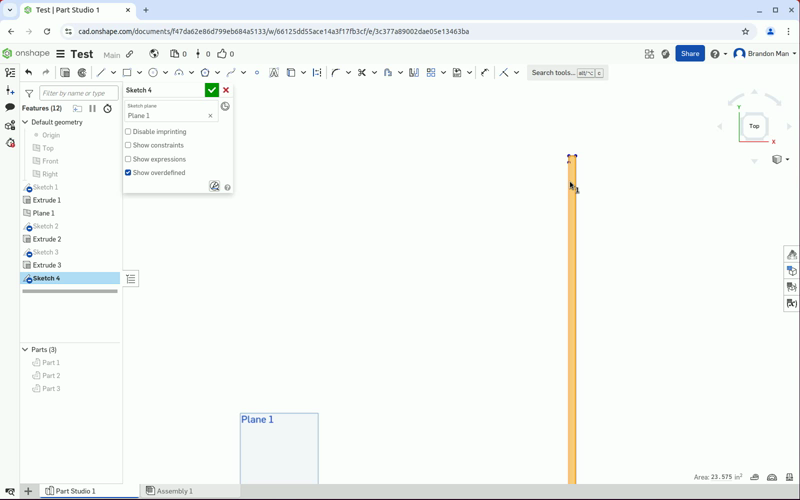
scroll(-6)
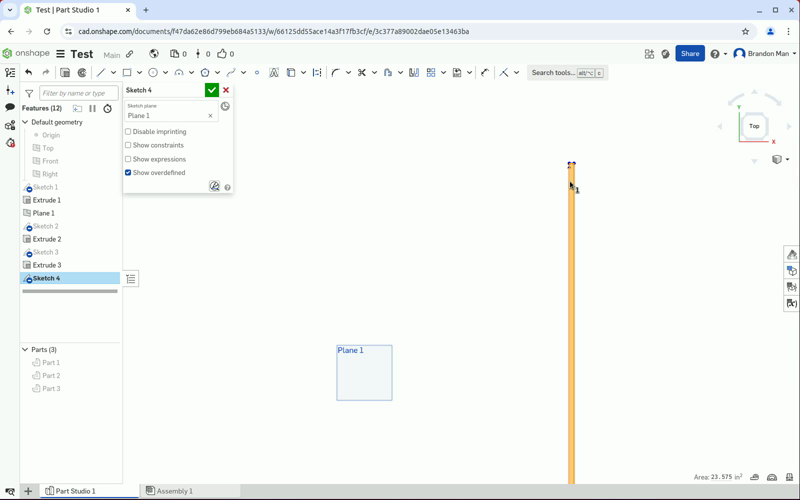
scroll(-6)
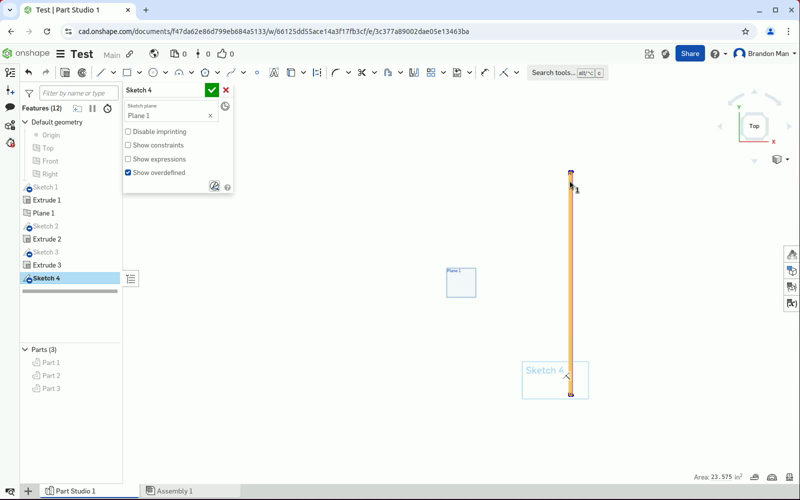
mouse_move(73, 352)
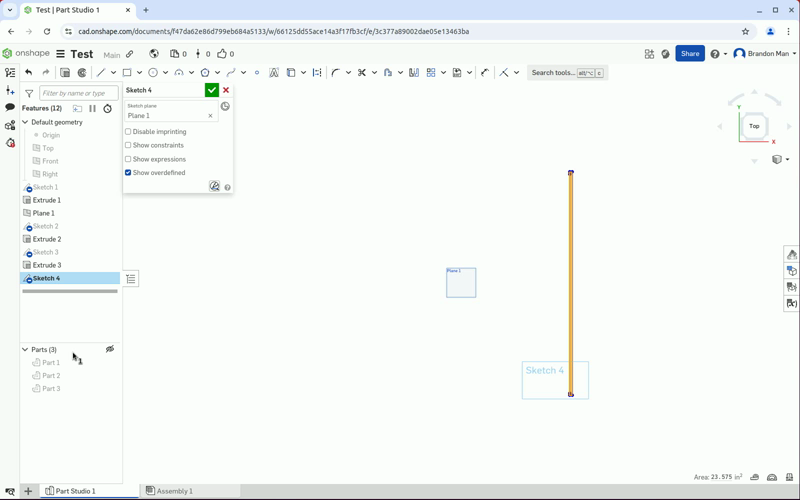
key(shift+y)
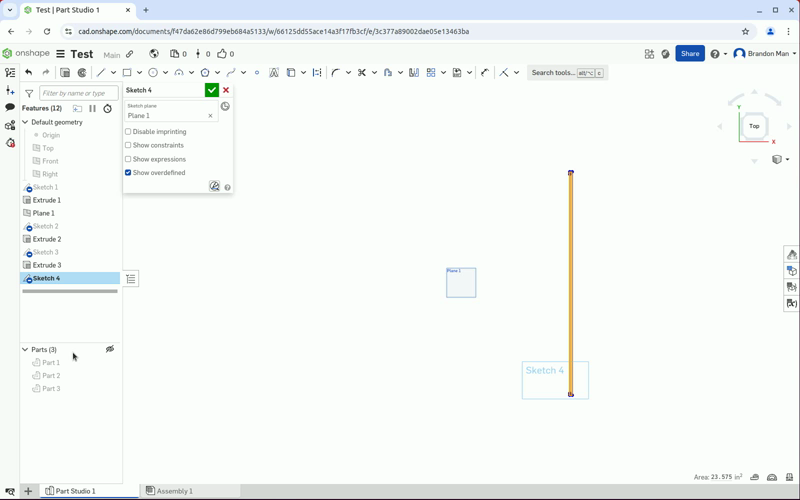
key(shift+e)
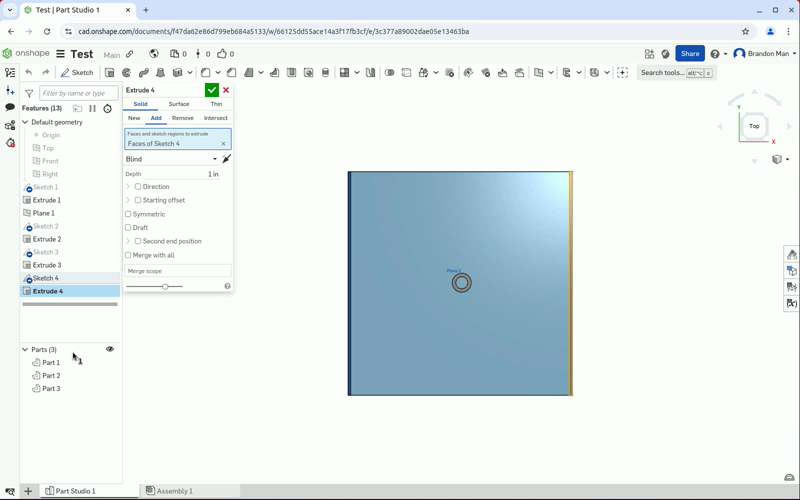
mouse_move(143, 106)
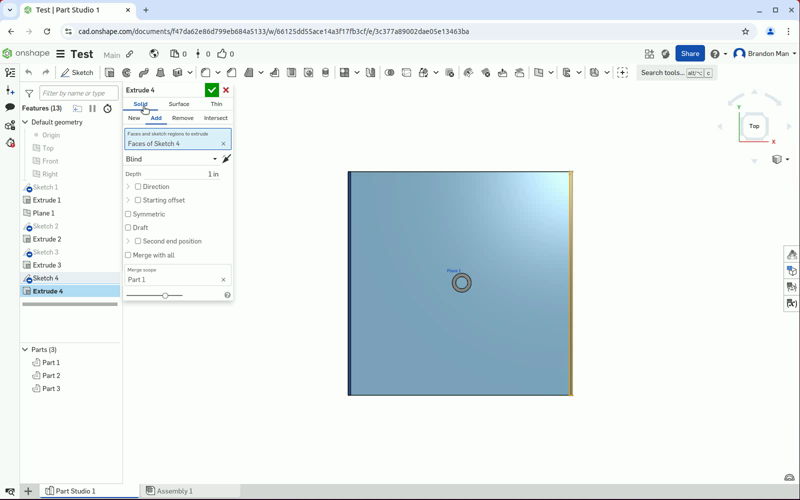
click(143, 106)
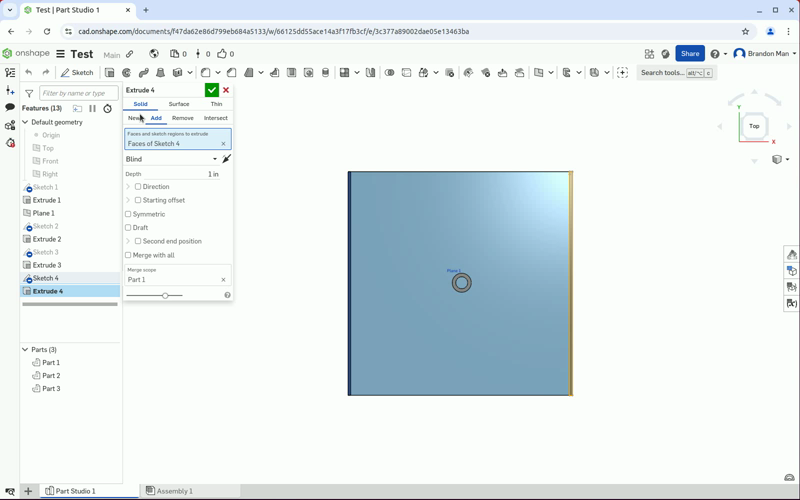
mouse_move(137, 120)
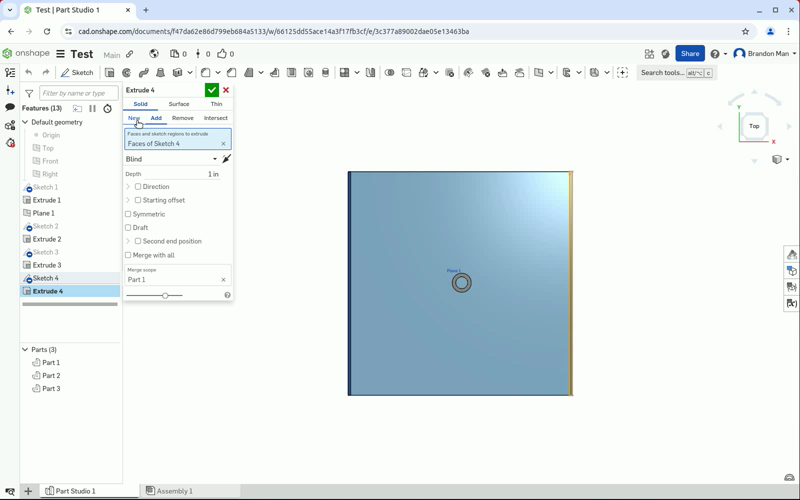
click(137, 120)
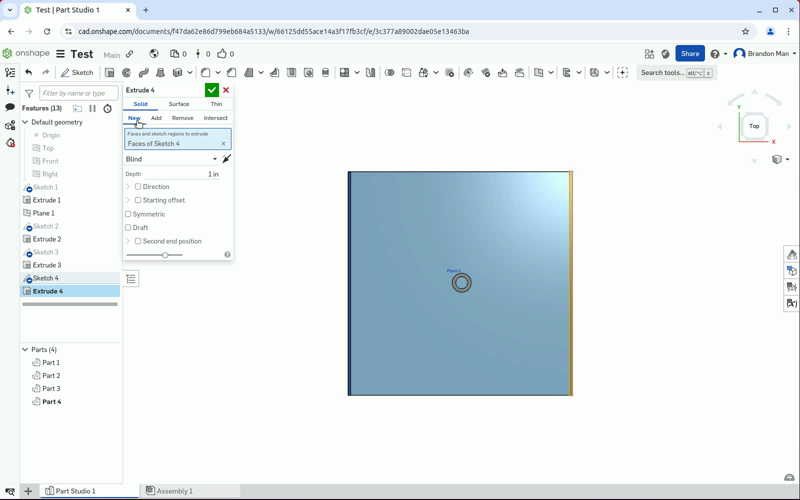
key(tab, 4)
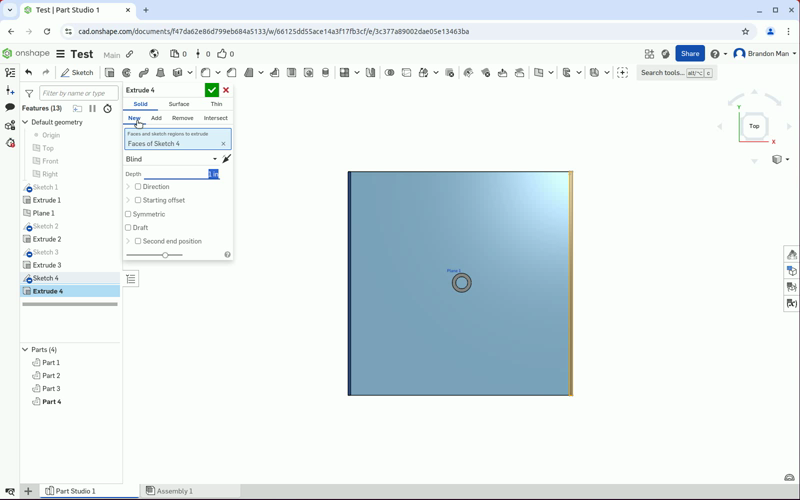
text(9.628)
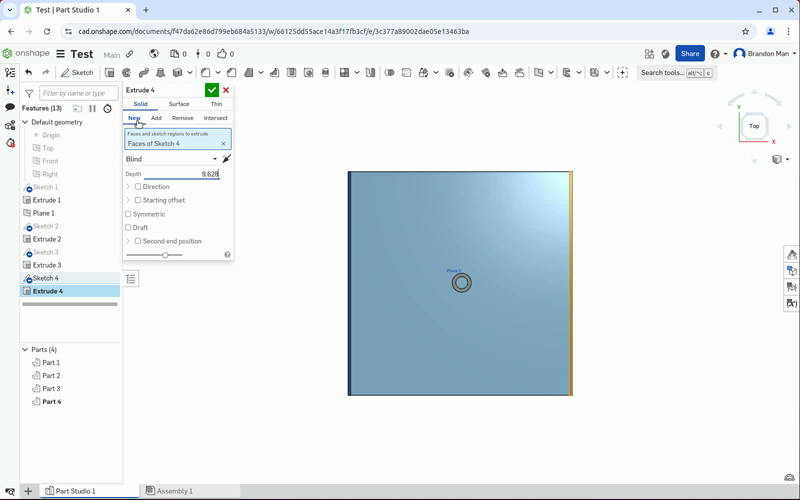
key(enter)
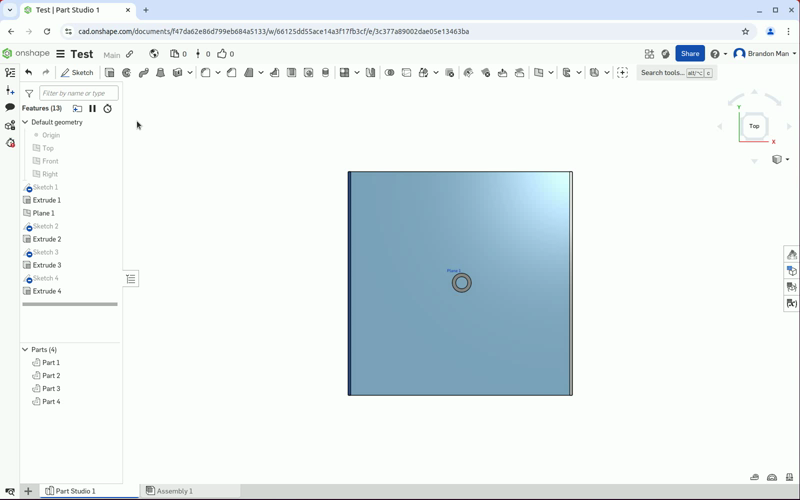
key(shift+h)
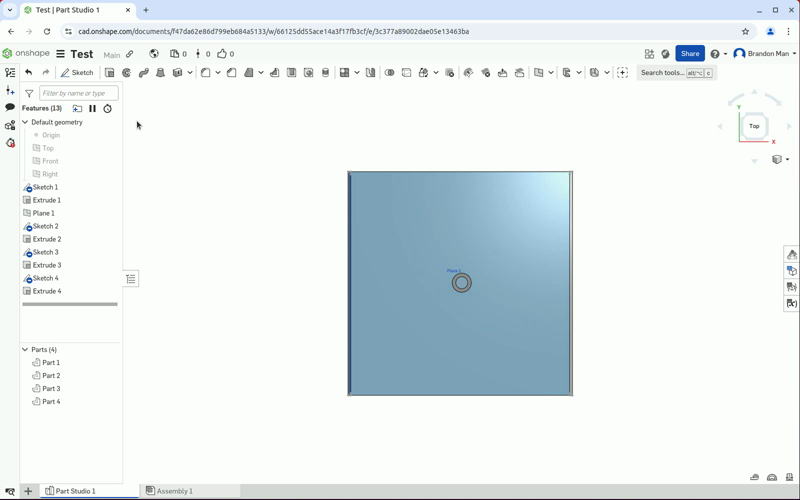
key(shift+h)
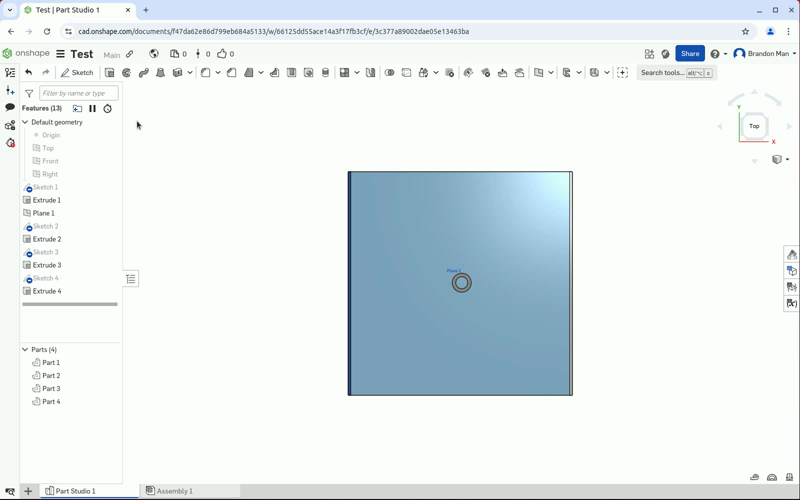
mouse_move(73, 189)
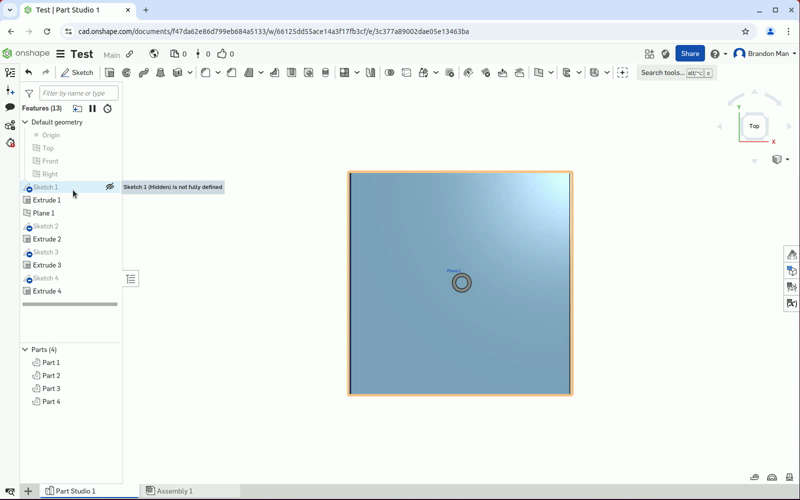
click(73, 189)
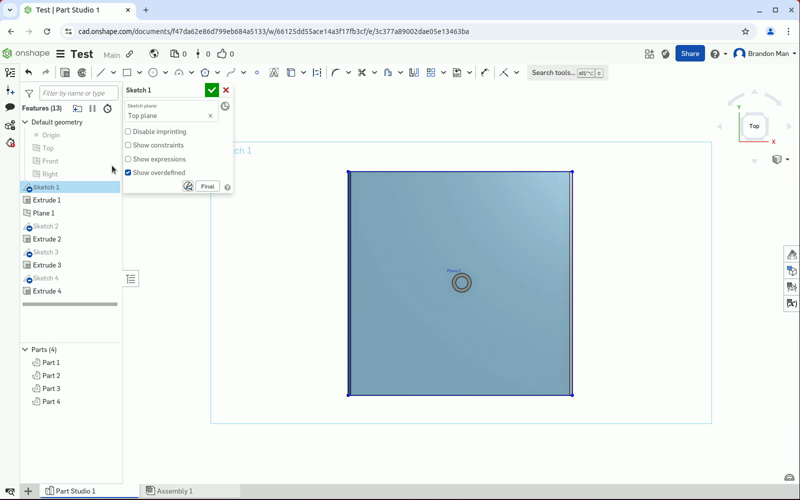
mouse_move(229, 92)
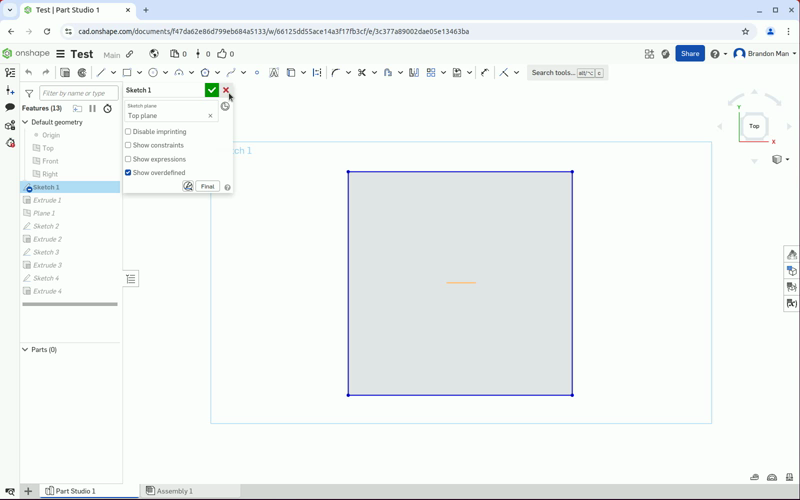
click(229, 92)
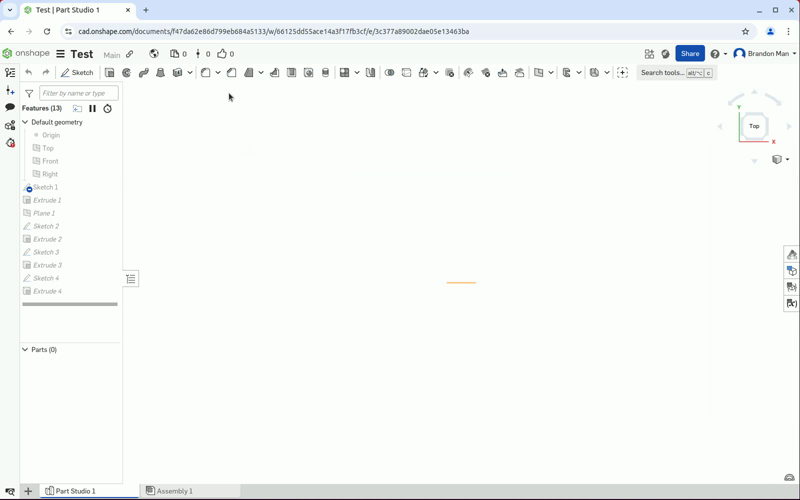
key(shift+s)
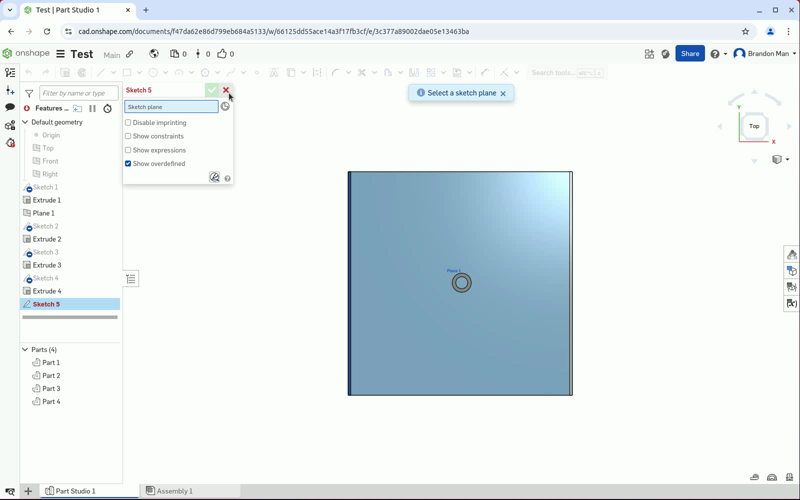
mouse_move(73, 215)
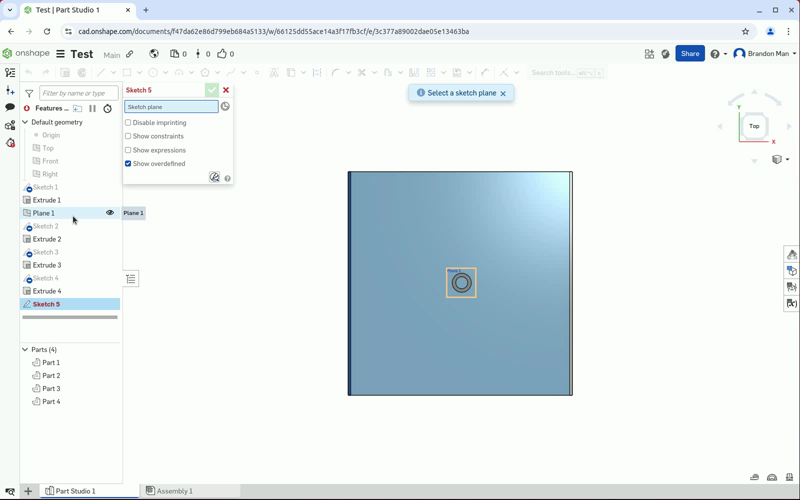
click(73, 215)
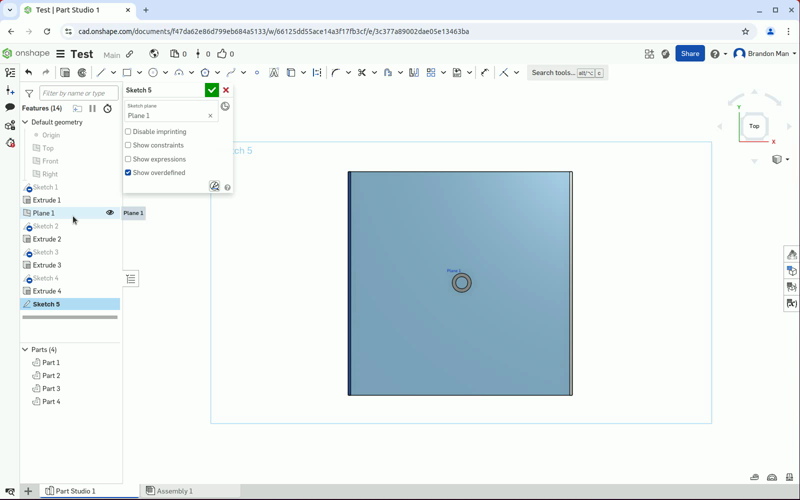
mouse_move(73, 352)
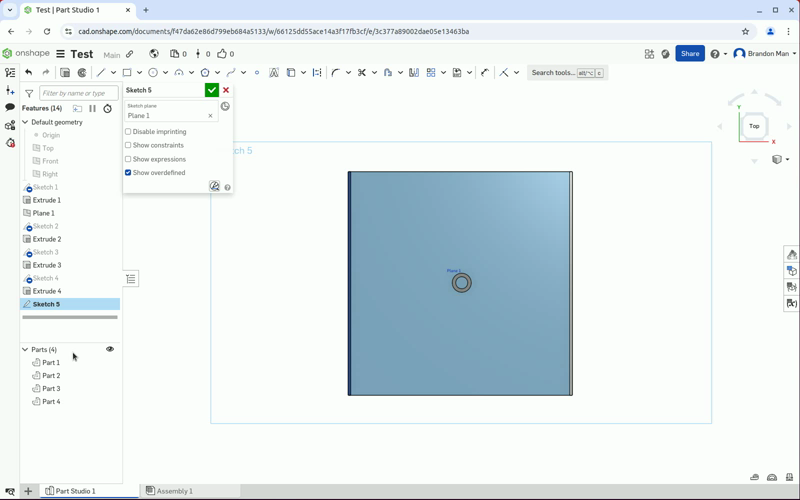
key(y)
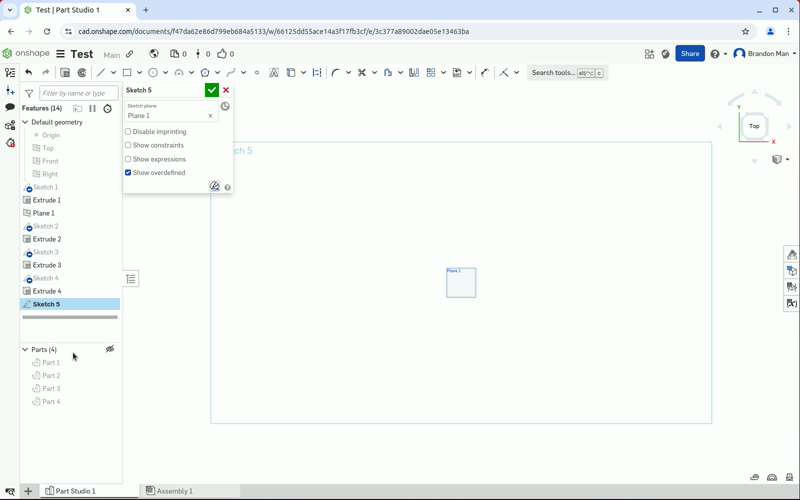
key(l)
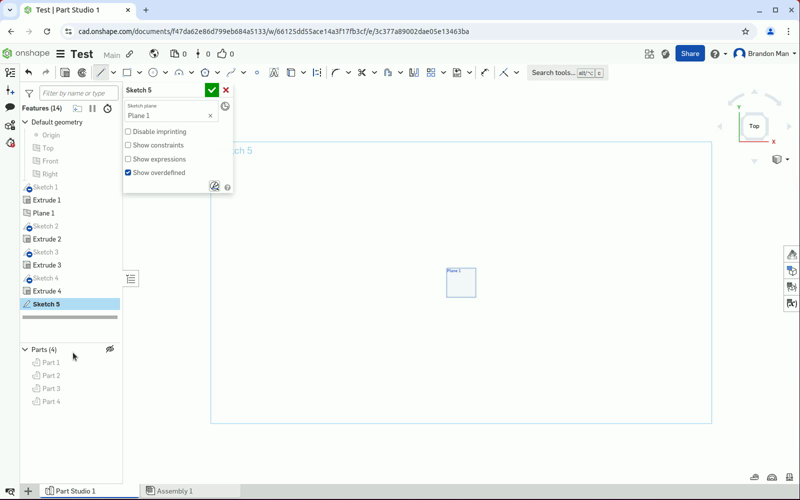
key_down(shift)
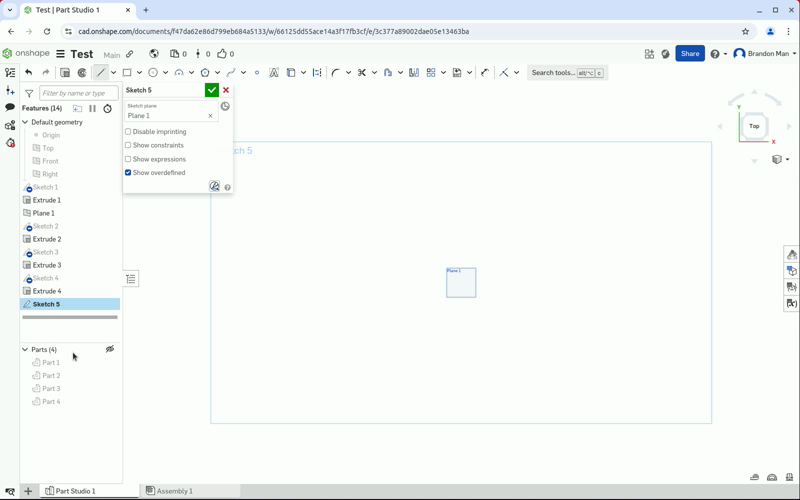
mouse_move(351, 395)
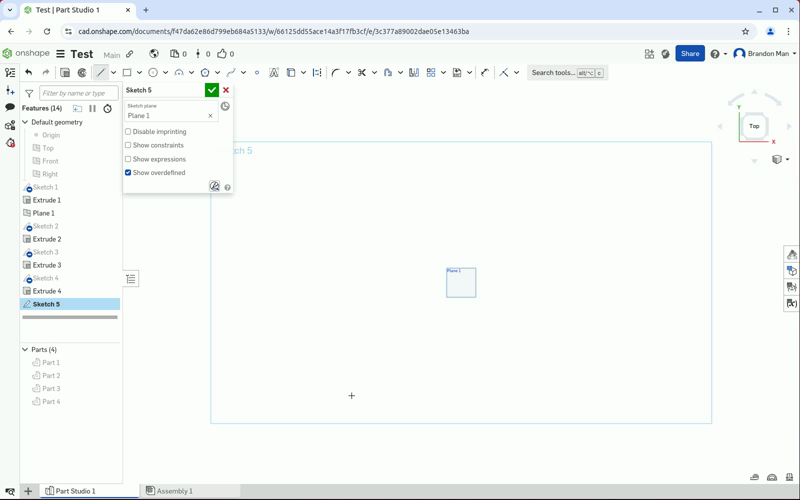
click(351, 395)
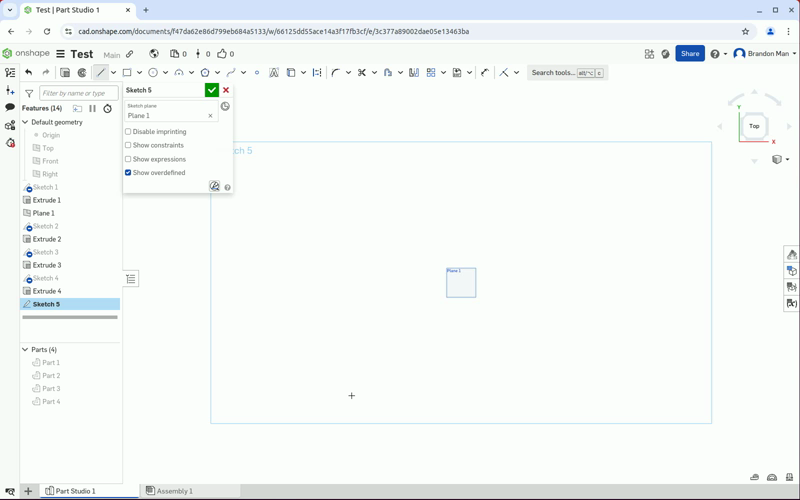
key_up(shift)
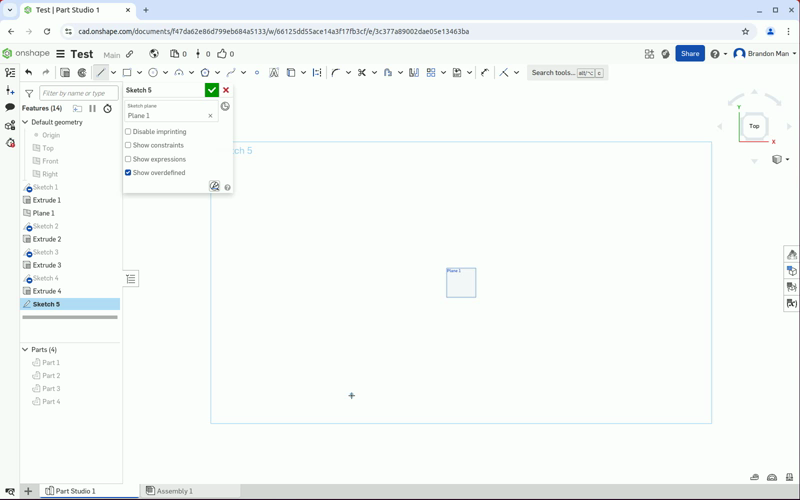
key_down(shift)
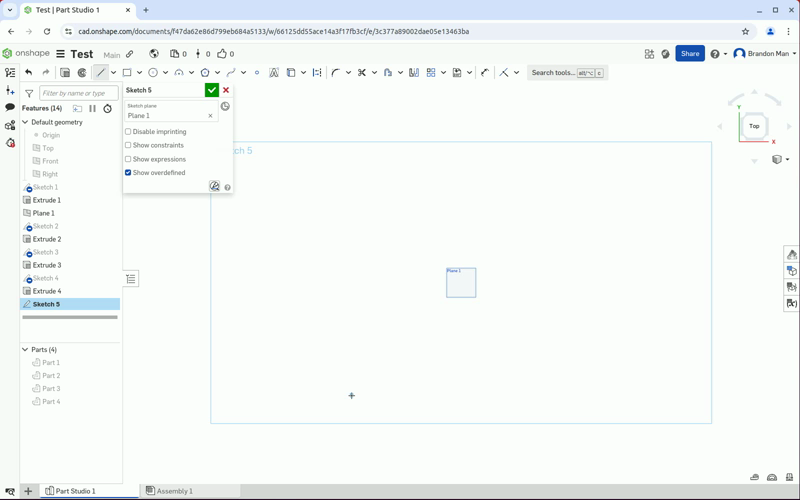
mouse_move(569, 395)
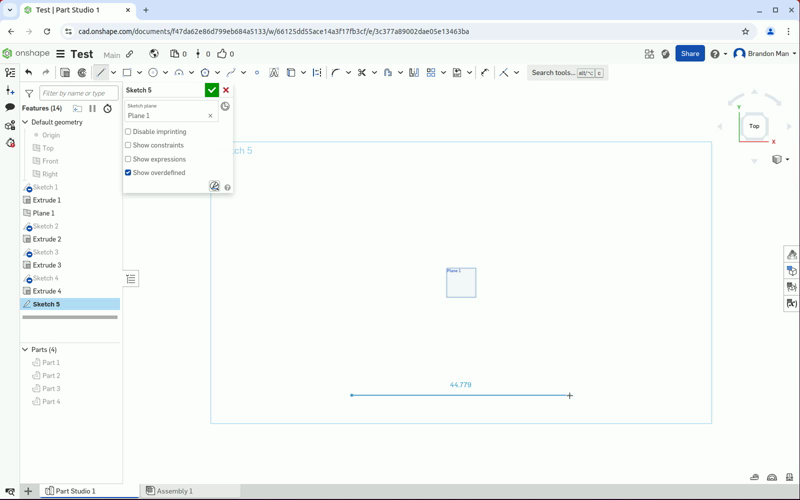
click(569, 395)
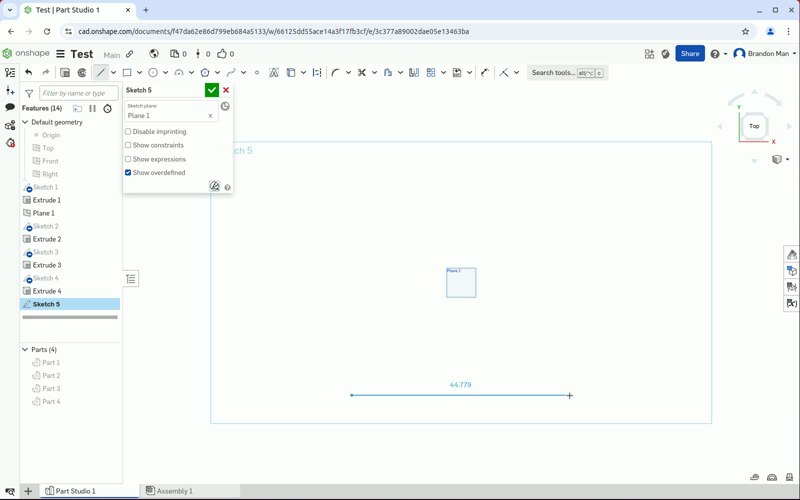
key_up(shift)
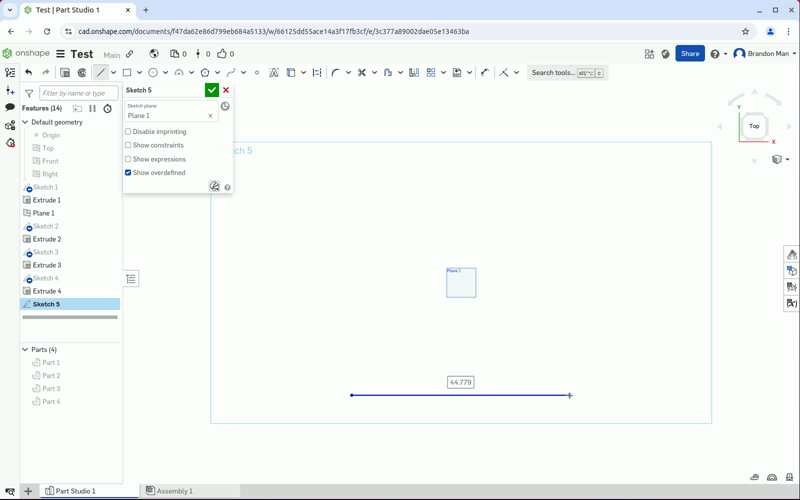
key_down(shift)
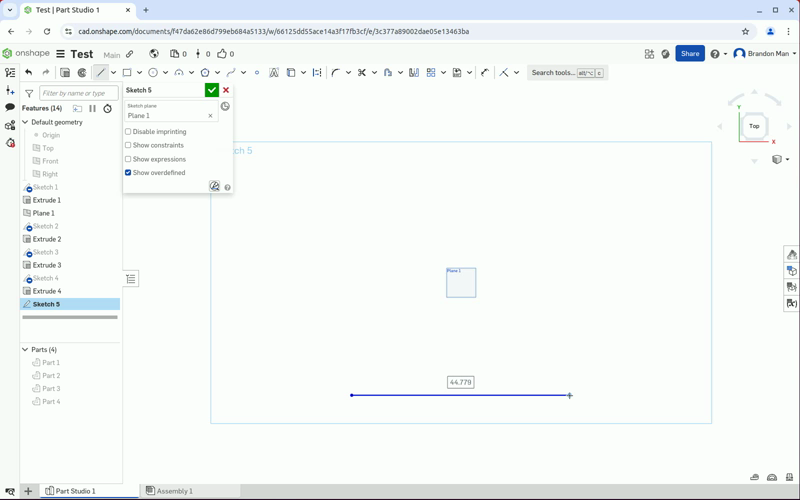
mouse_move(589, 395)
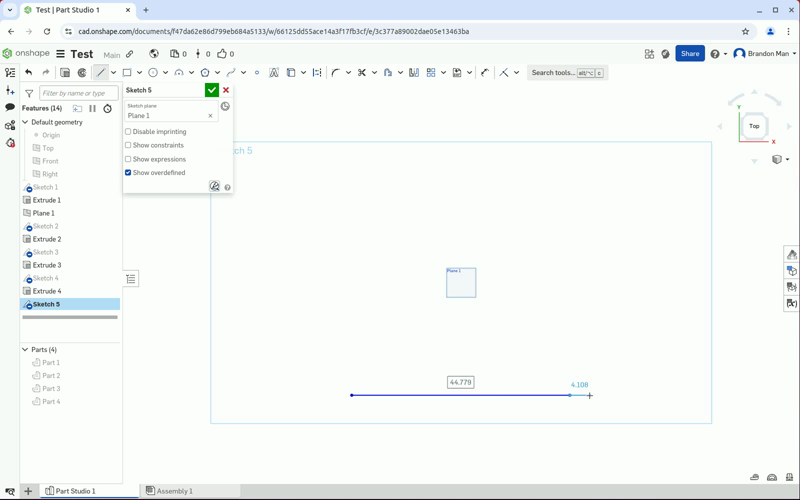
mouse_move(569, 393)
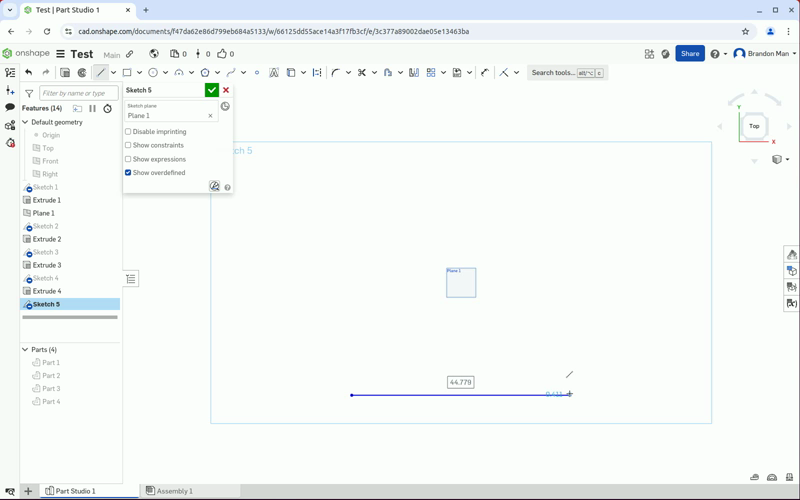
scroll(6)
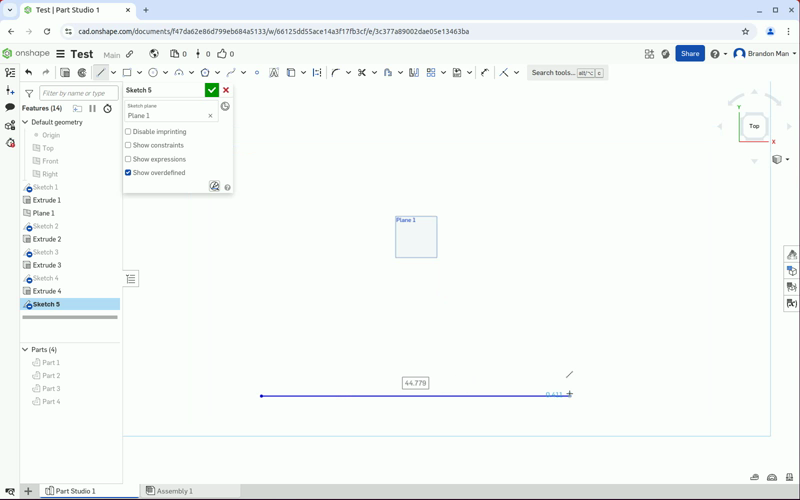
scroll(6)
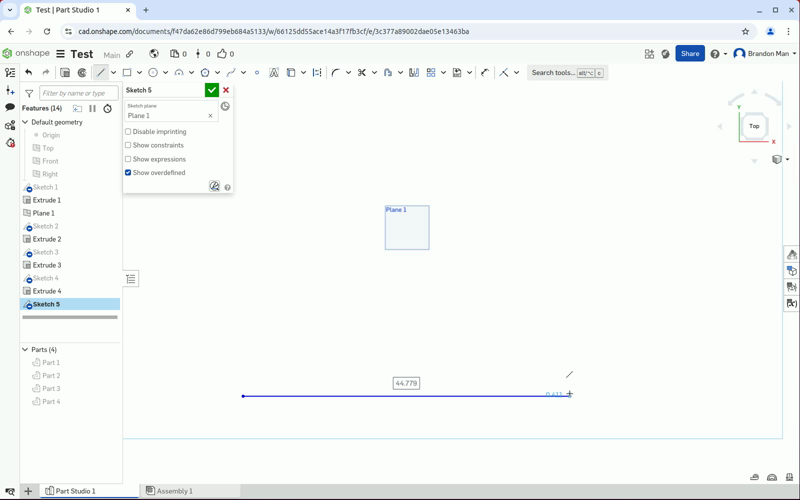
scroll(6)
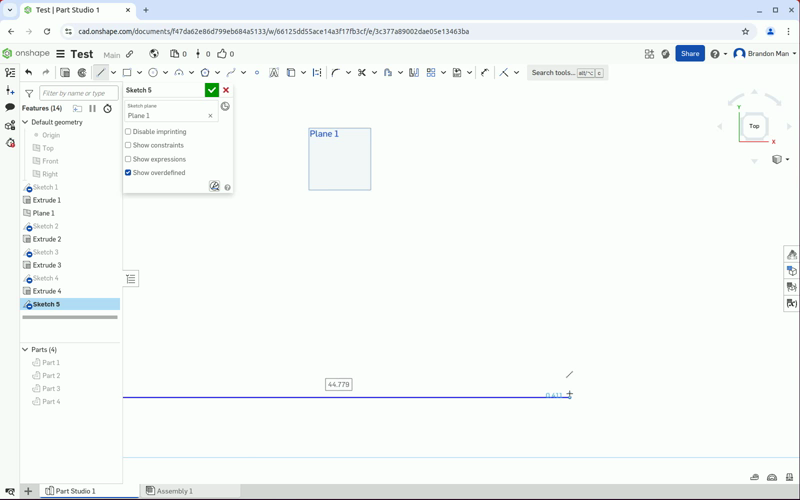
scroll(6)
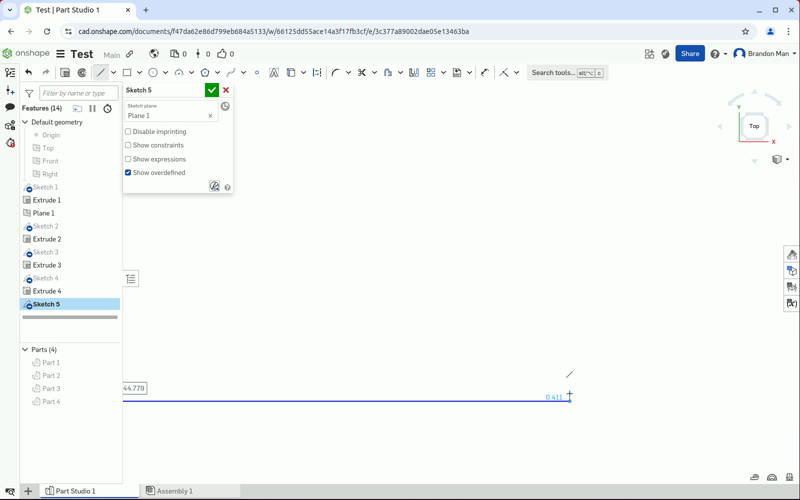
scroll(6)
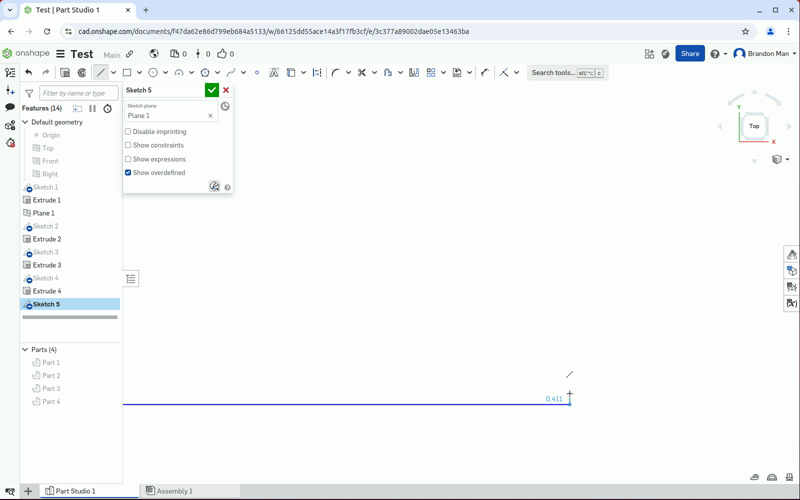
scroll(6)
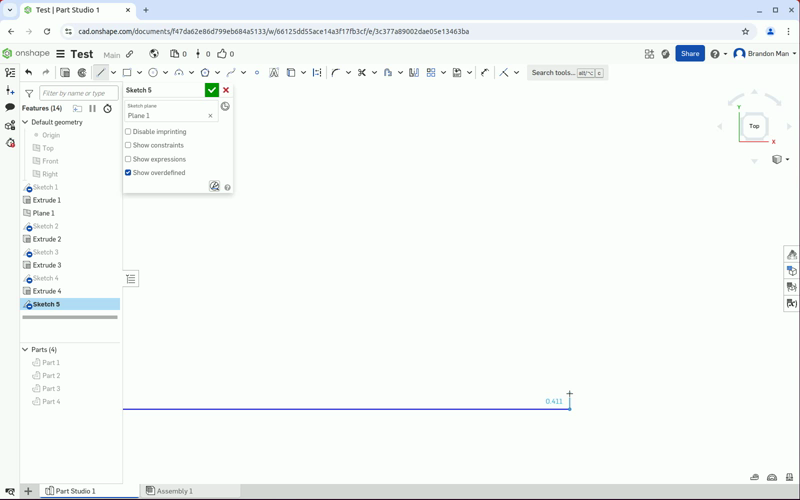
scroll(6)
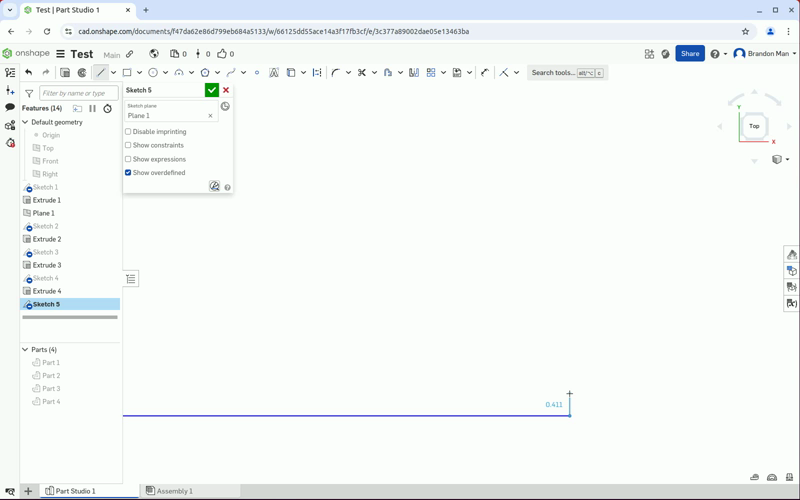
click(569, 393)
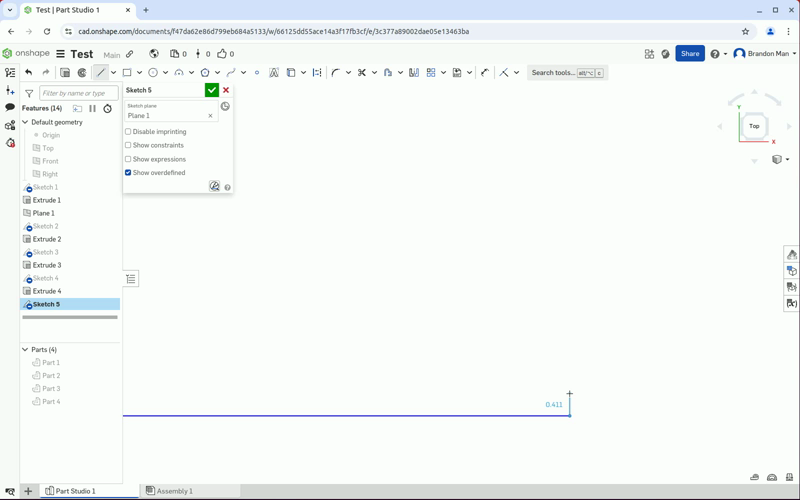
scroll(-6)
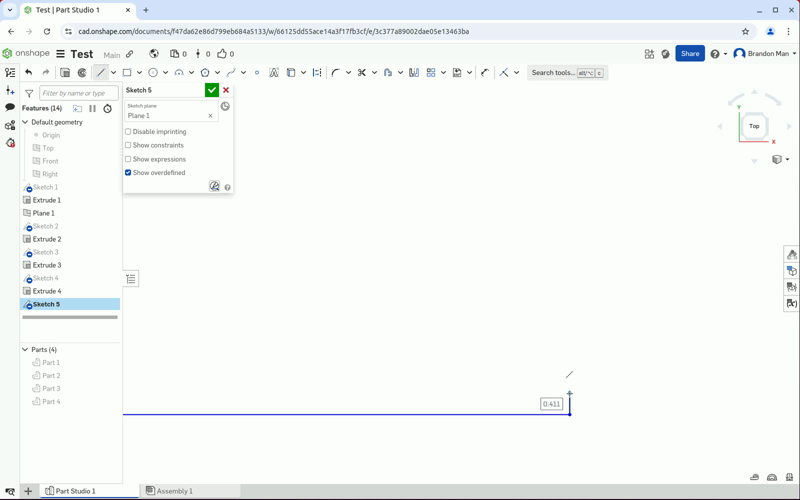
scroll(-6)
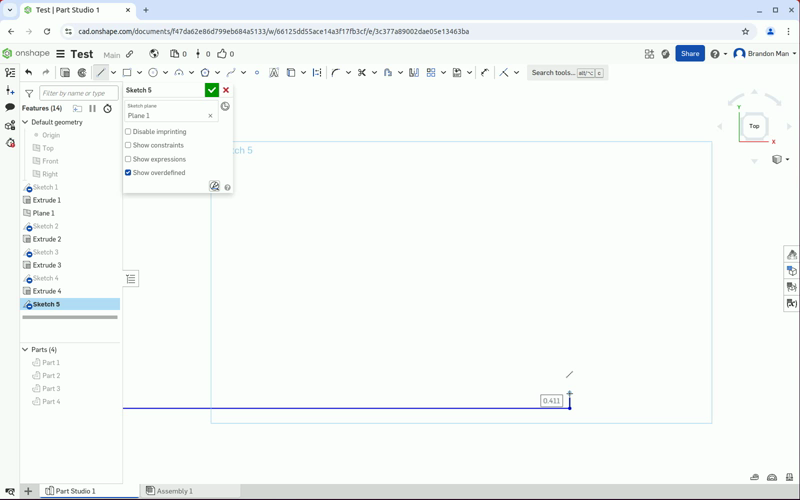
scroll(-6)
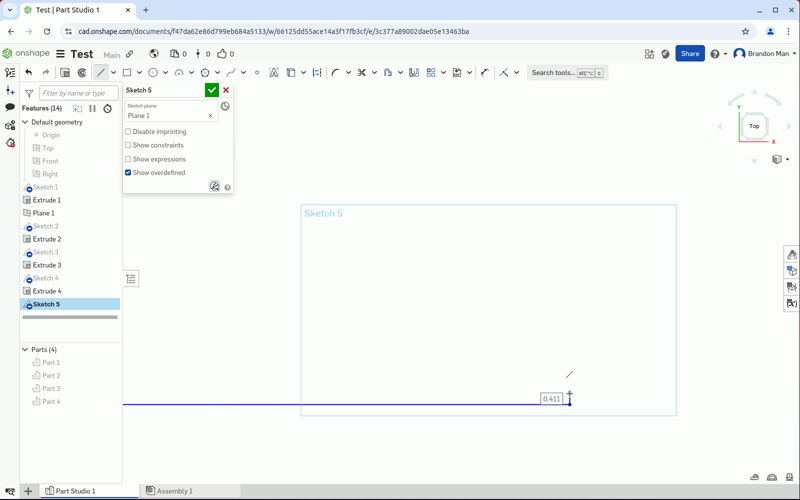
scroll(-6)
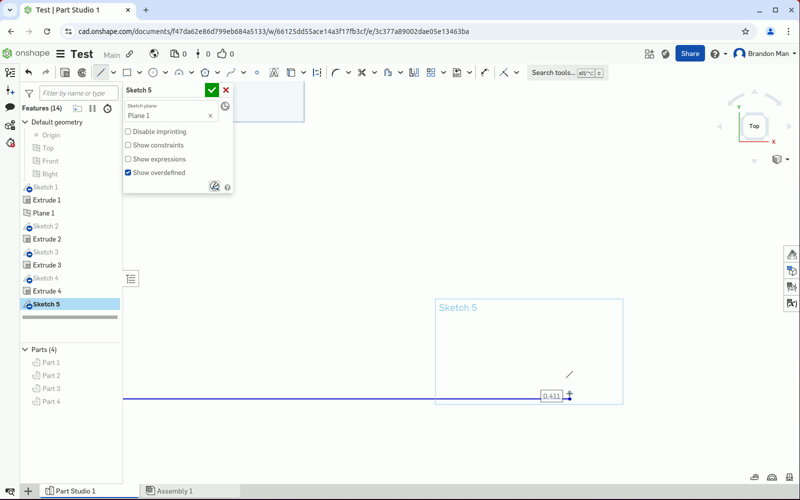
scroll(-6)
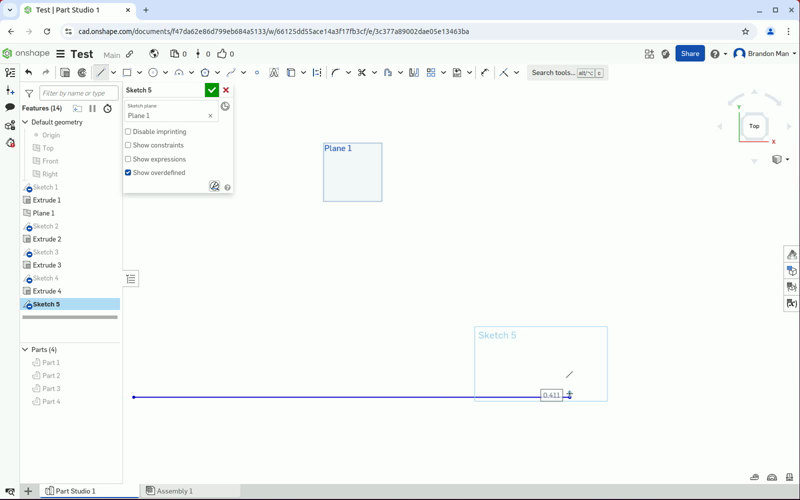
scroll(-6)
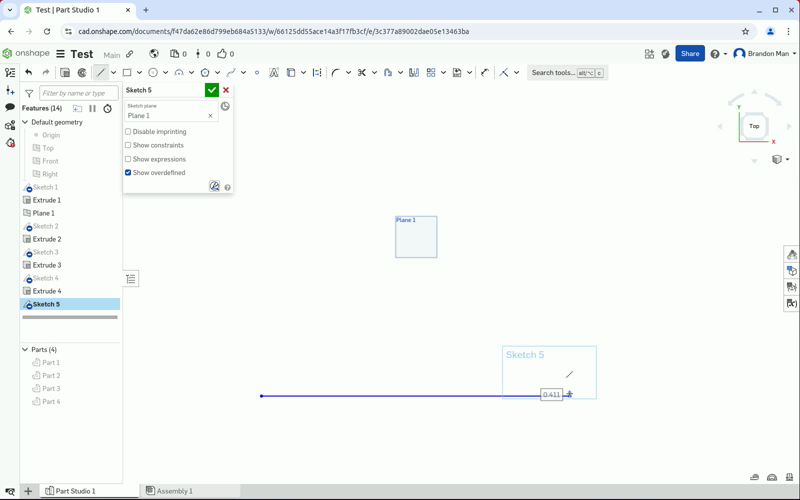
scroll(-6)
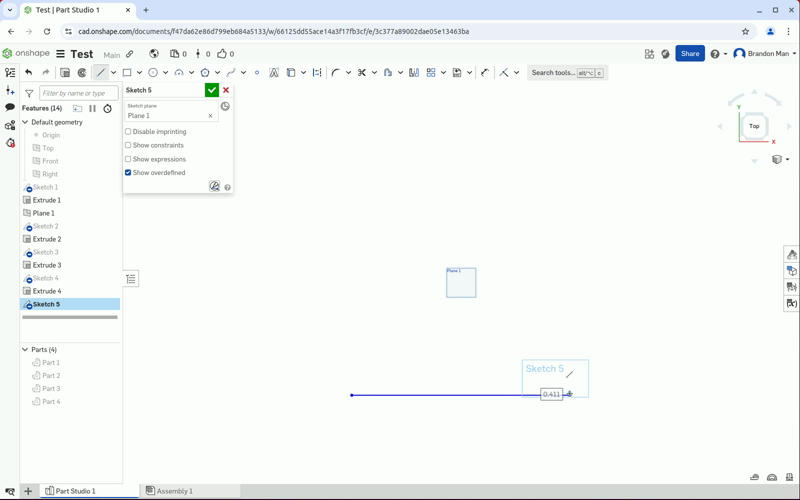
key_up(shift)
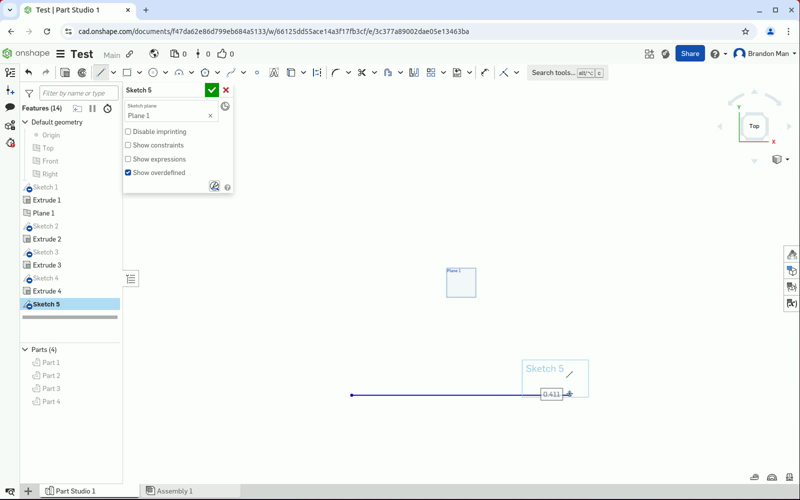
key_down(shift)
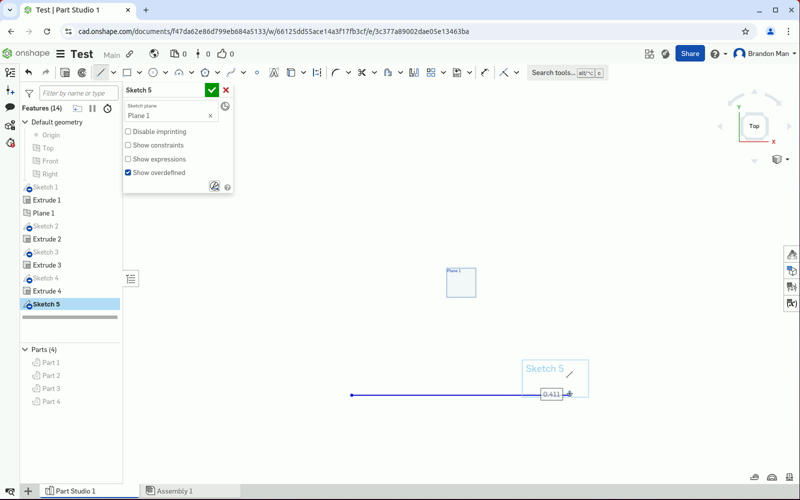
mouse_move(351, 393)
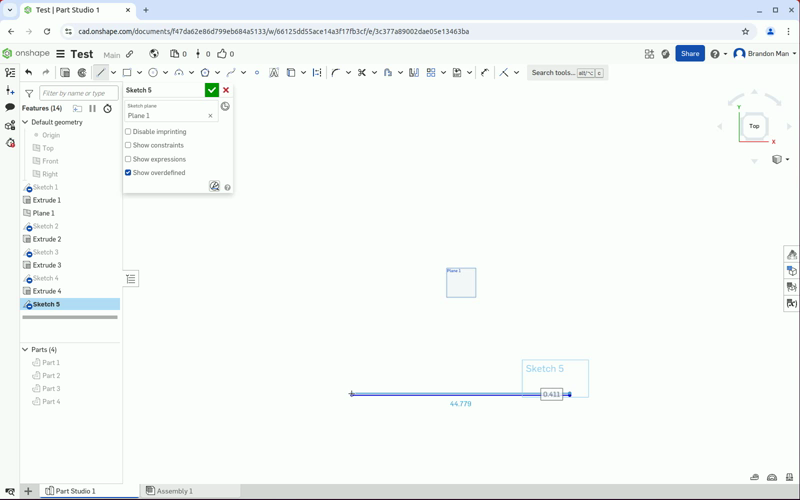
scroll(6)
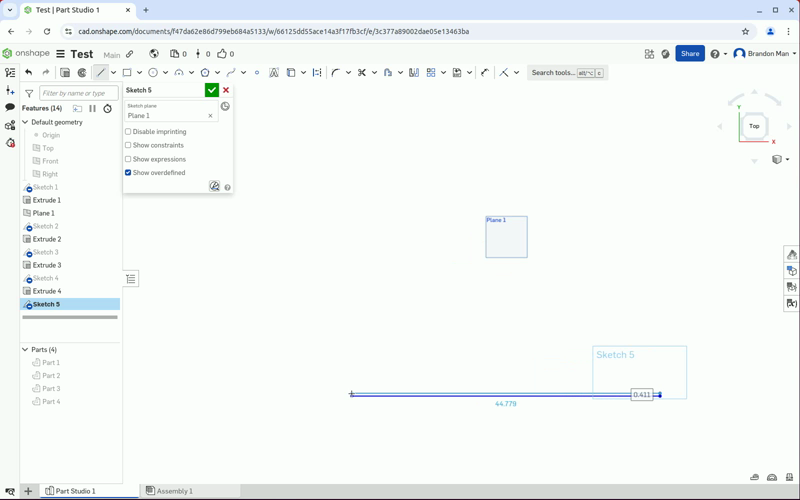
scroll(6)
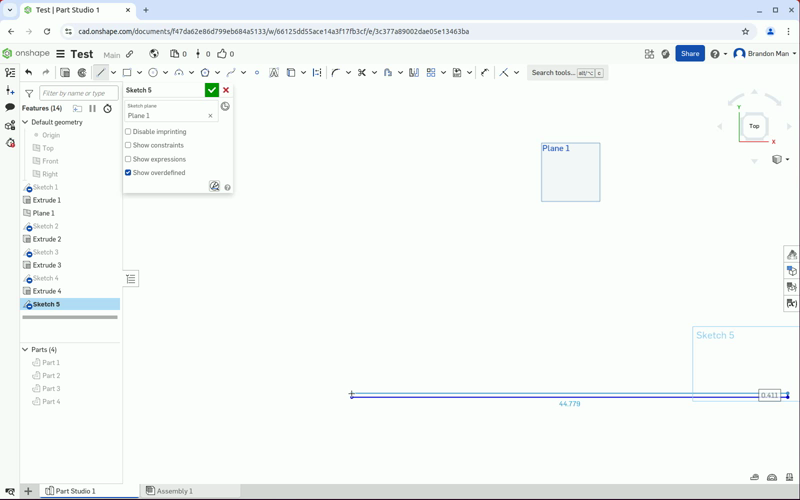
scroll(6)
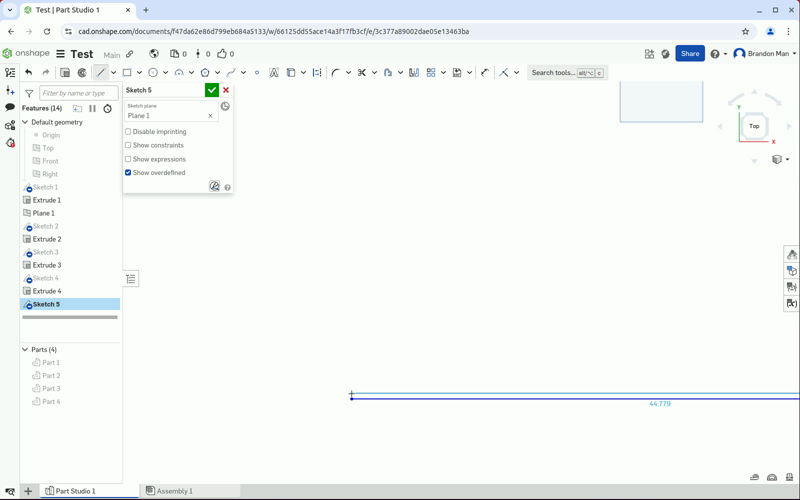
scroll(6)
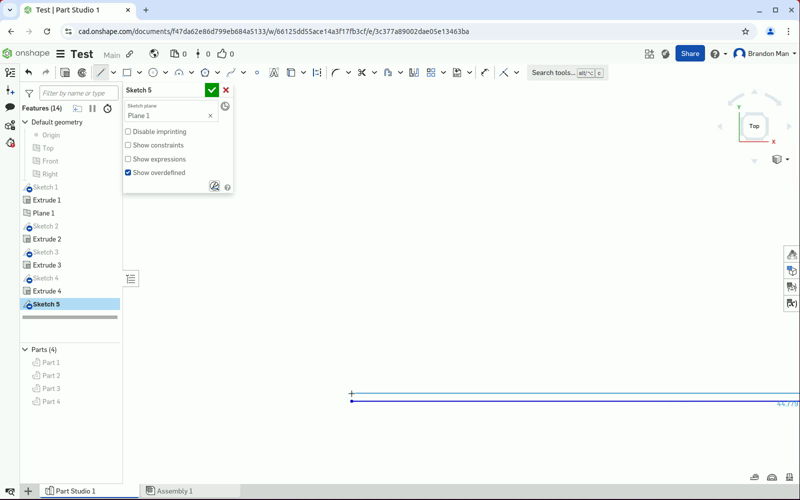
scroll(6)
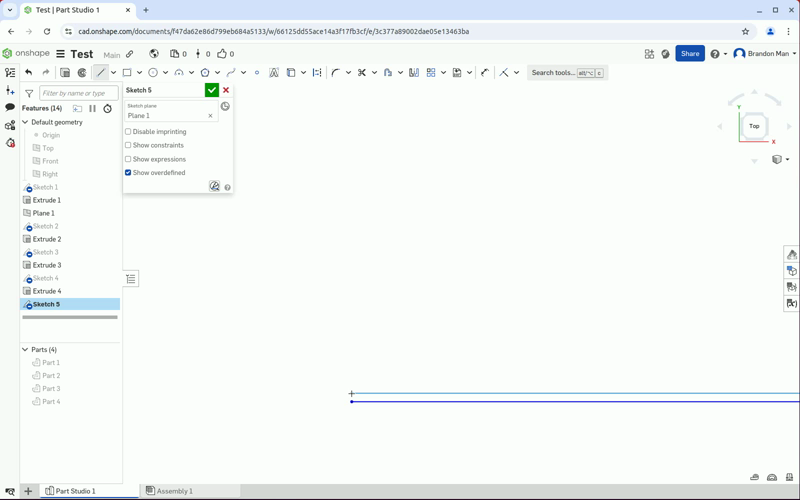
scroll(6)
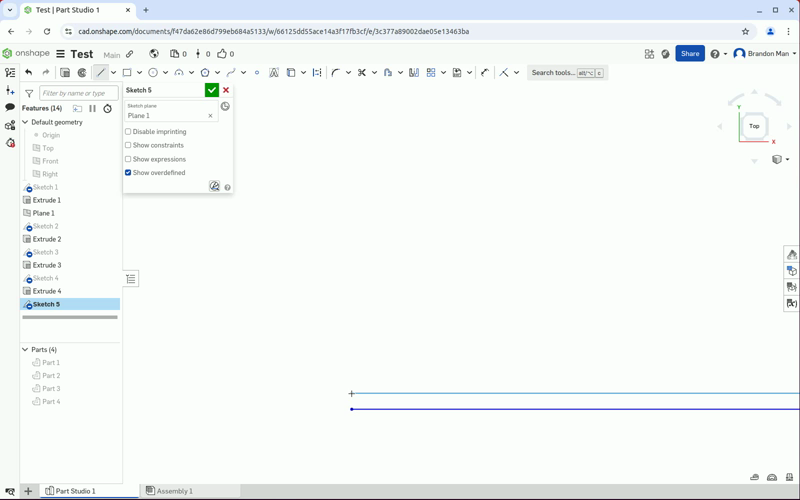
scroll(6)
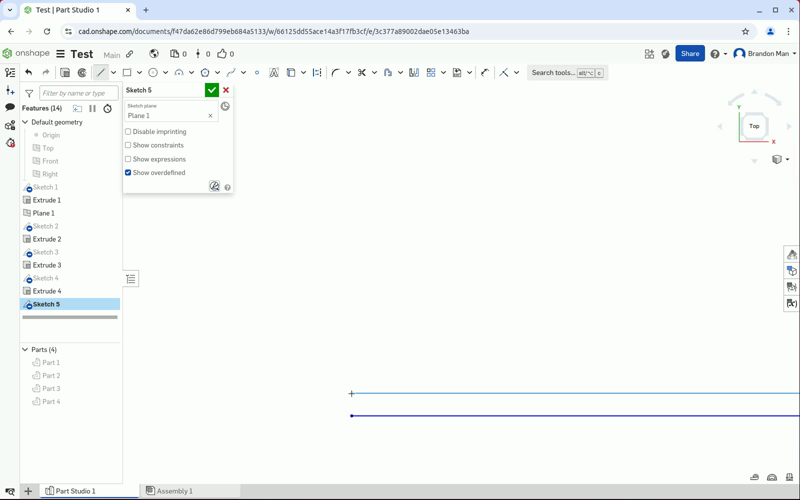
click(351, 393)
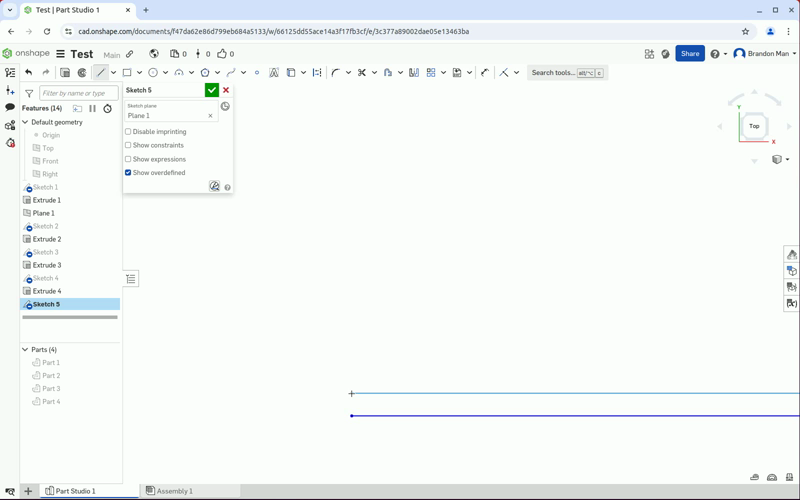
scroll(-6)
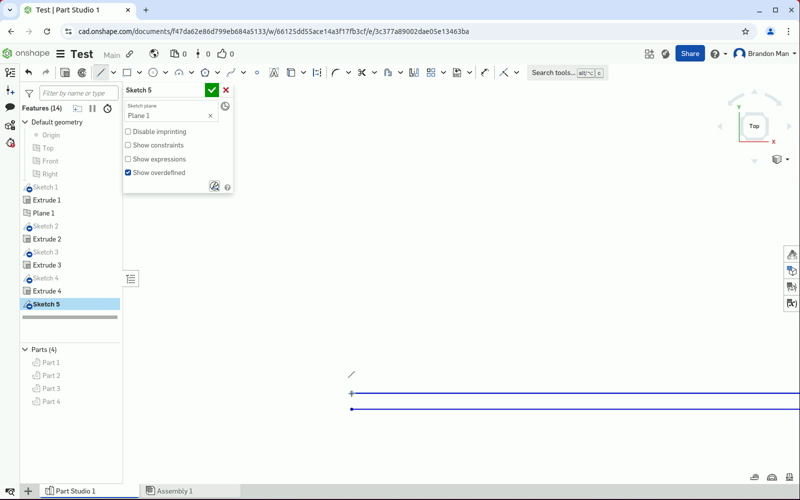
scroll(-6)
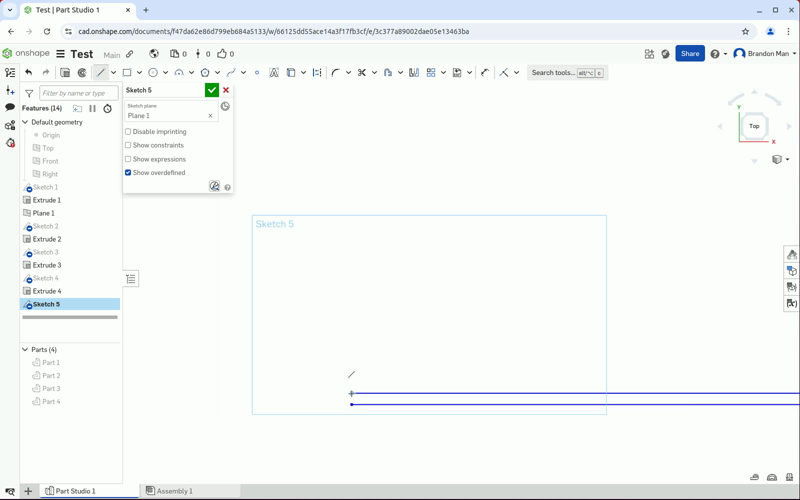
scroll(-6)
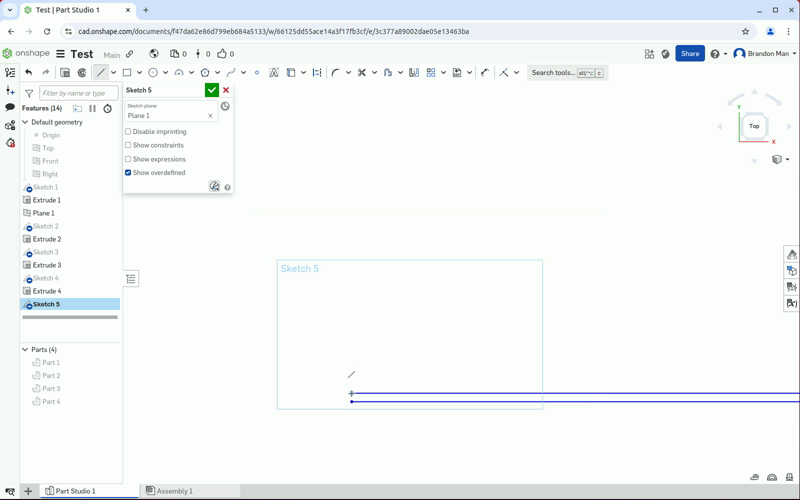
scroll(-6)
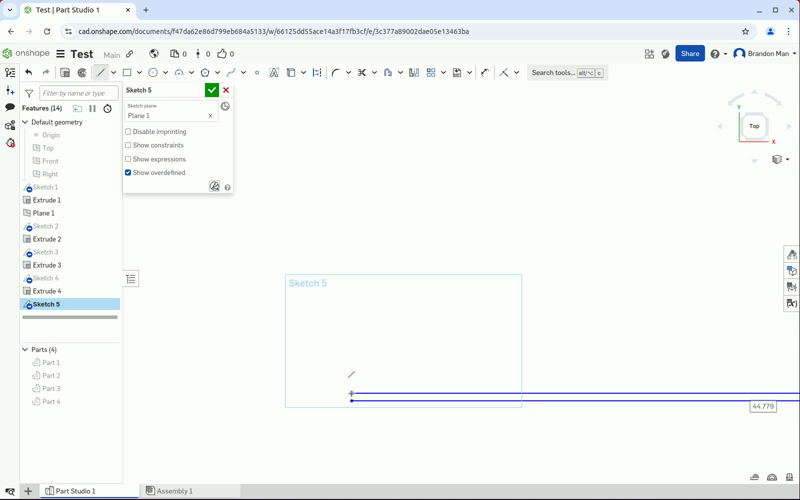
scroll(-6)
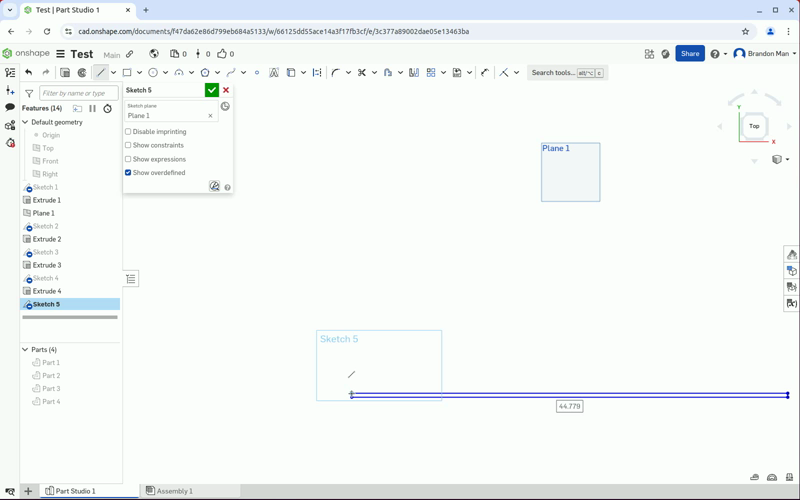
scroll(-6)
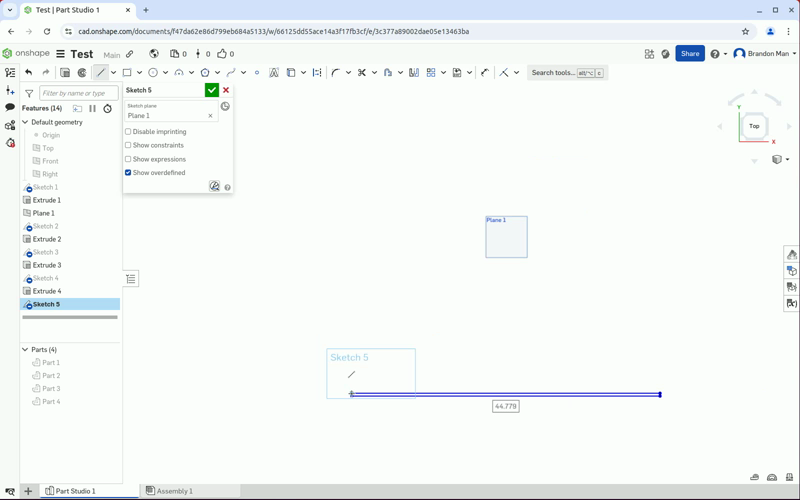
scroll(-6)
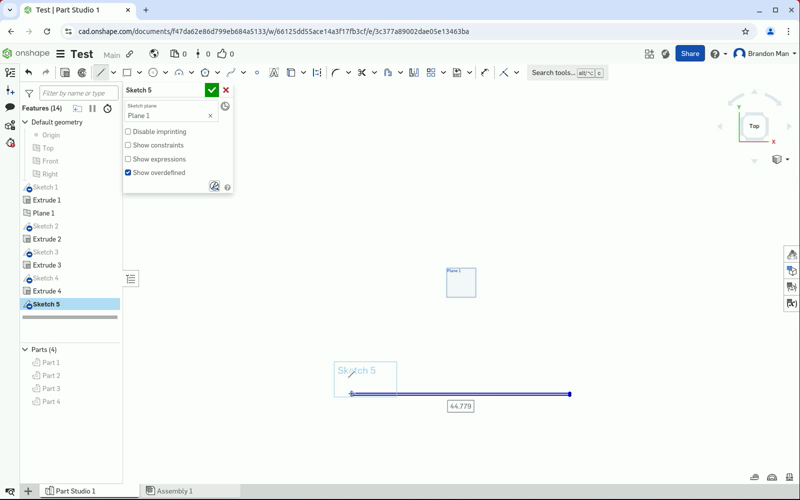
key_up(shift)
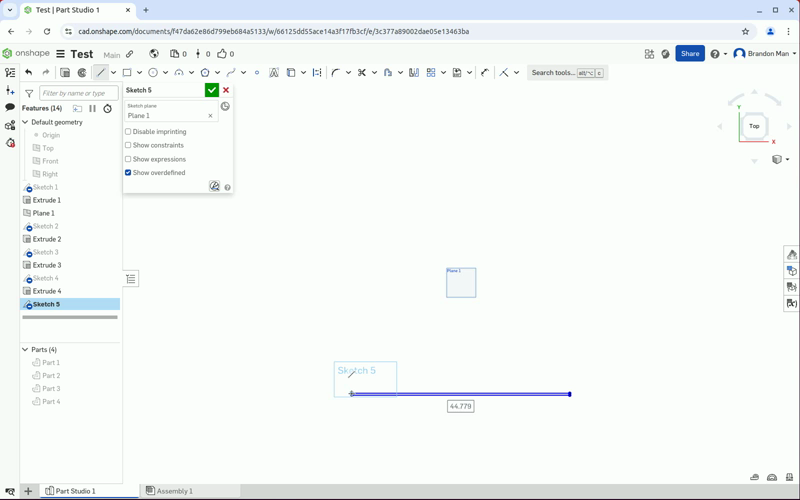
mouse_move(381, 393)
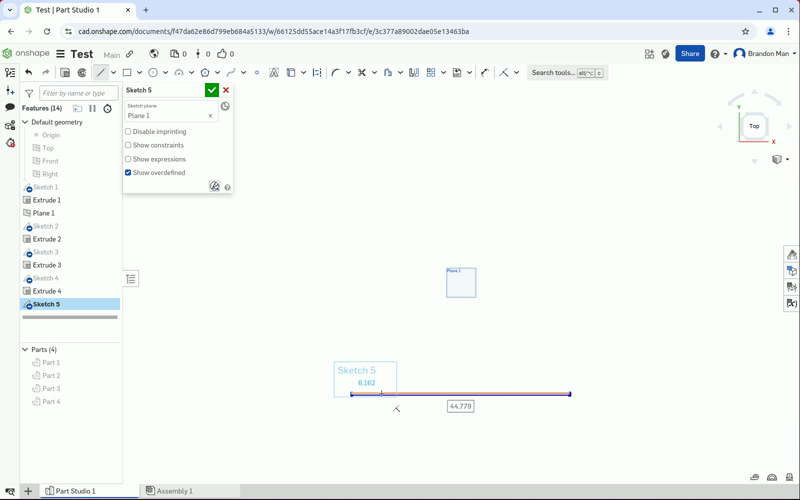
key_down(shift)
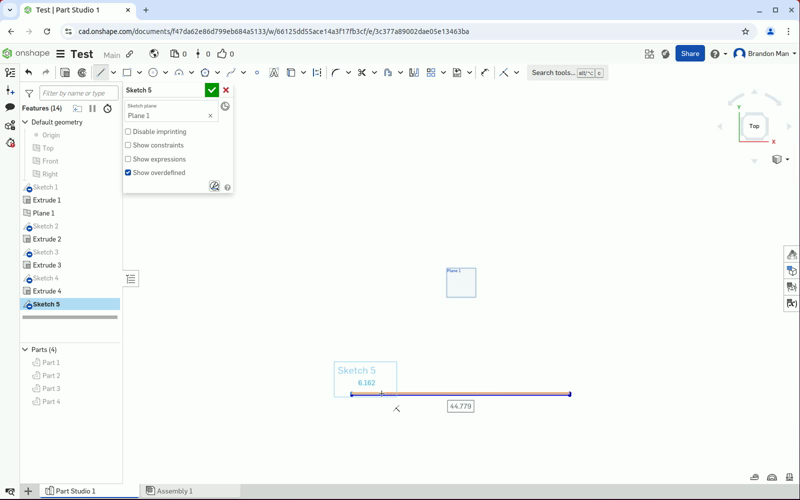
mouse_move(351, 395)
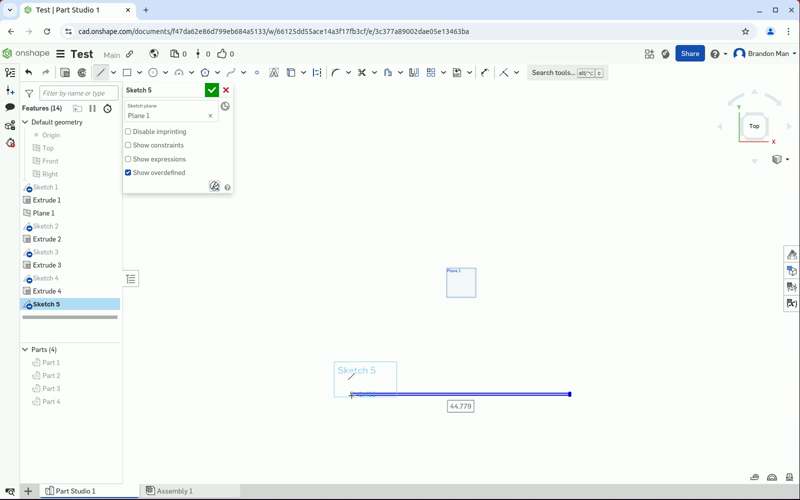
scroll(6)
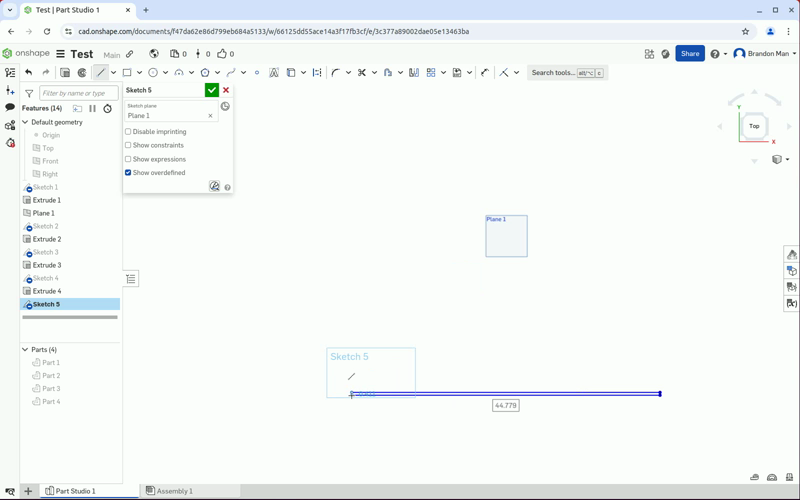
scroll(6)
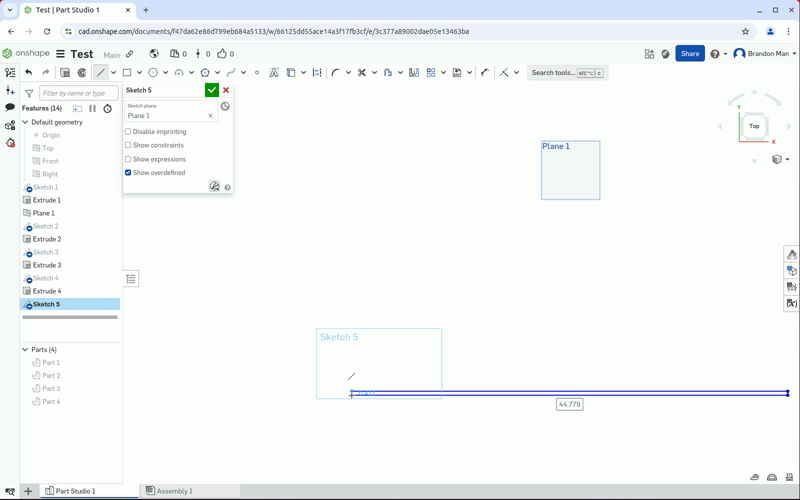
scroll(6)
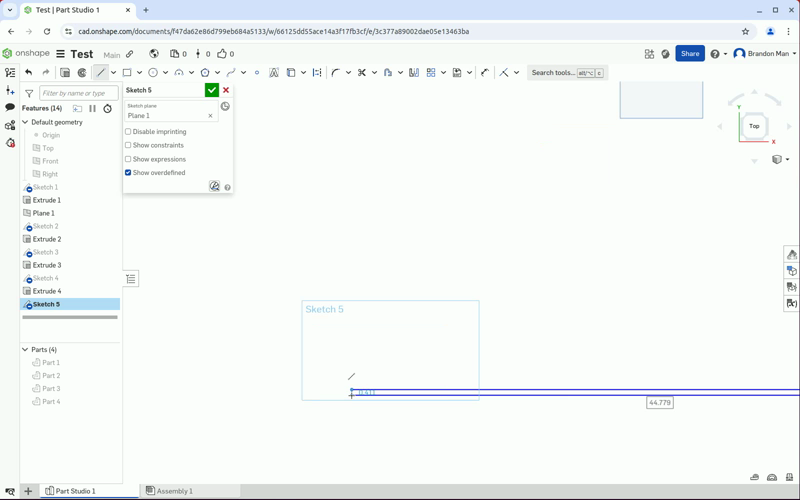
scroll(6)
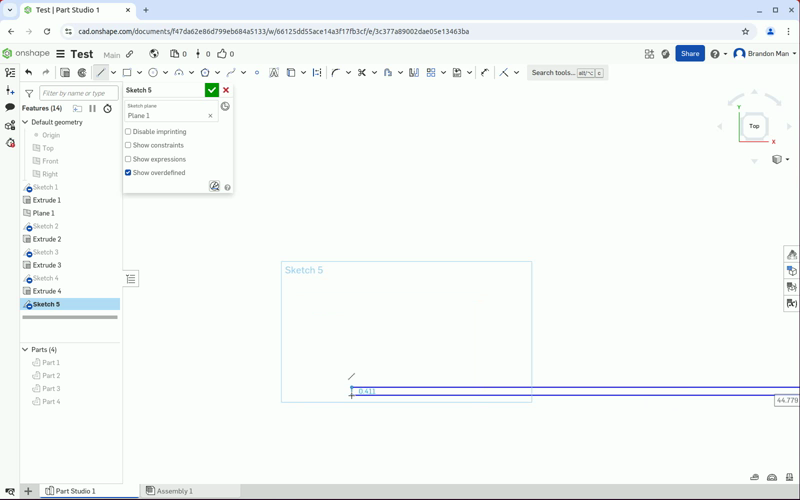
scroll(6)
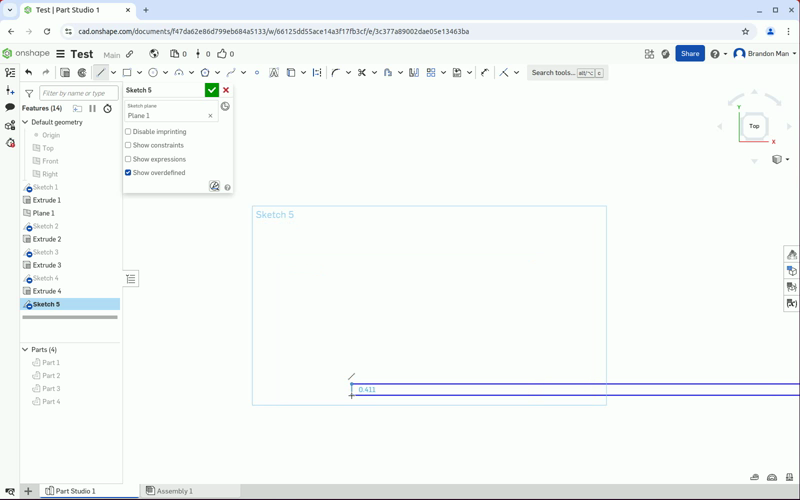
scroll(6)
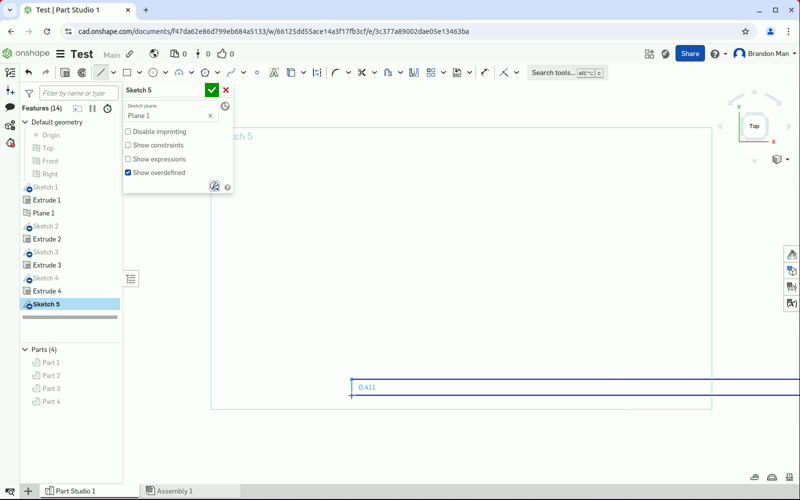
scroll(6)
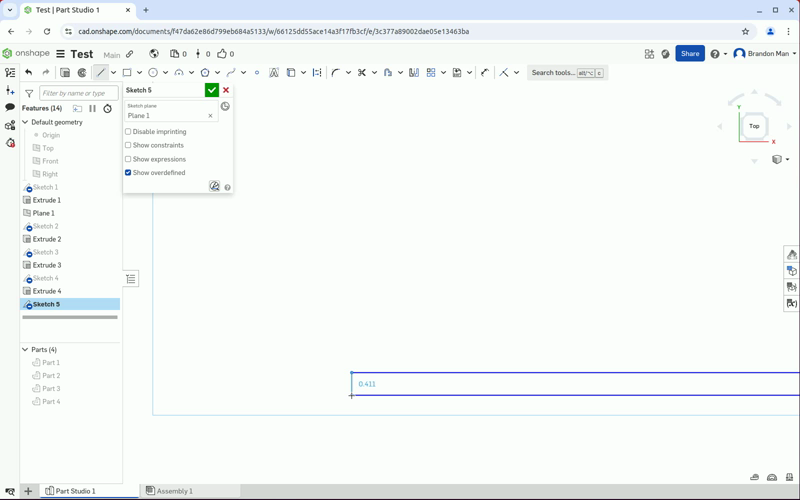
key_up(shift)
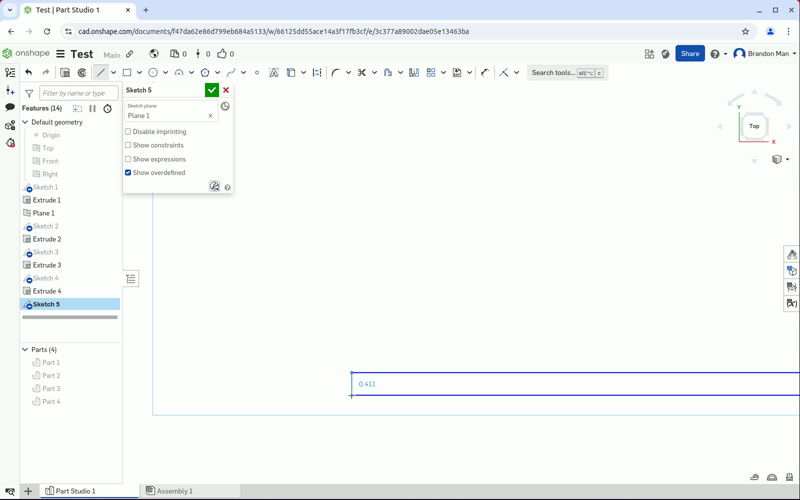
click(351, 395)
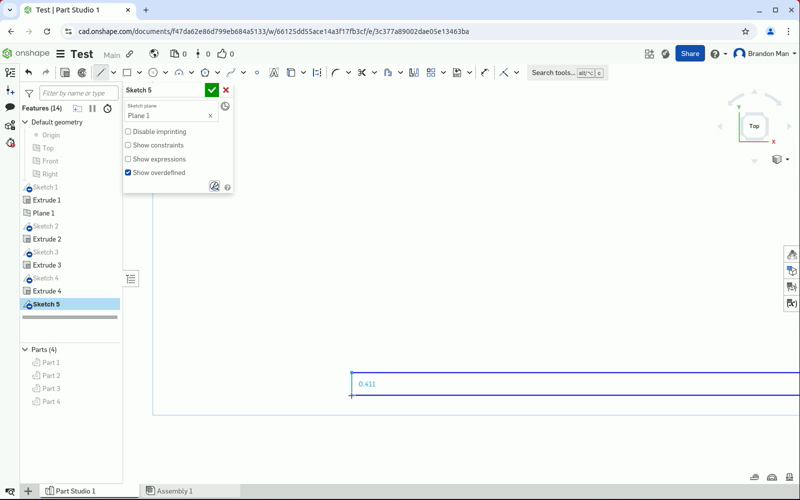
scroll(-6)
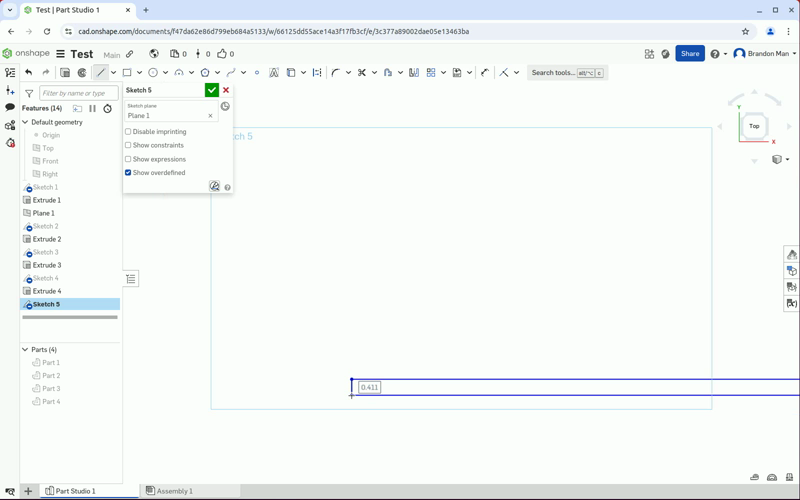
scroll(-6)
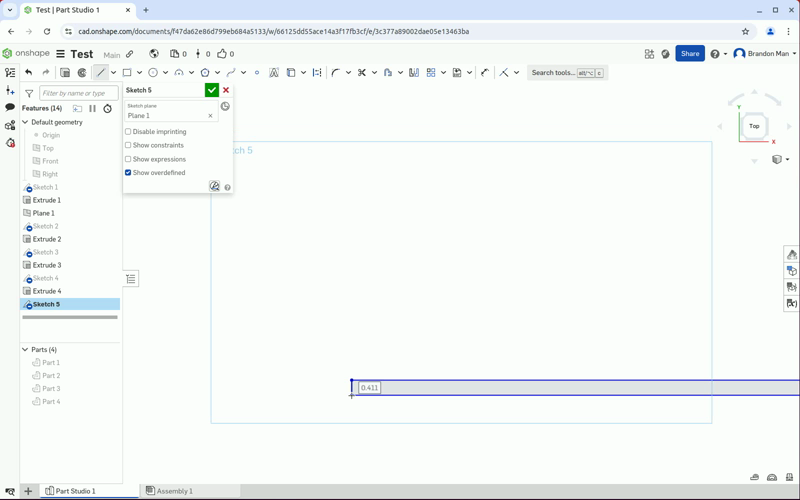
scroll(-6)
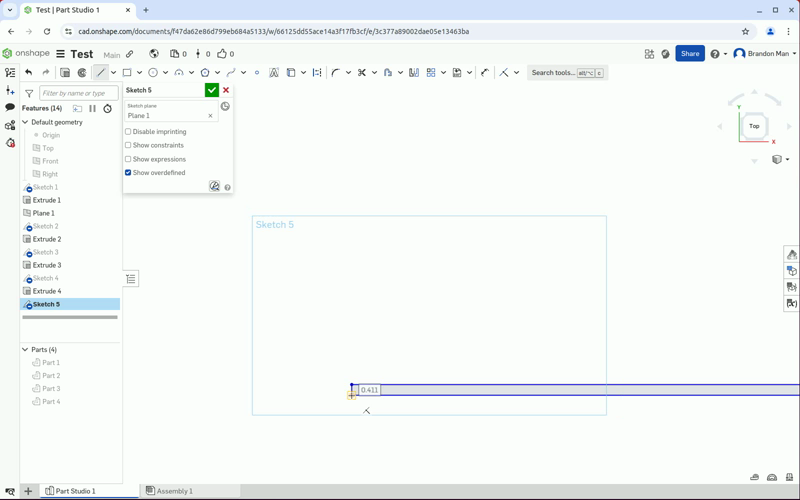
scroll(-6)
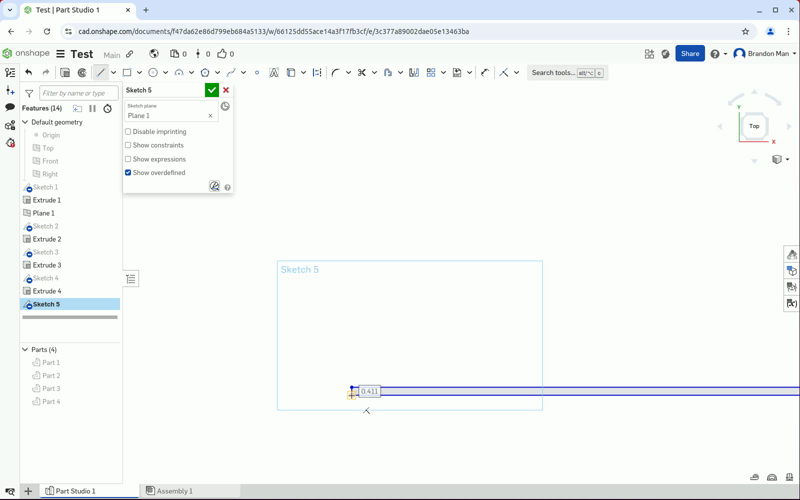
scroll(-6)
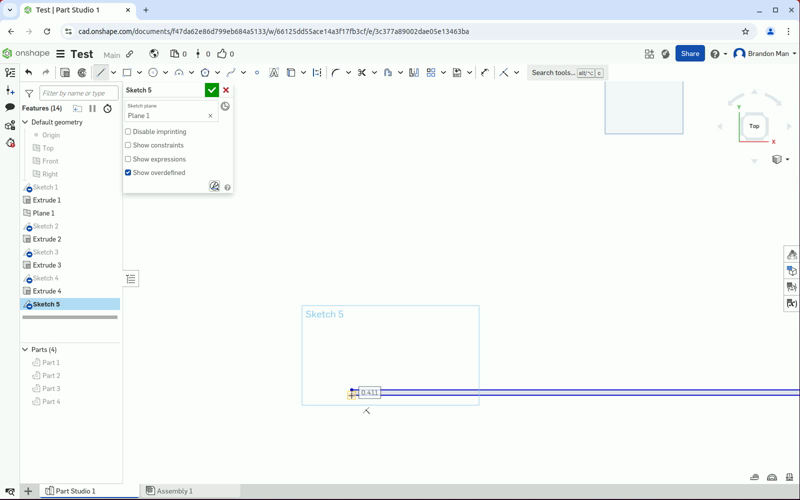
scroll(-6)
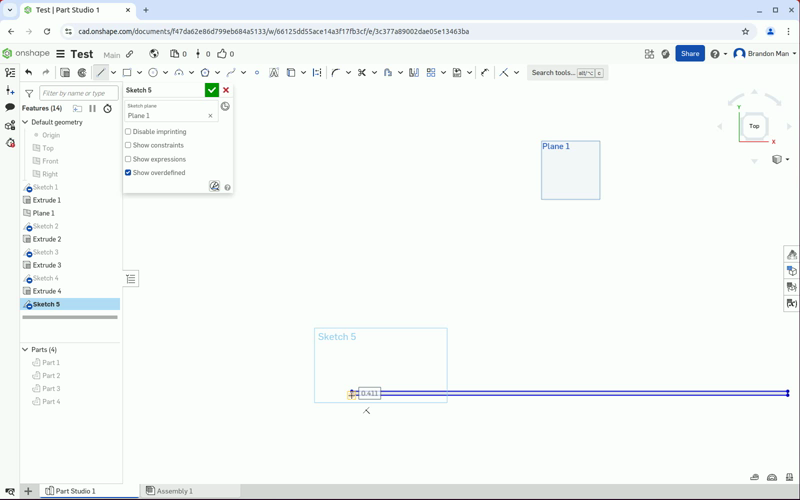
scroll(-6)
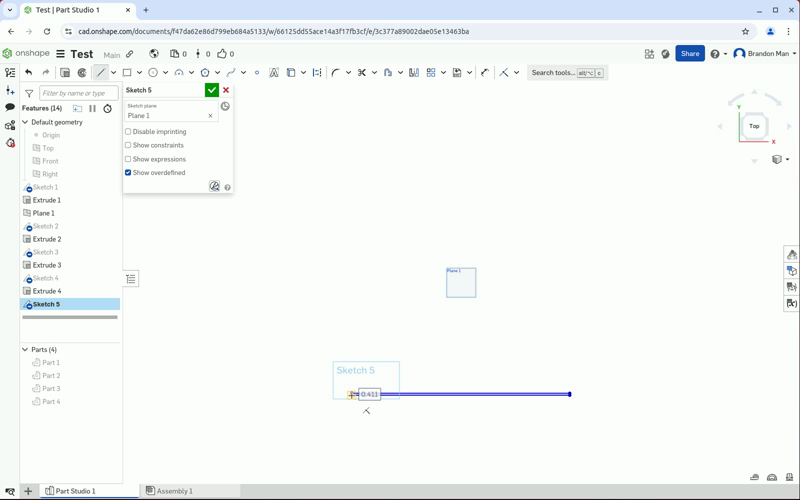
key(esc)
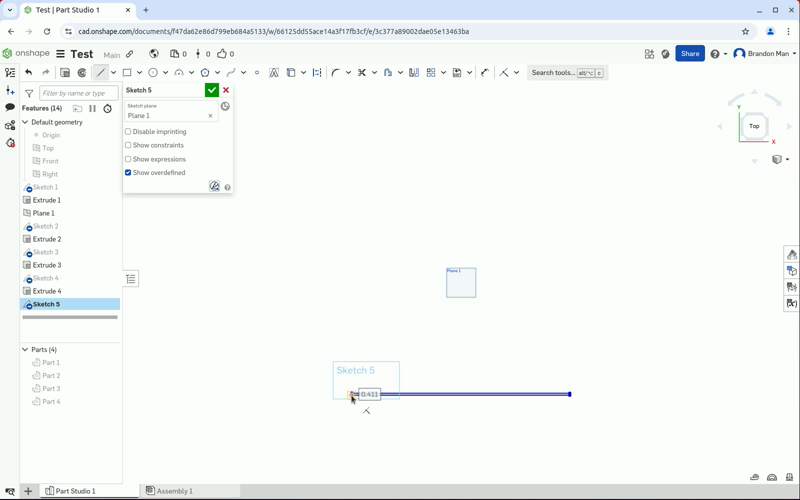
mouse_move(524, 394)
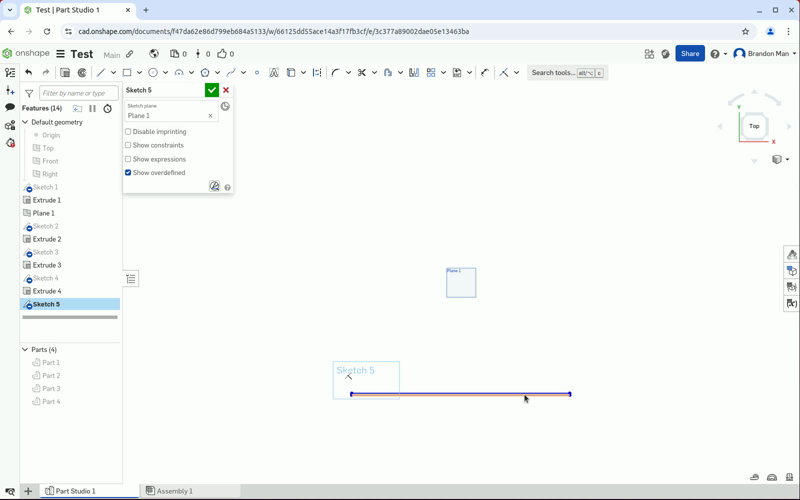
scroll(6)
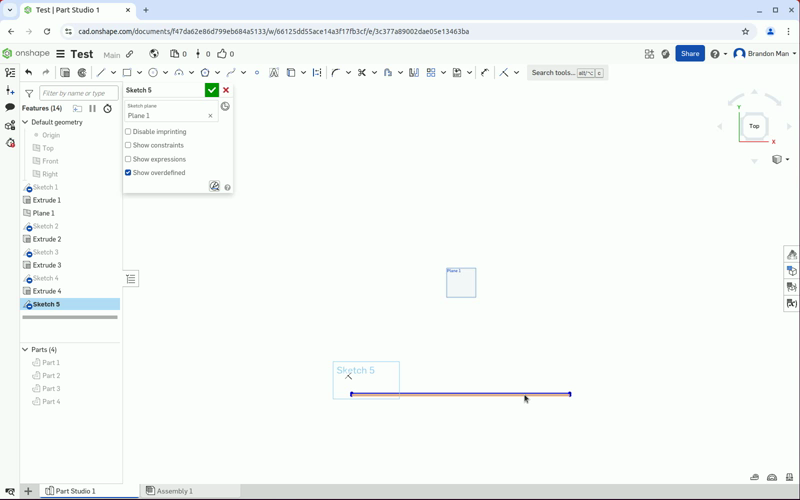
scroll(6)
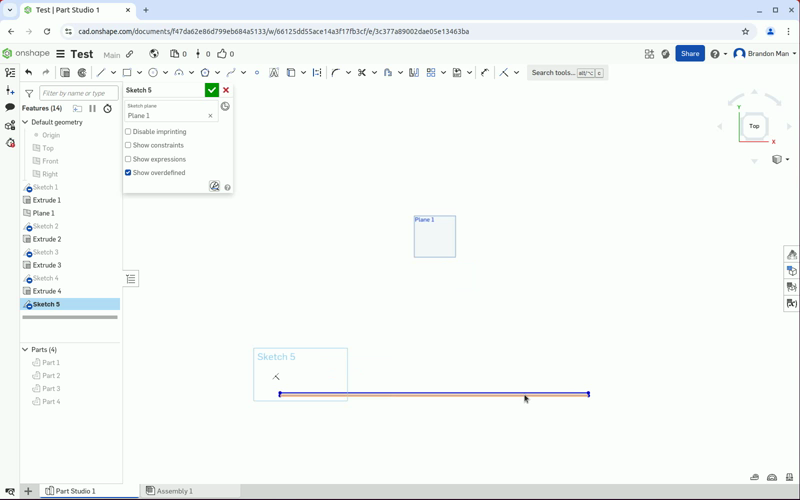
scroll(6)
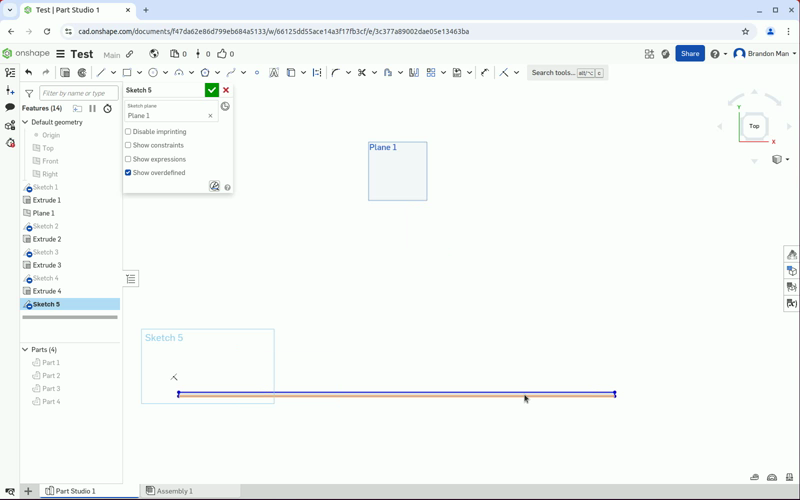
scroll(6)
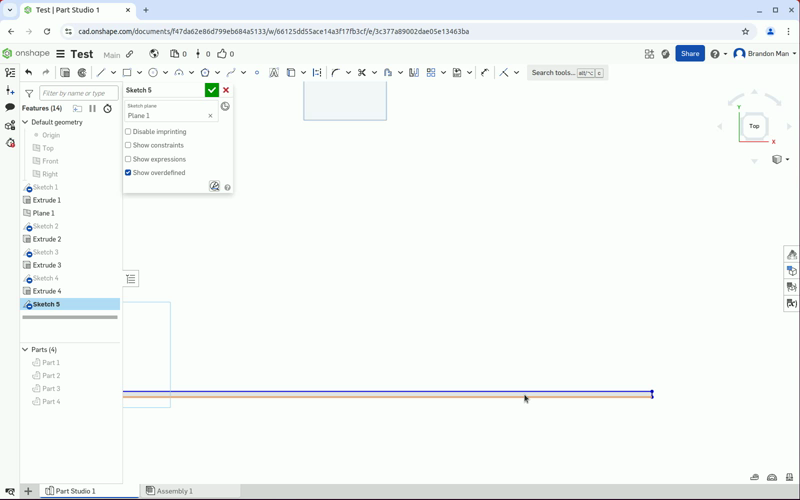
scroll(6)
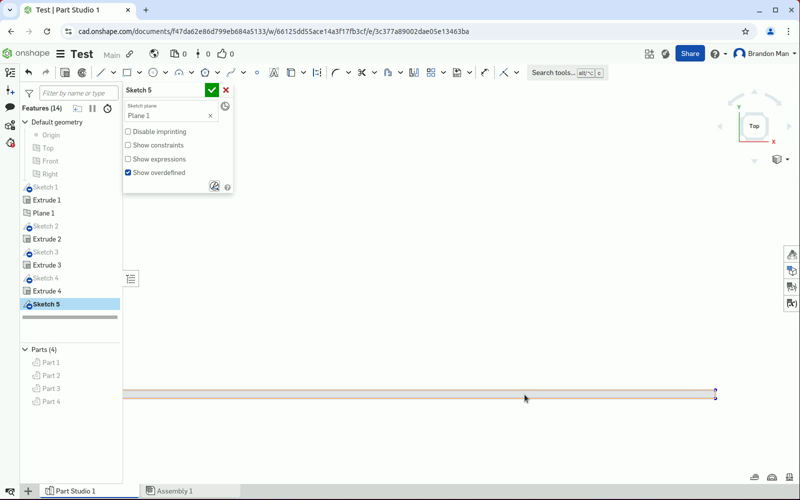
scroll(6)
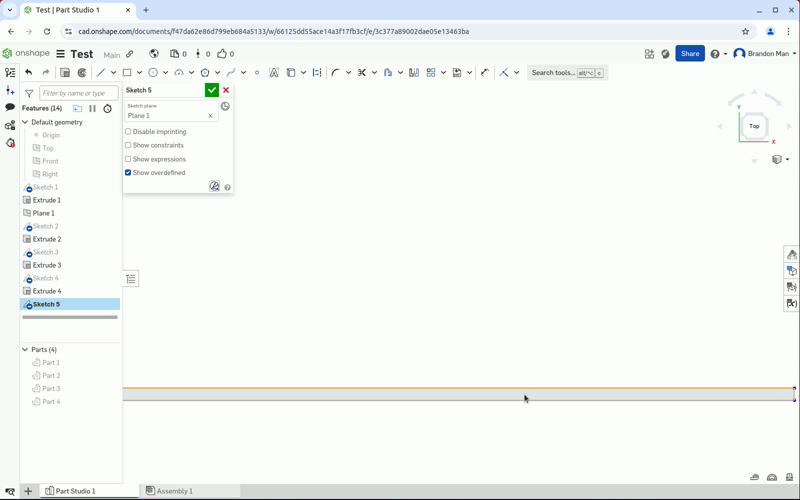
scroll(6)
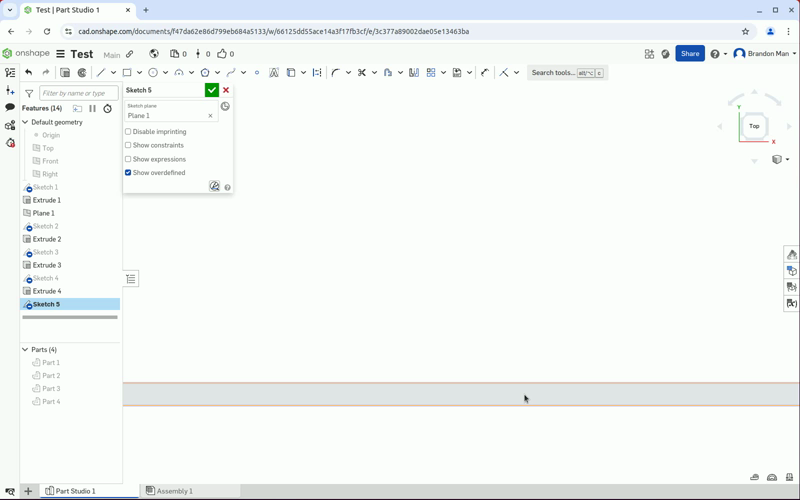
click(524, 394)
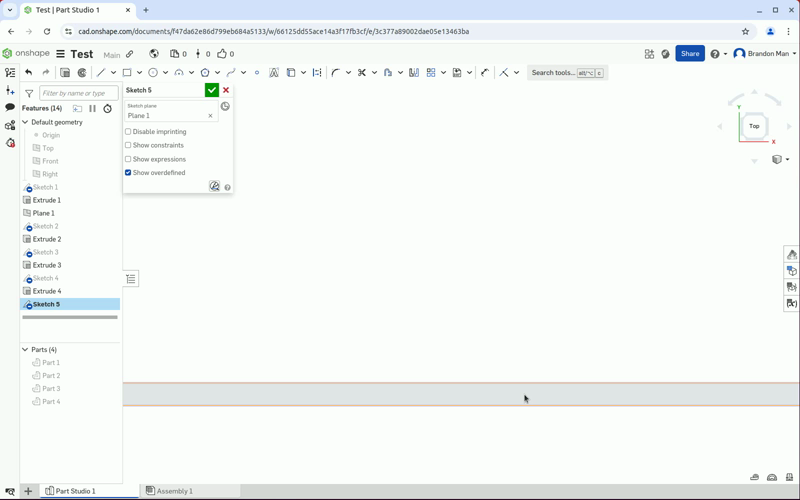
scroll(-6)
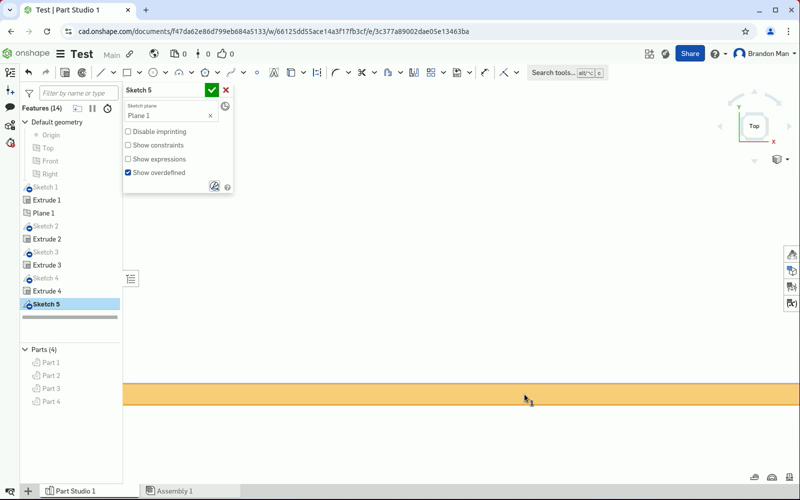
scroll(-6)
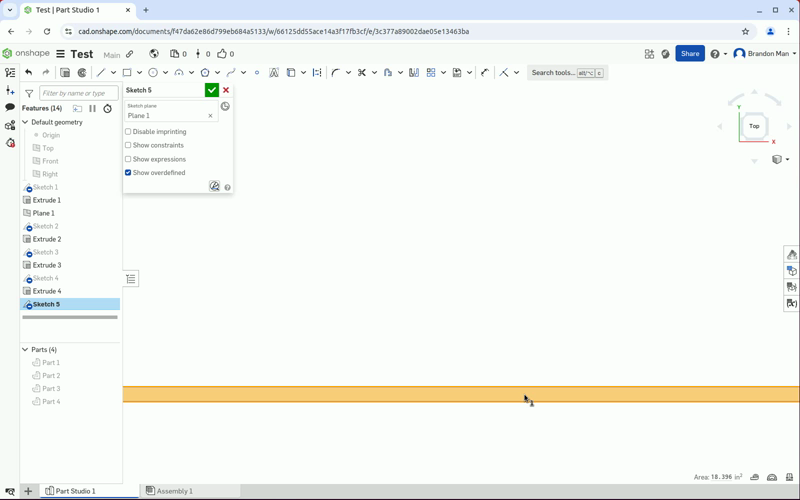
scroll(-6)
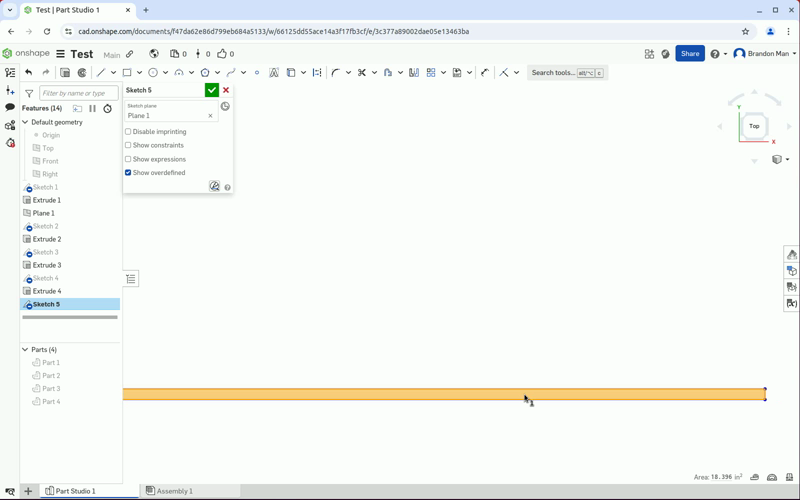
scroll(-6)
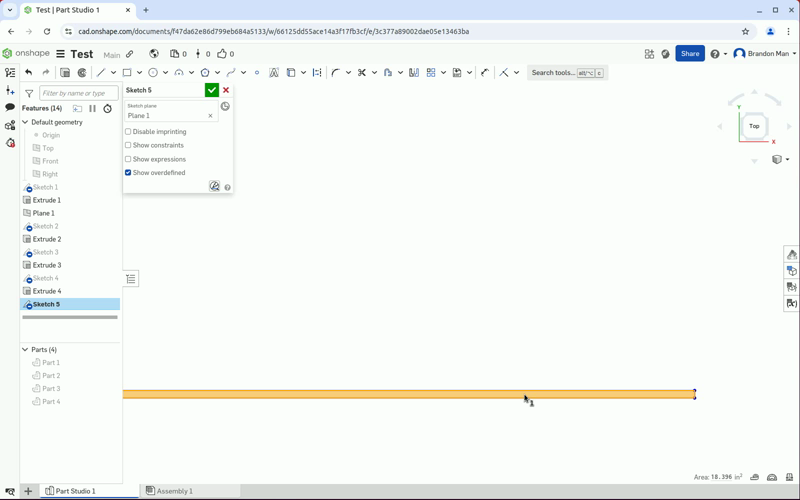
scroll(-6)
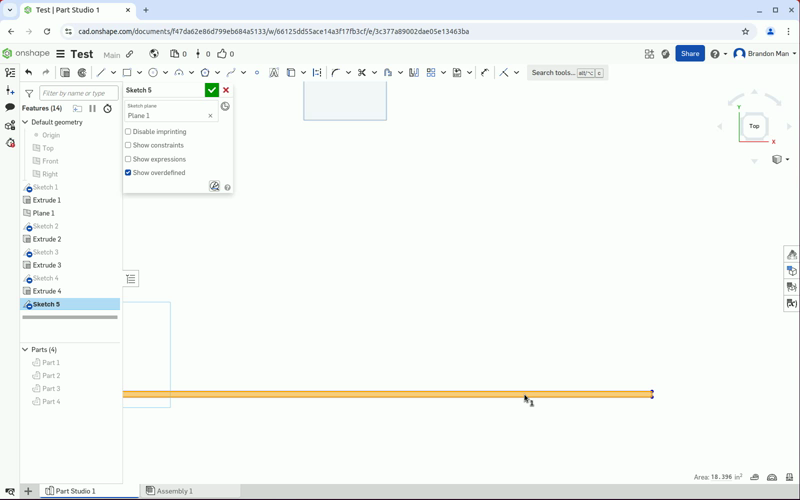
scroll(-6)
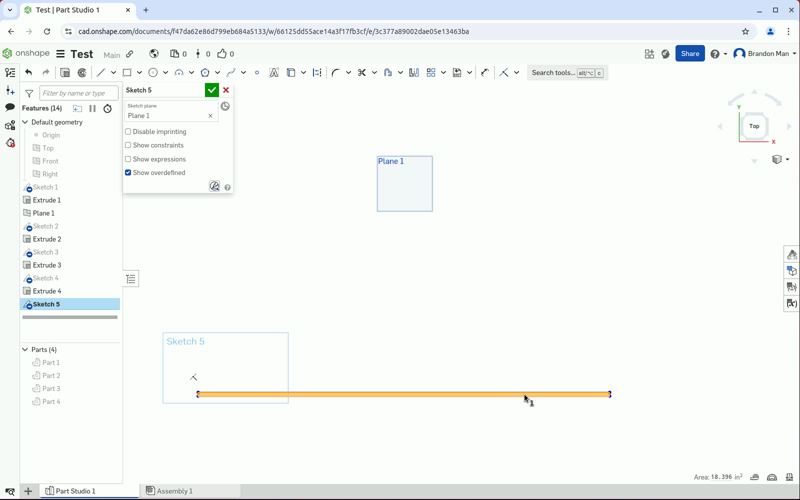
scroll(-6)
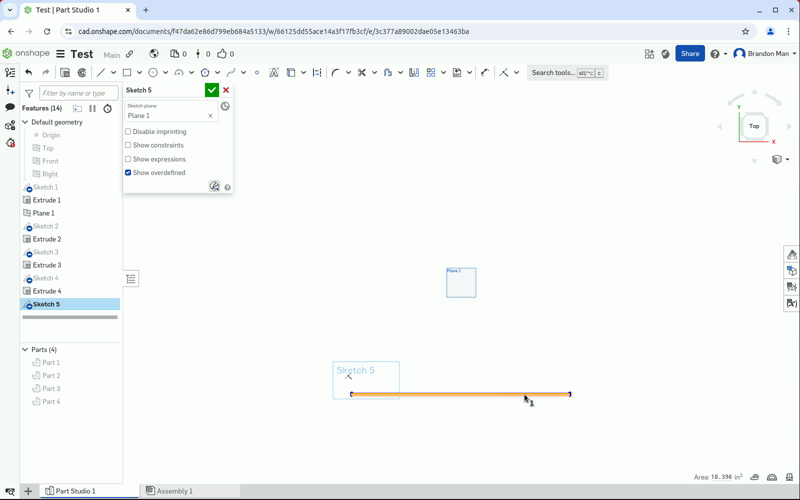
mouse_move(73, 352)
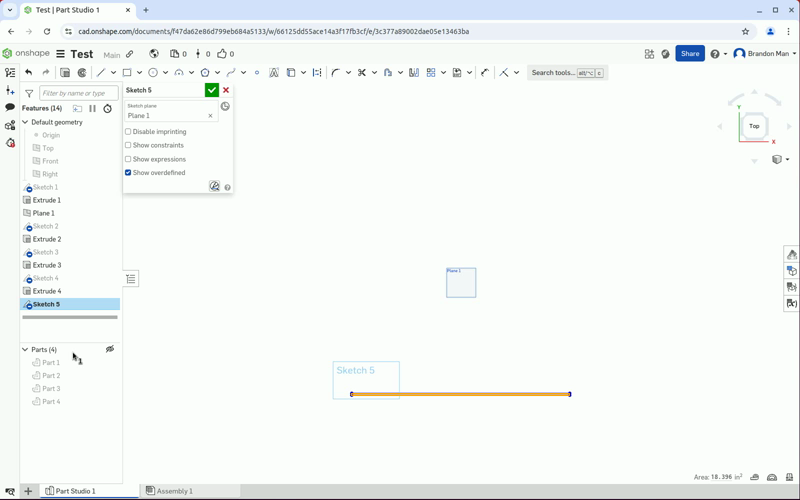
key(shift+y)
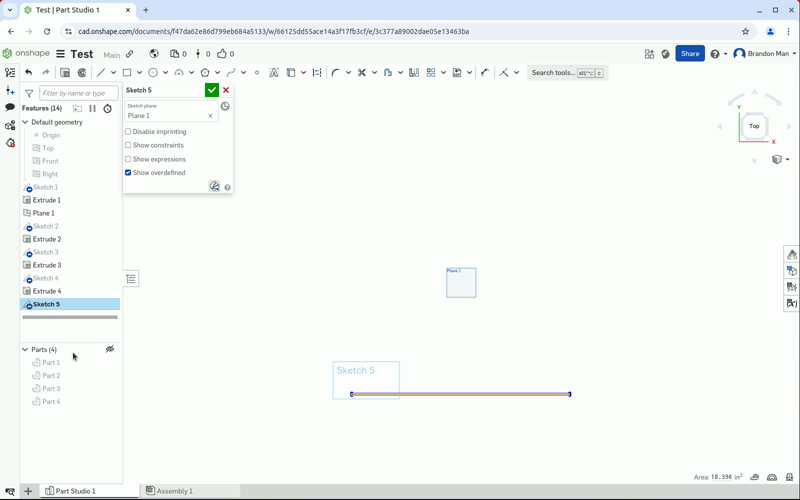
key(shift+e)
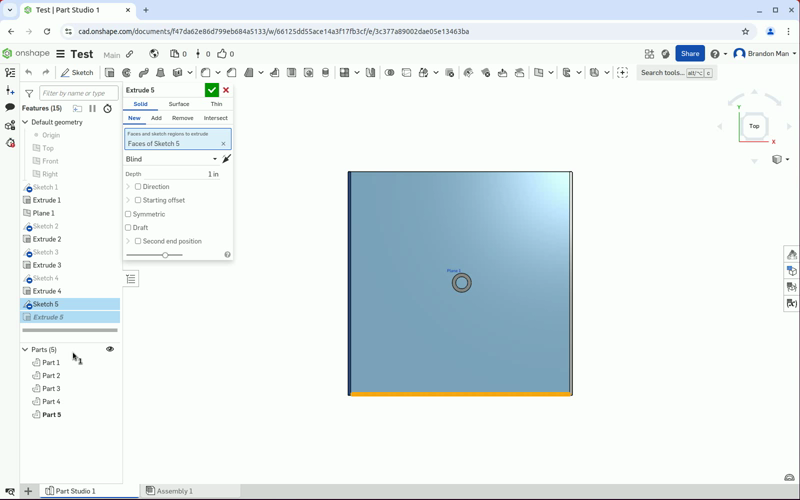
mouse_move(143, 106)
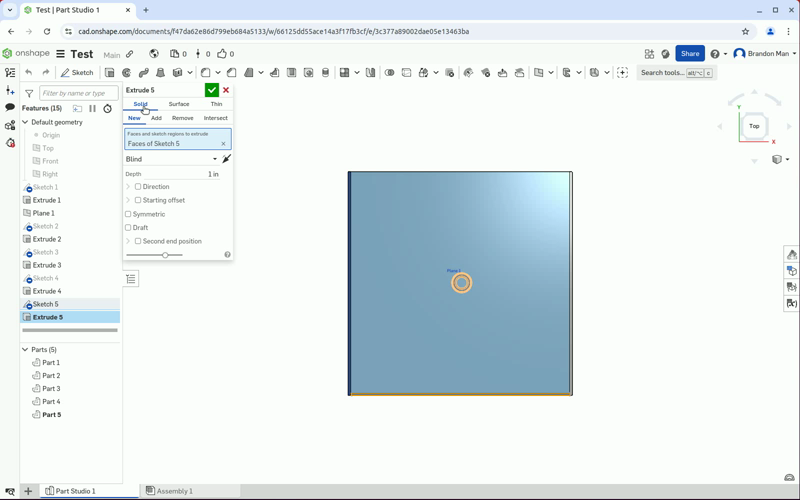
click(143, 106)
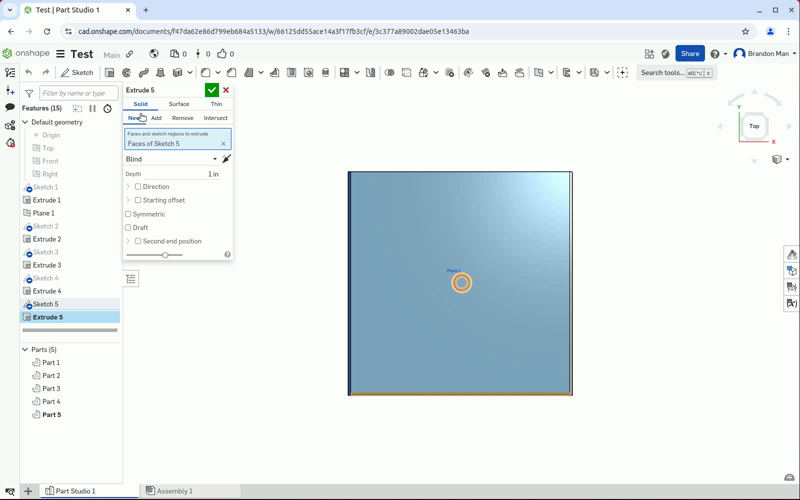
mouse_move(137, 120)
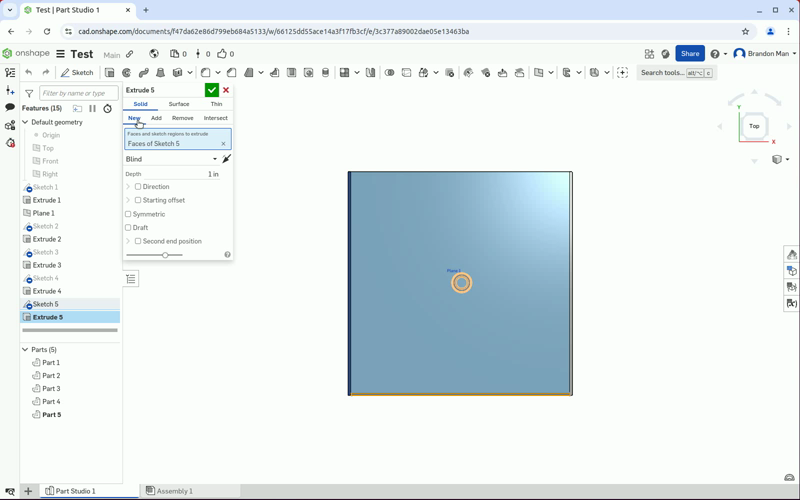
click(137, 120)
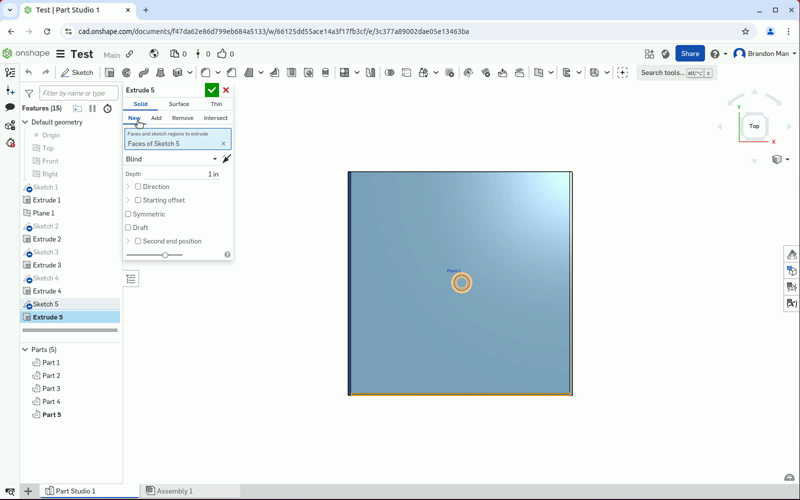
key(tab, 4)
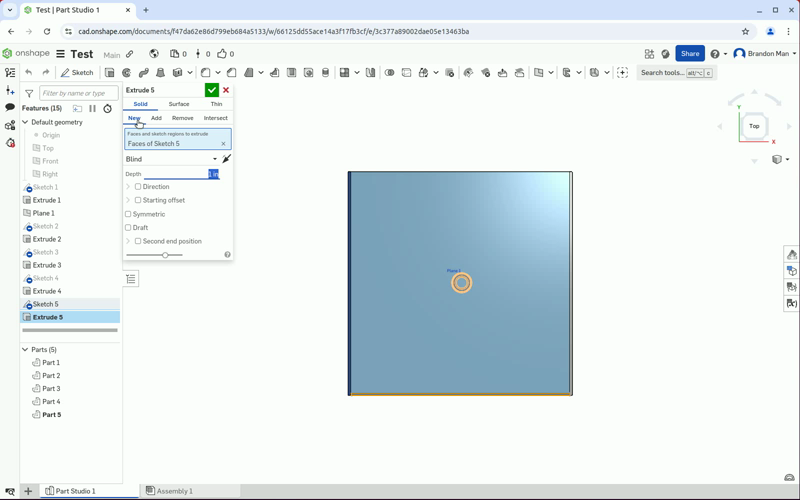
text(9.628)
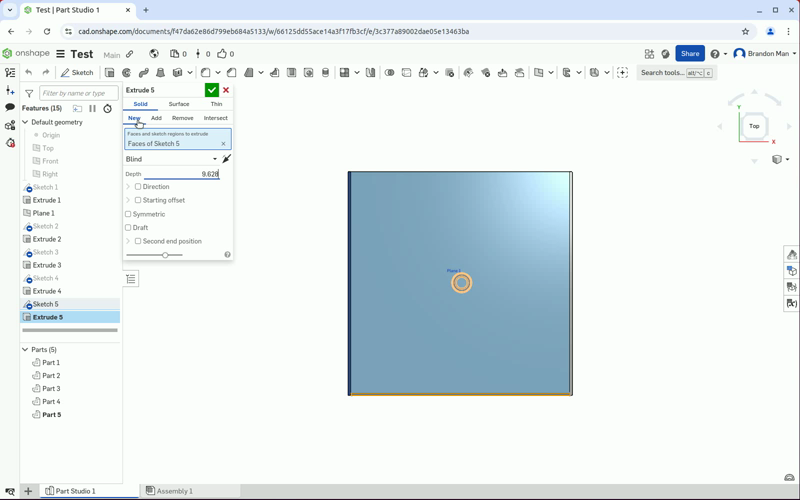
key(enter)
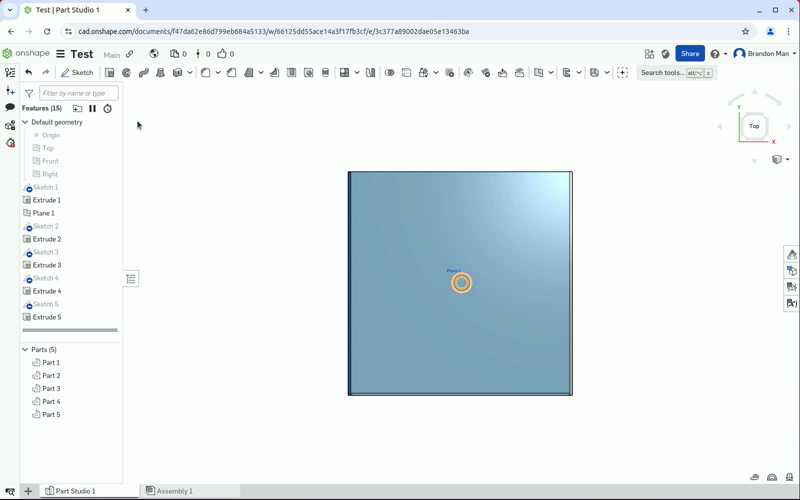
key(shift+h)
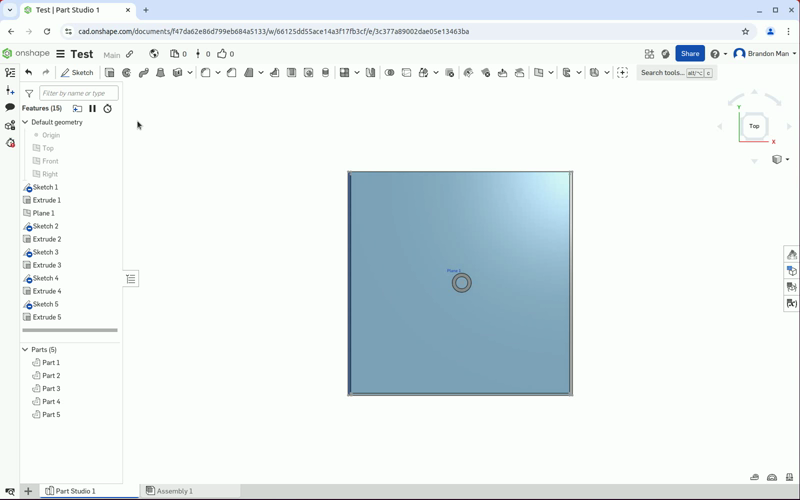
key(shift+h)
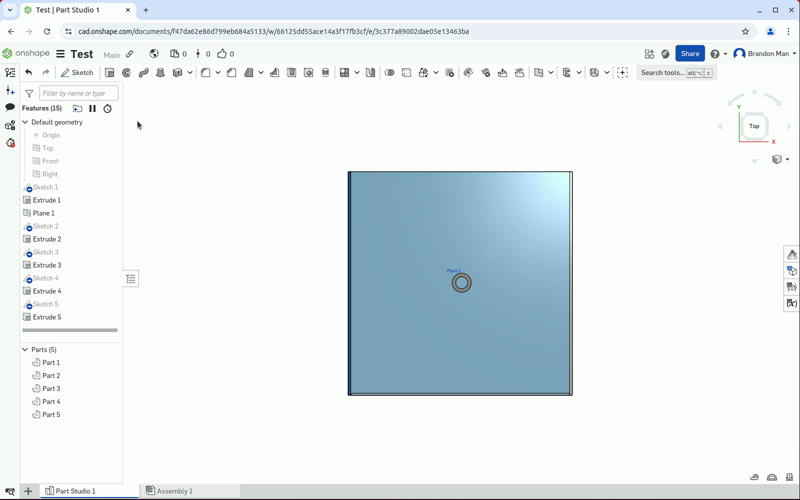
mouse_move(73, 189)
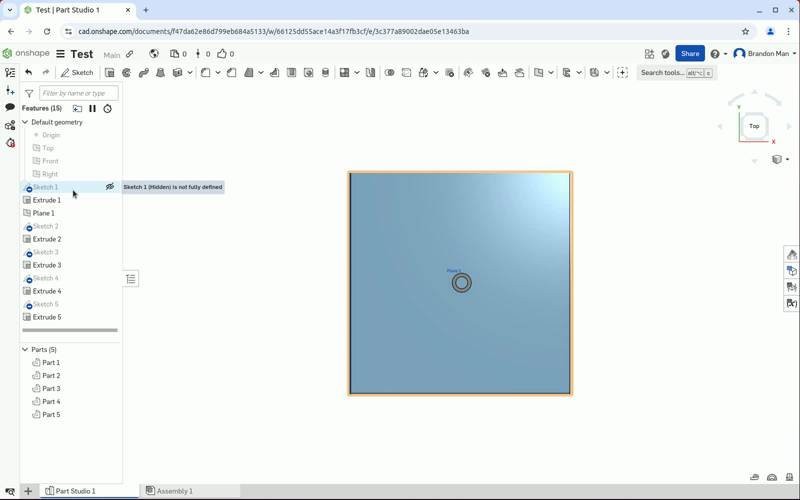
click(73, 189)
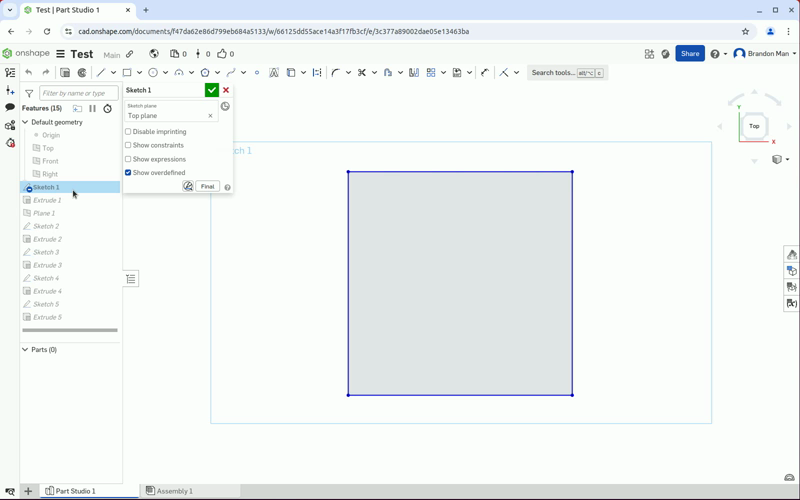
mouse_move(229, 92)
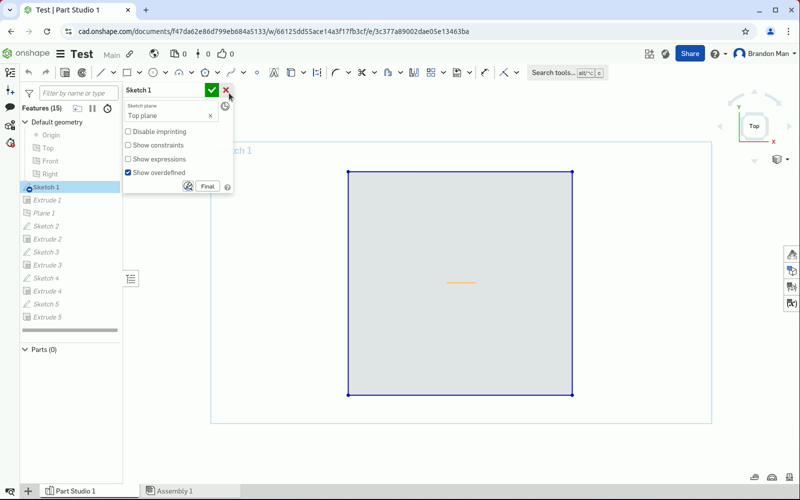
click(229, 92)
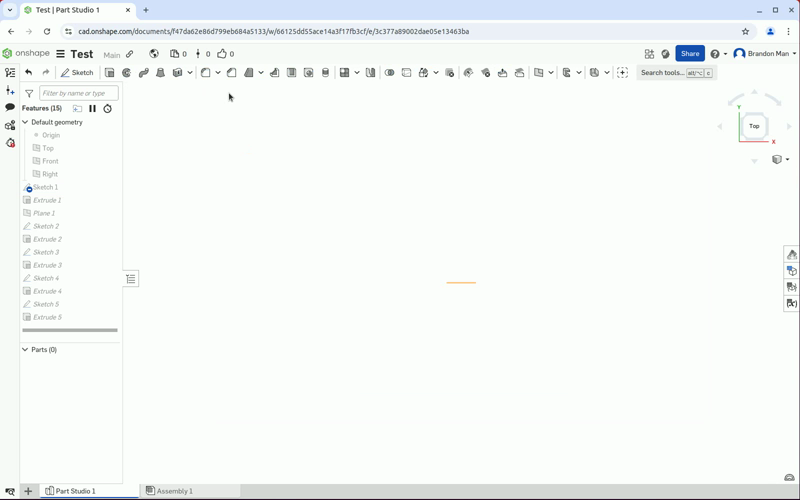
key(shift+s)
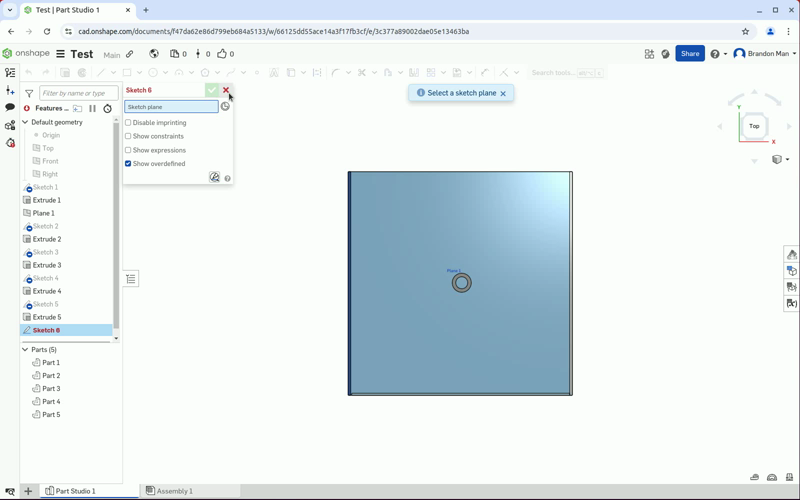
mouse_move(69, 215)
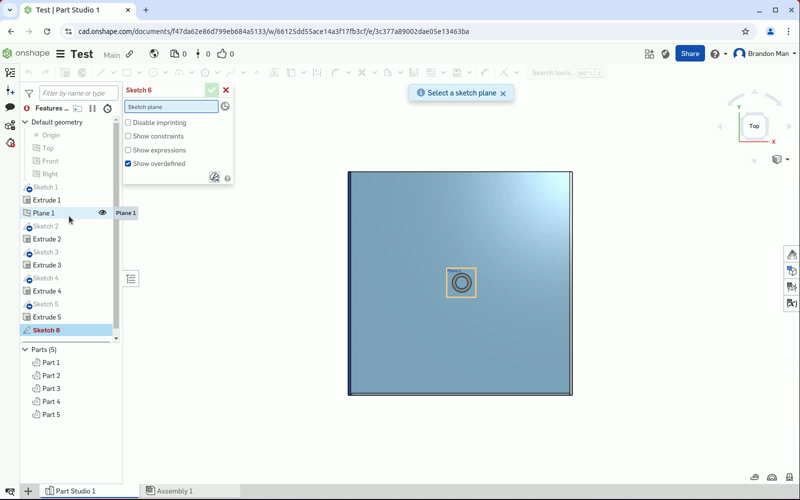
click(69, 215)
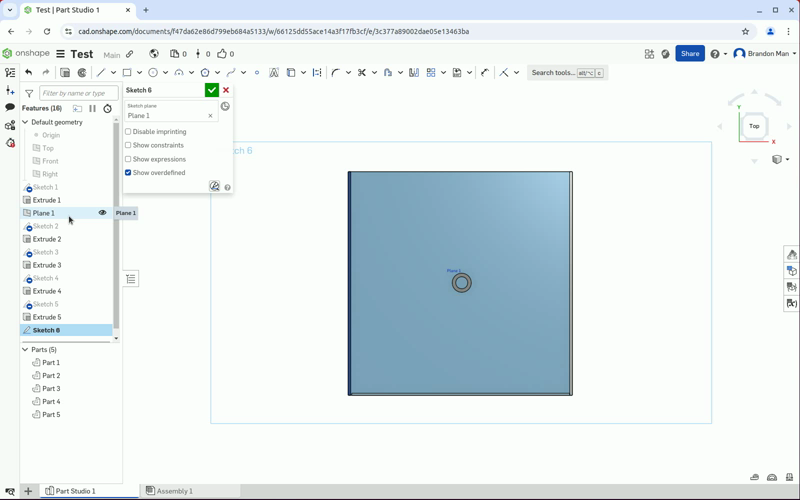
mouse_move(73, 352)
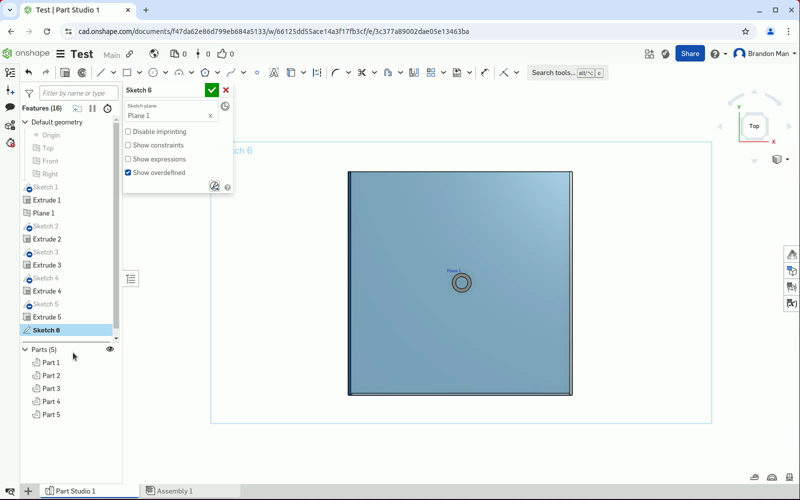
key(y)
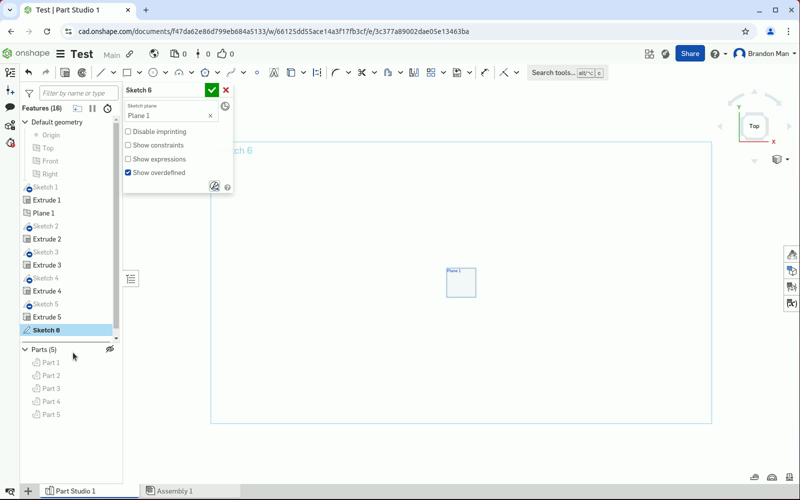
key(l)
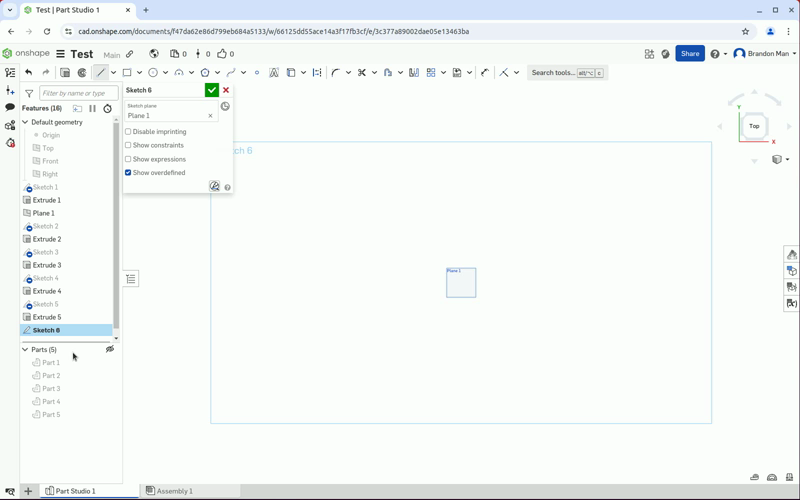
key_down(shift)
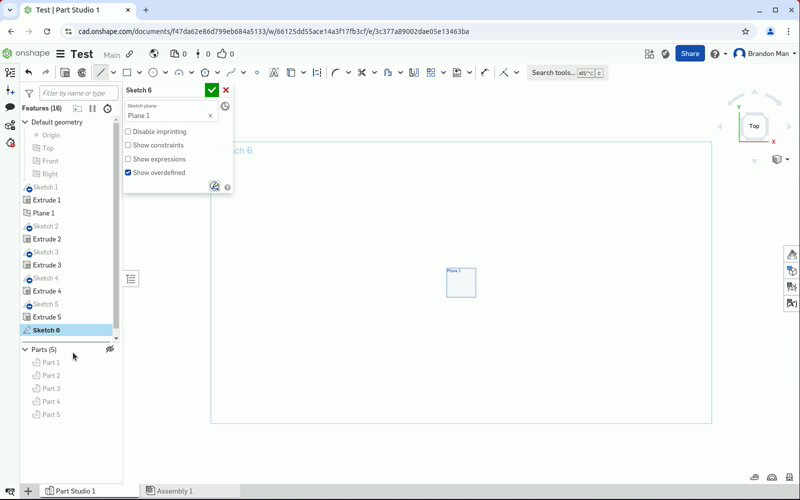
mouse_move(351, 174)
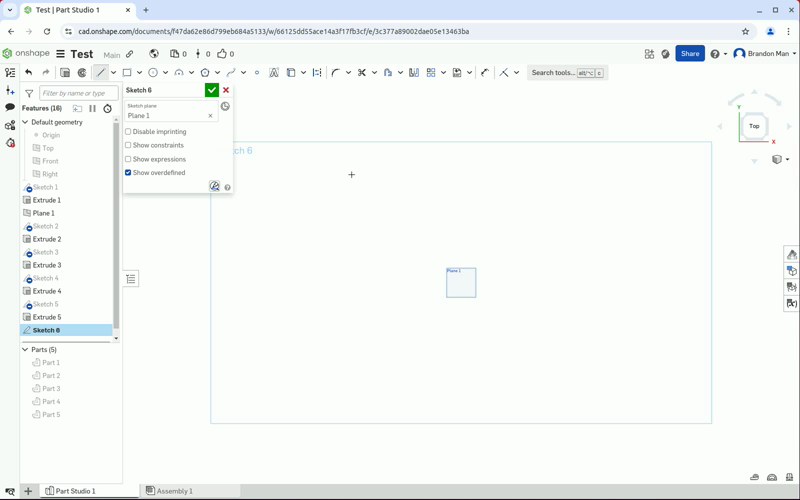
click(351, 174)
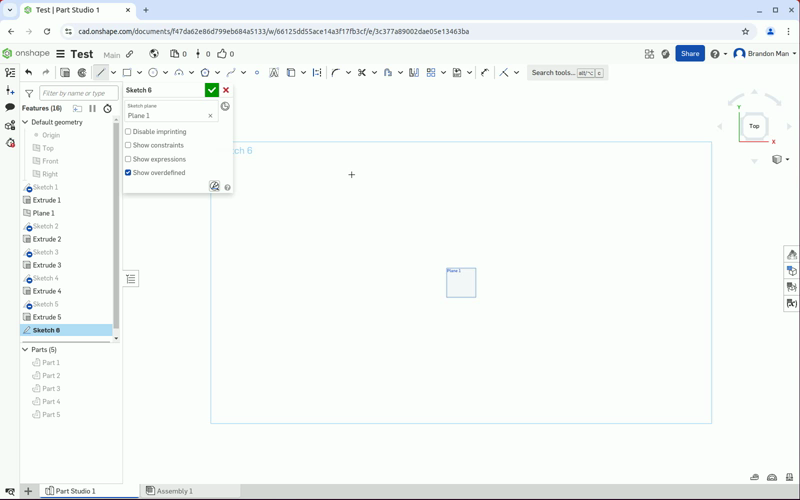
key_up(shift)
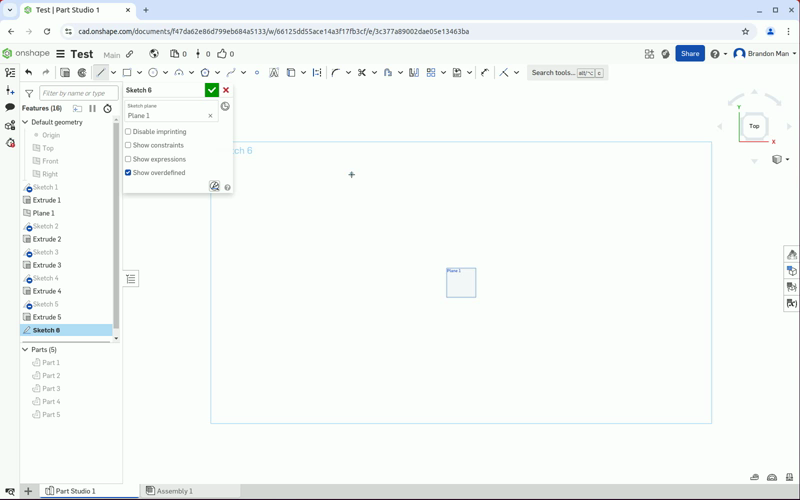
key_down(shift)
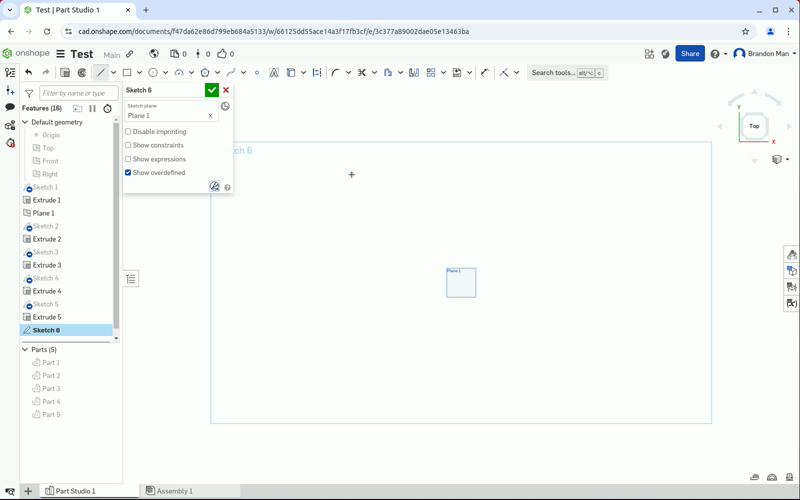
mouse_move(569, 174)
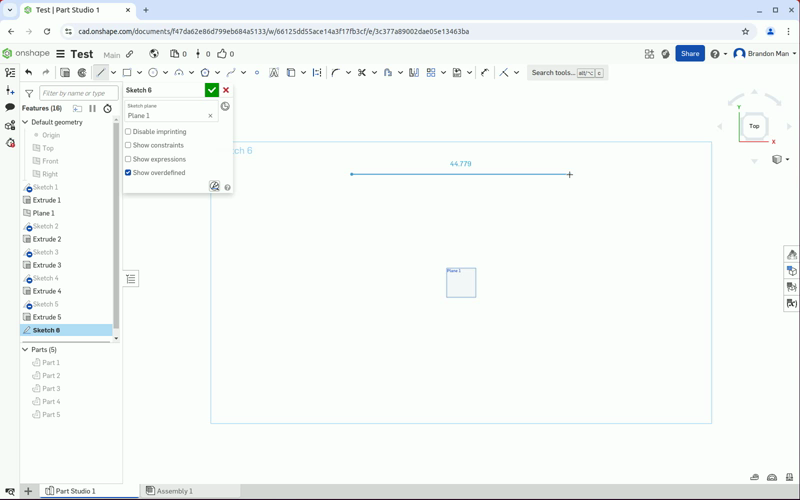
click(569, 174)
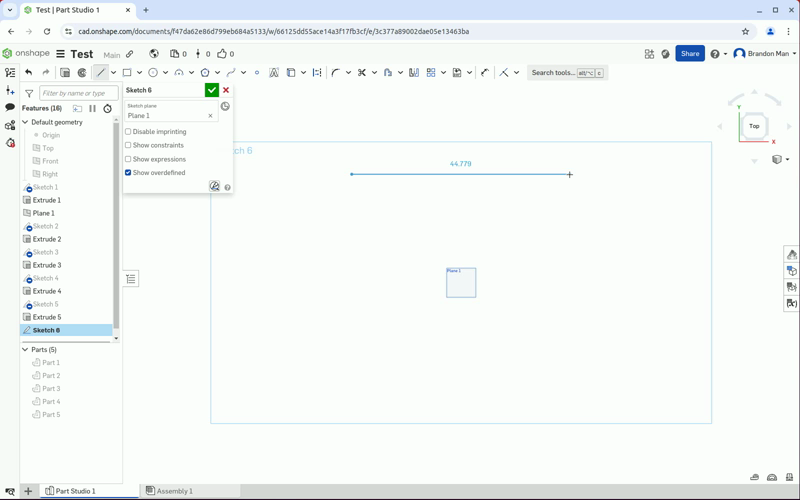
key_up(shift)
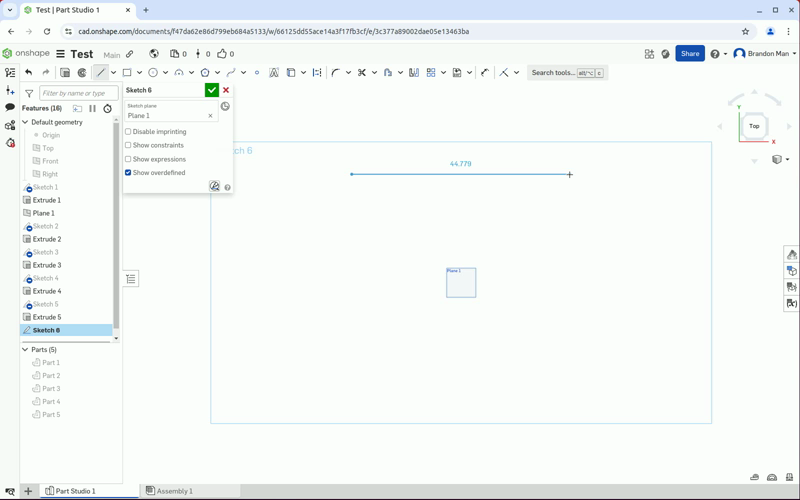
key_down(shift)
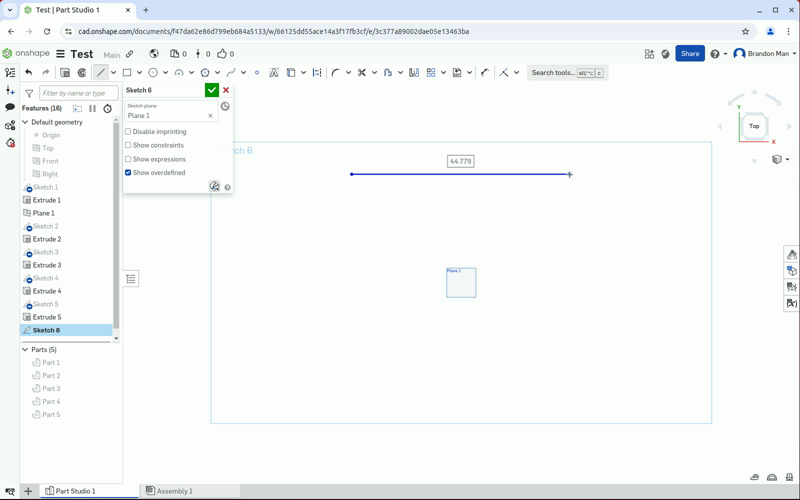
mouse_move(589, 174)
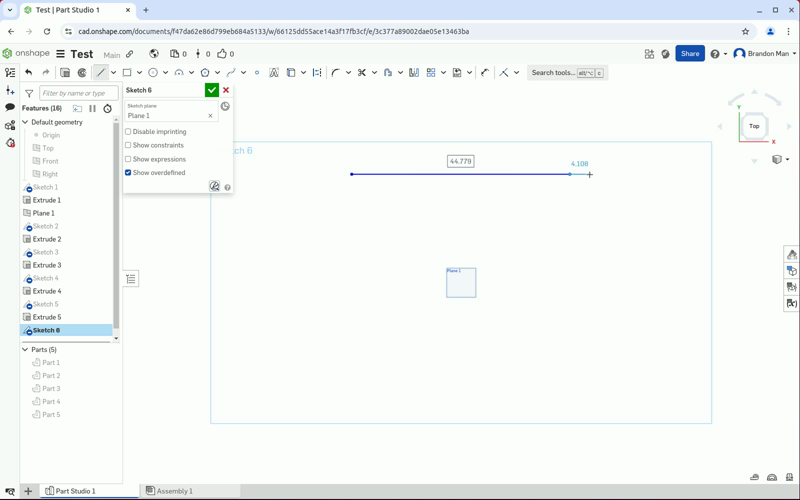
mouse_move(569, 171)
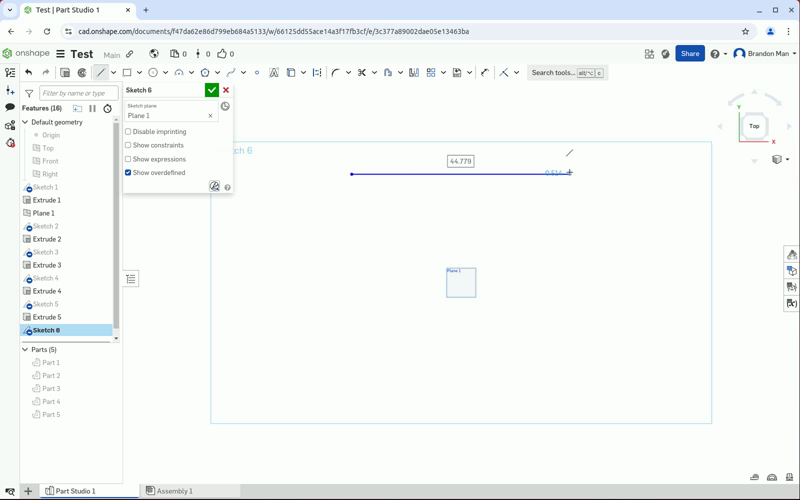
scroll(6)
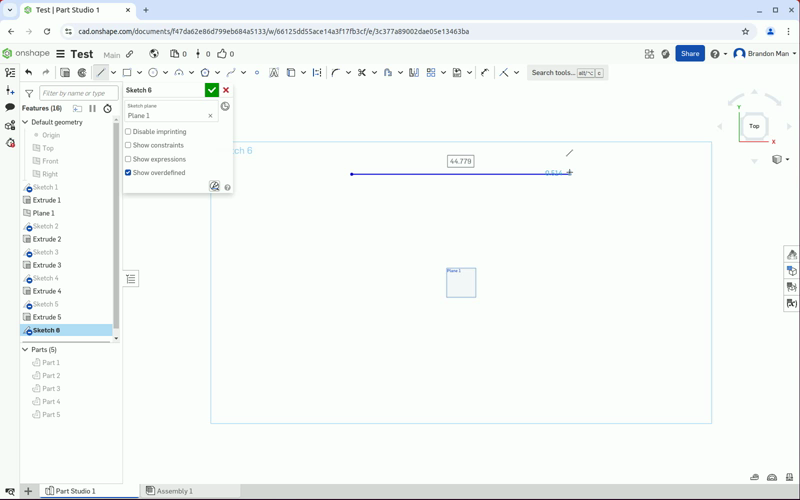
scroll(6)
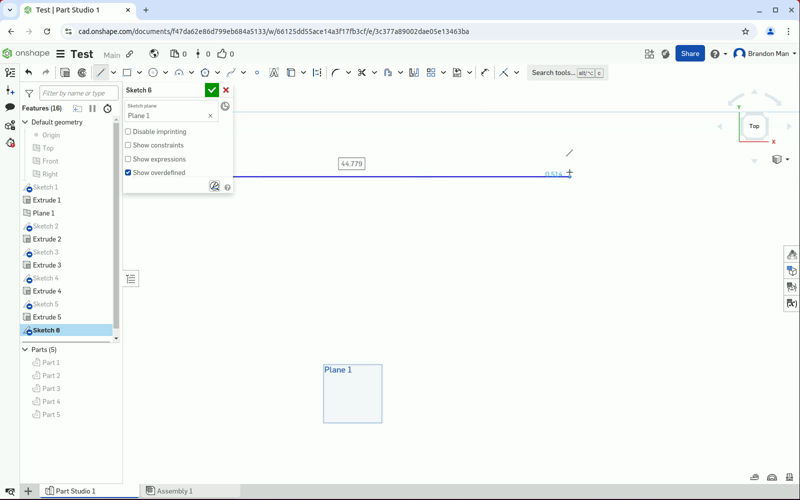
scroll(6)
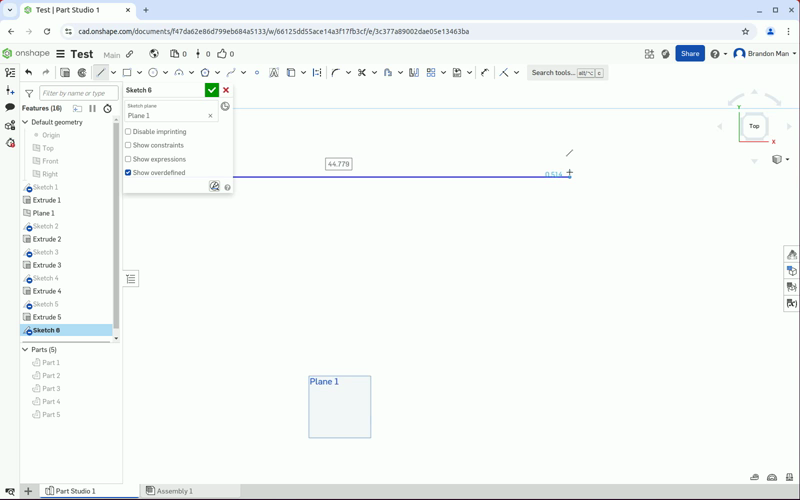
scroll(6)
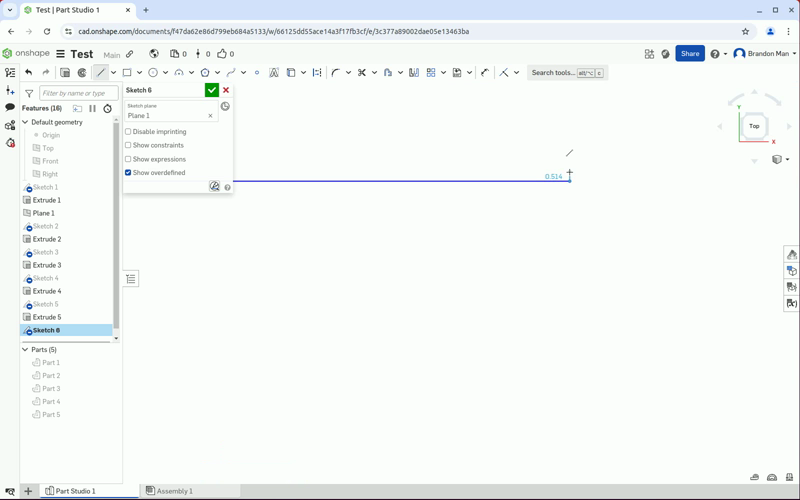
scroll(6)
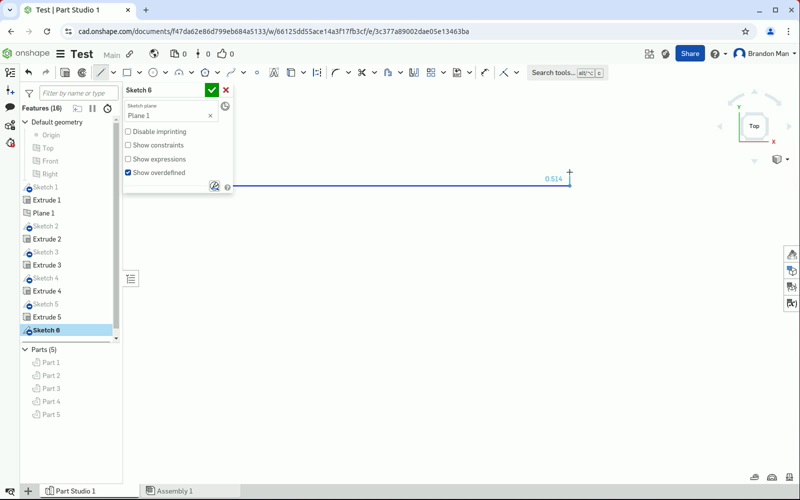
scroll(6)
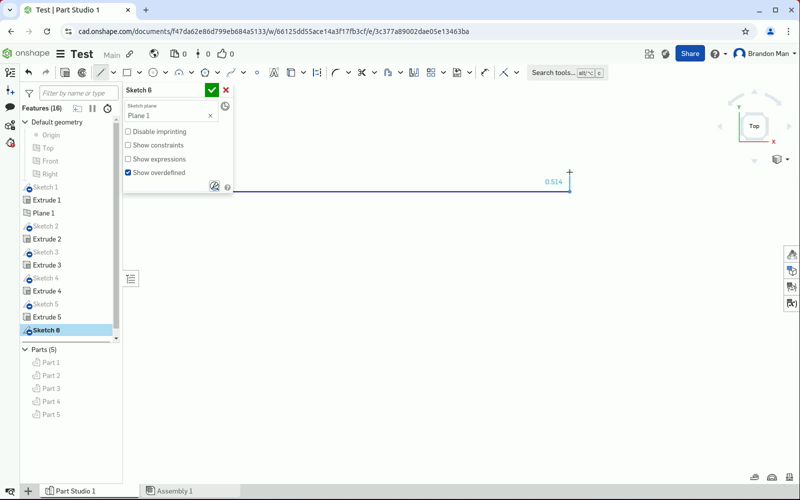
scroll(6)
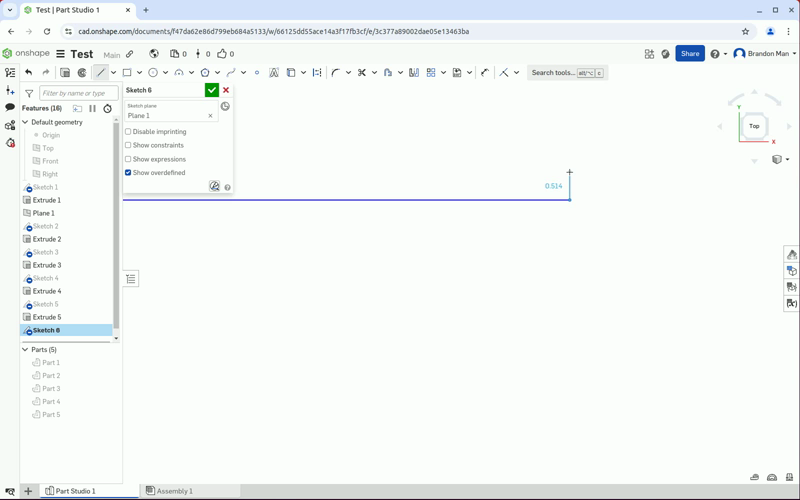
click(569, 171)
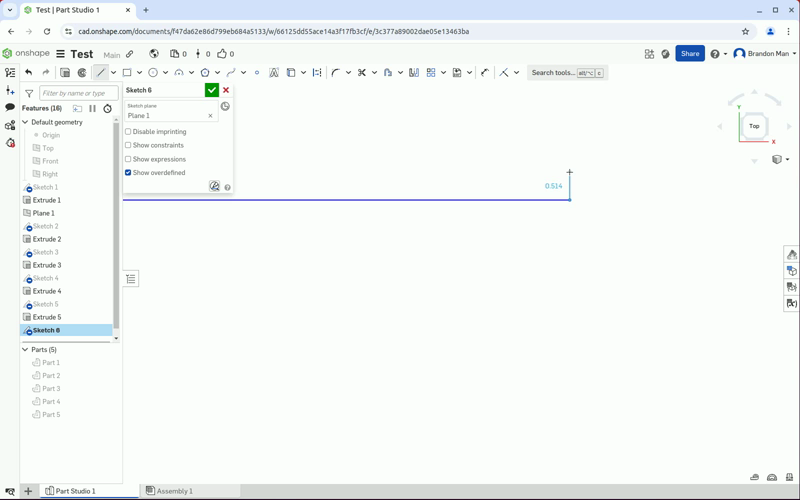
scroll(-6)
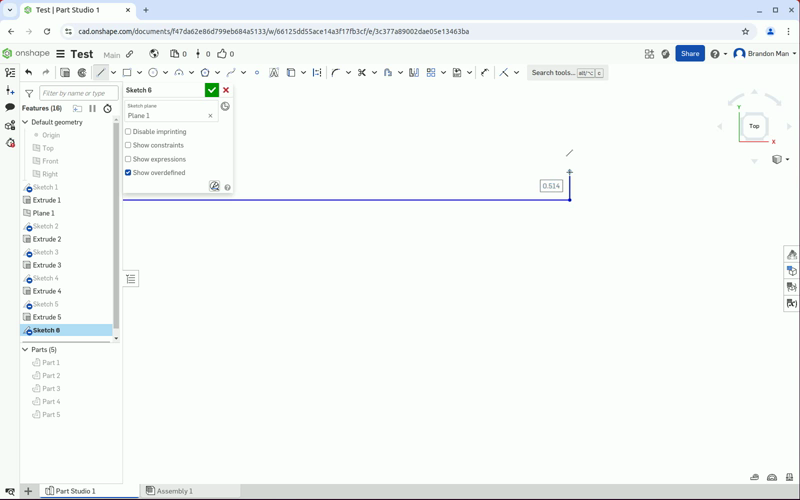
scroll(-6)
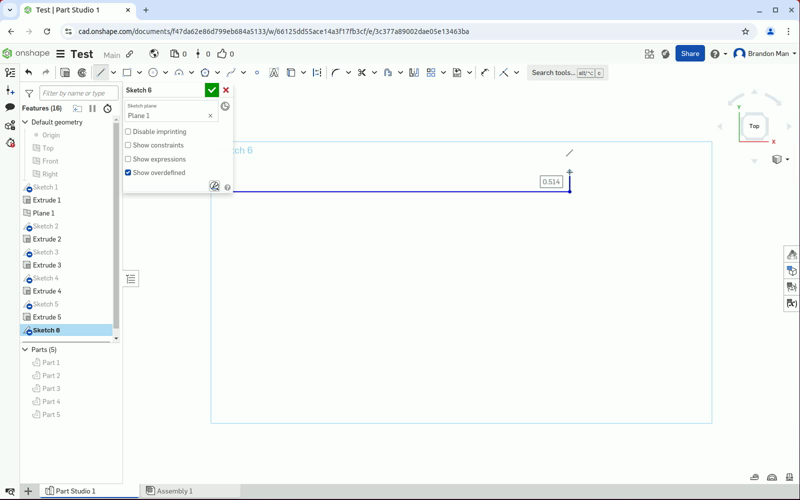
scroll(-6)
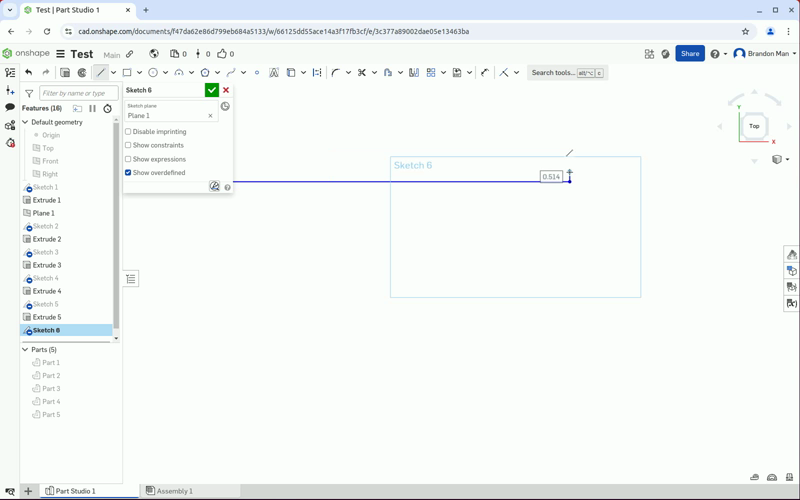
scroll(-6)
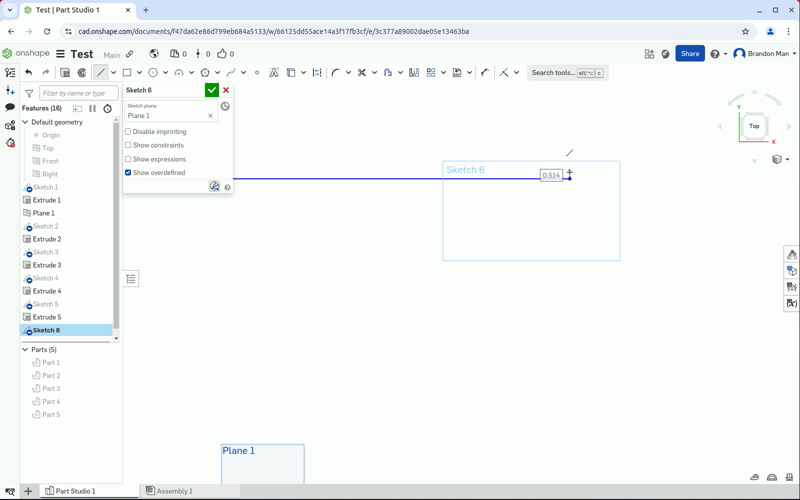
scroll(-6)
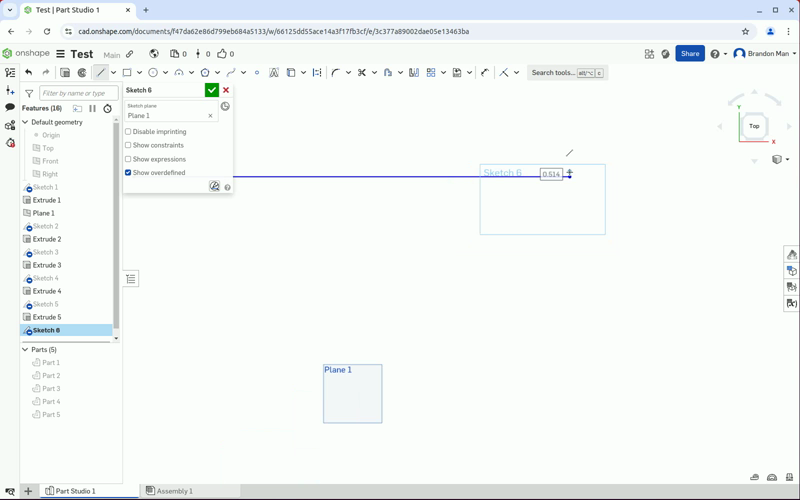
scroll(-6)
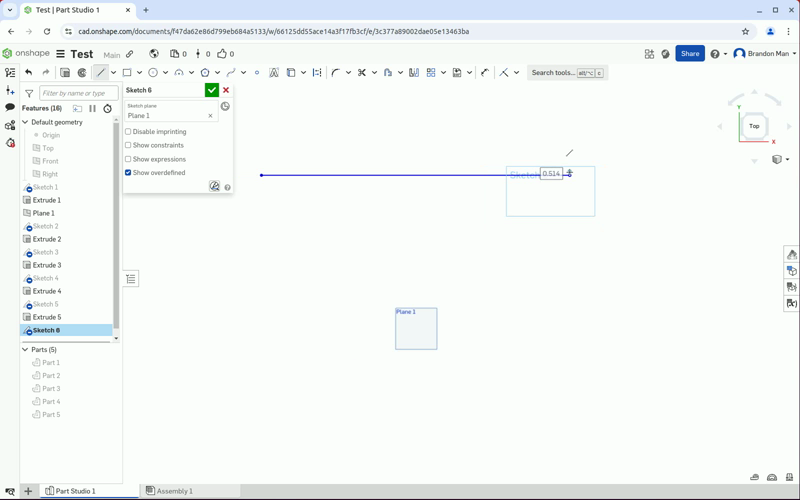
scroll(-6)
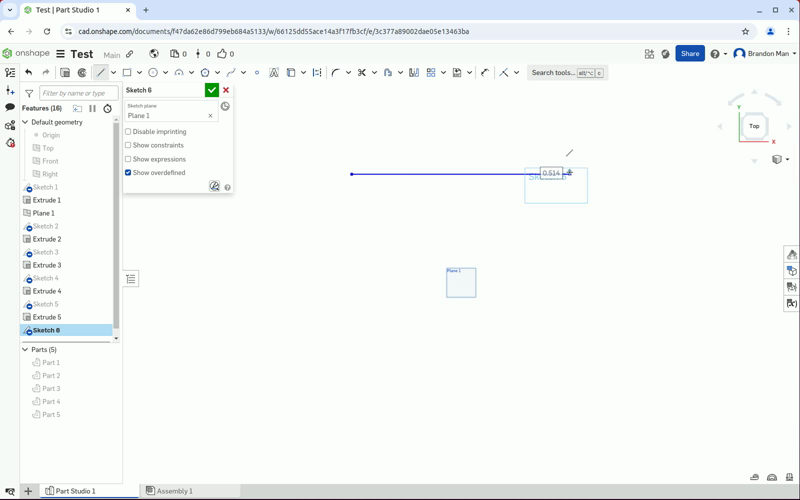
key_up(shift)
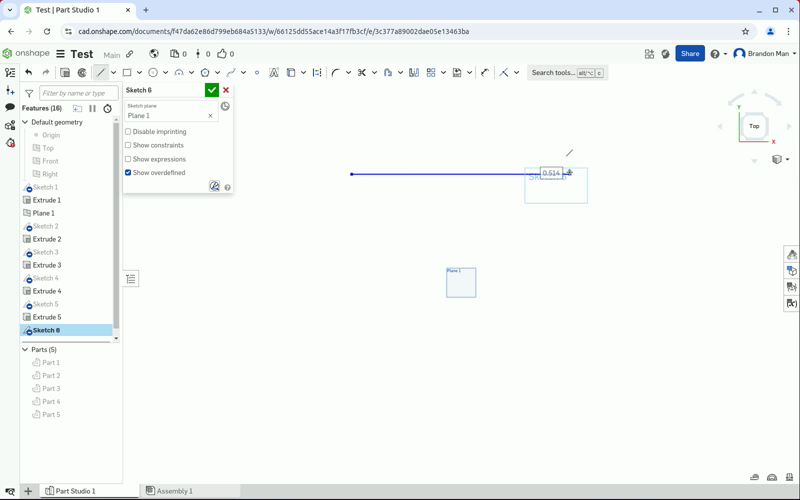
key_down(shift)
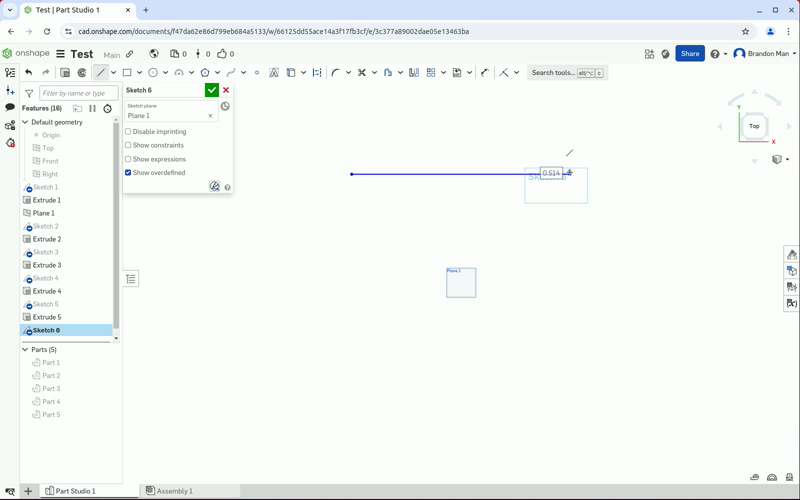
mouse_move(351, 171)
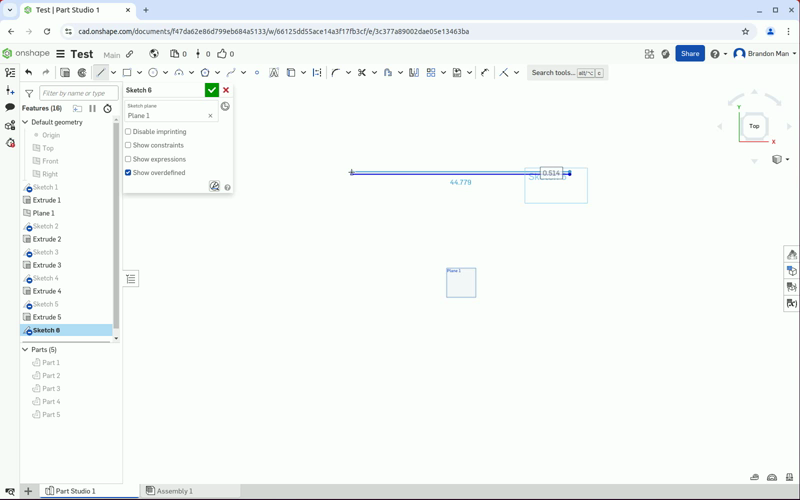
scroll(6)
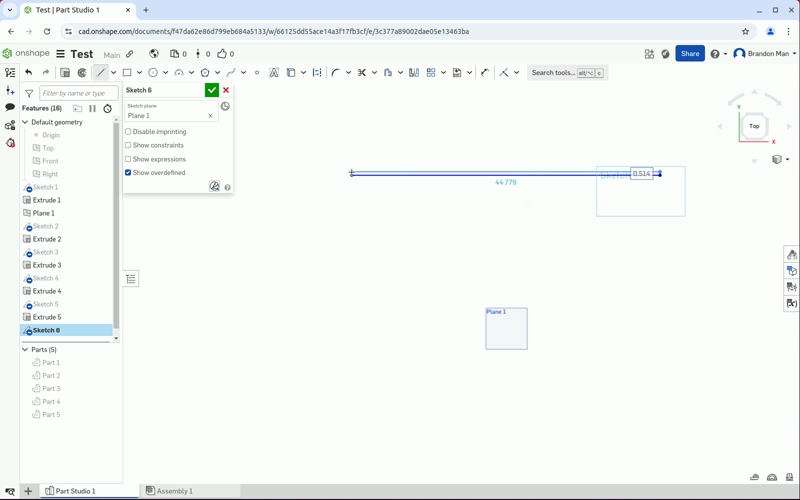
scroll(6)
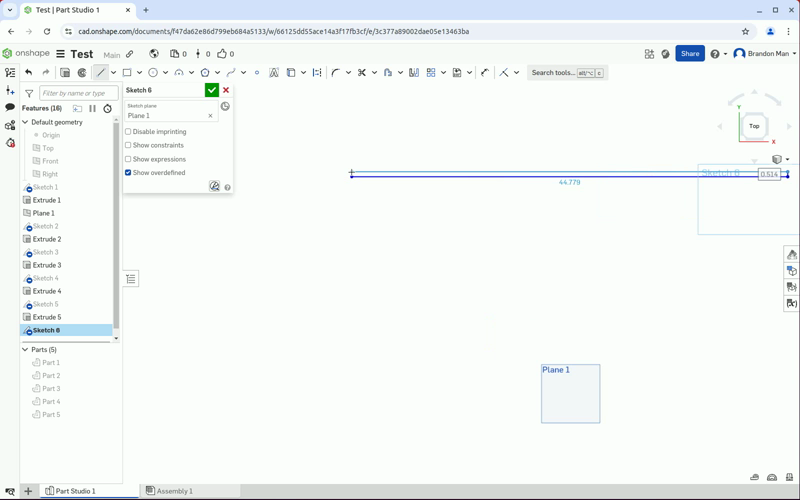
scroll(6)
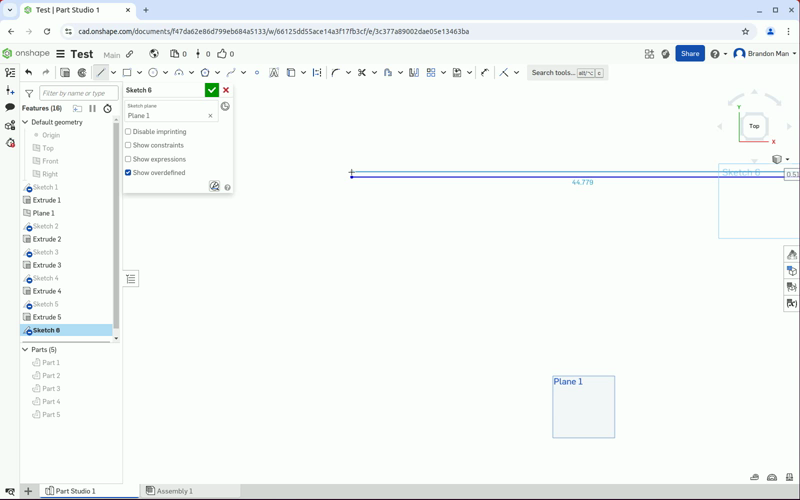
scroll(6)
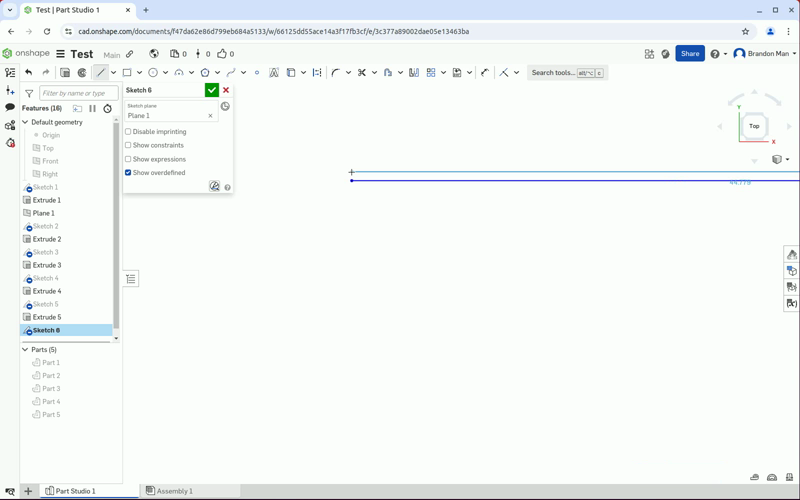
scroll(6)
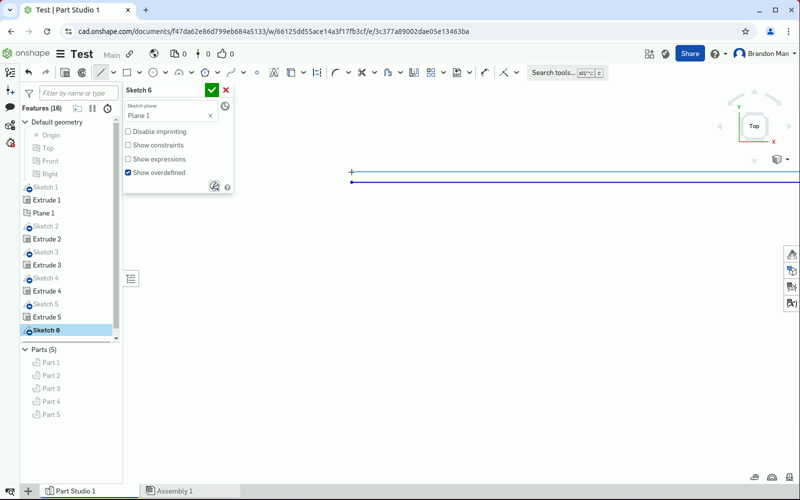
scroll(6)
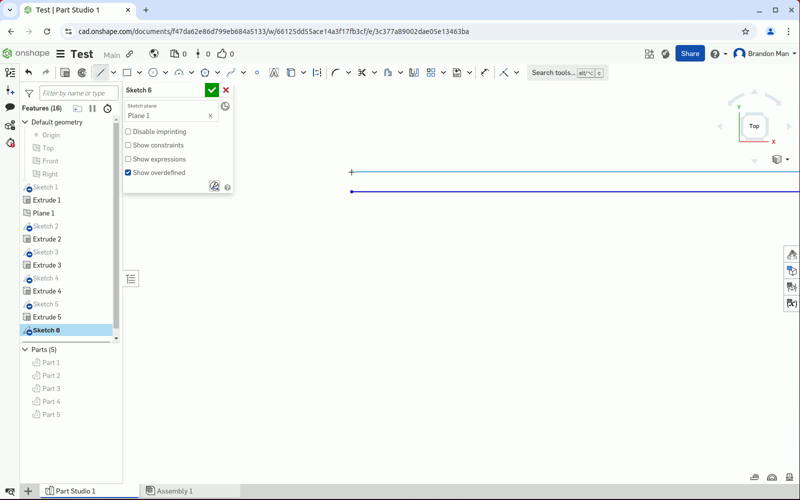
scroll(6)
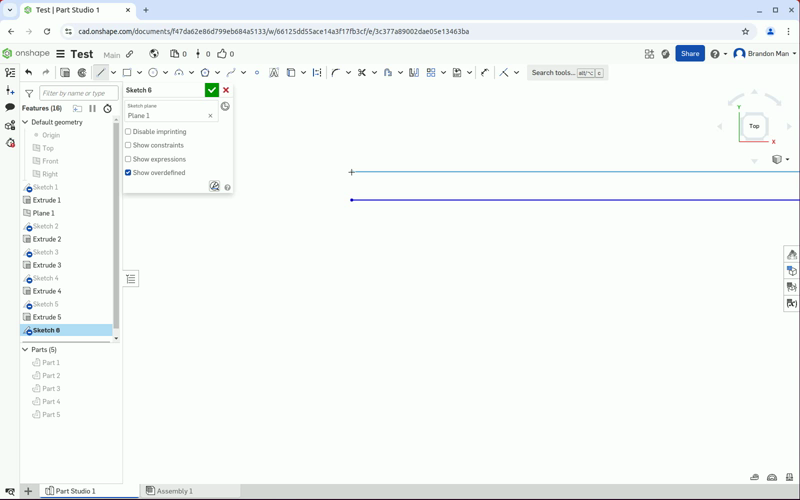
click(351, 171)
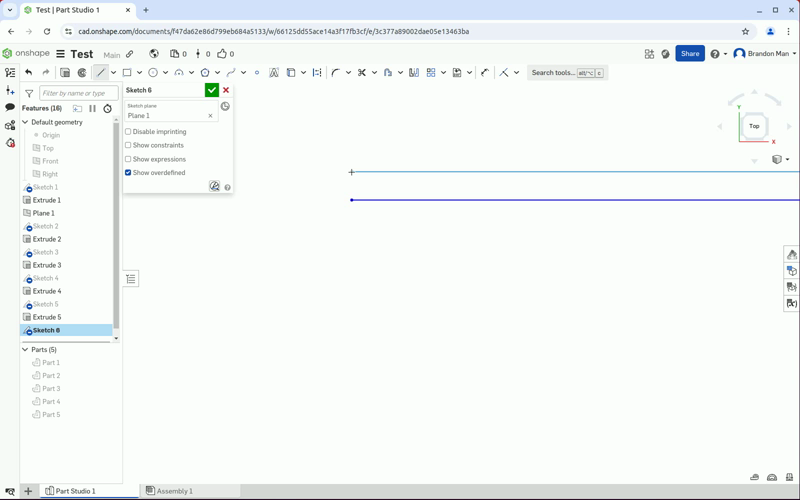
scroll(-6)
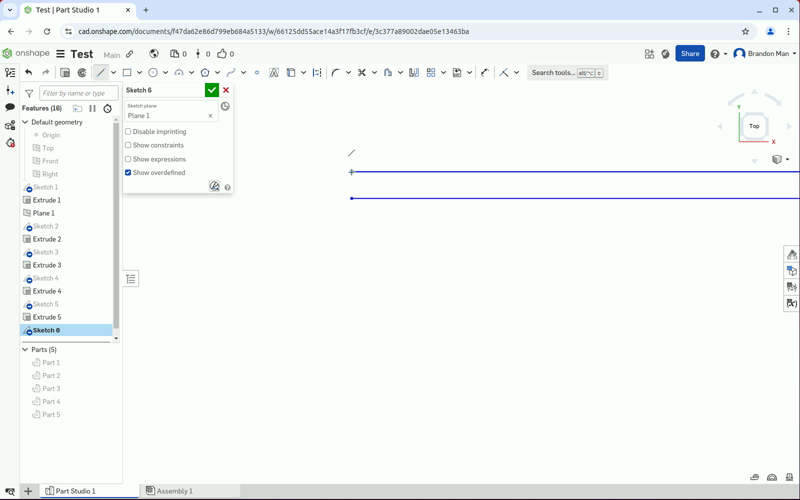
scroll(-6)
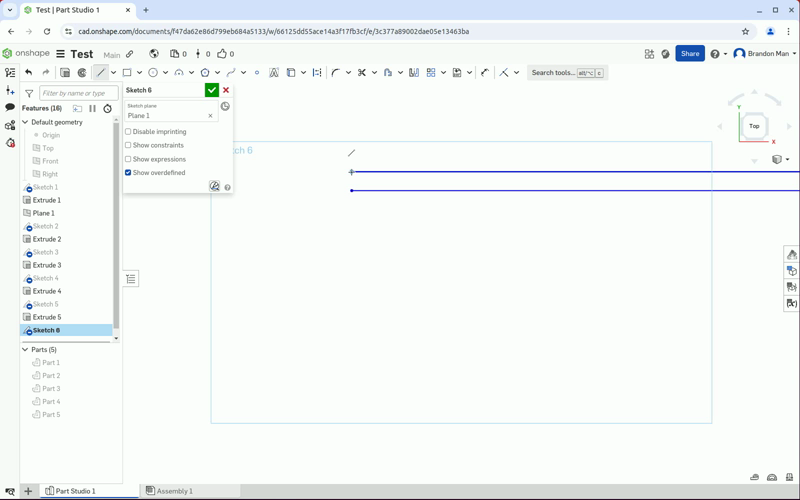
scroll(-6)
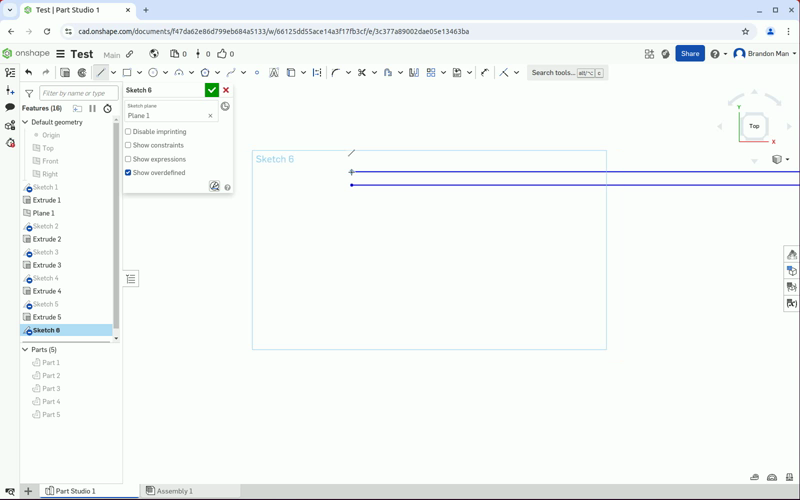
scroll(-6)
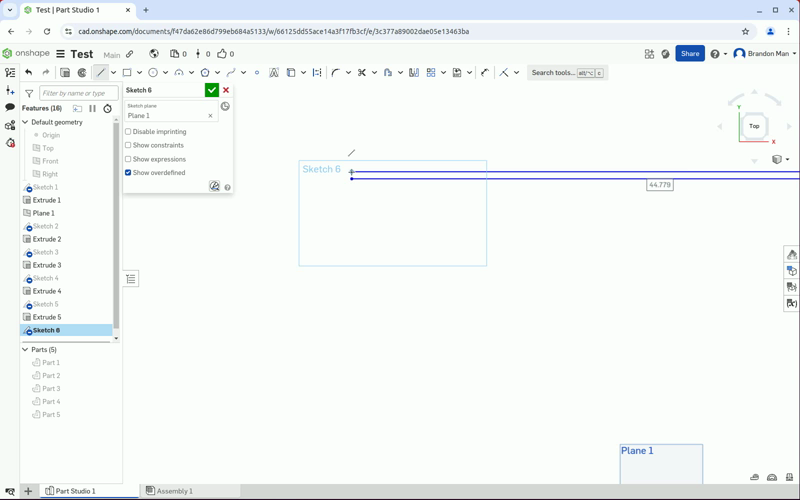
scroll(-6)
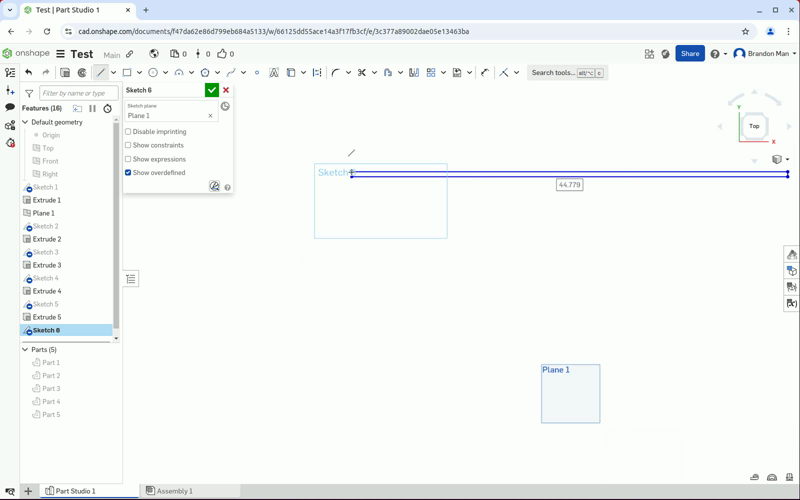
scroll(-6)
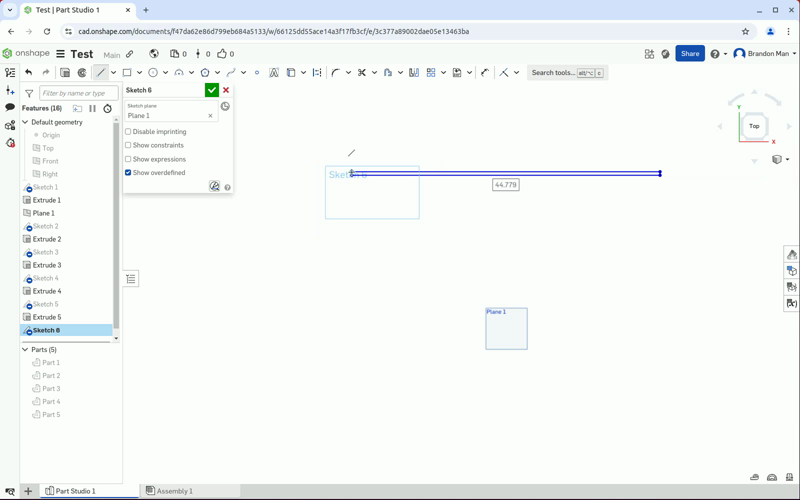
scroll(-6)
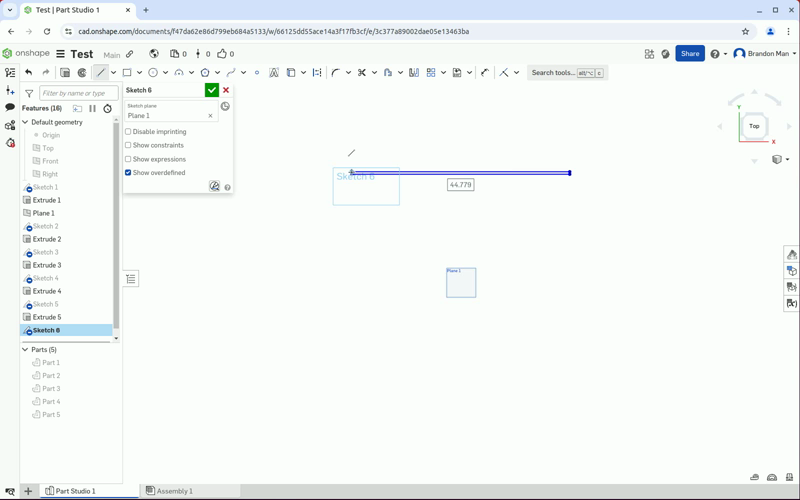
key_up(shift)
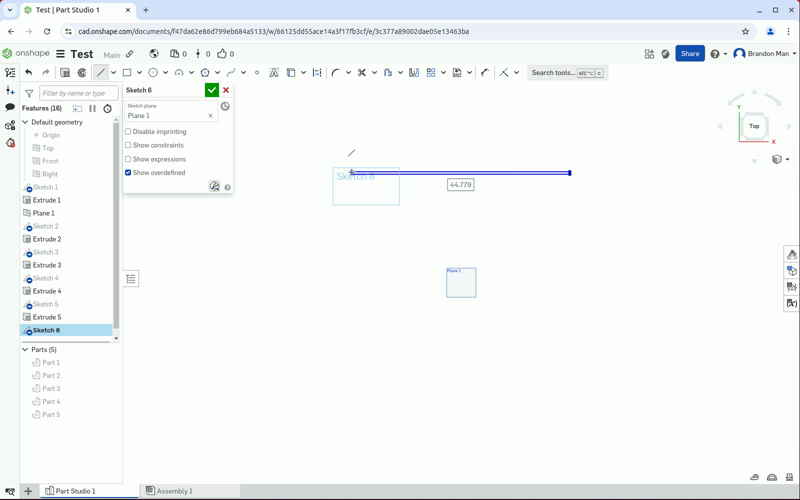
mouse_move(381, 171)
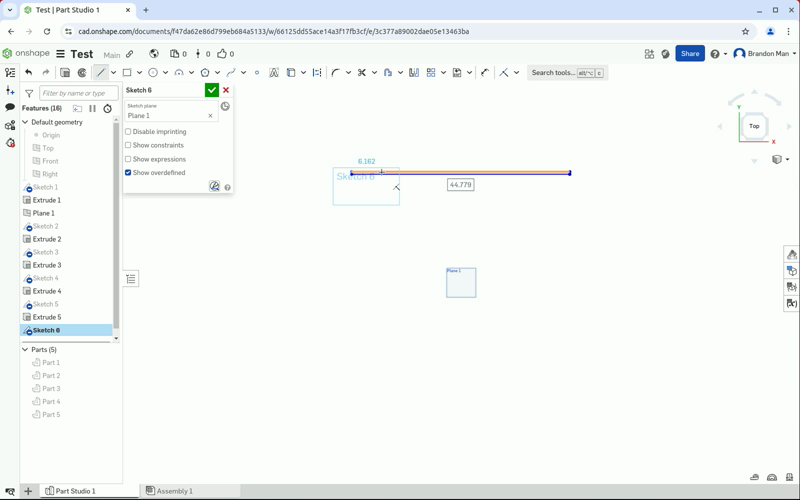
key_down(shift)
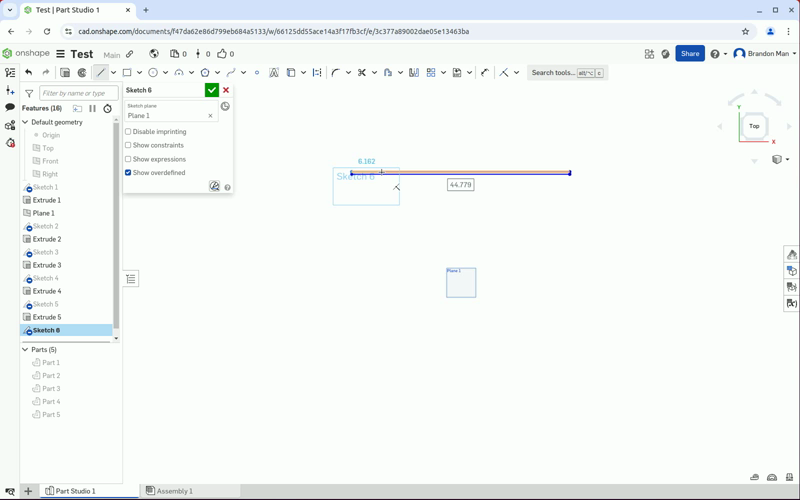
mouse_move(351, 174)
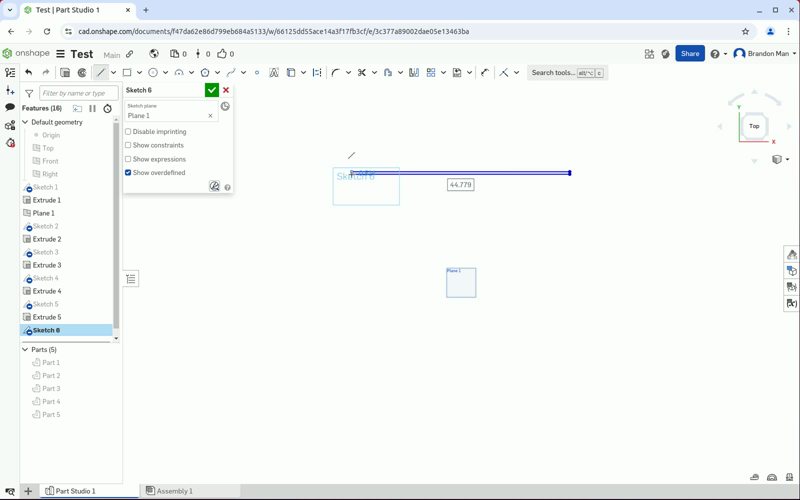
scroll(6)
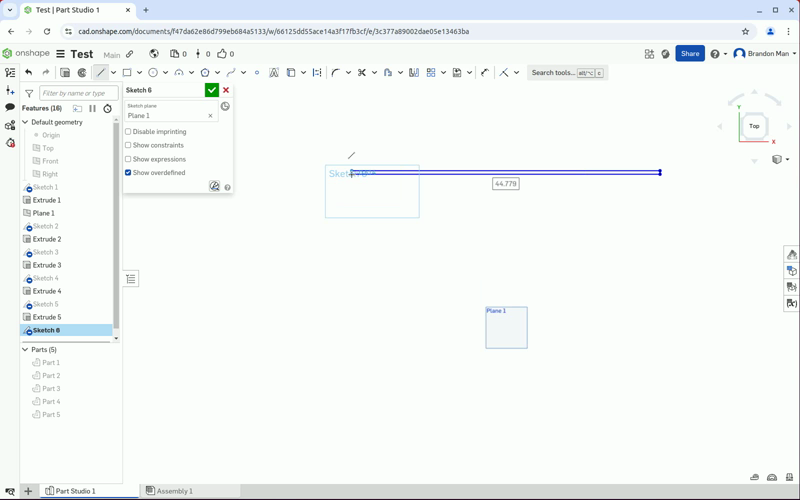
scroll(6)
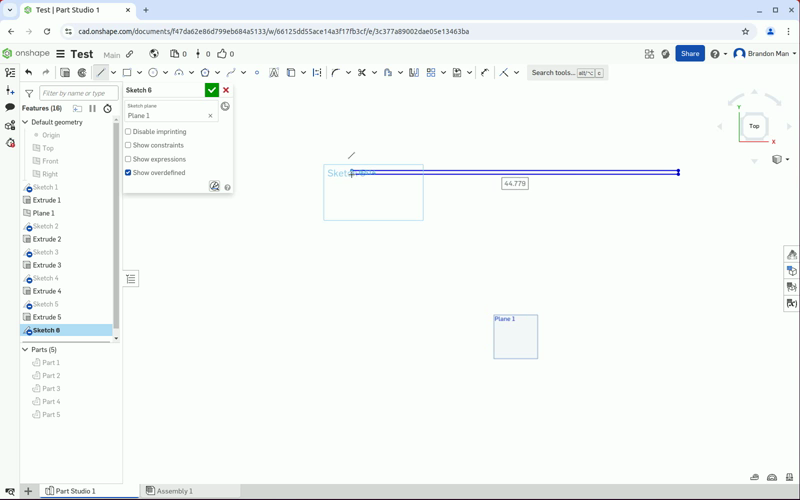
scroll(6)
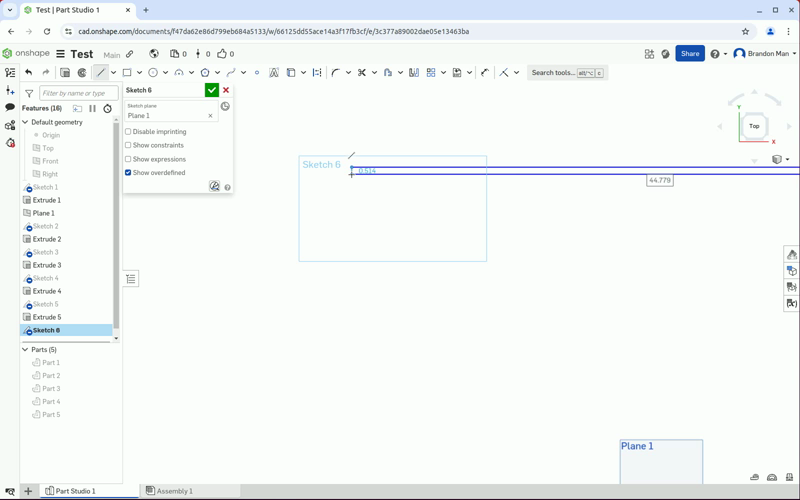
scroll(6)
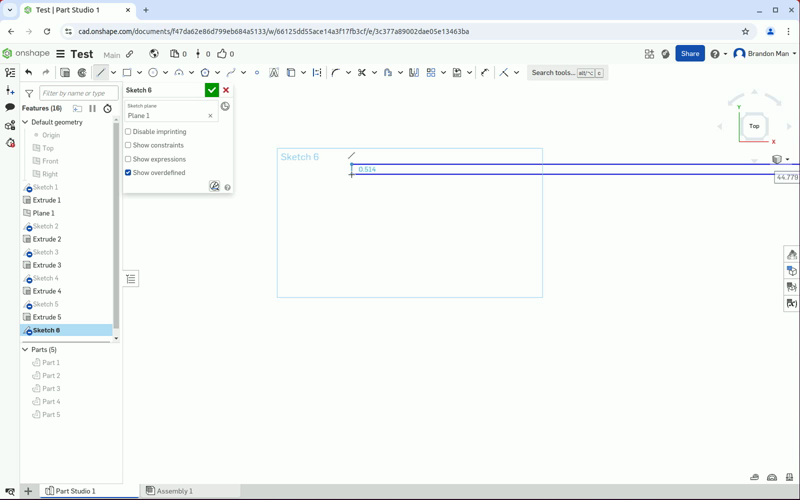
scroll(6)
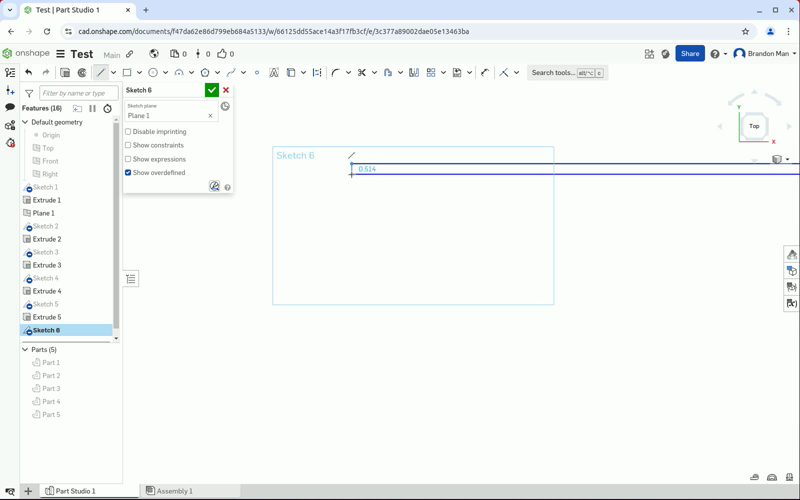
scroll(6)
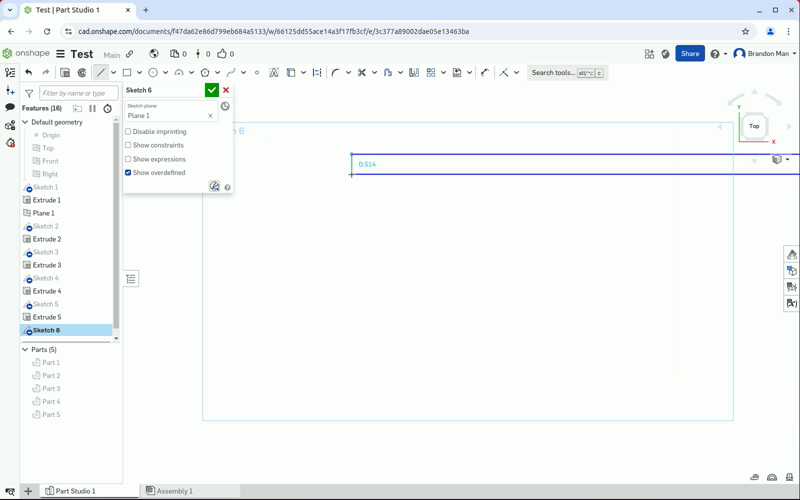
scroll(6)
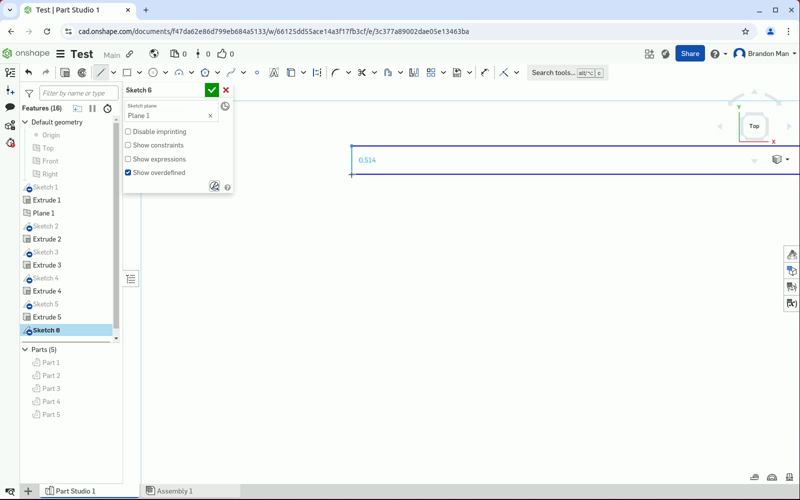
key_up(shift)
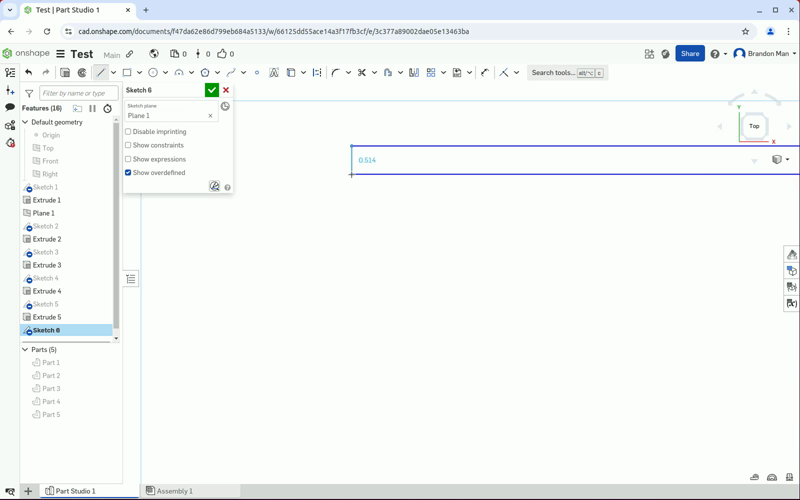
click(351, 174)
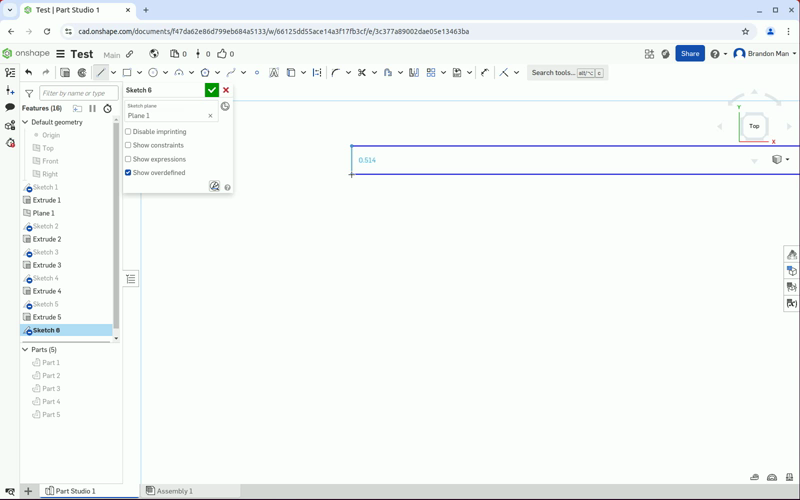
scroll(-6)
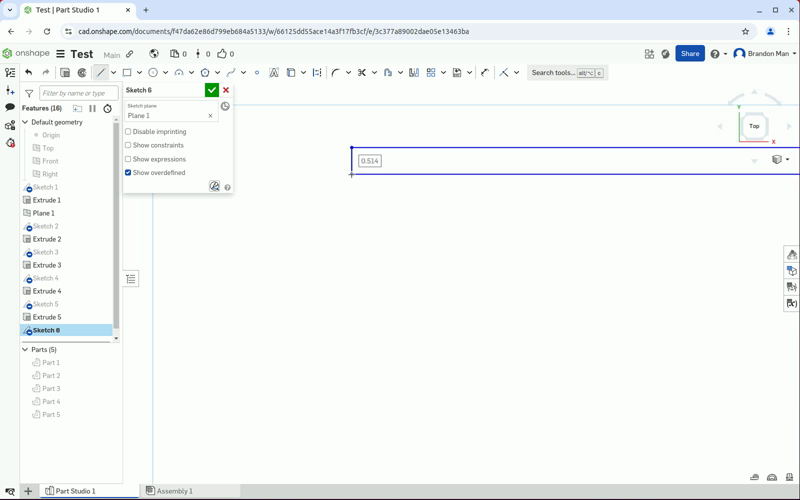
scroll(-6)
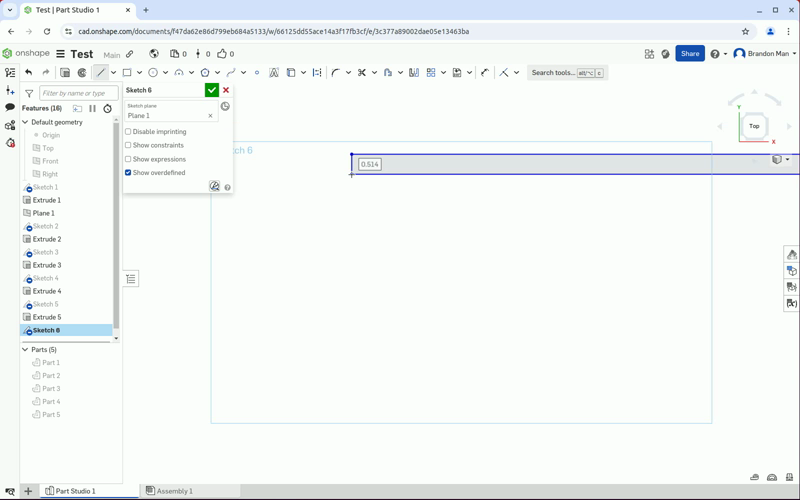
scroll(-6)
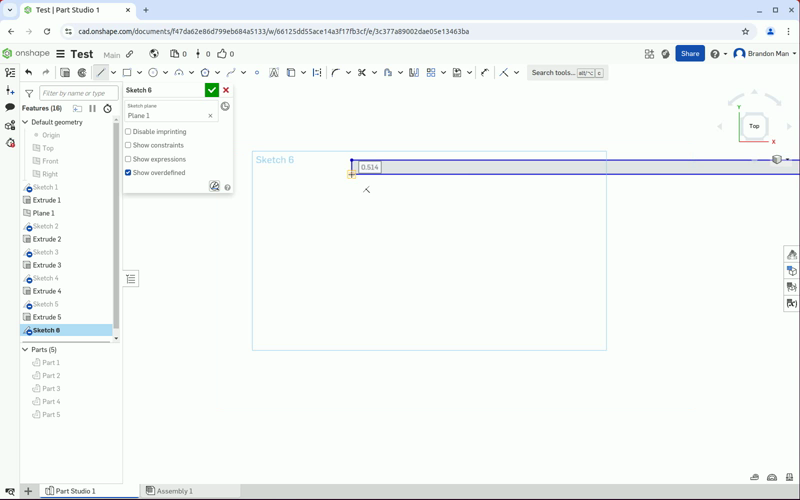
scroll(-6)
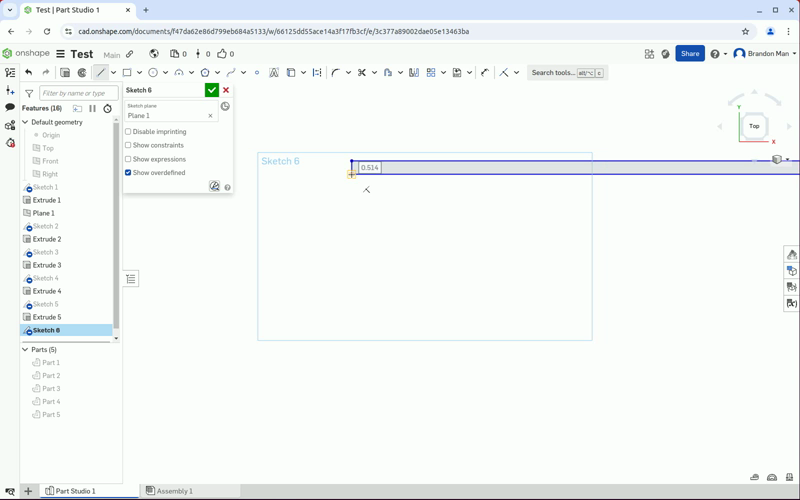
scroll(-6)
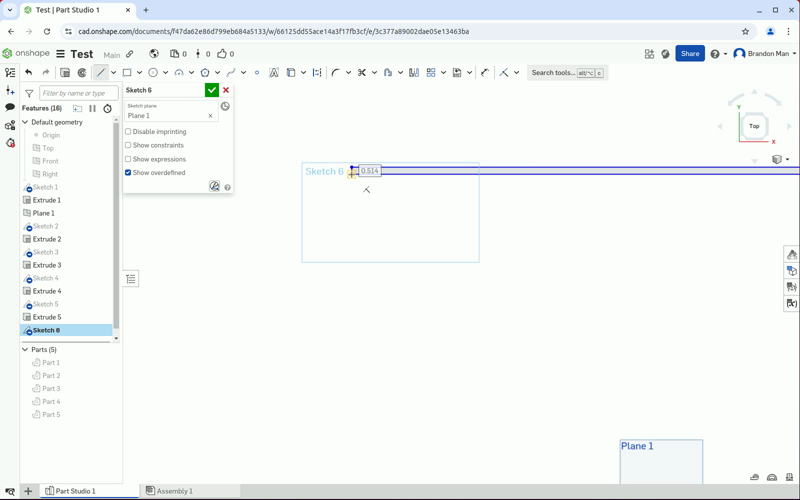
scroll(-6)
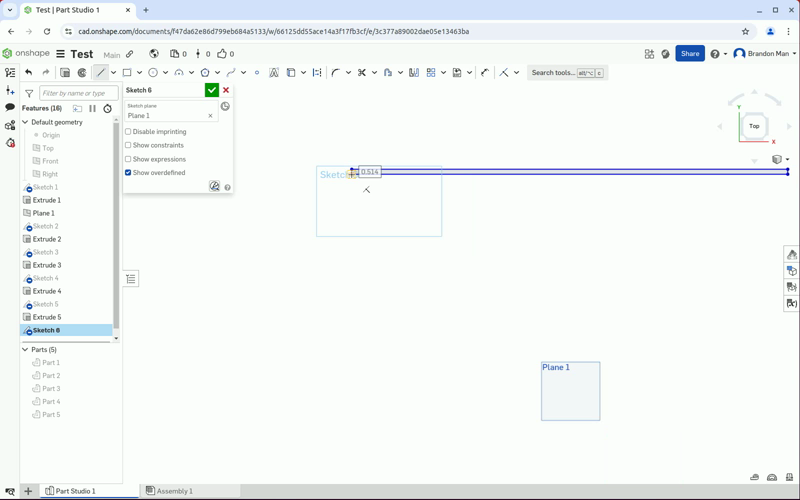
scroll(-6)
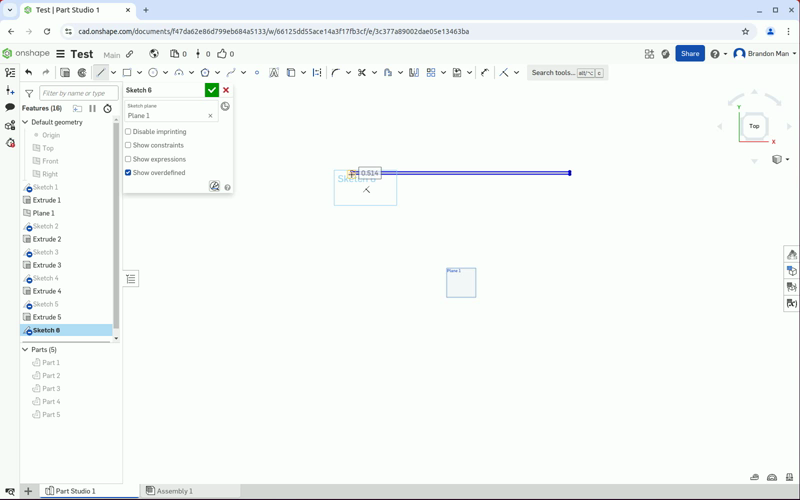
key(esc)
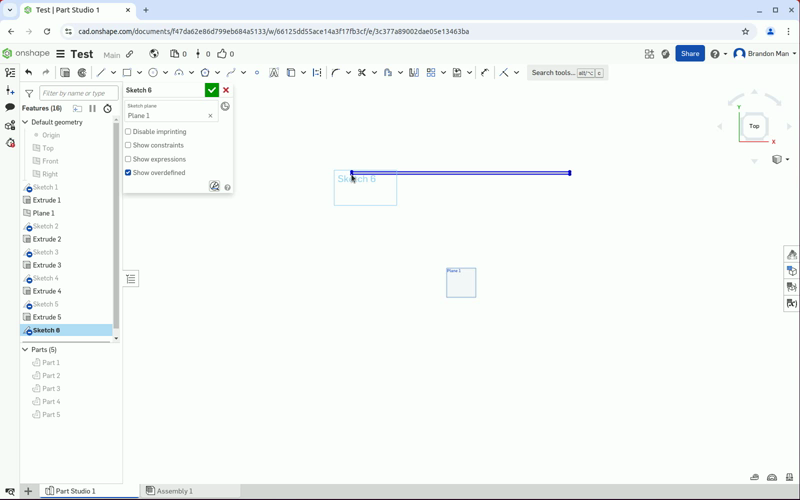
mouse_move(522, 172)
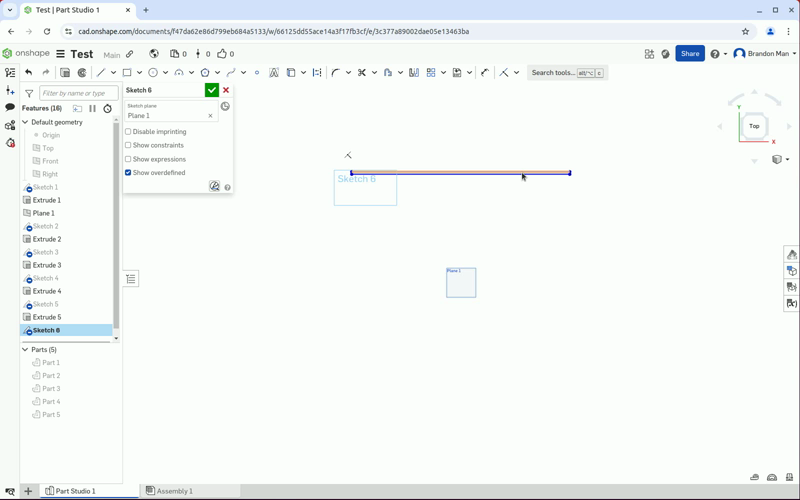
scroll(6)
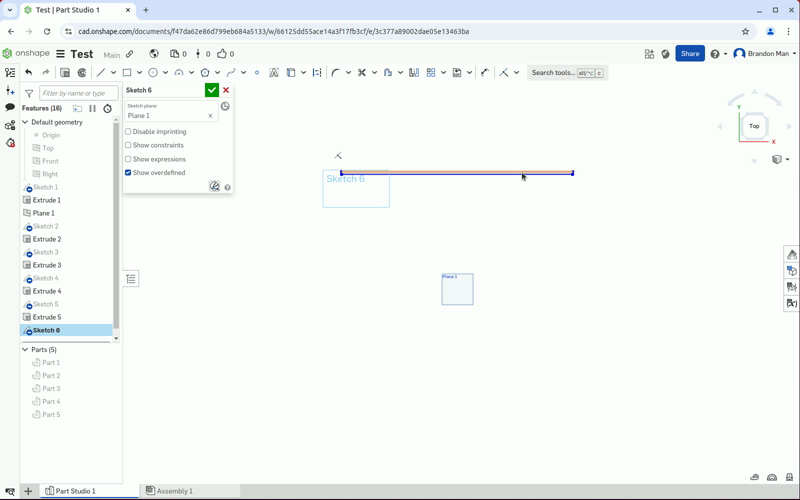
scroll(6)
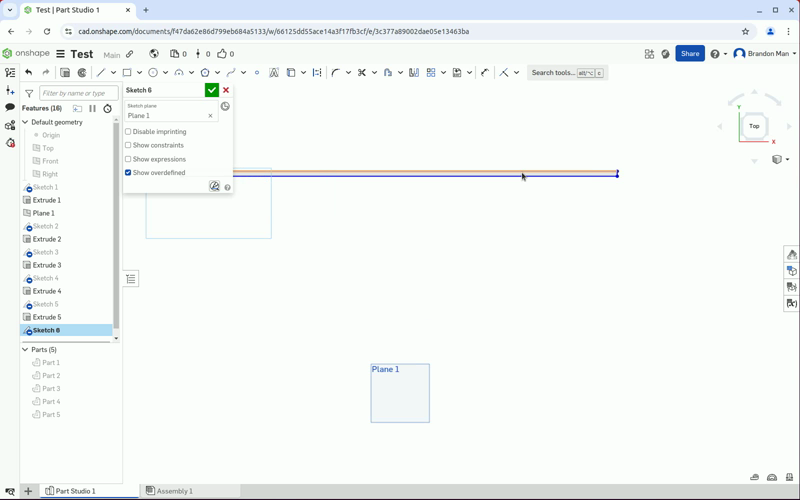
scroll(6)
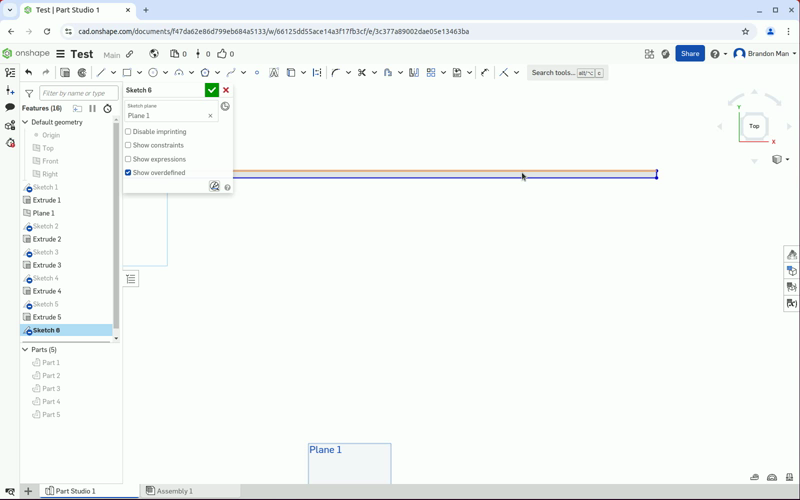
scroll(6)
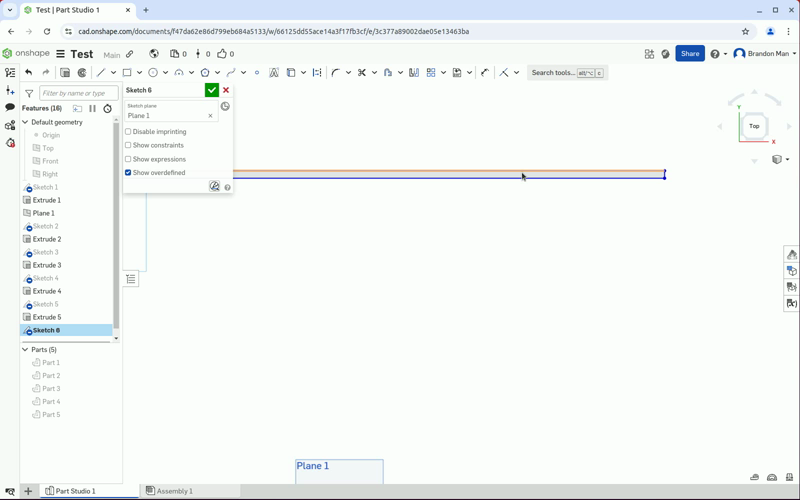
scroll(6)
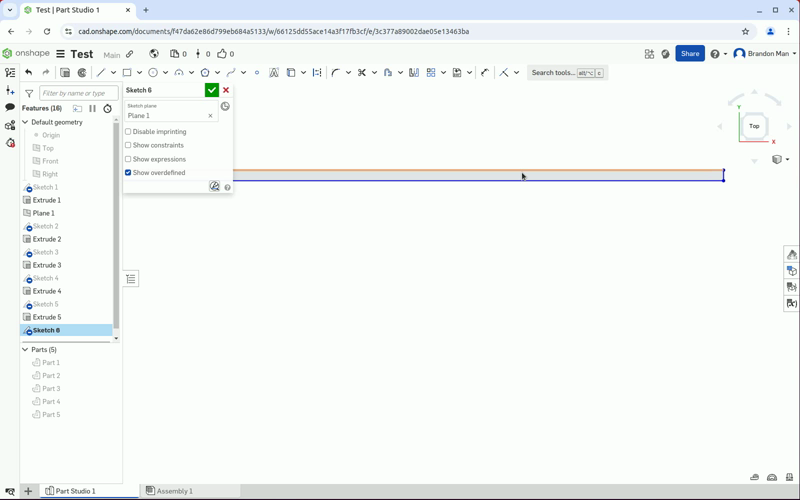
scroll(6)
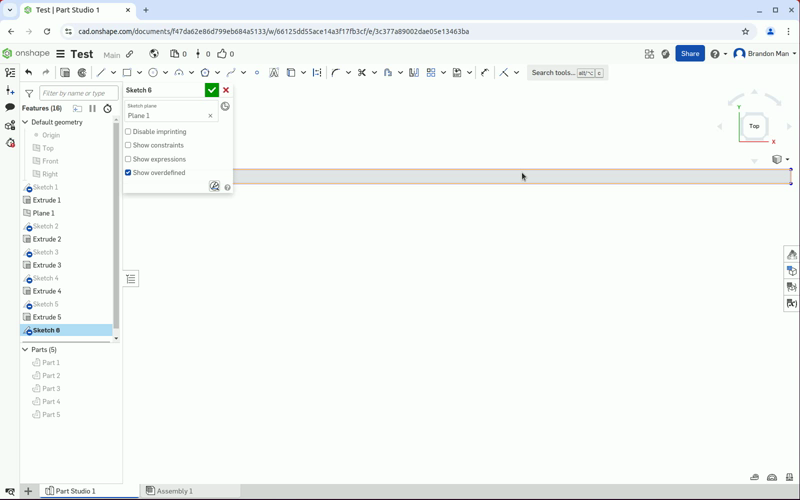
scroll(6)
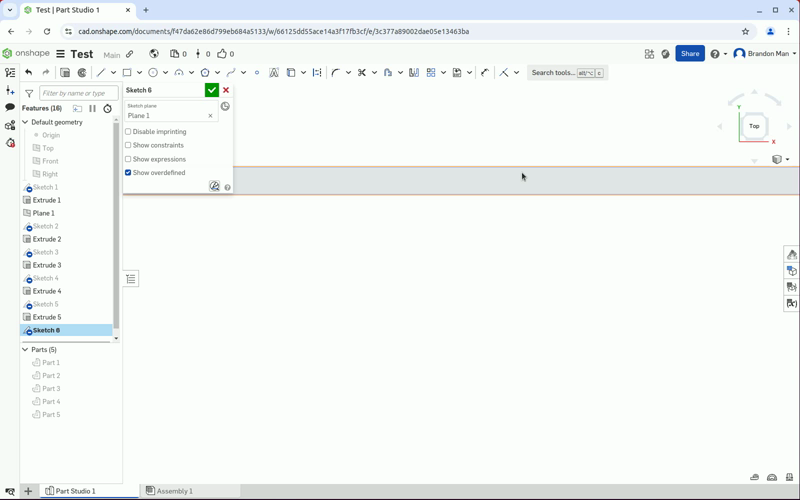
click(522, 172)
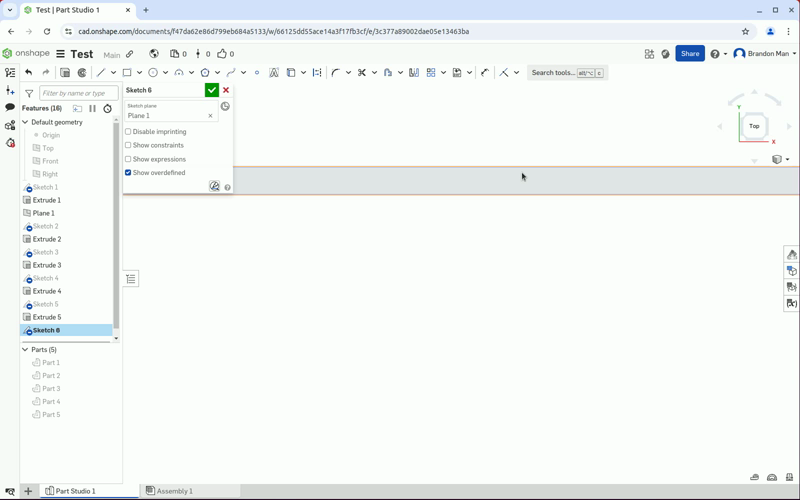
scroll(-6)
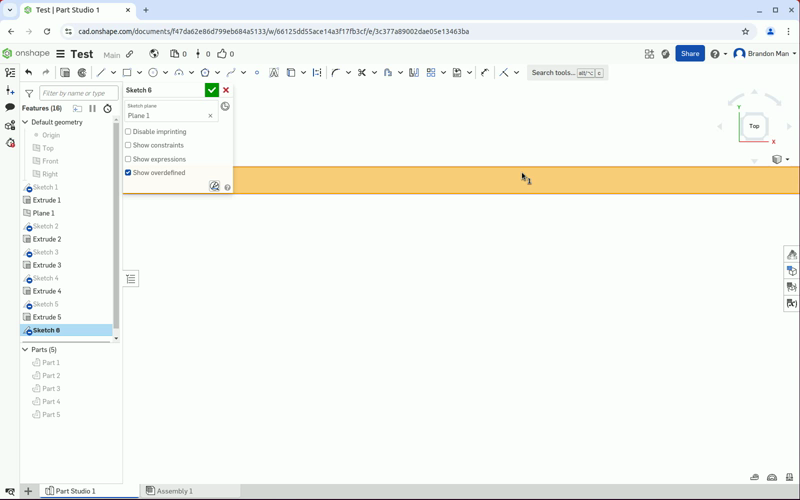
scroll(-6)
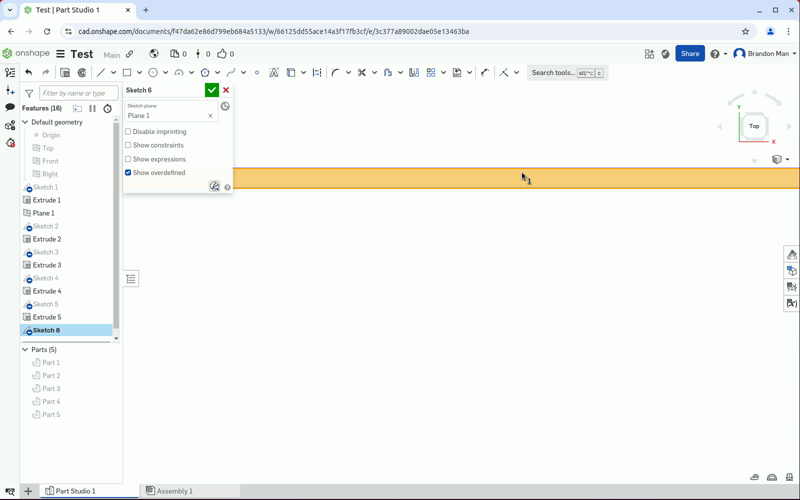
scroll(-6)
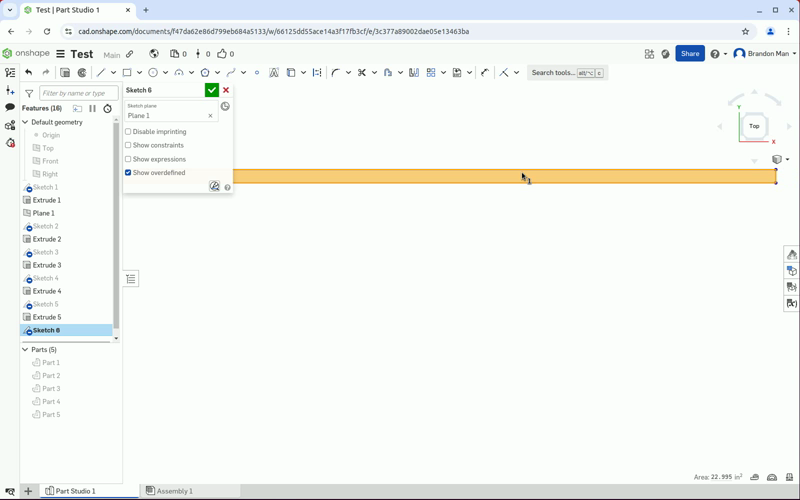
scroll(-6)
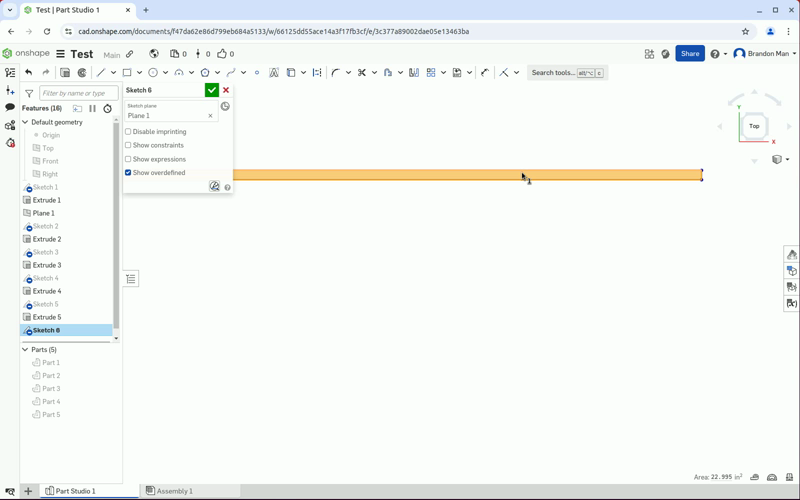
scroll(-6)
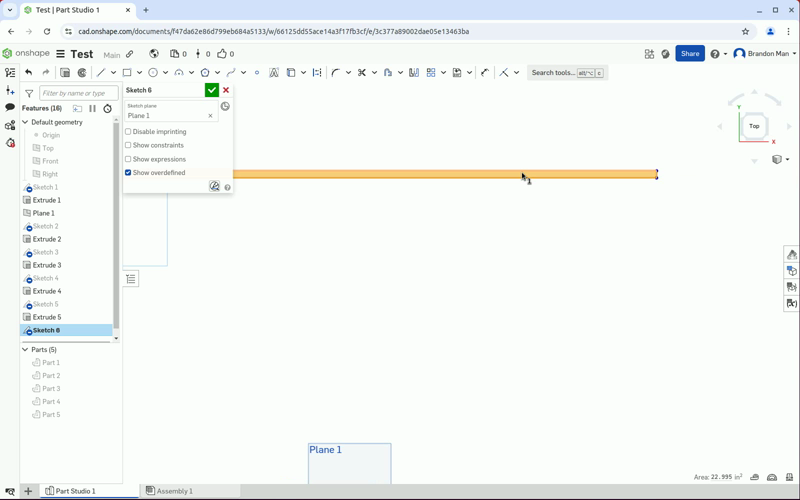
scroll(-6)
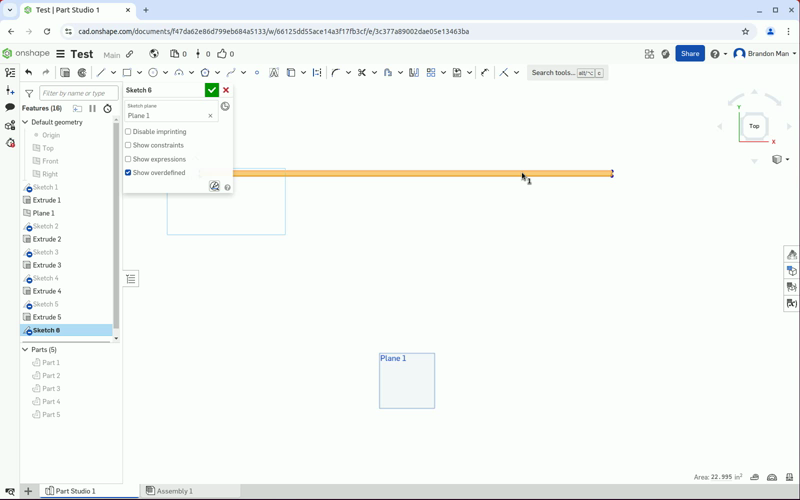
scroll(-6)
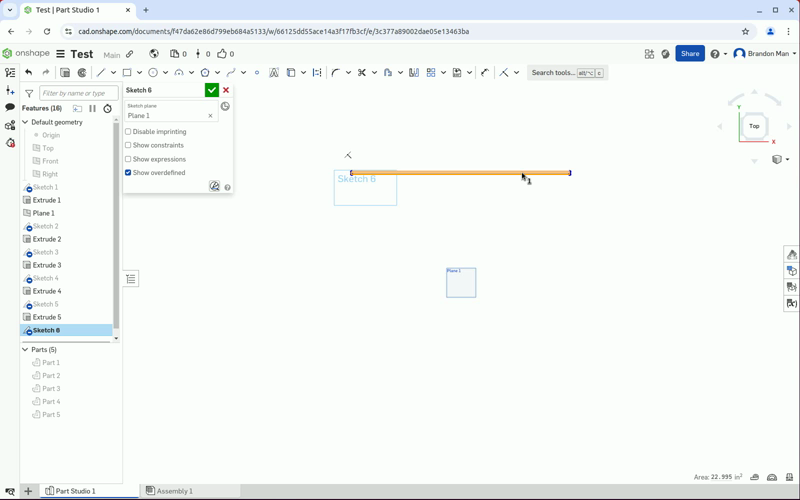
mouse_move(73, 352)
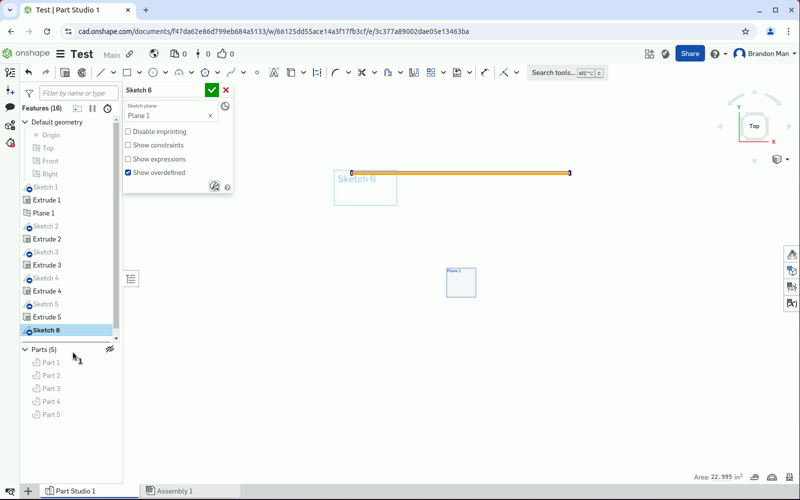
key(shift+y)
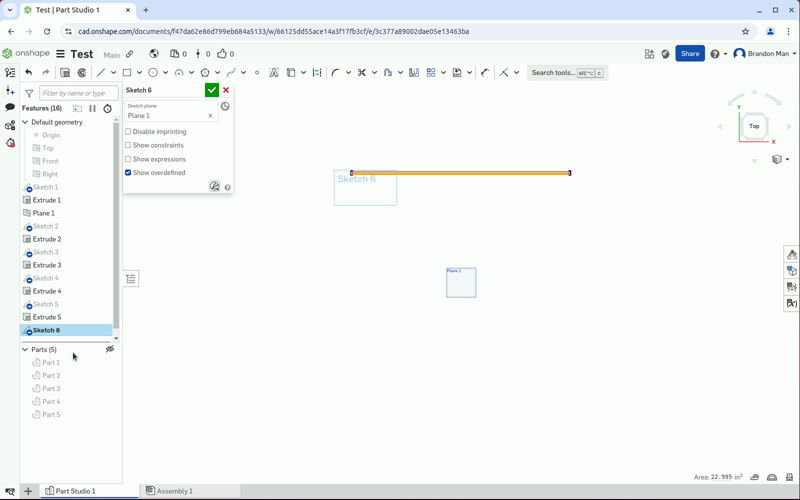
key(shift+e)
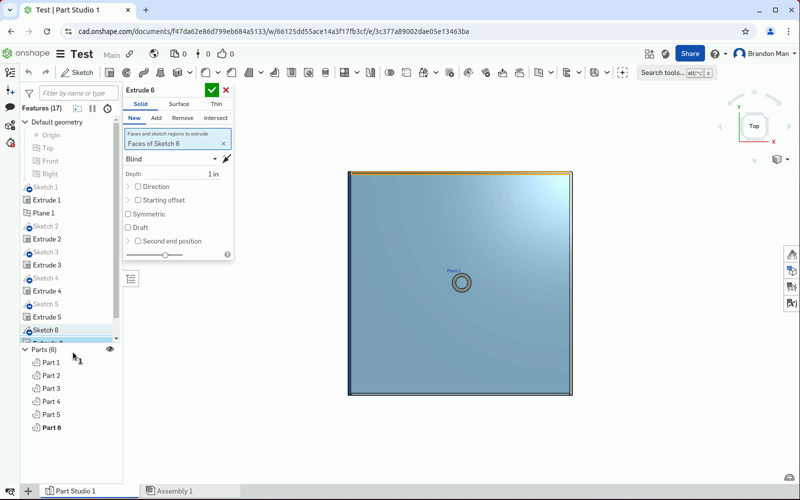
mouse_move(143, 106)
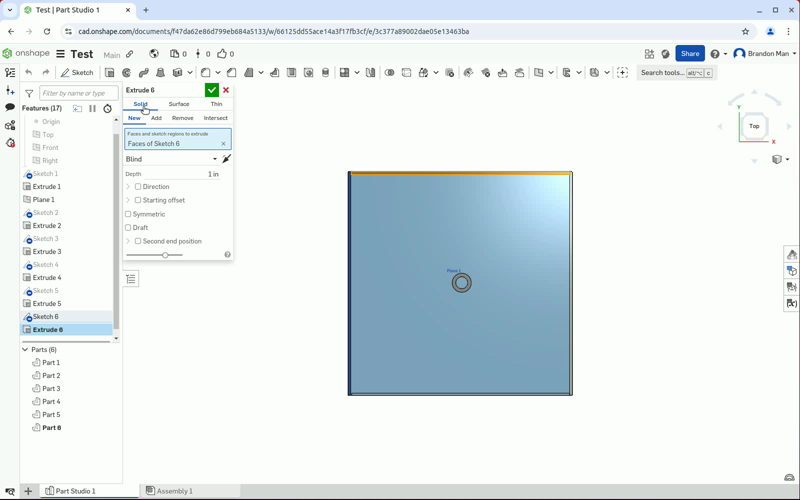
click(143, 106)
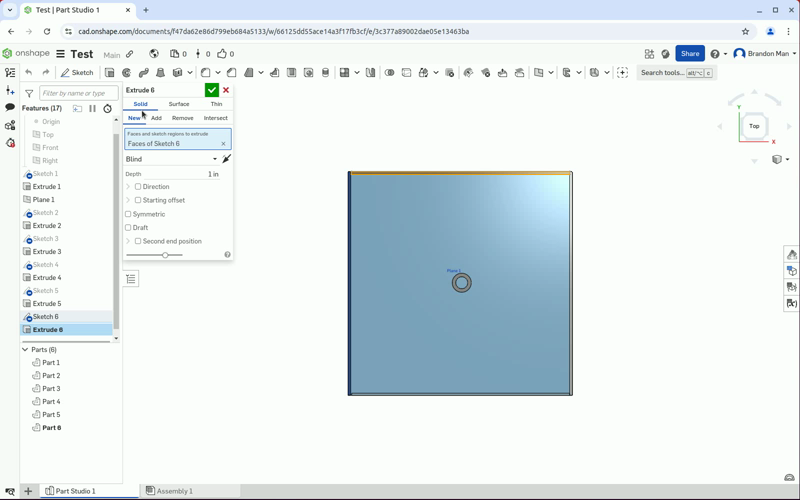
mouse_move(137, 120)
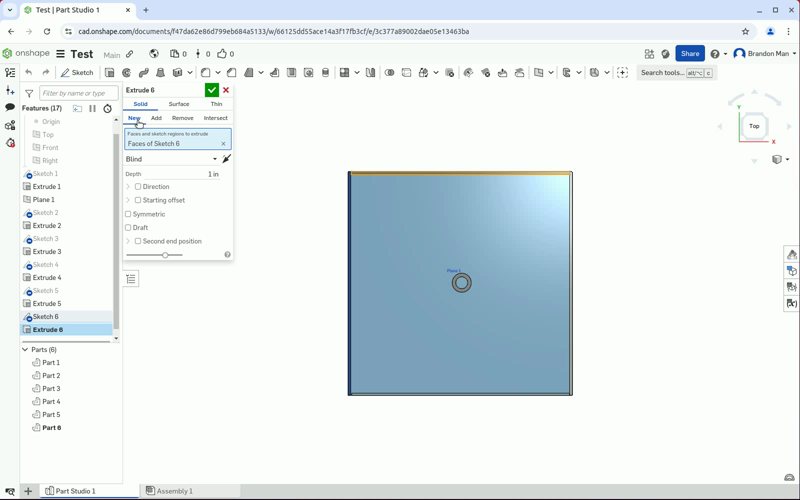
click(137, 120)
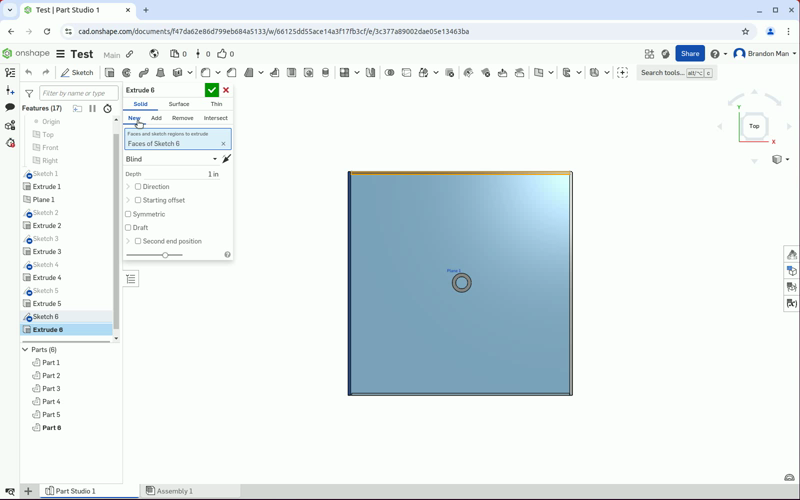
key(tab, 4)
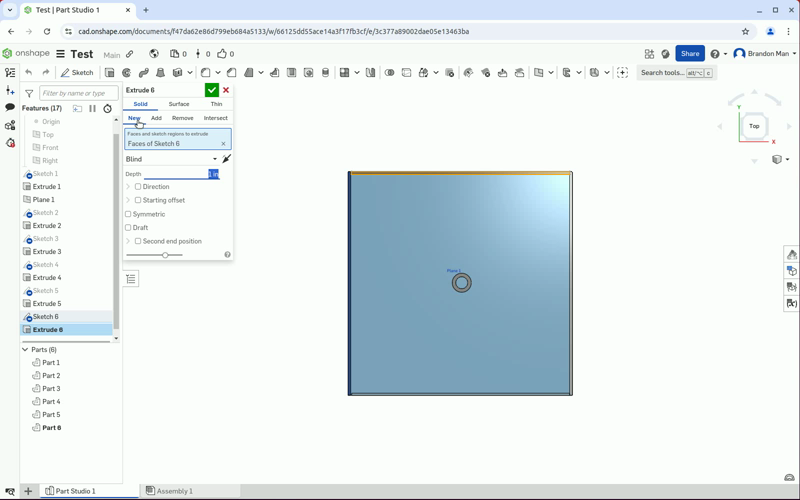
text(9.628)
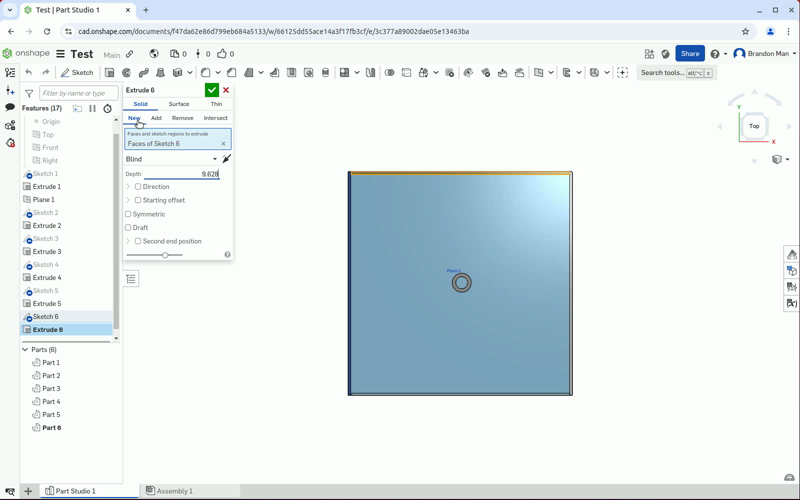
key(enter)
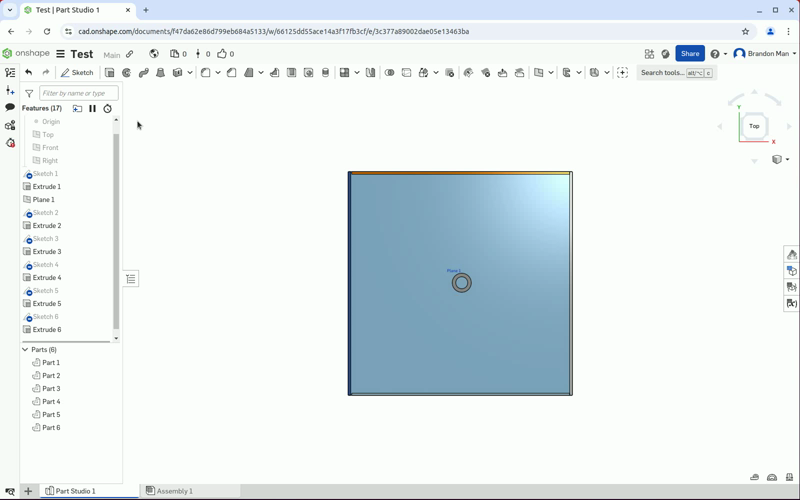
key(shift+h)
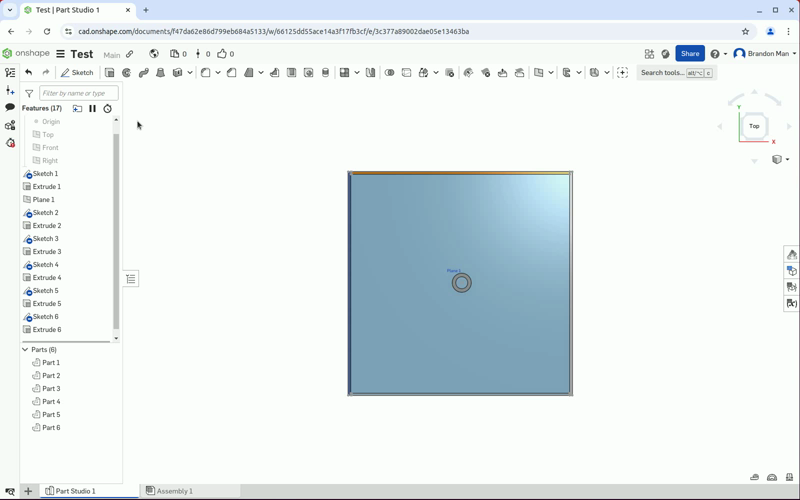
key(shift+h)
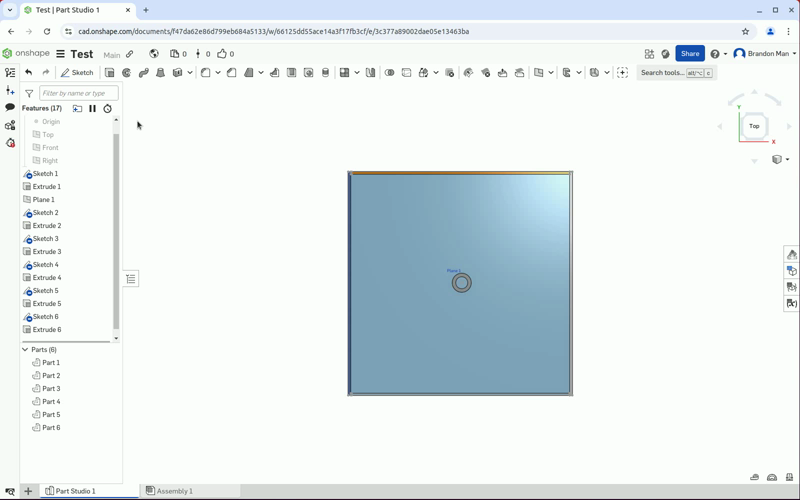
key(shift+7)
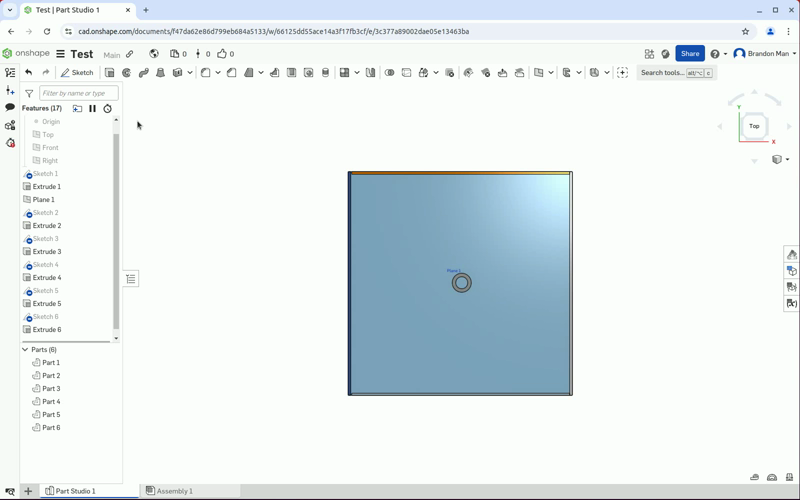
key(up, 3)
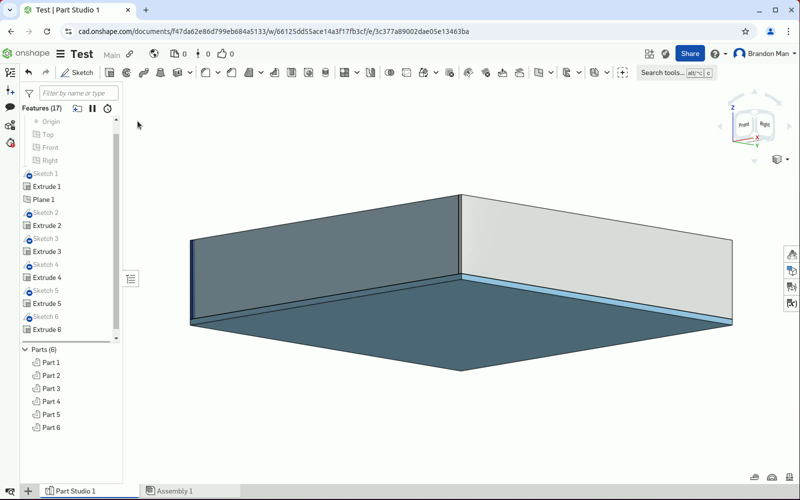
key(left, 3)
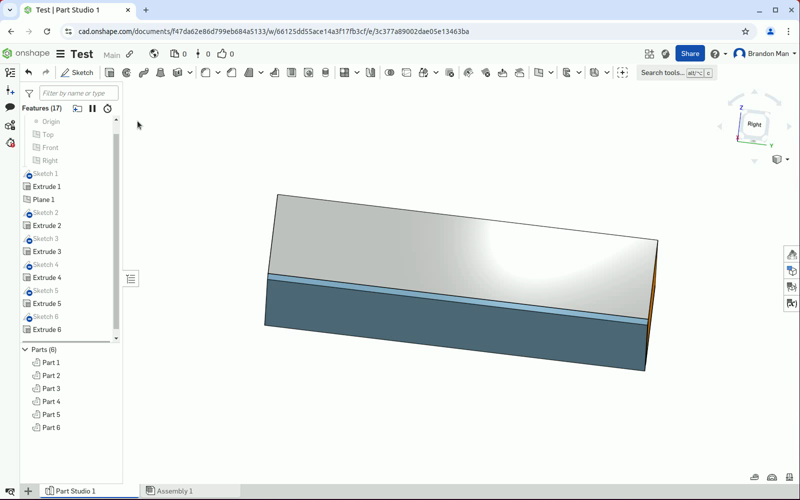
key(right, 3)
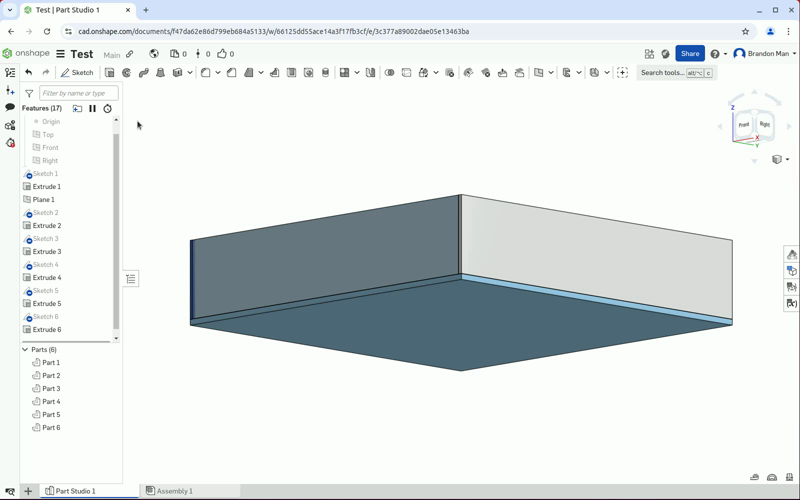
key(down, 3)
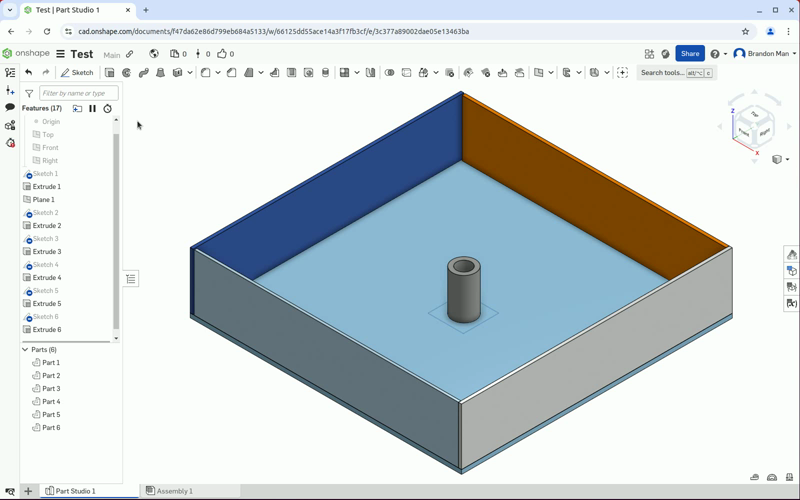
mouse_move(69, 176)
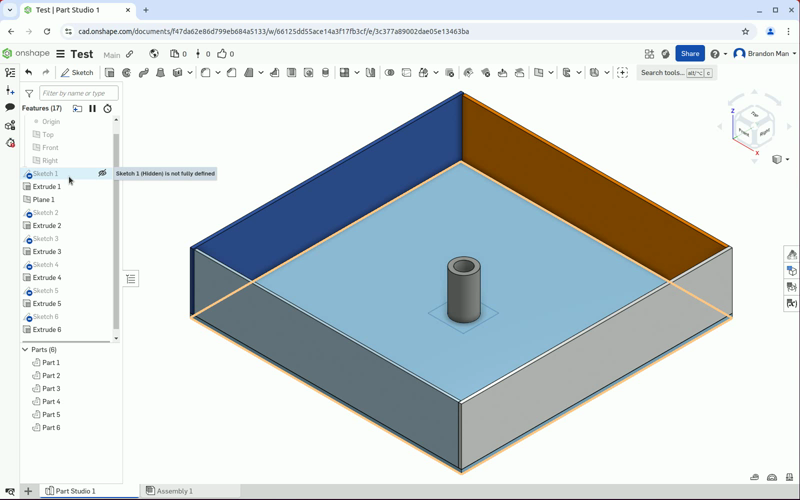
click(69, 176)